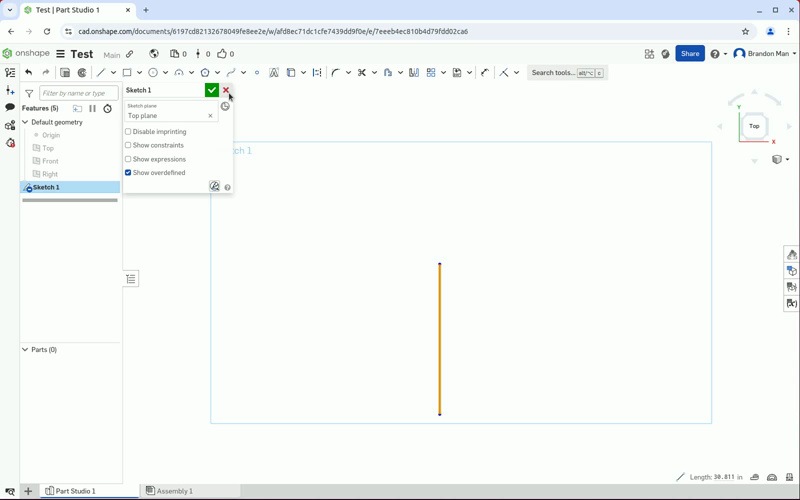
key(shift+h)
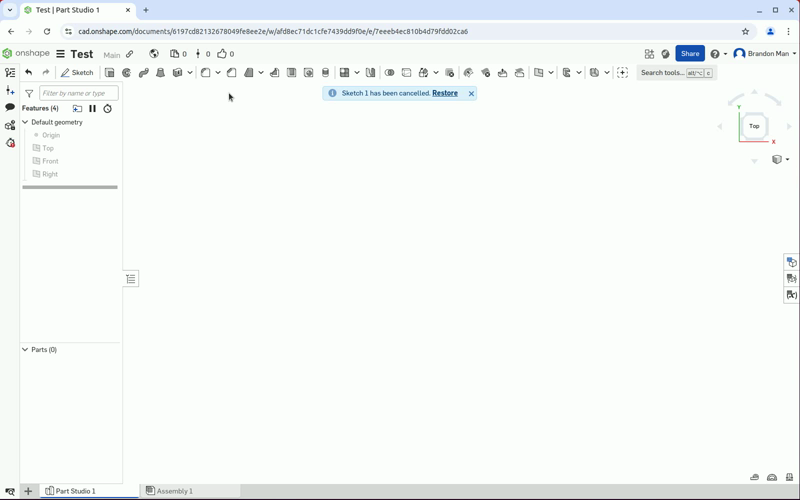
mouse_move(73, 352)
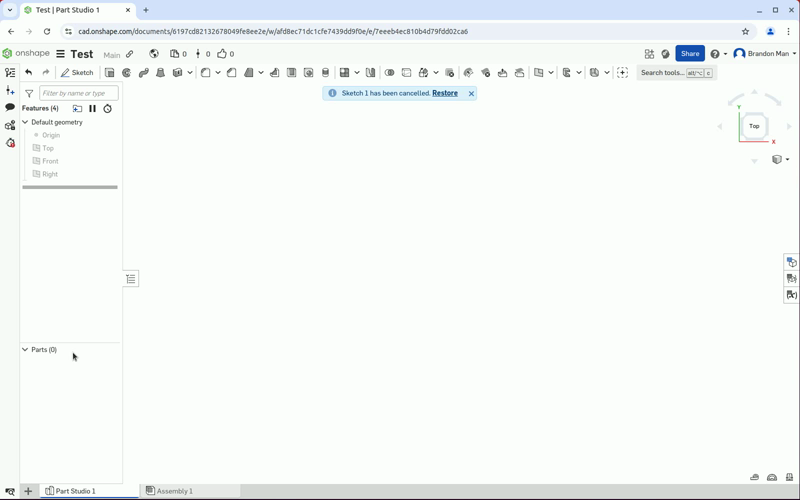
key(y)
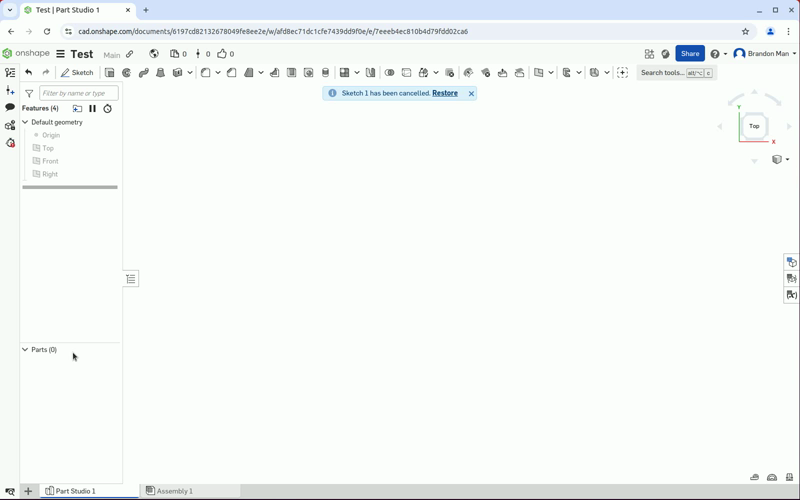
key(shift+p)
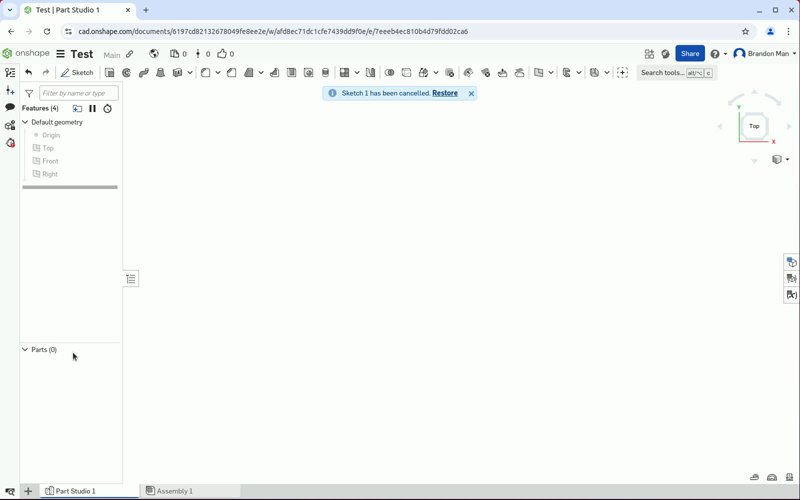
key(space)
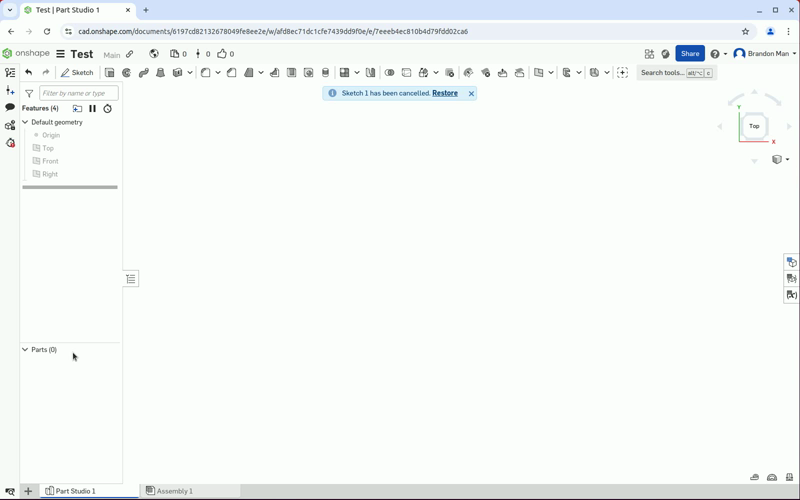
key_down(shift)
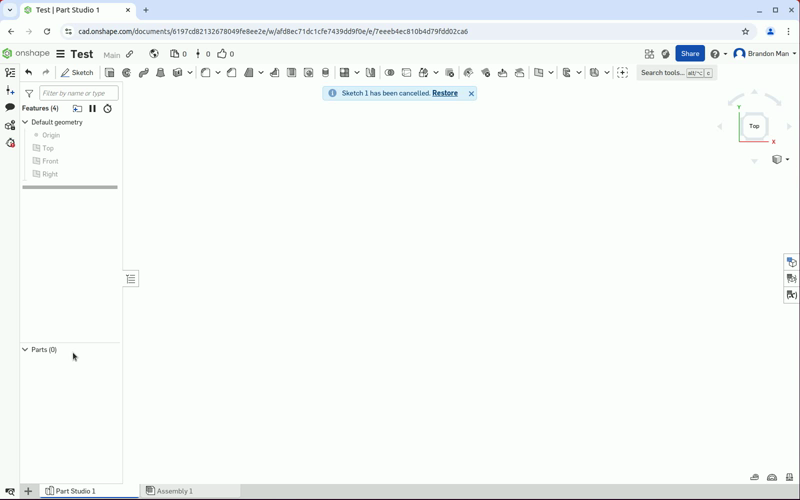
key(up)
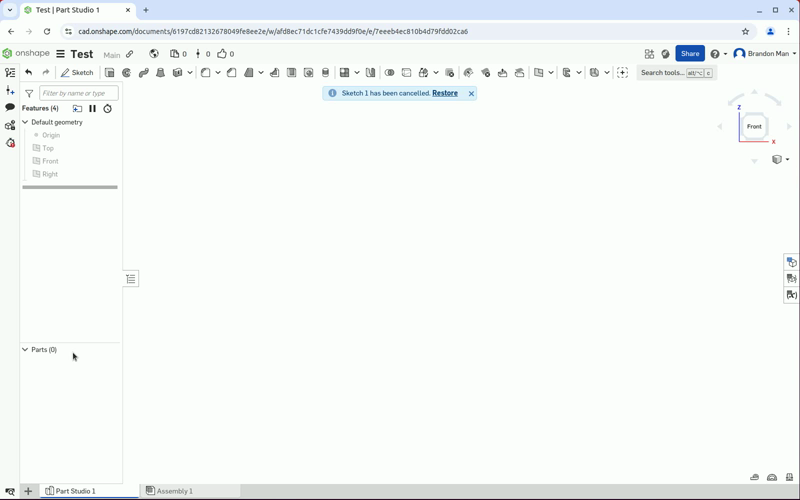
key_up(shift)
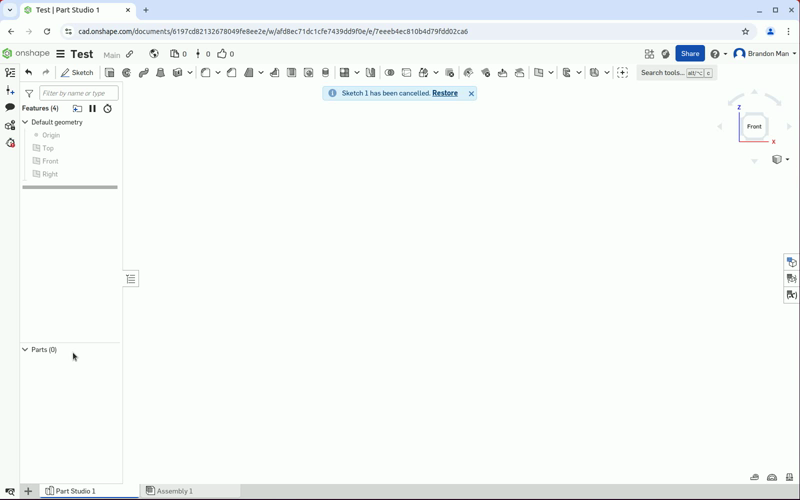
mouse_move(73, 352)
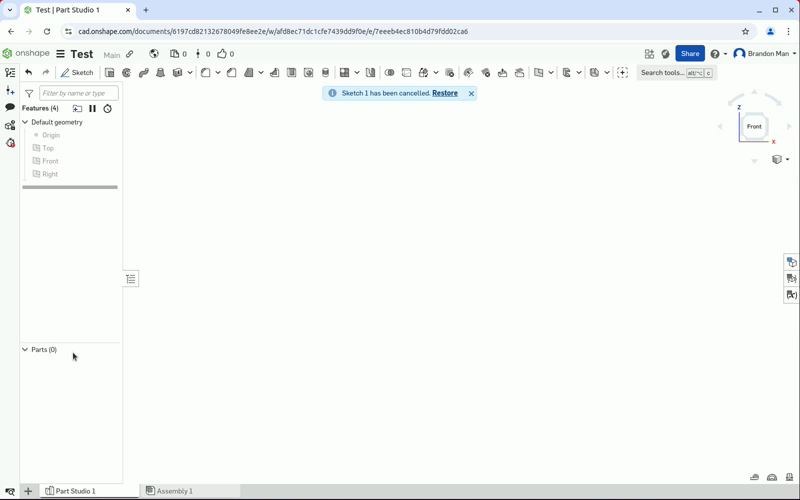
key(shift+y)
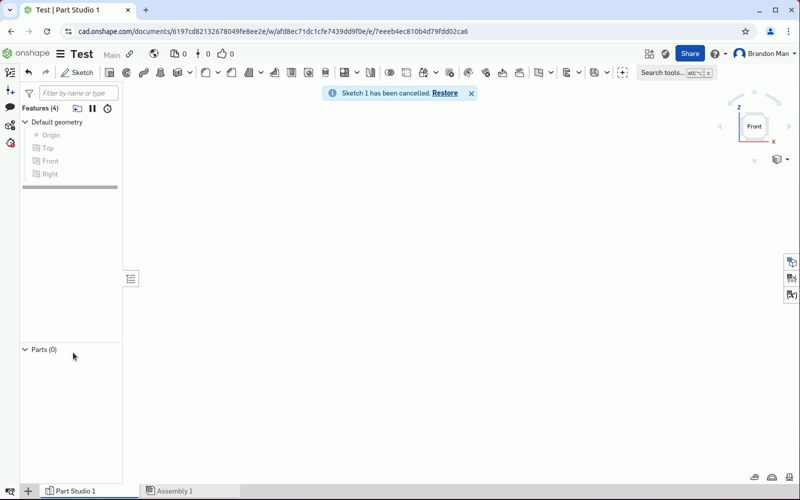
key(shift+s)
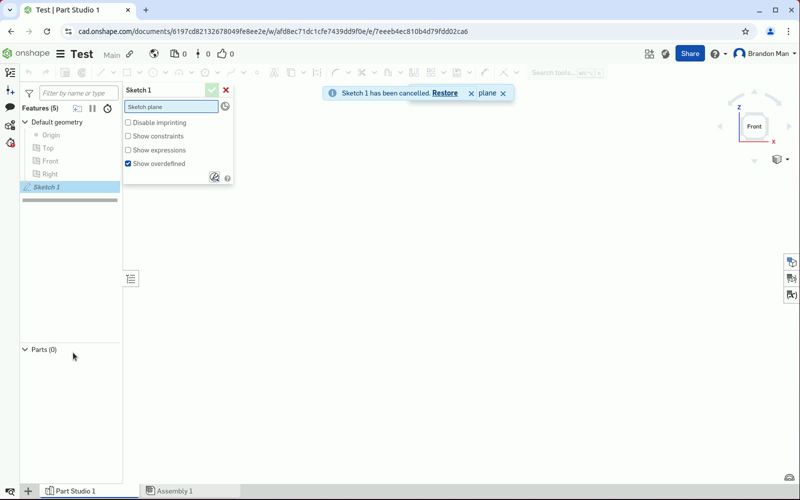
mouse_move(73, 163)
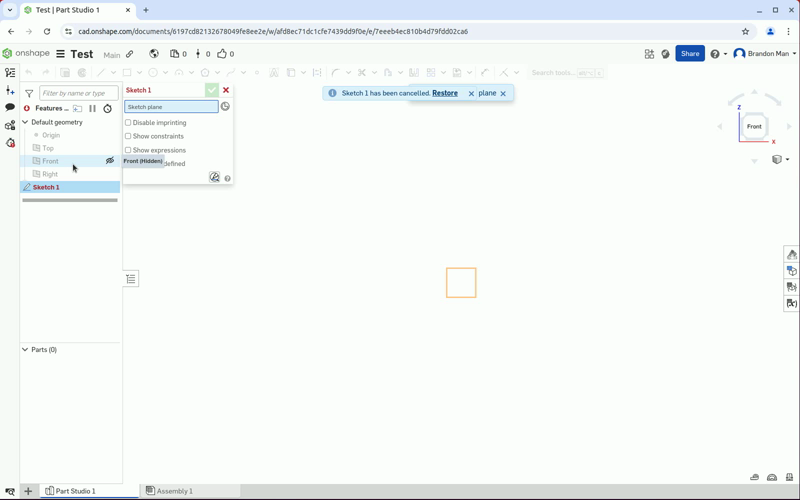
click(73, 163)
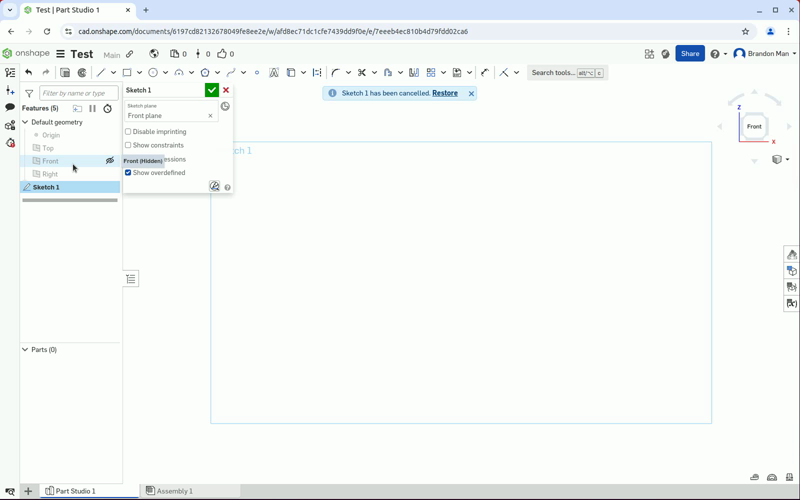
mouse_move(73, 352)
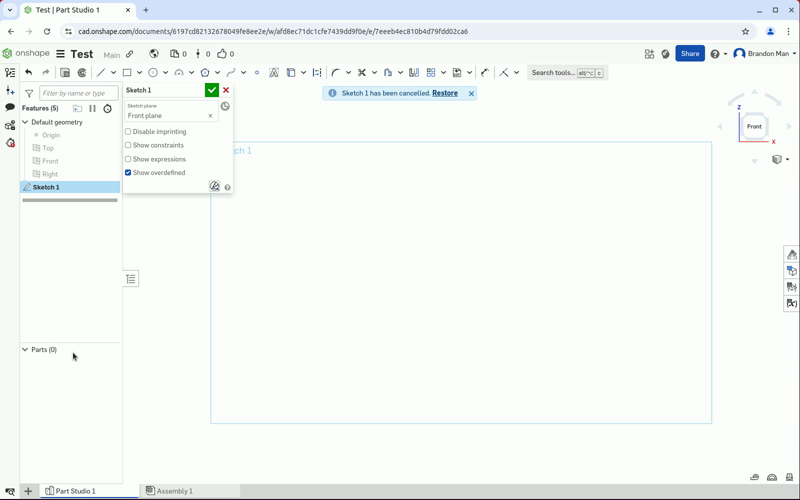
key(y)
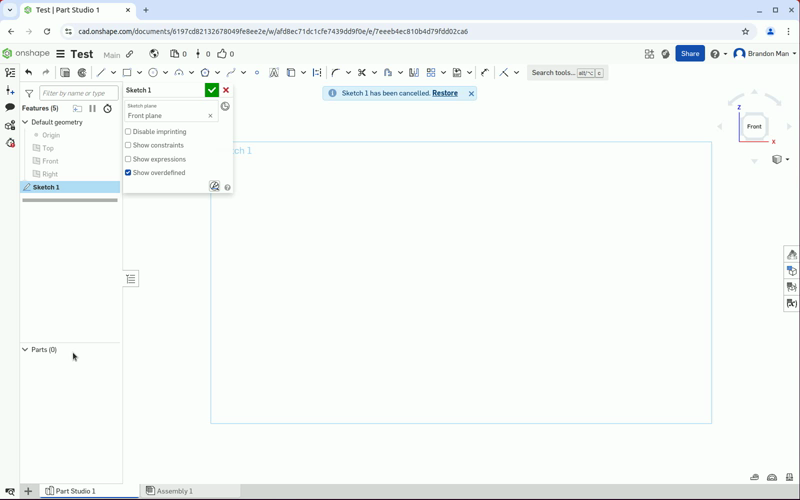
key(c)
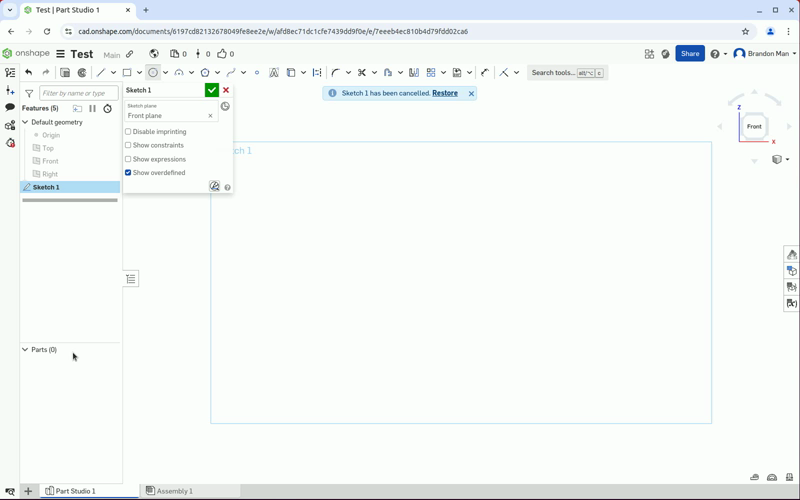
key_down(shift)
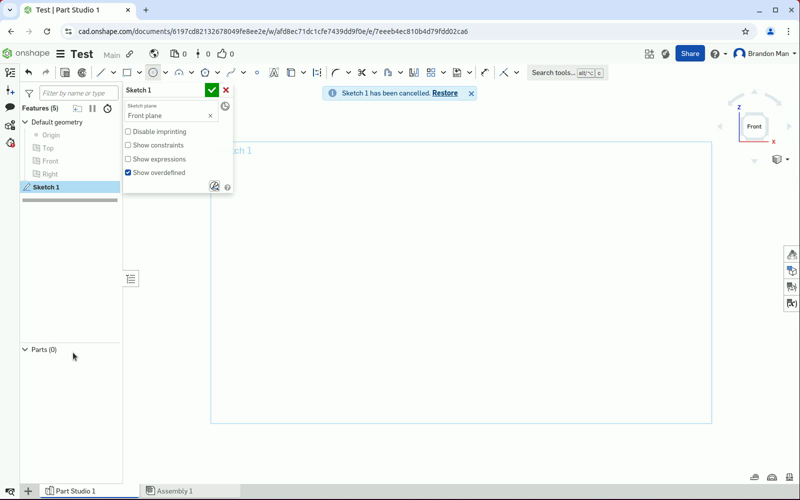
mouse_move(461, 178)
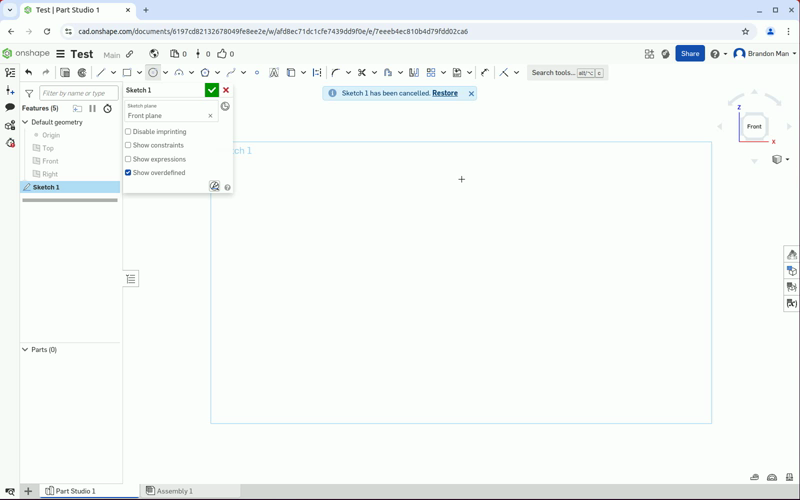
click(461, 178)
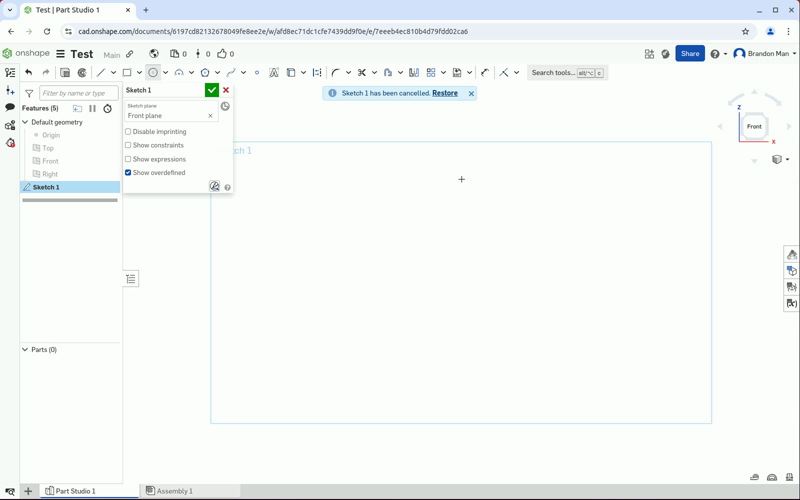
key_up(shift)
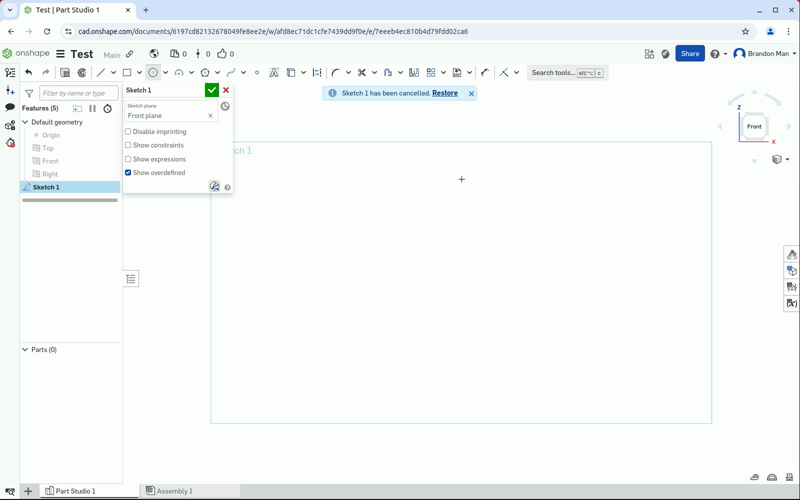
mouse_move(471, 178)
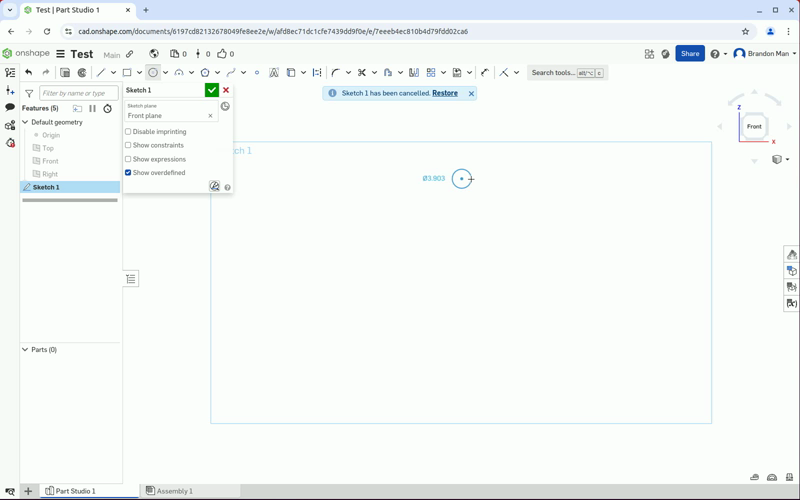
click(471, 178)
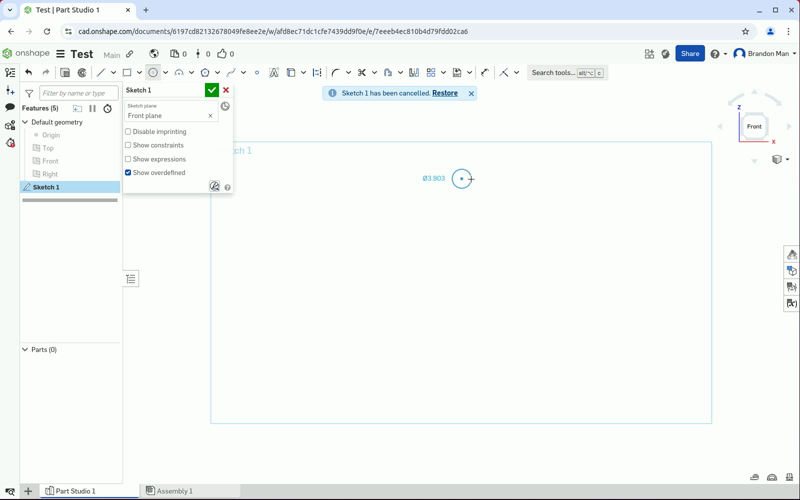
key(esc)
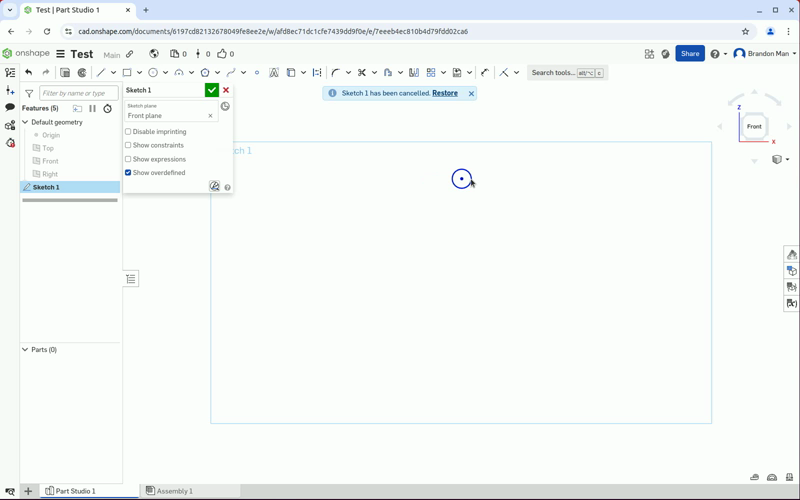
key(c)
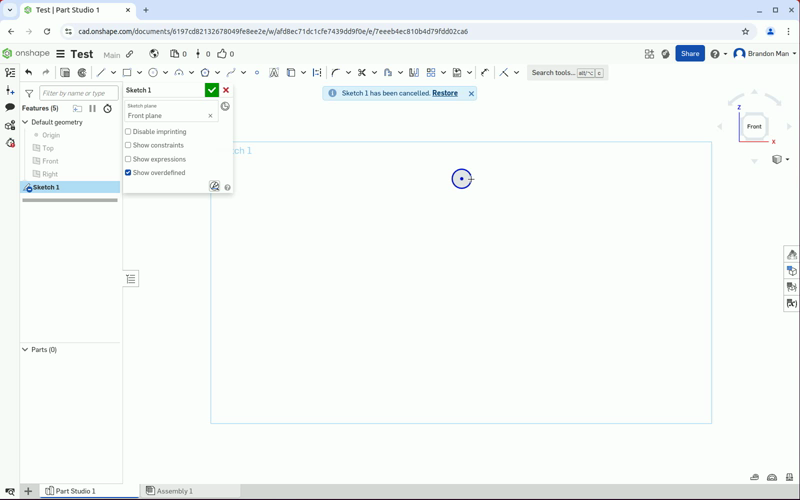
key_down(shift)
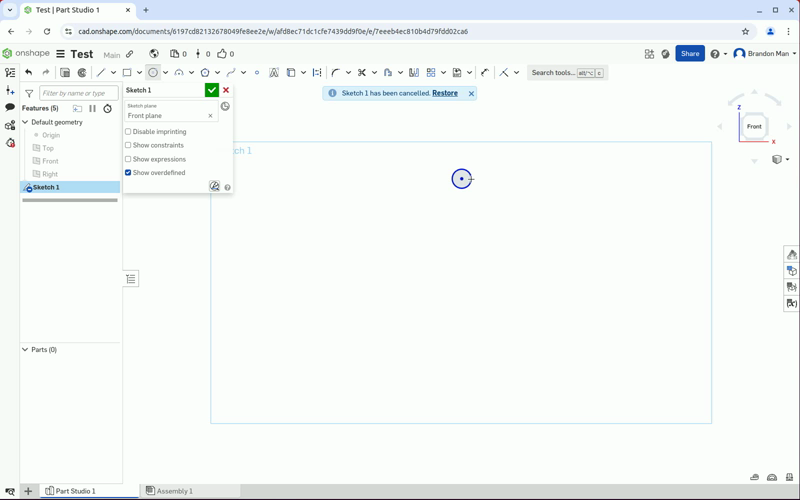
mouse_move(461, 178)
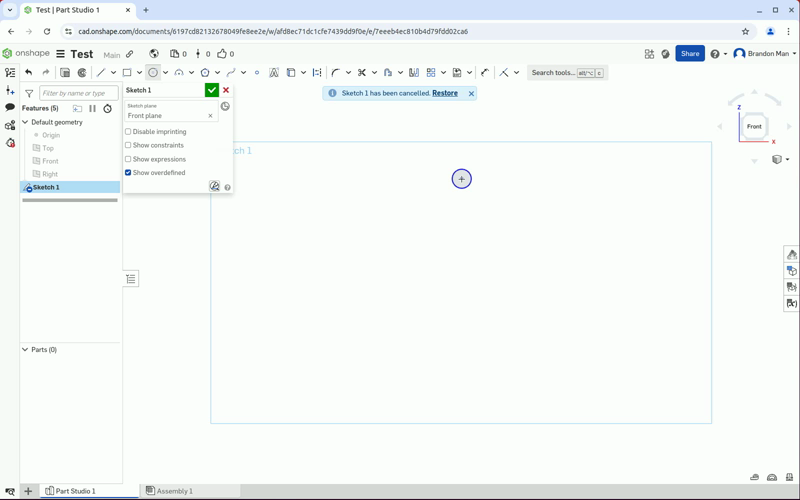
click(461, 178)
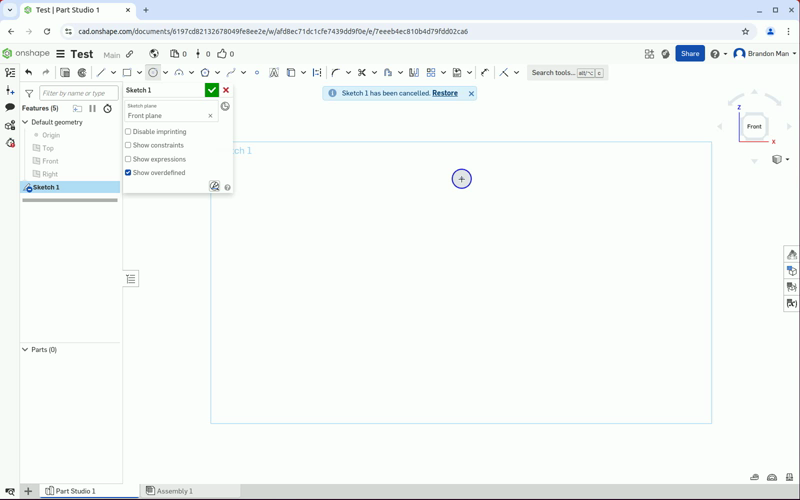
key_up(shift)
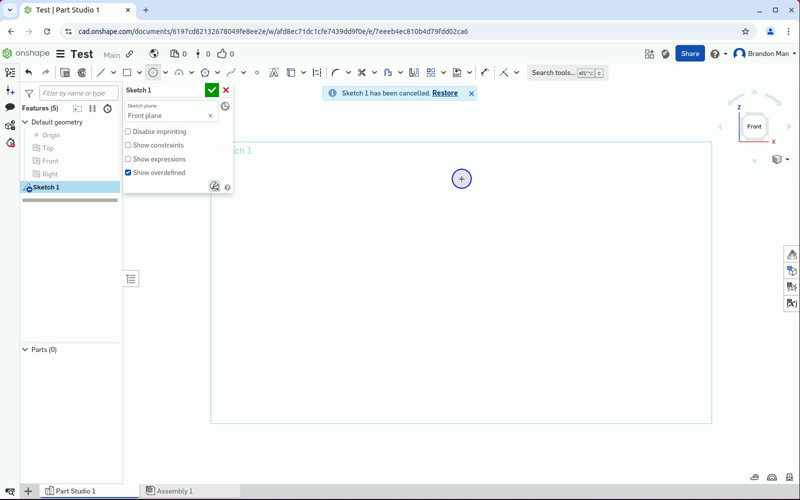
mouse_move(464, 178)
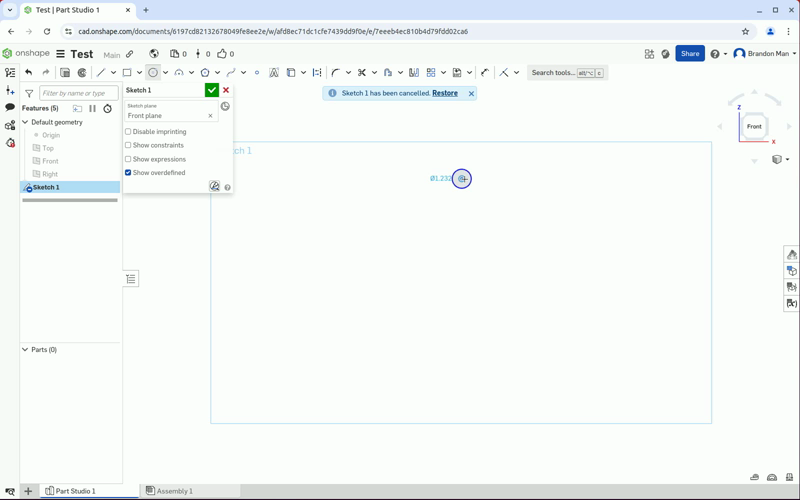
scroll(6)
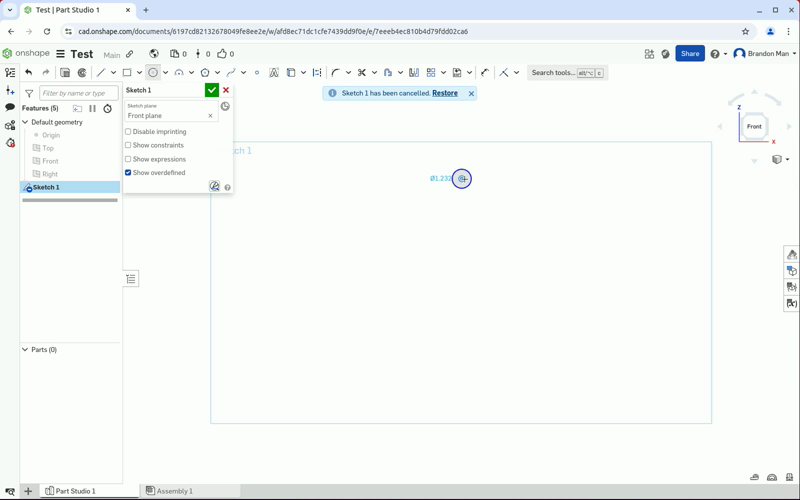
scroll(6)
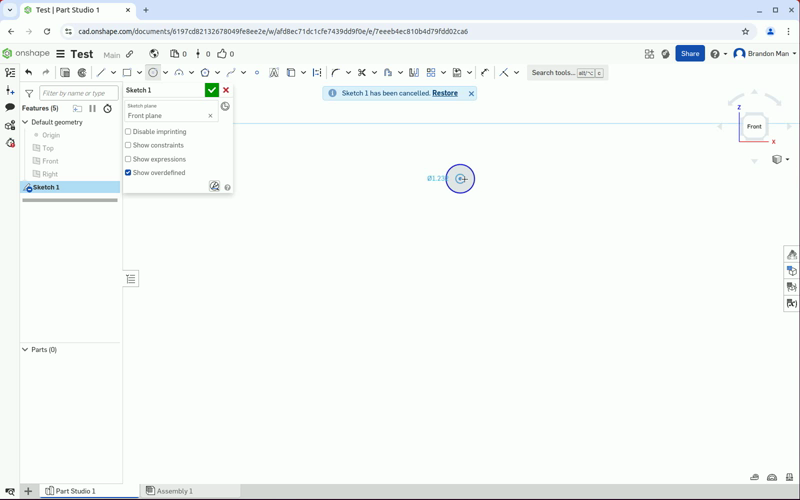
scroll(6)
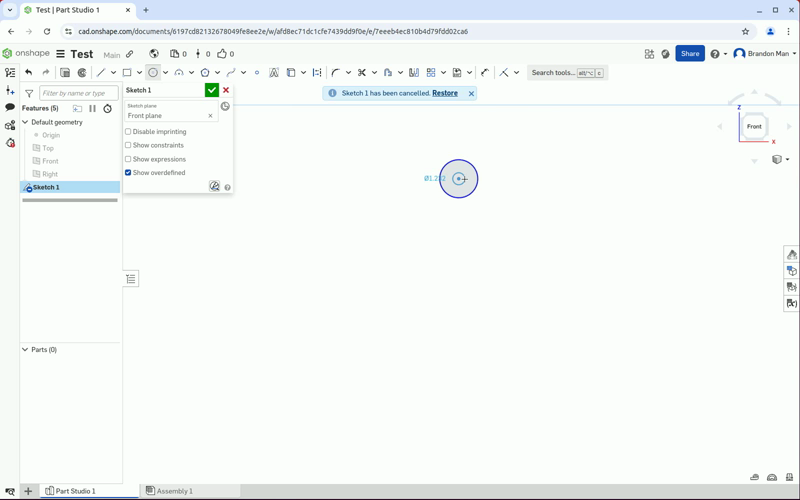
scroll(6)
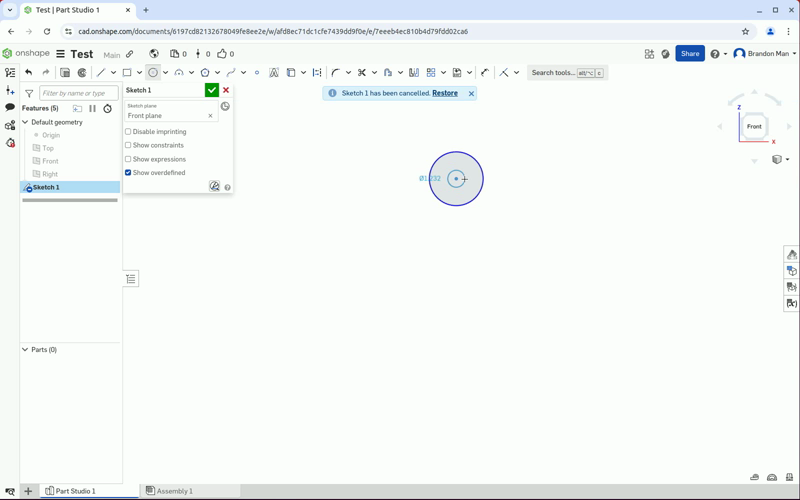
scroll(6)
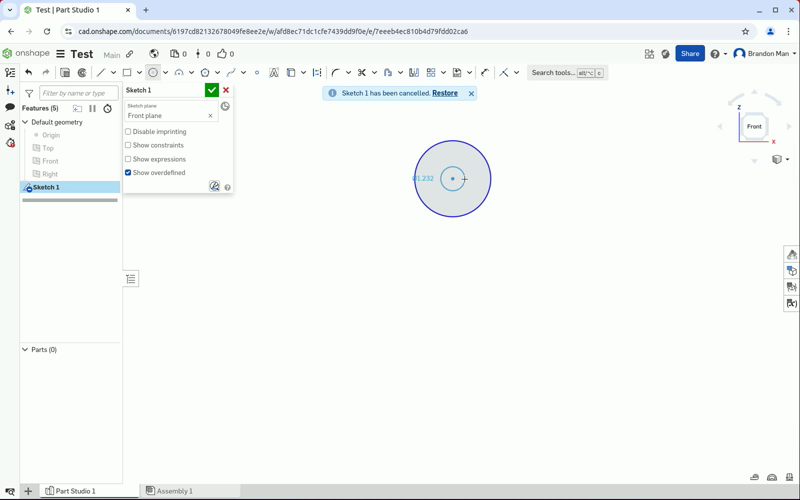
scroll(6)
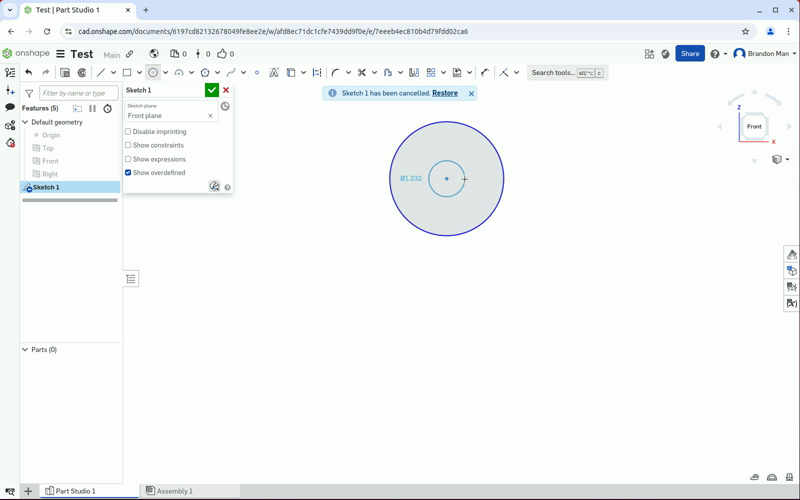
scroll(6)
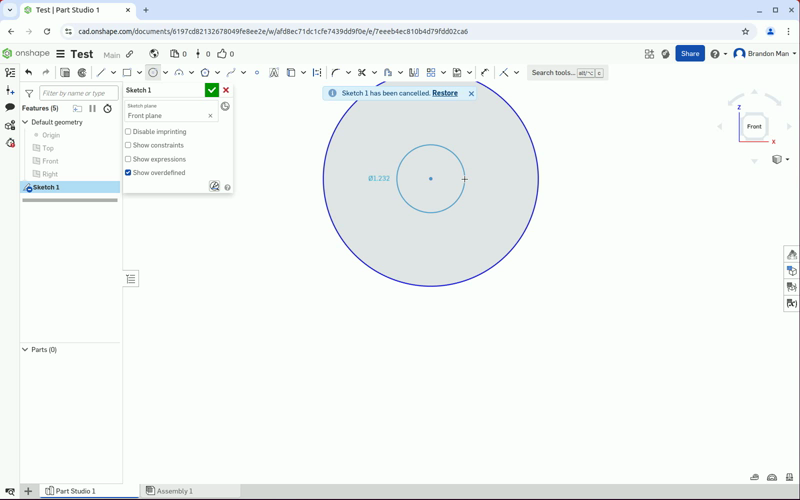
click(464, 178)
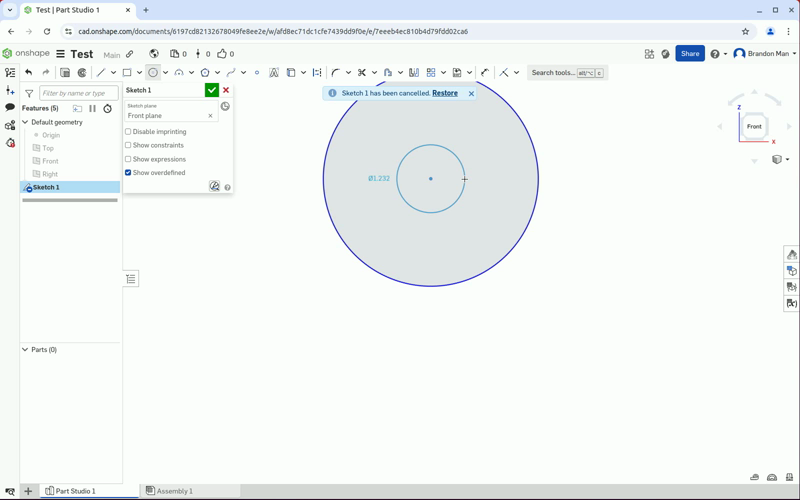
scroll(-6)
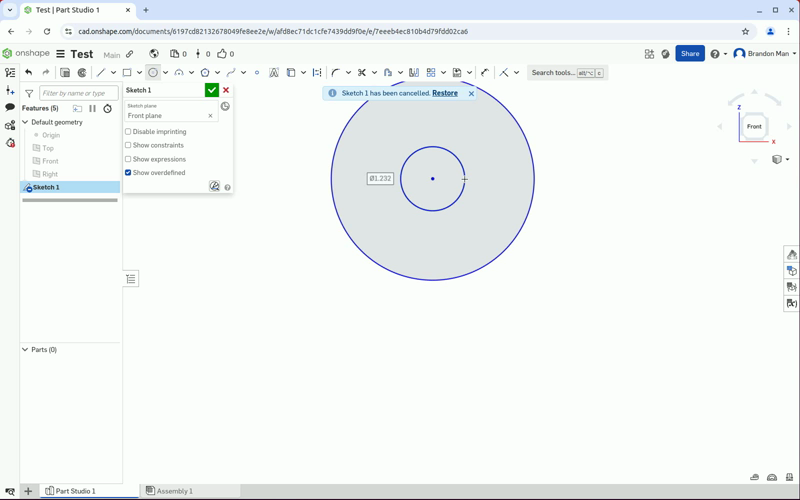
scroll(-6)
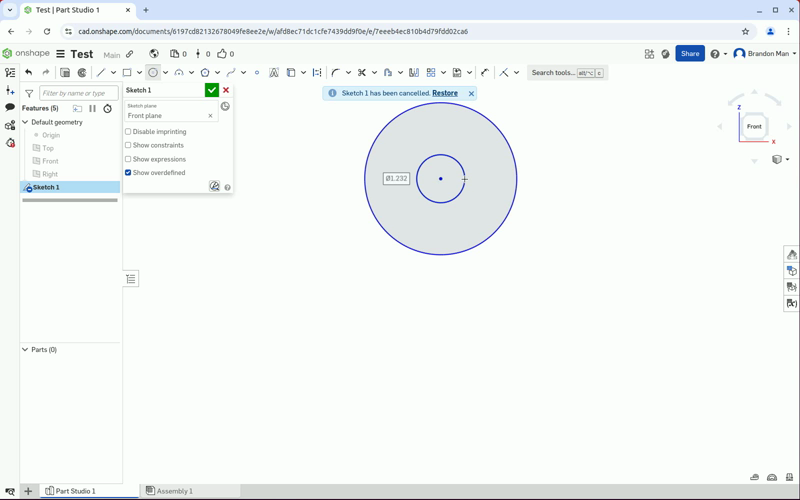
scroll(-6)
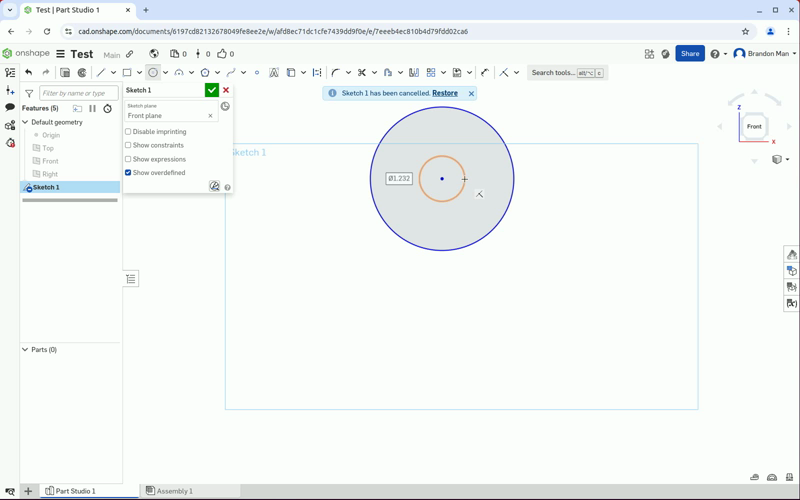
scroll(-6)
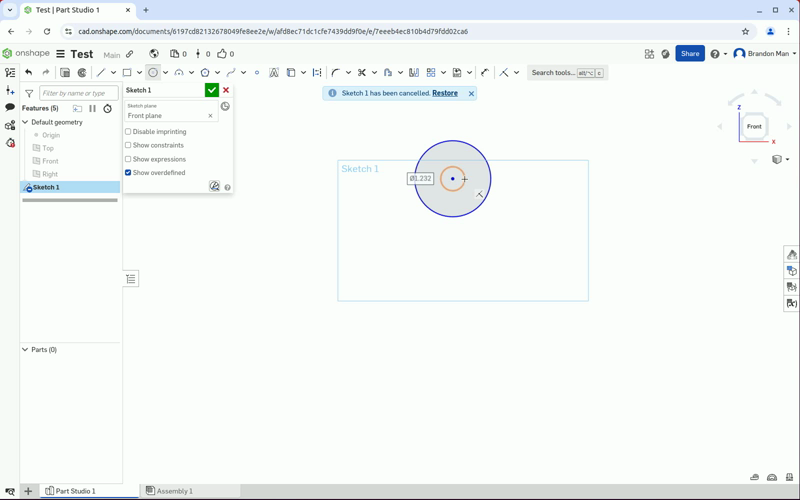
scroll(-6)
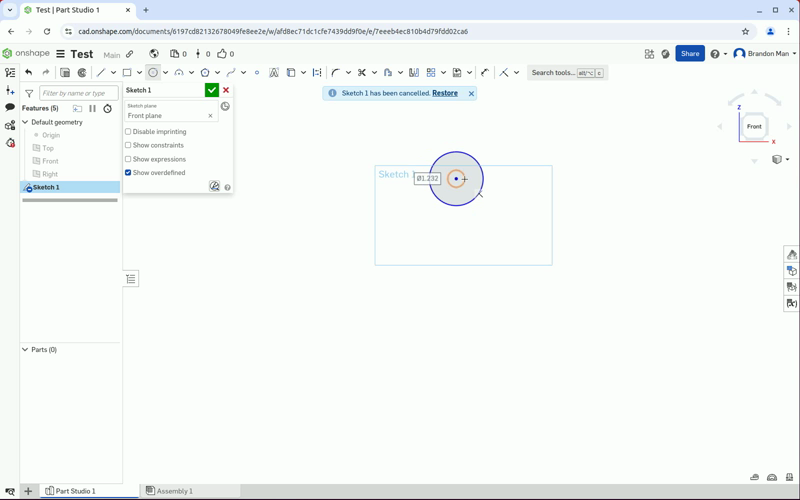
scroll(-6)
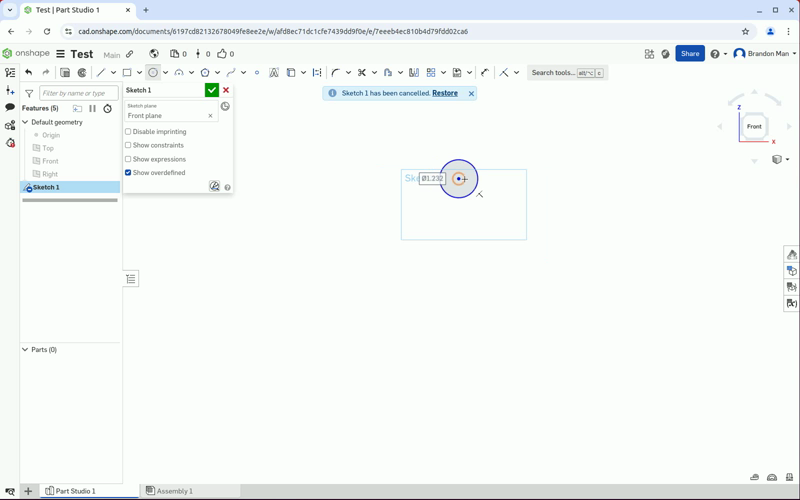
scroll(-6)
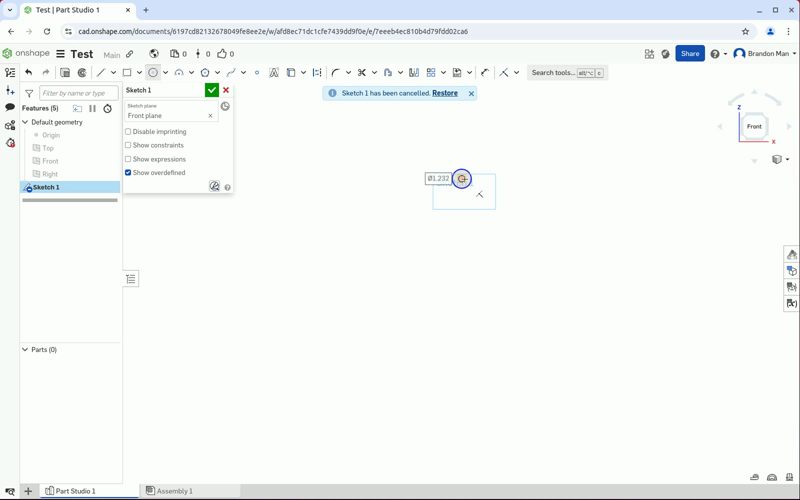
key(esc)
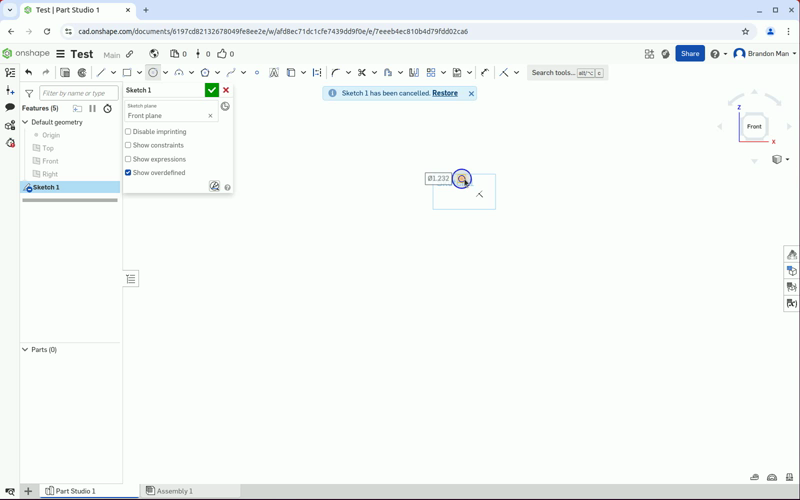
mouse_move(458, 183)
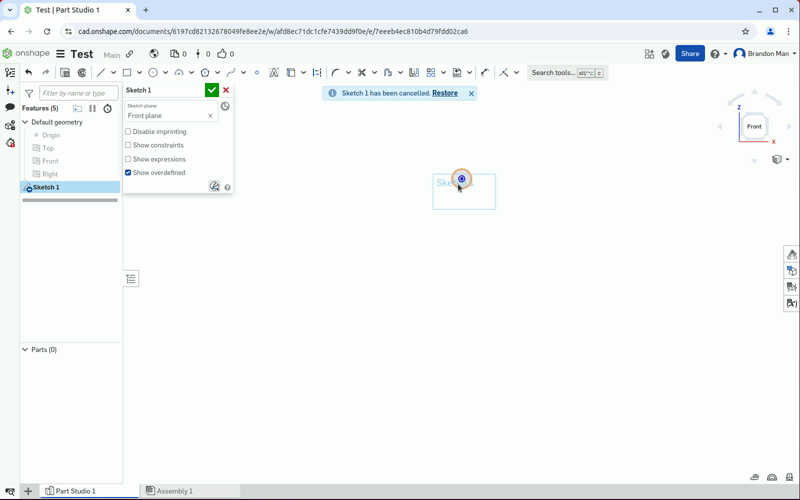
scroll(6)
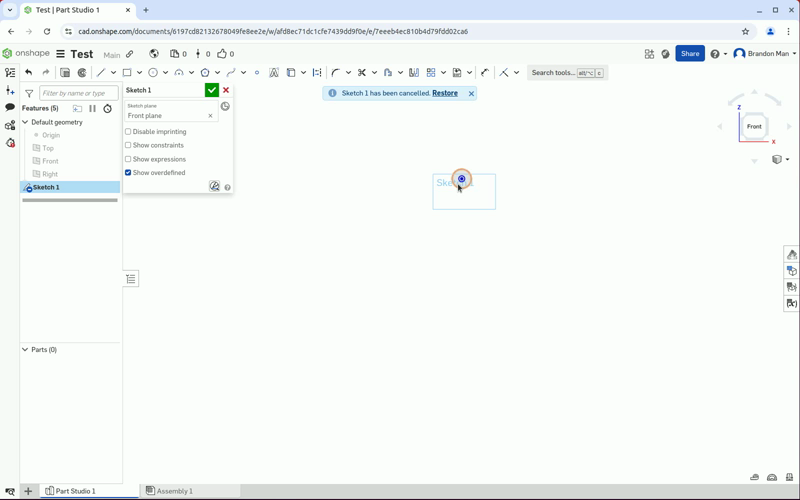
scroll(6)
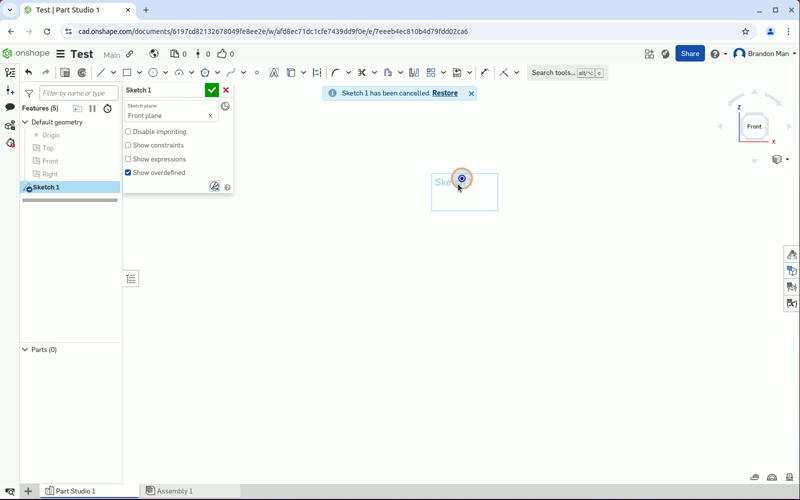
scroll(6)
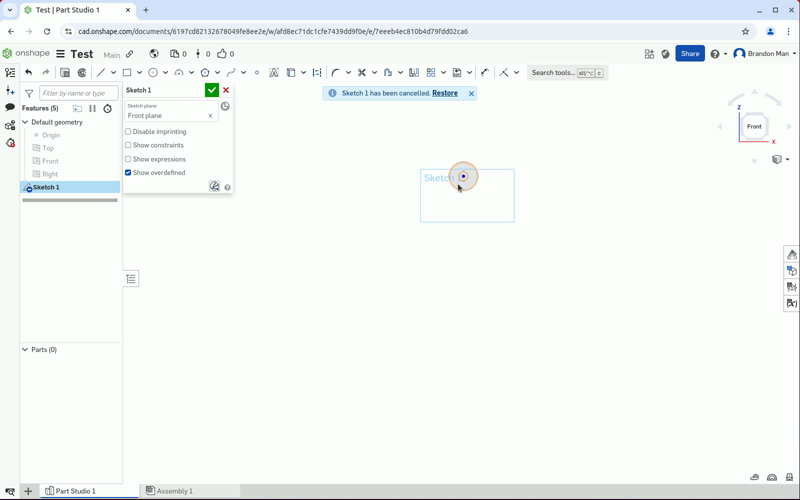
scroll(6)
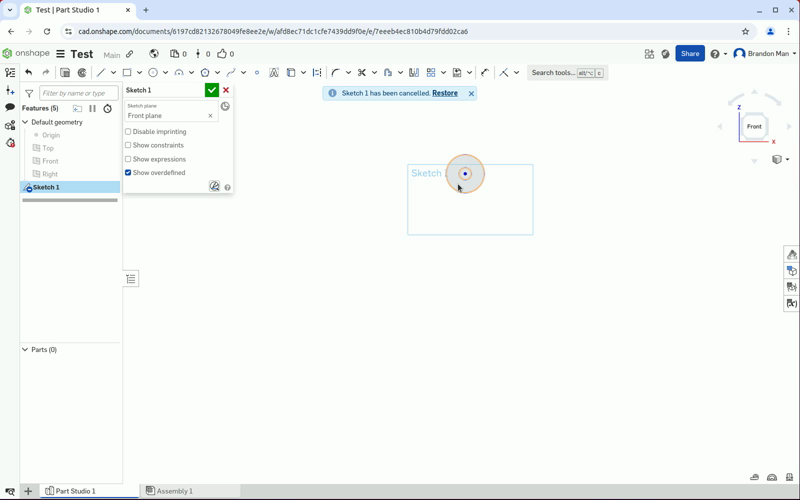
scroll(6)
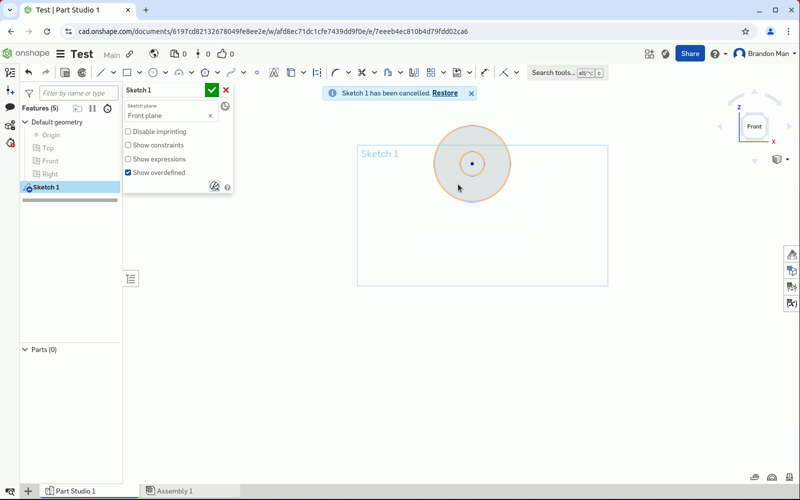
scroll(6)
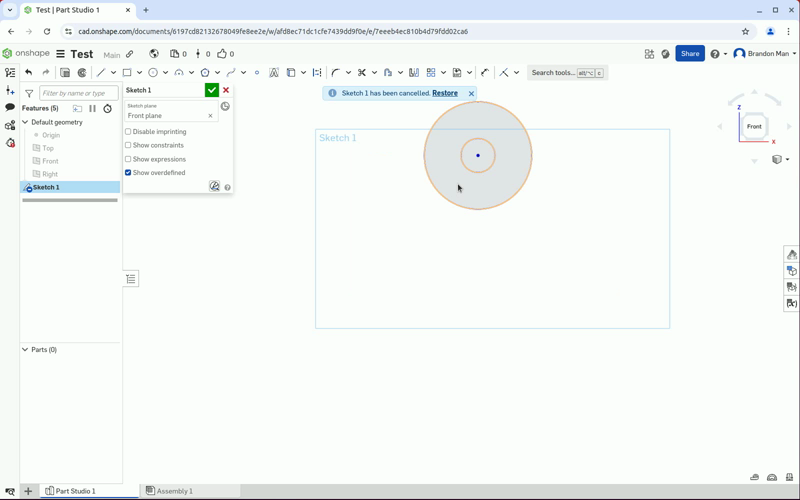
scroll(6)
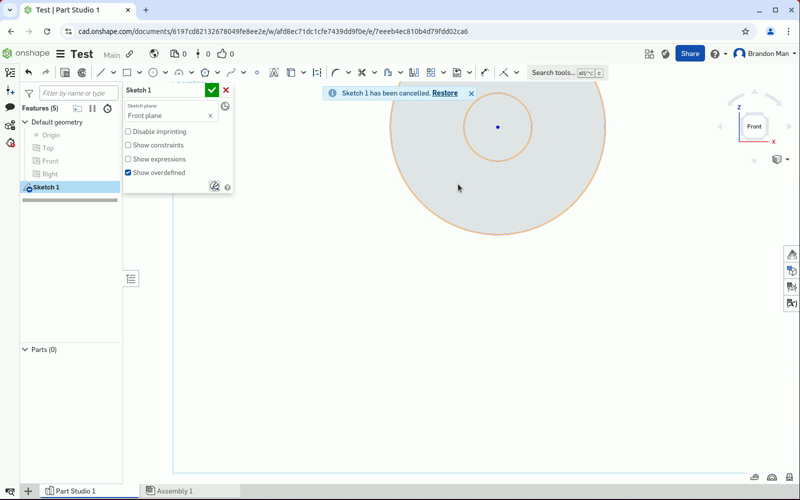
click(458, 183)
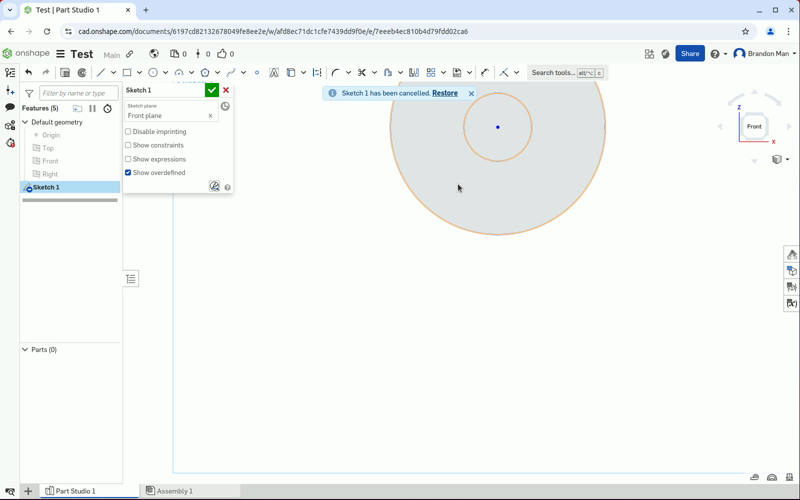
scroll(-6)
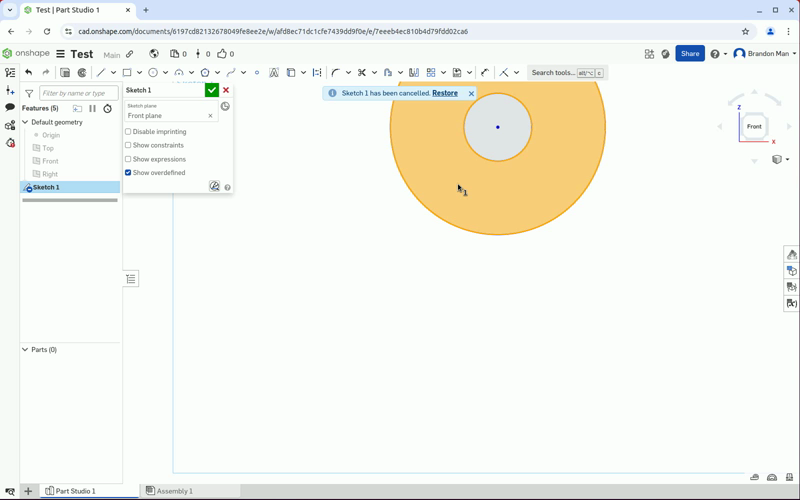
scroll(-6)
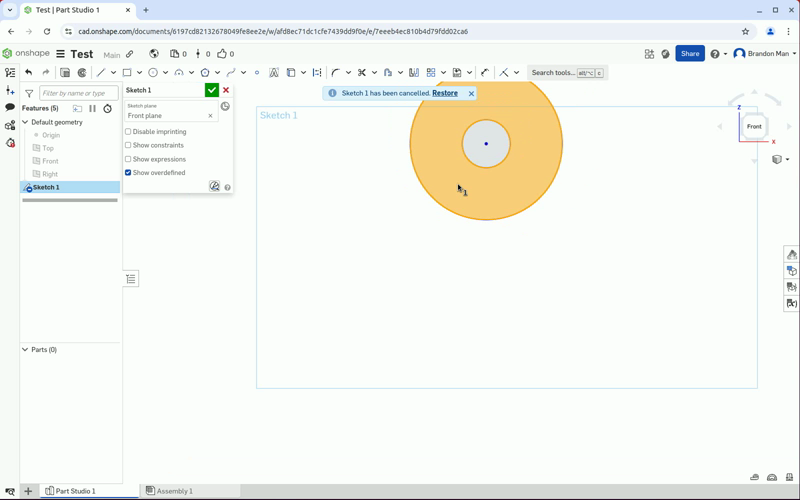
scroll(-6)
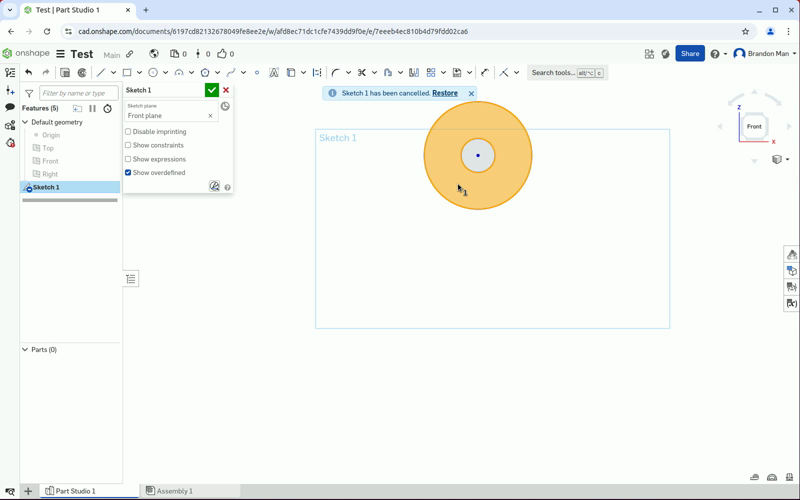
scroll(-6)
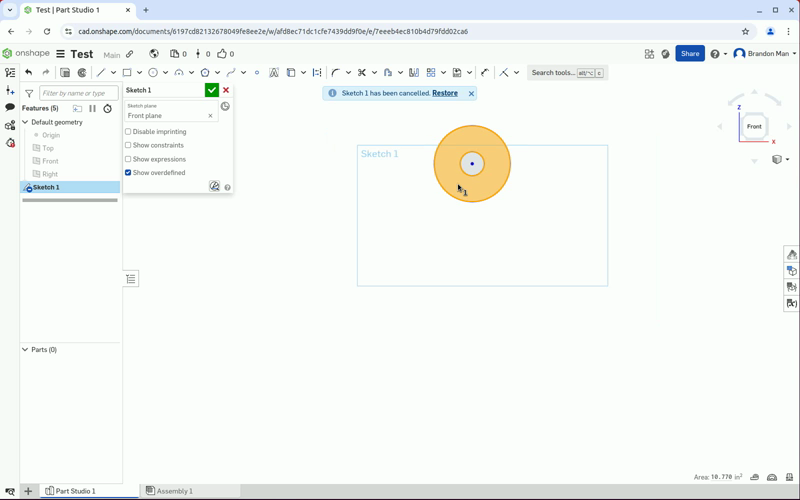
scroll(-6)
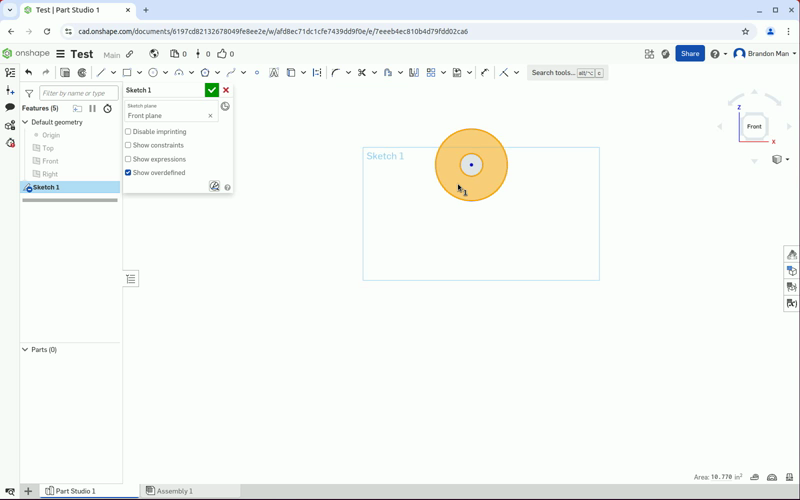
scroll(-6)
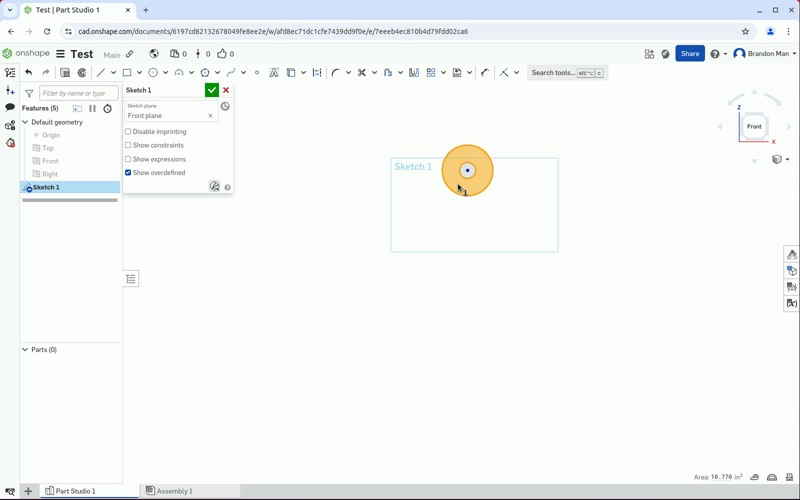
scroll(-6)
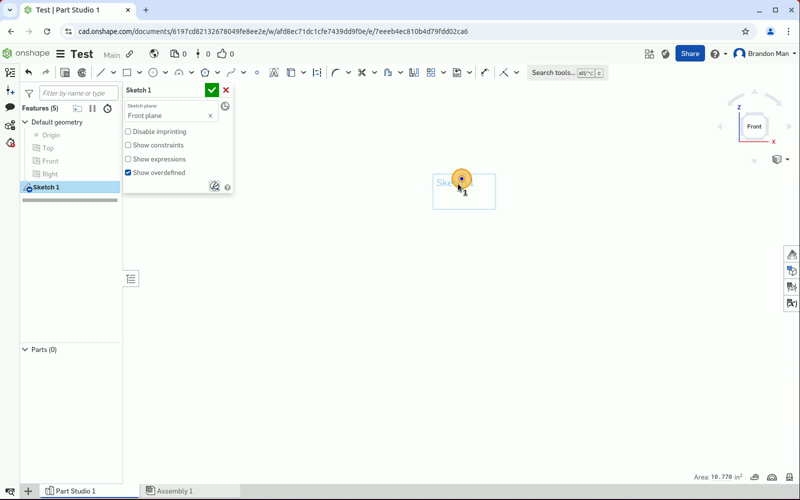
mouse_move(73, 352)
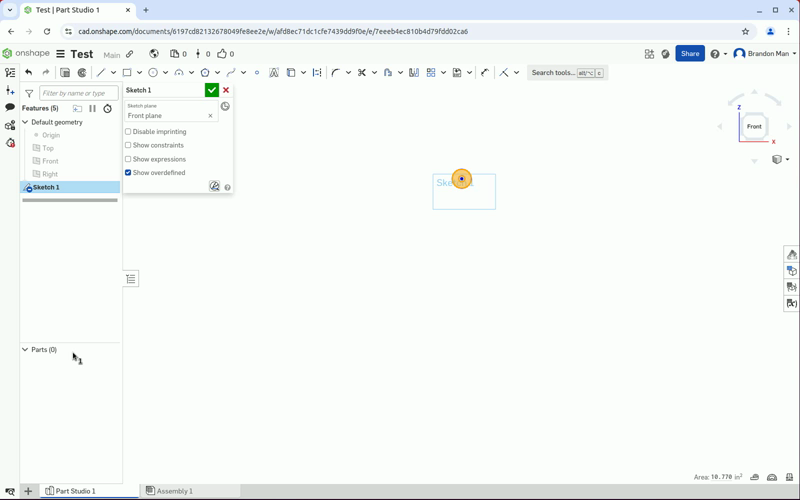
key(shift+y)
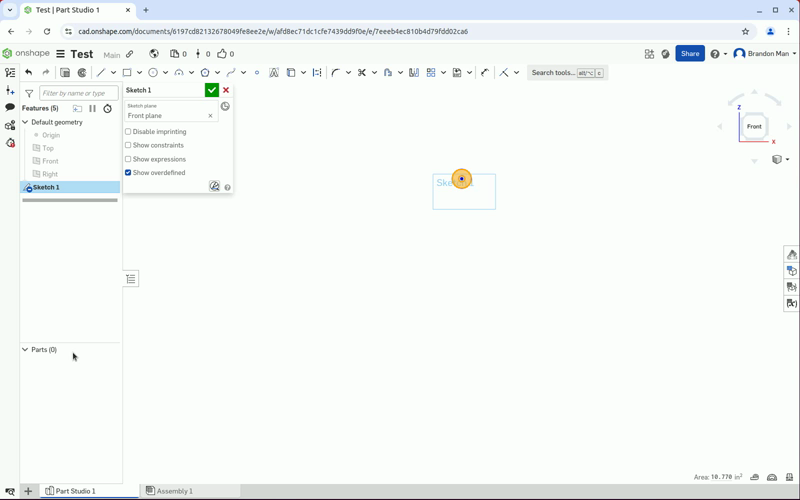
key(shift+e)
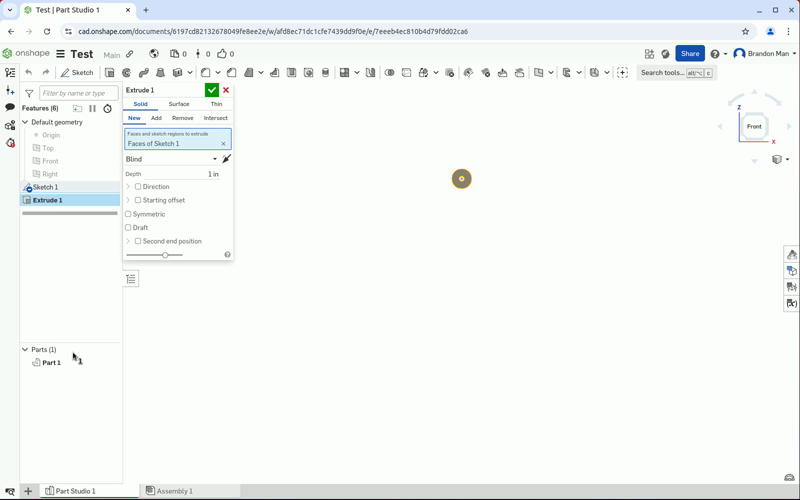
mouse_move(143, 106)
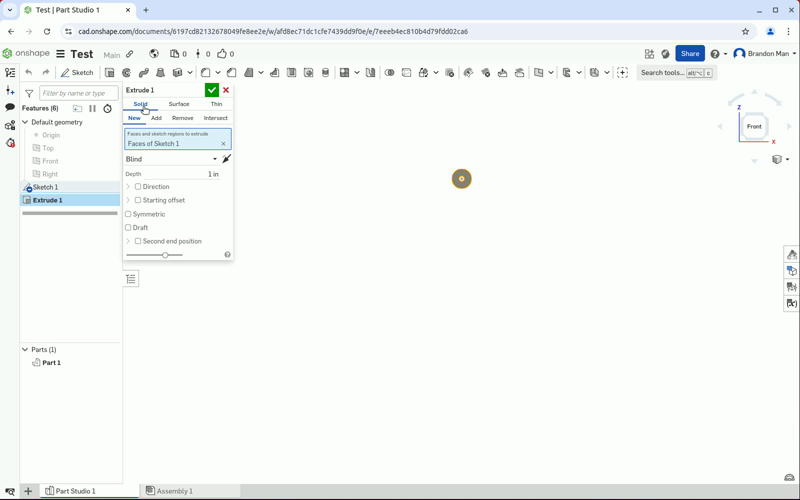
click(143, 106)
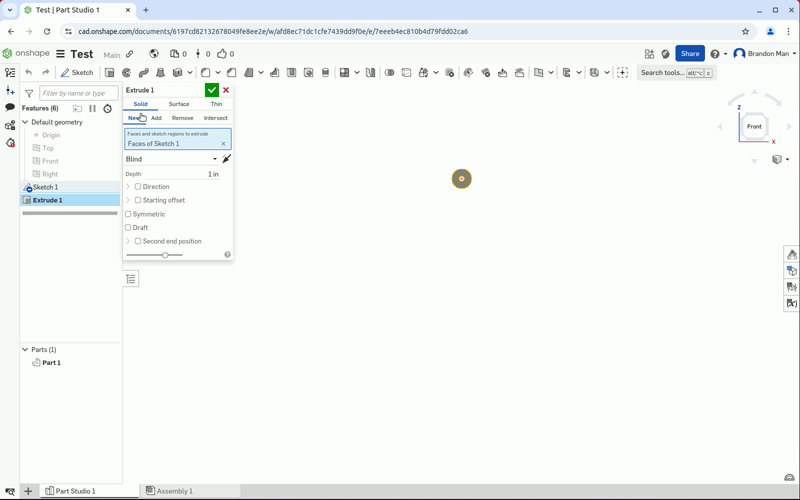
mouse_move(137, 120)
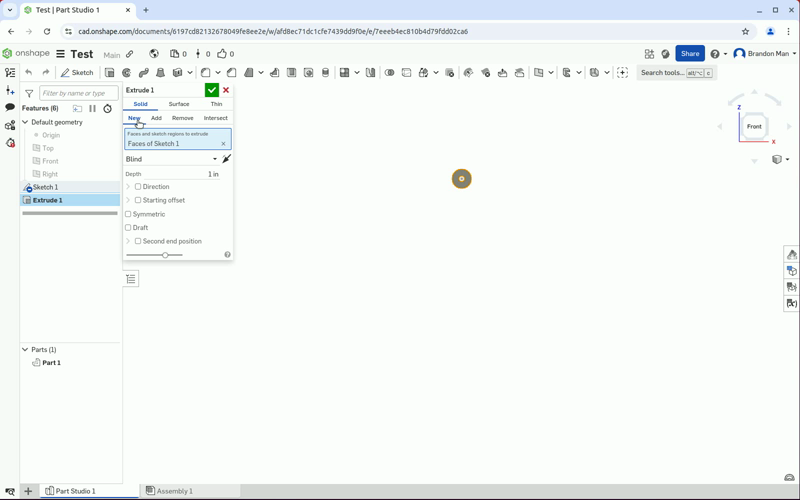
click(137, 120)
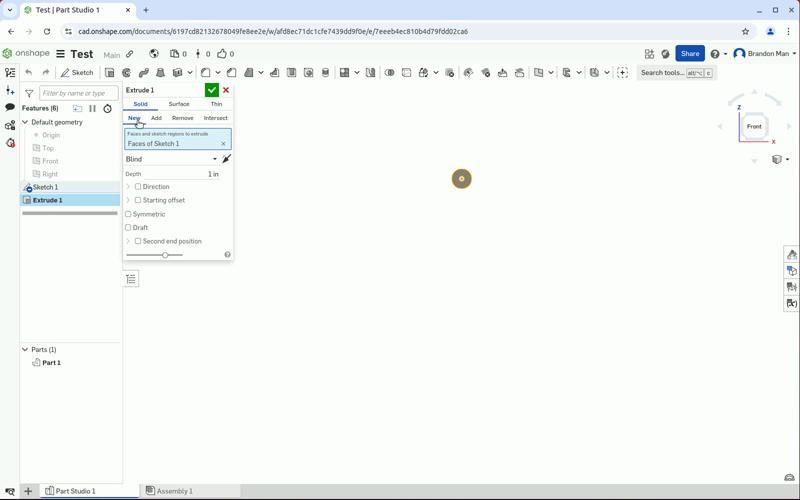
key(tab, 4)
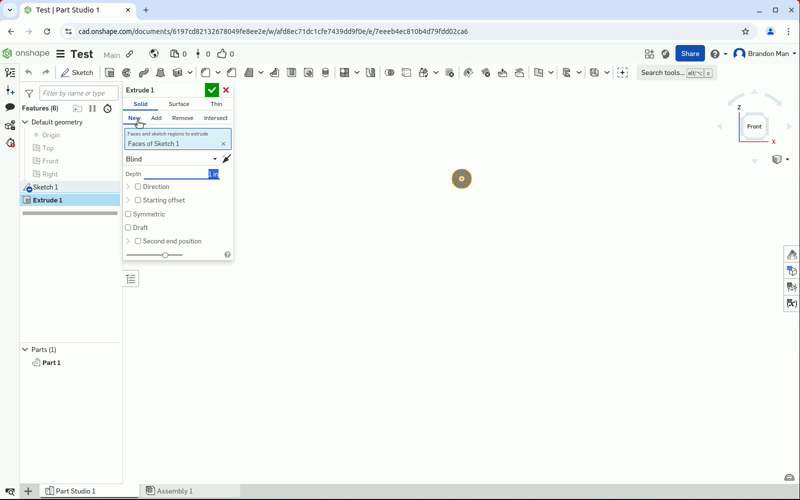
text(0.481)
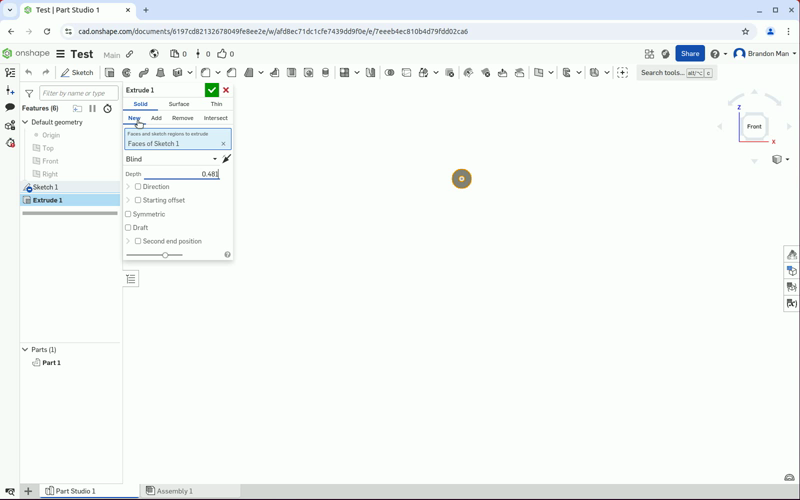
key(enter)
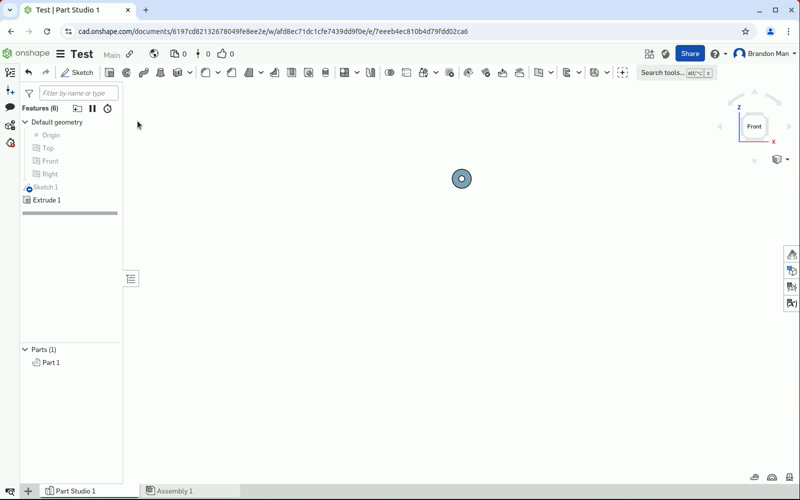
key(shift+h)
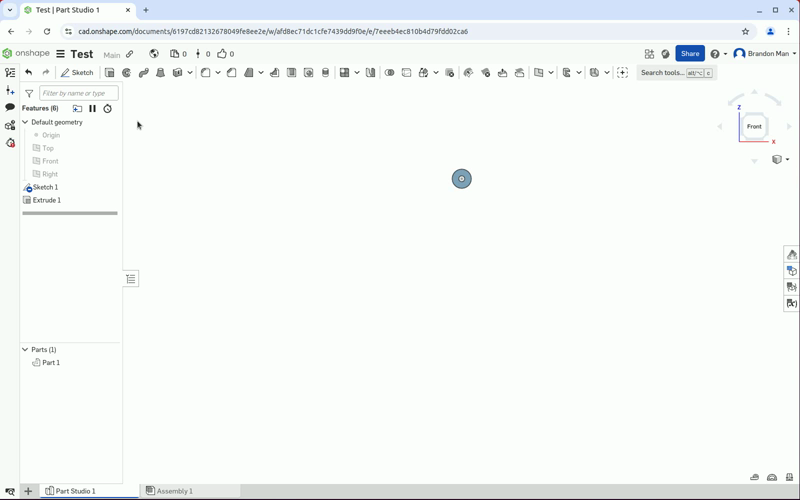
key(shift+h)
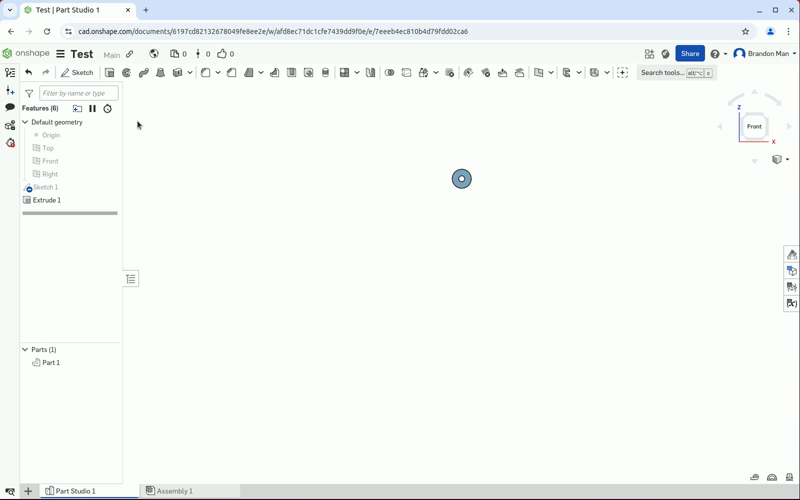
mouse_move(73, 189)
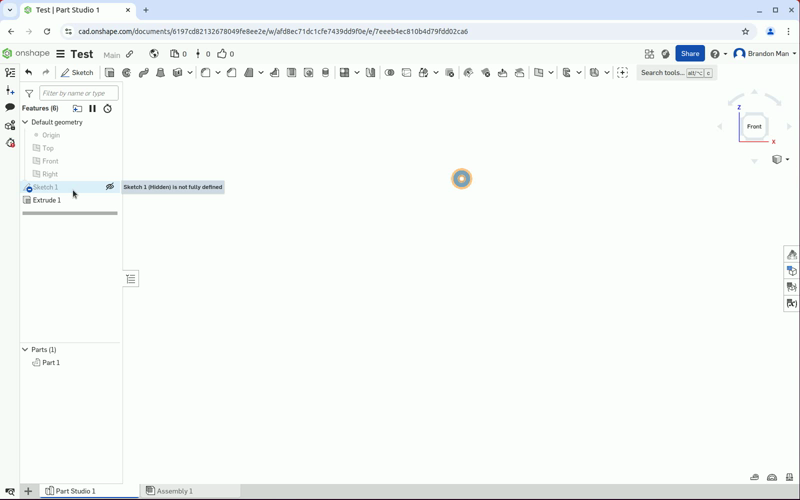
click(73, 189)
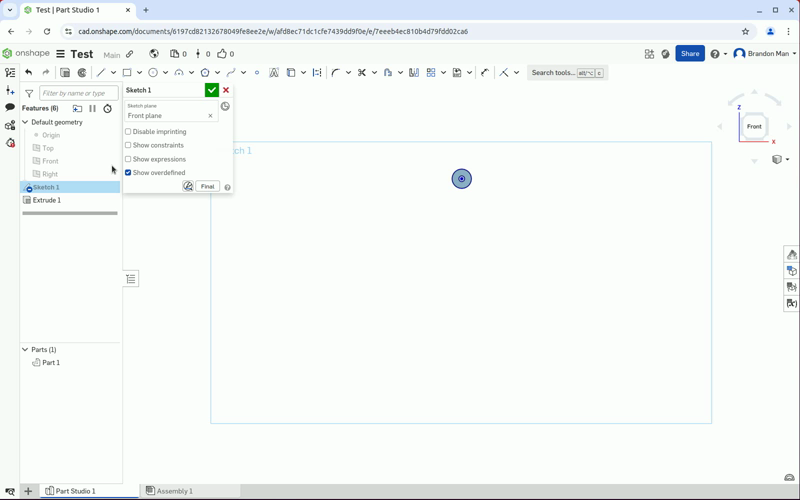
mouse_move(229, 92)
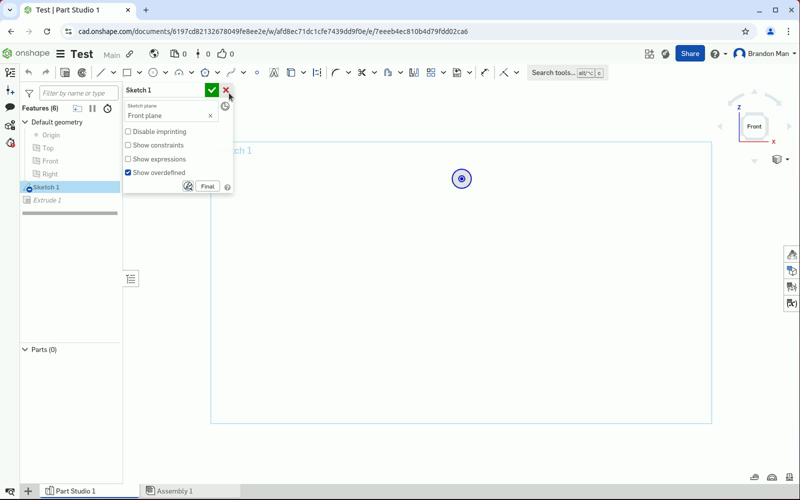
click(229, 92)
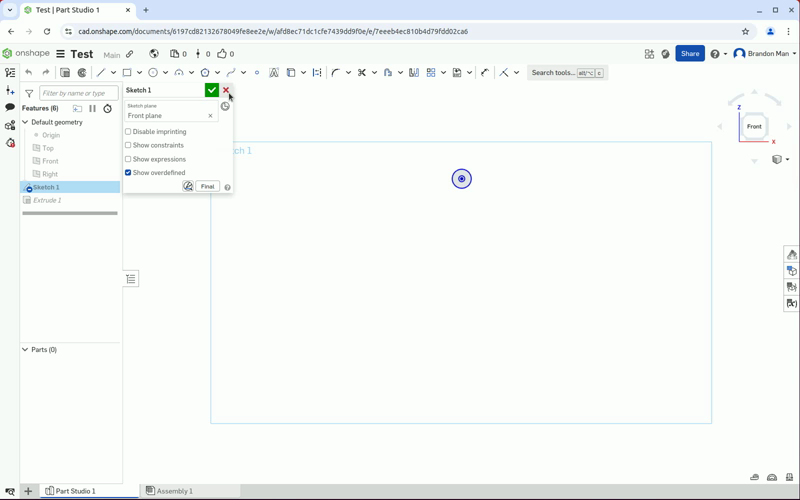
key(shift+s)
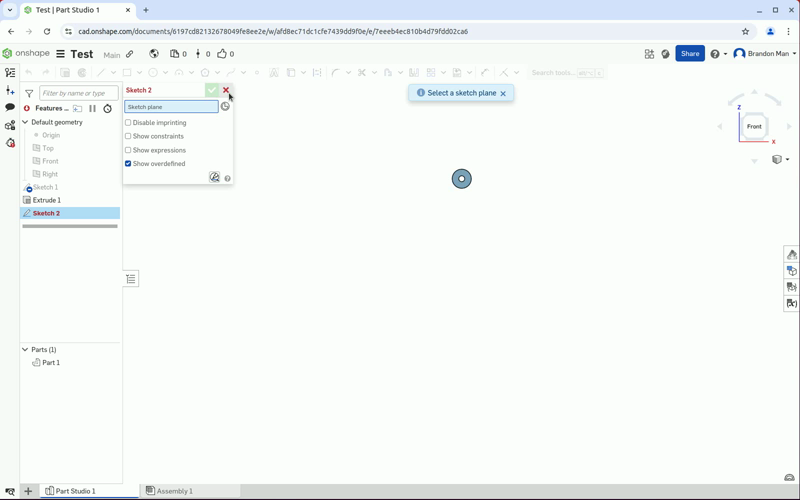
mouse_move(73, 163)
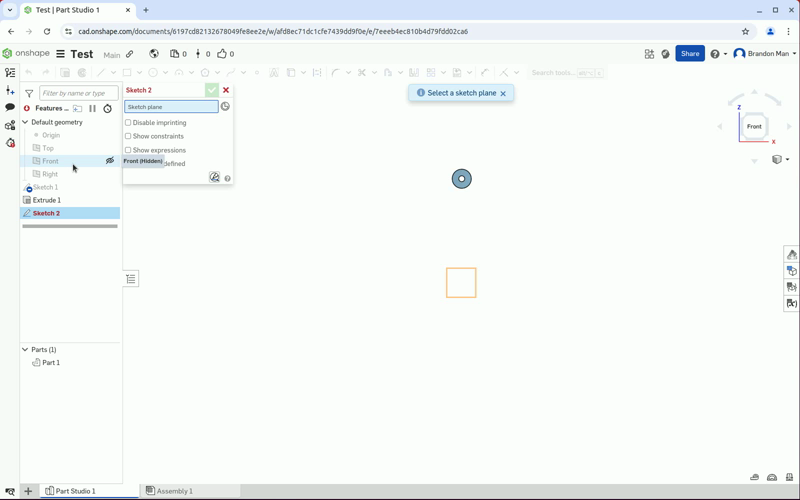
click(73, 163)
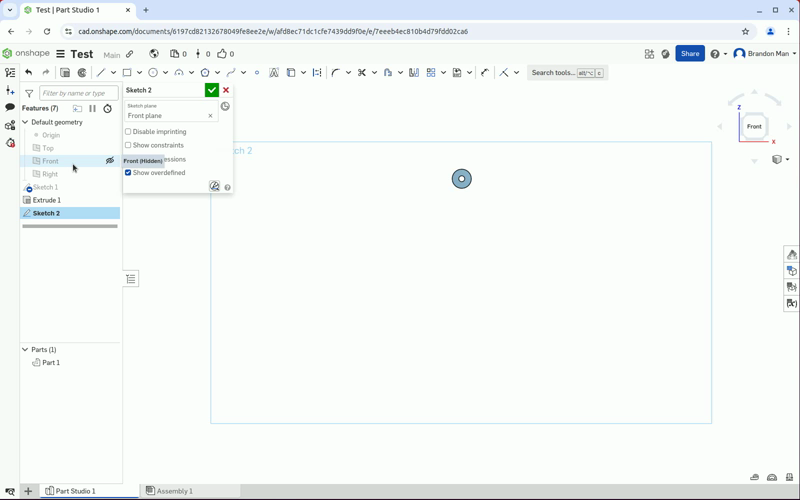
mouse_move(73, 352)
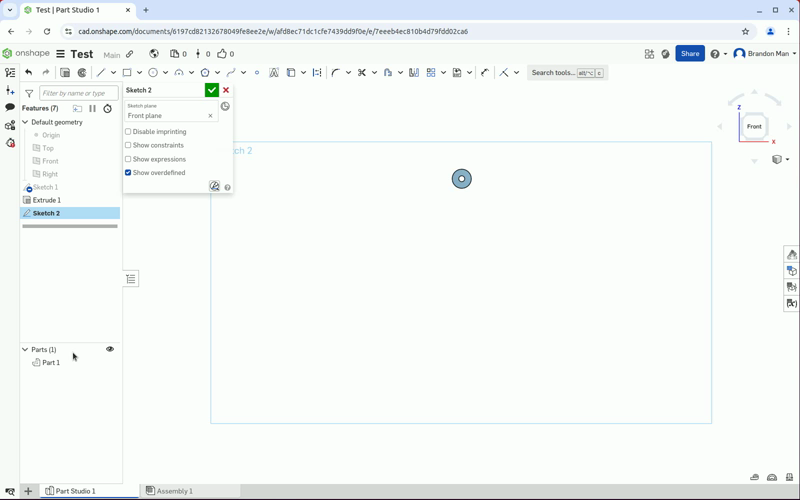
key(y)
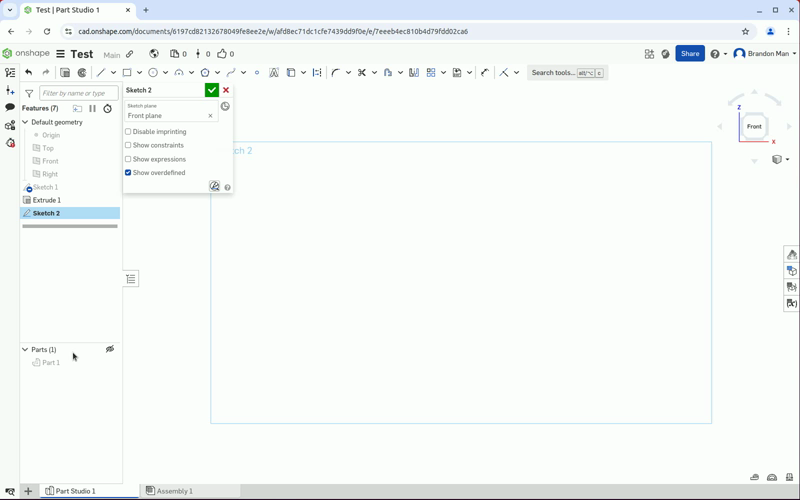
key(c)
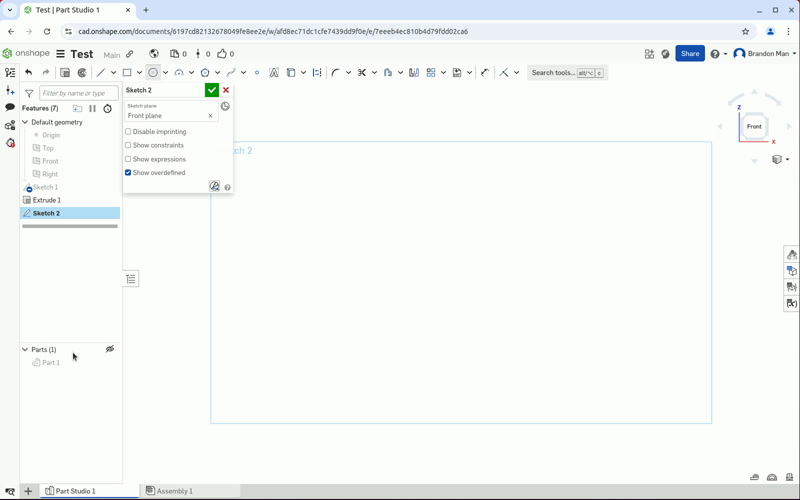
key_down(shift)
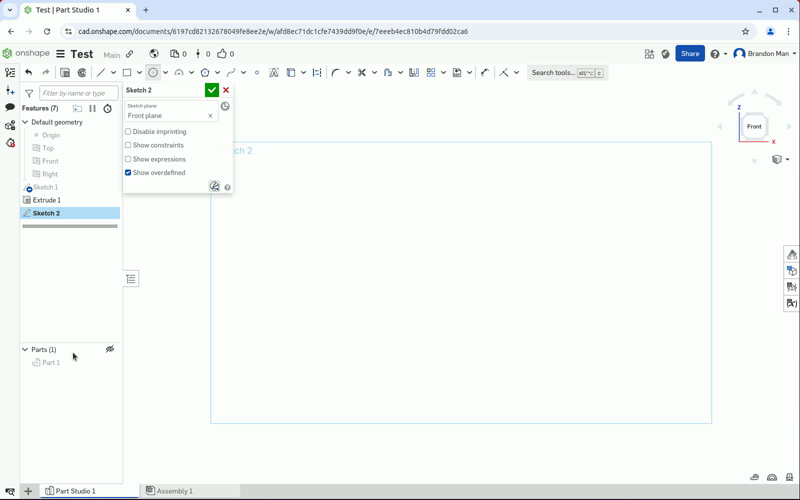
mouse_move(461, 282)
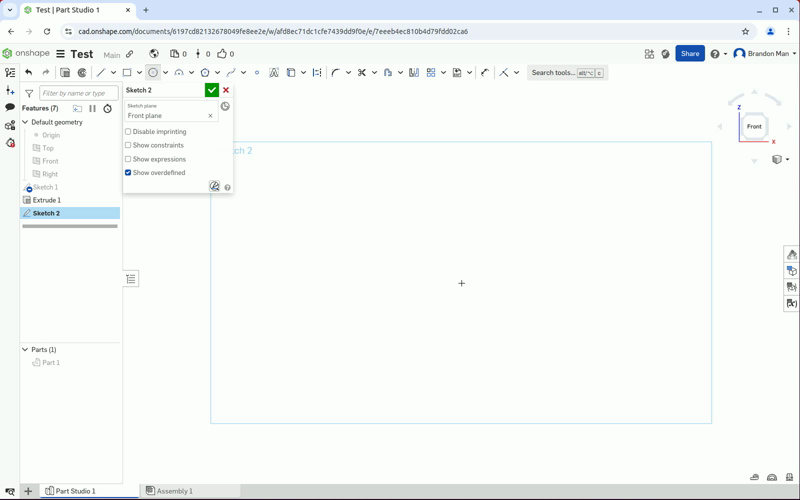
click(461, 282)
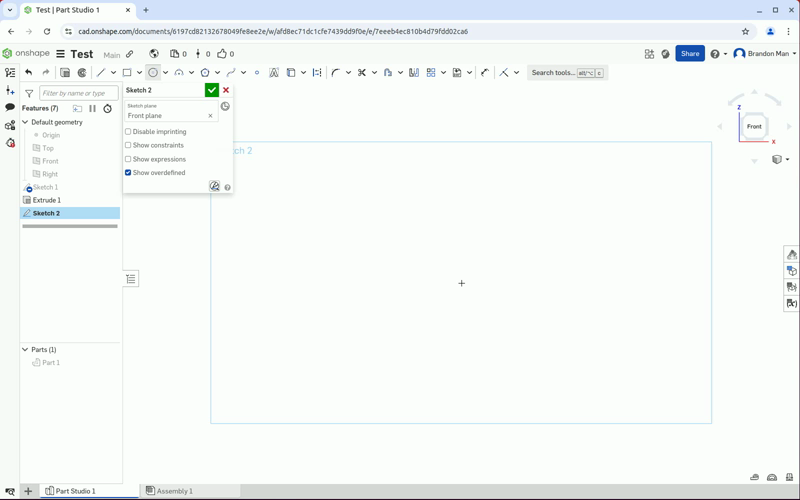
key_up(shift)
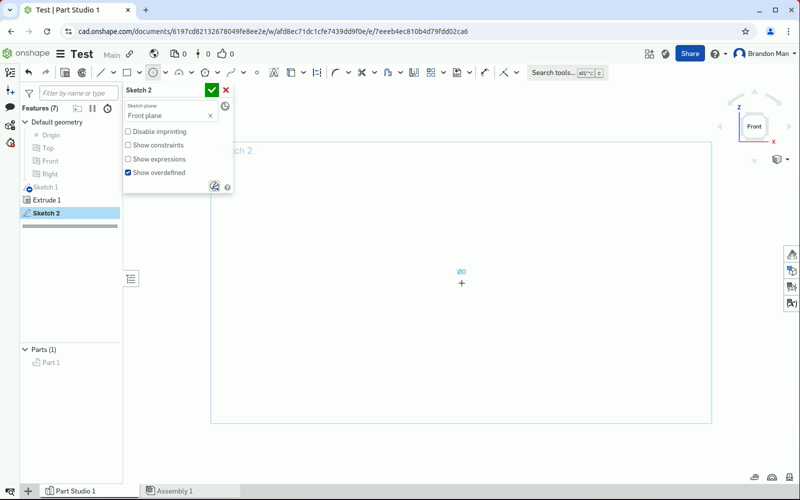
mouse_move(471, 282)
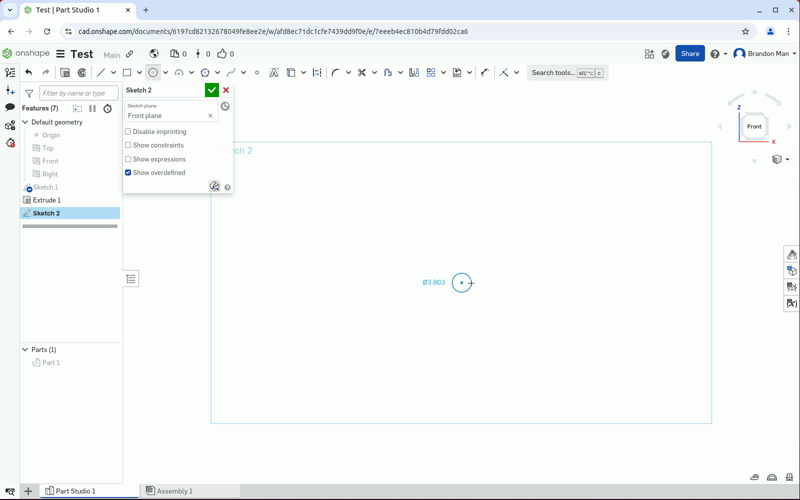
click(471, 282)
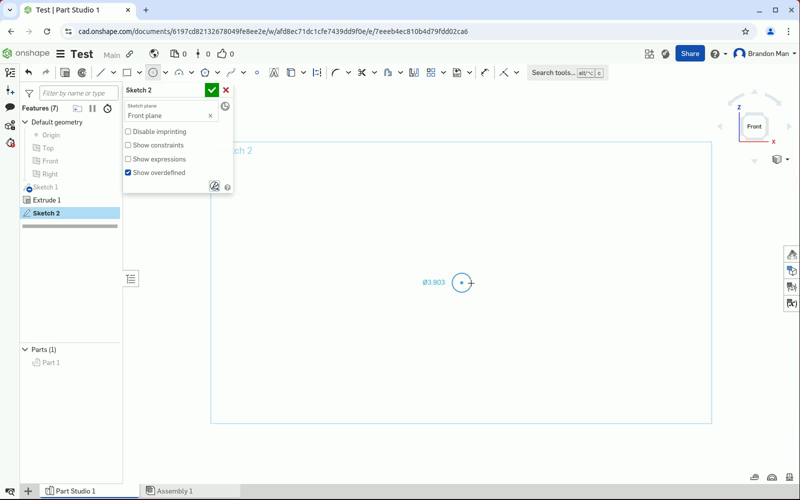
key(esc)
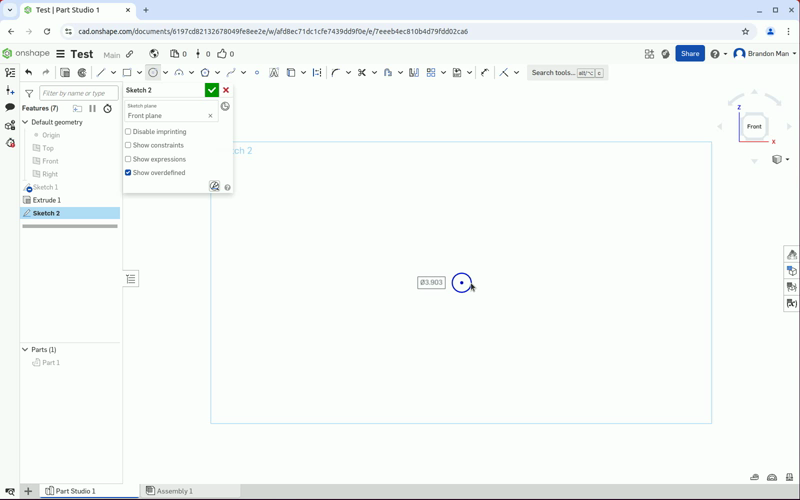
key(c)
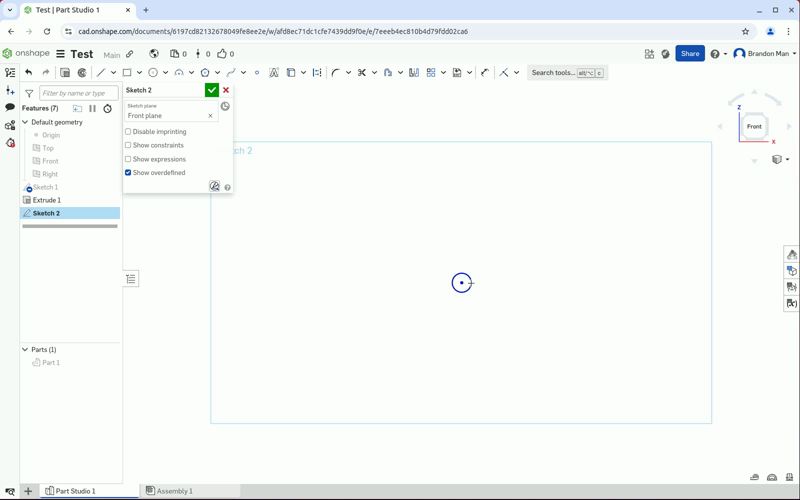
key_down(shift)
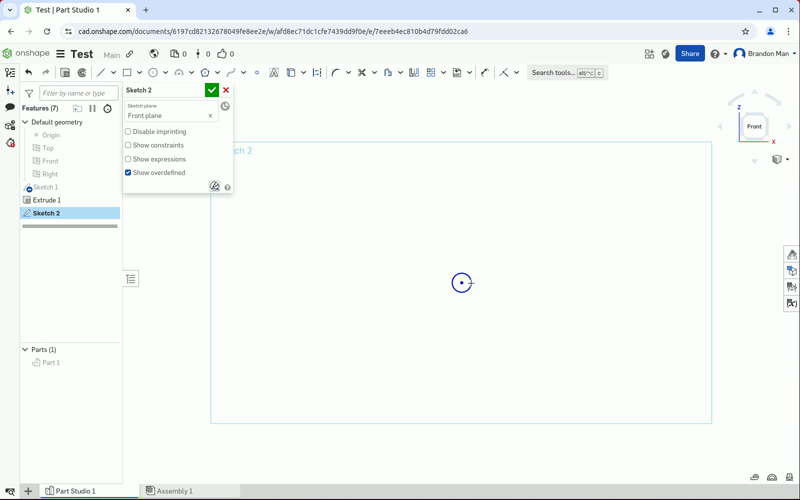
mouse_move(461, 282)
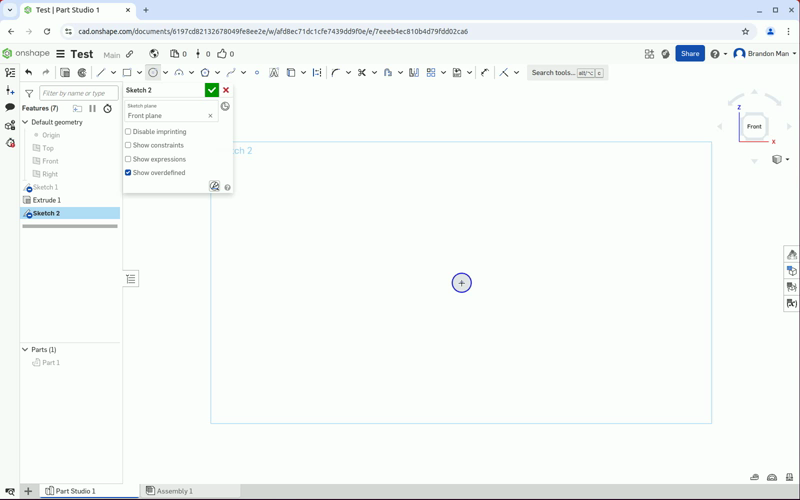
click(461, 282)
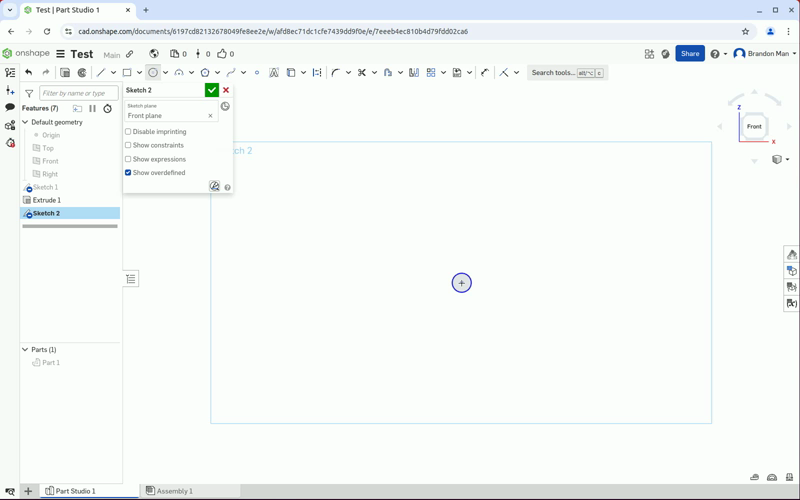
key_up(shift)
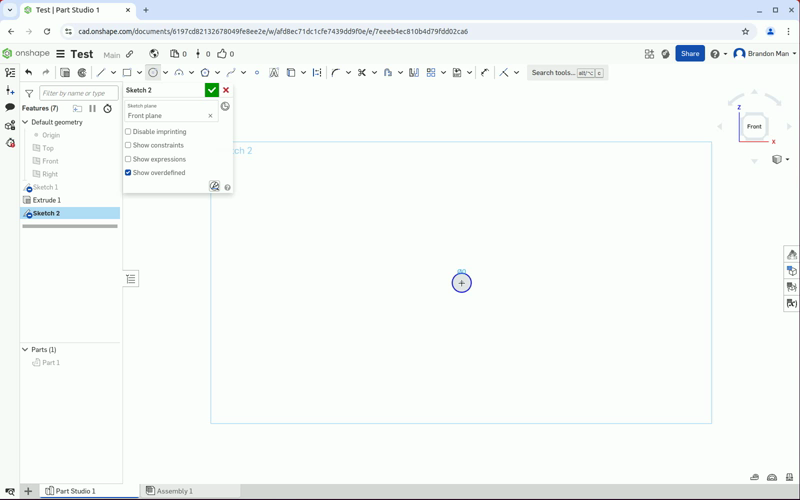
mouse_move(464, 282)
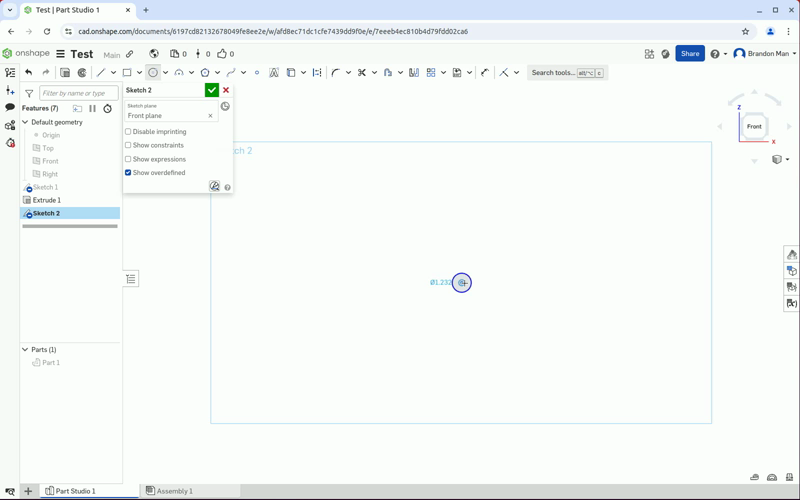
scroll(6)
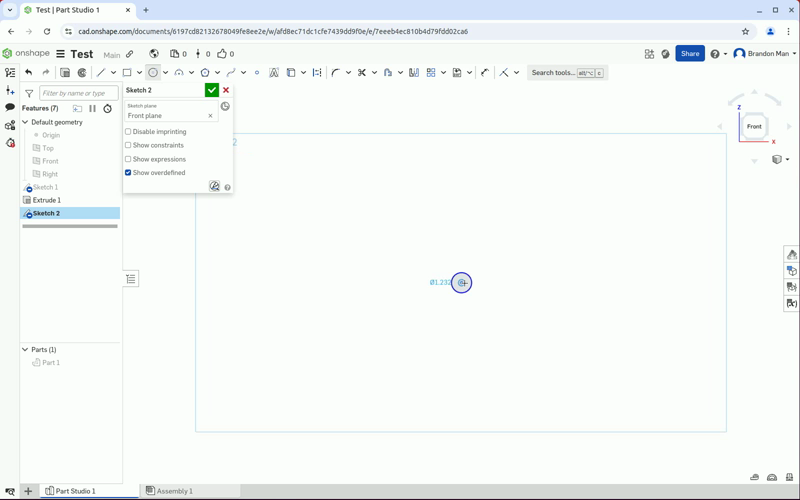
scroll(6)
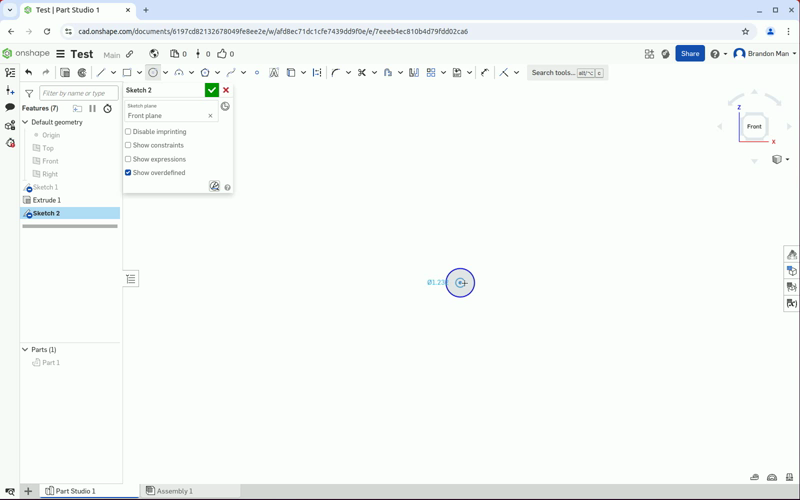
scroll(6)
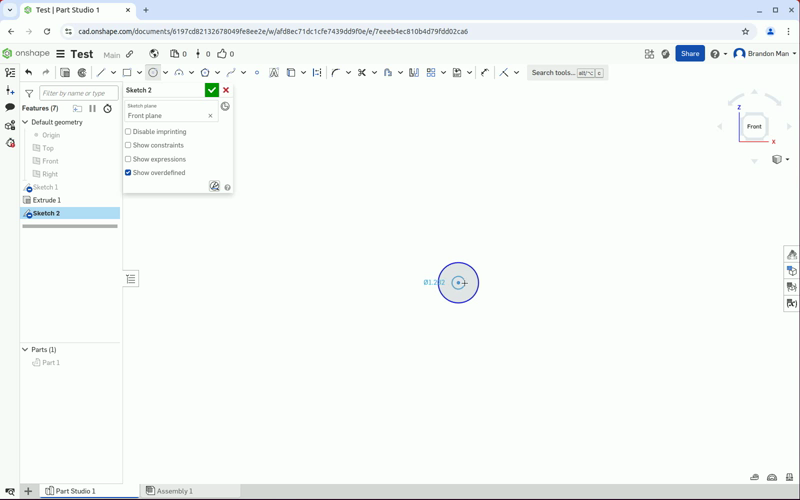
scroll(6)
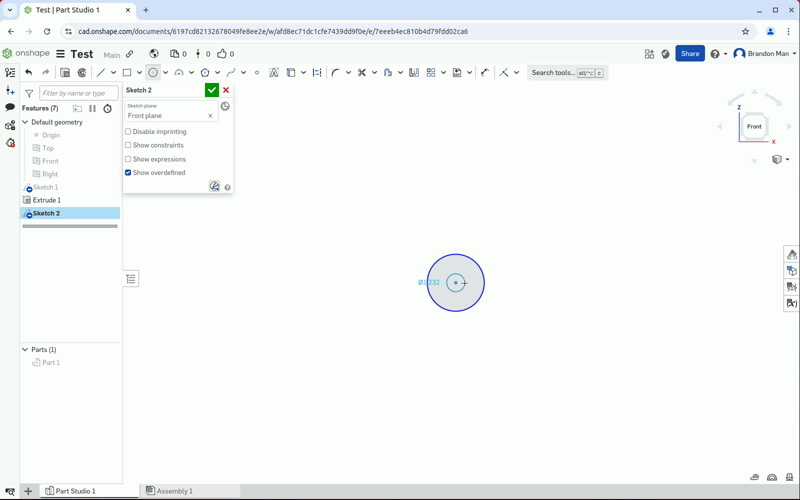
scroll(6)
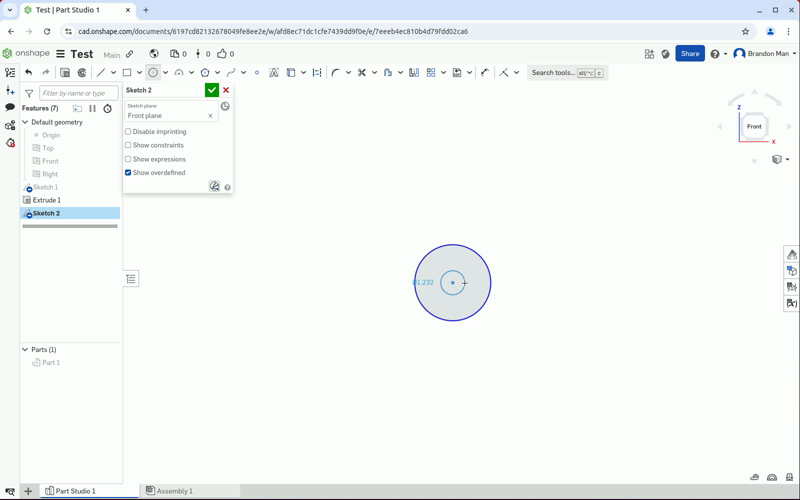
scroll(6)
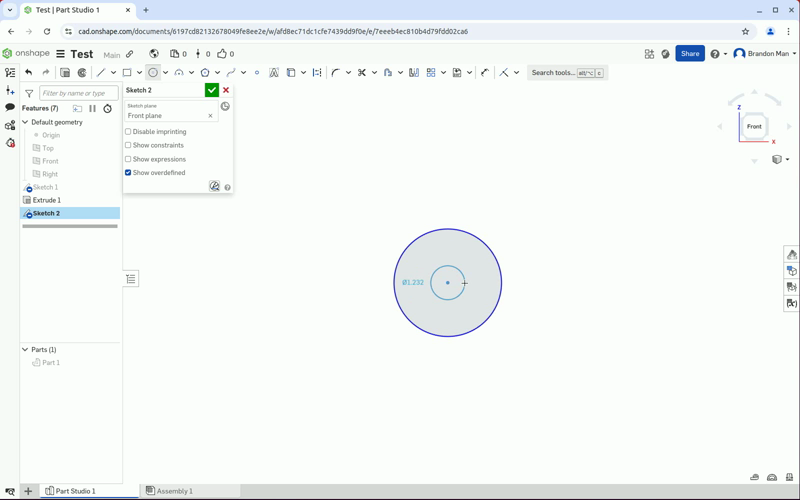
scroll(6)
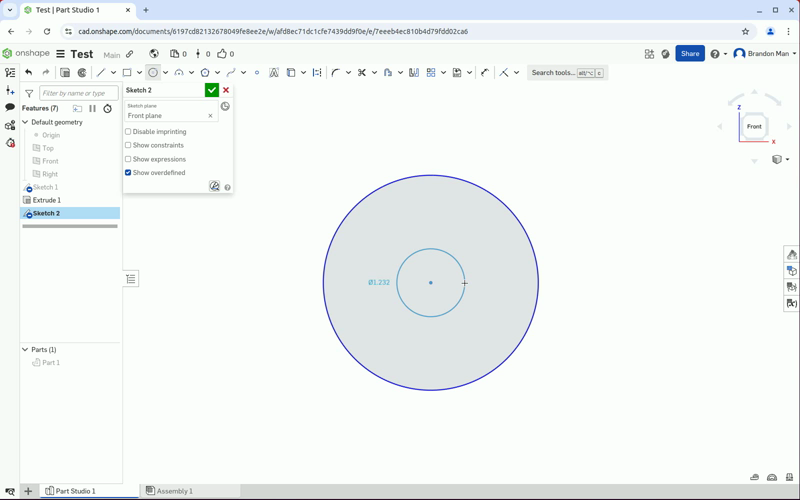
click(464, 282)
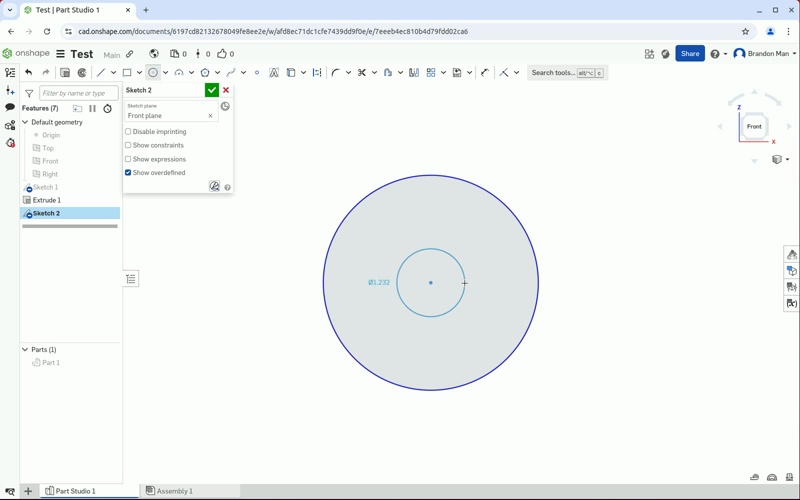
scroll(-6)
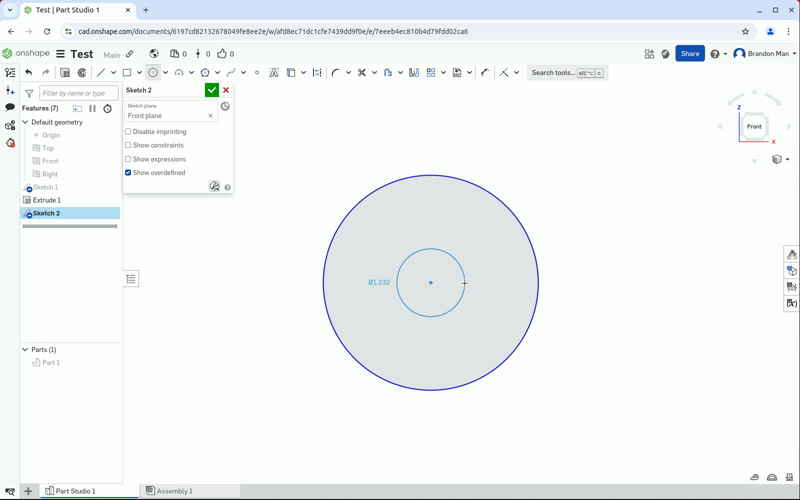
scroll(-6)
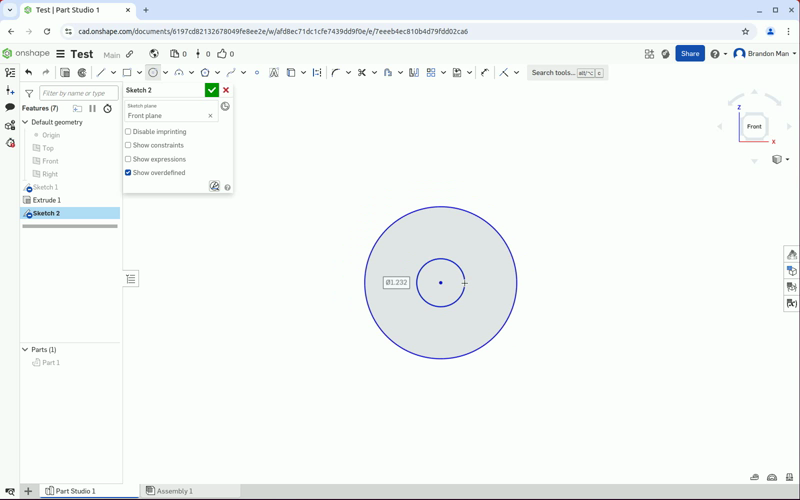
scroll(-6)
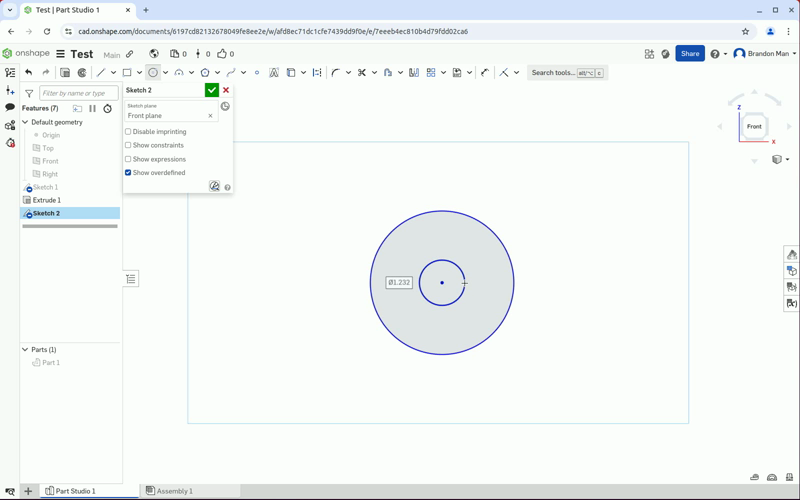
scroll(-6)
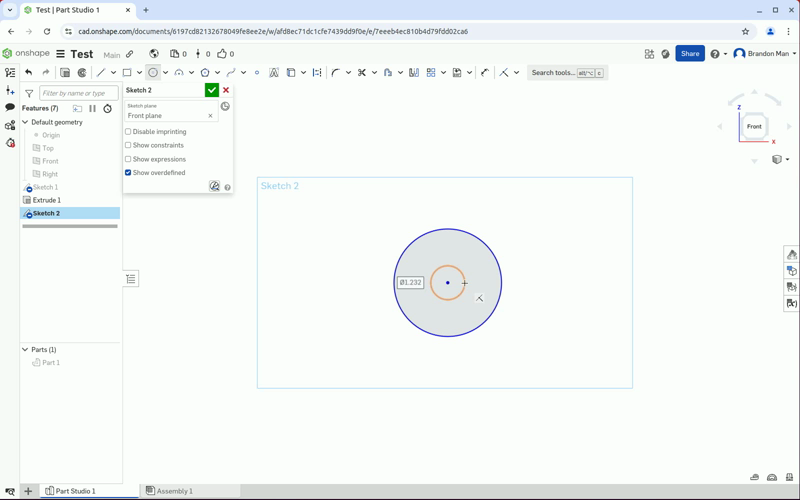
scroll(-6)
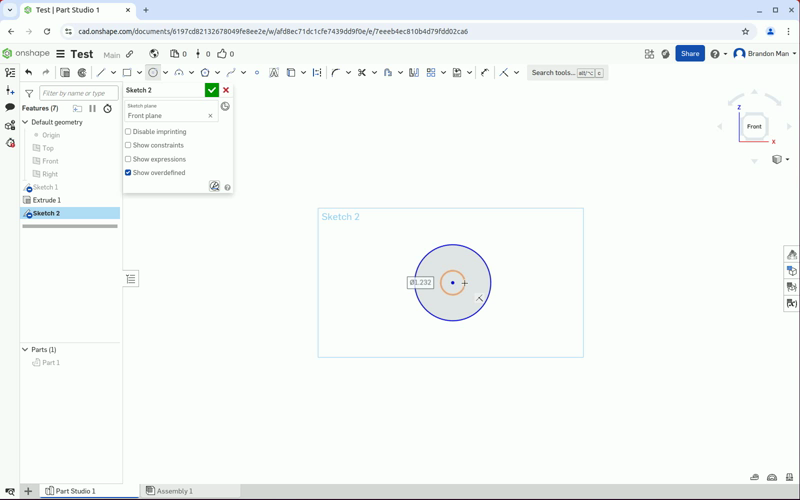
scroll(-6)
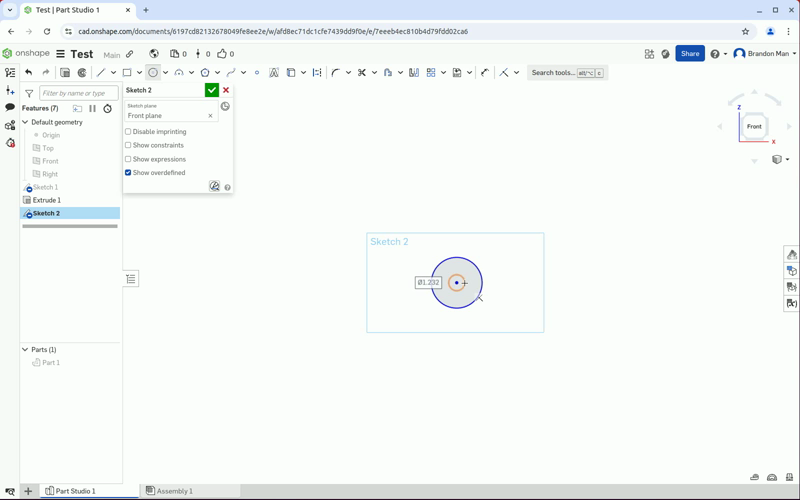
scroll(-6)
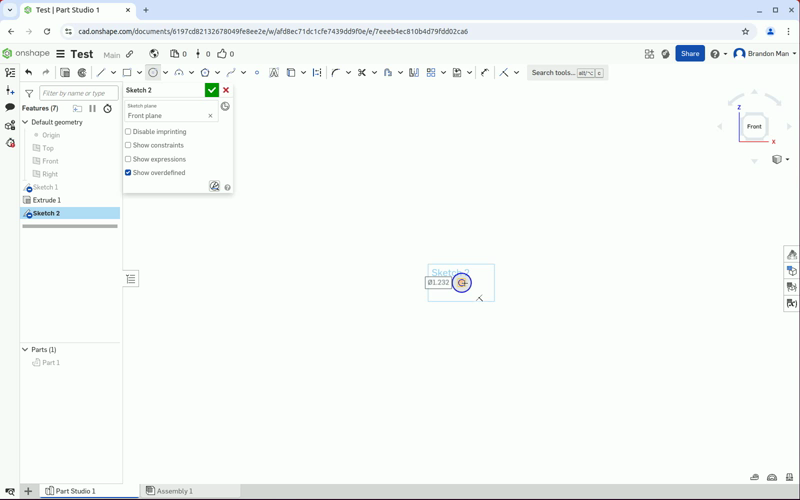
key(esc)
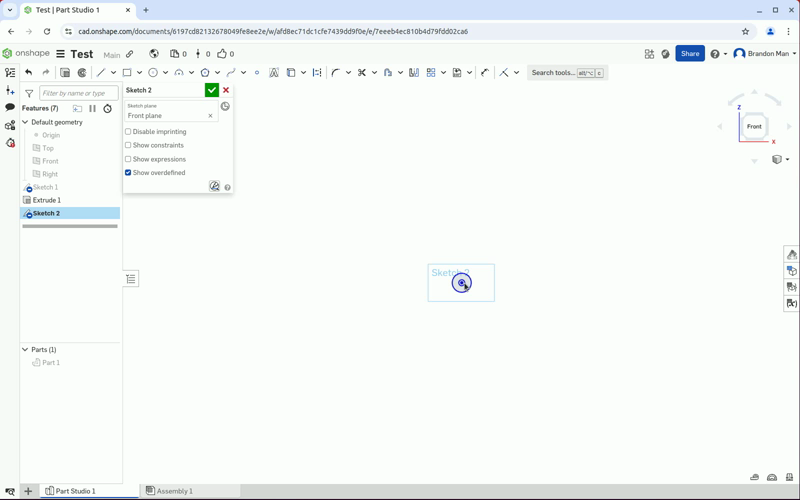
mouse_move(464, 289)
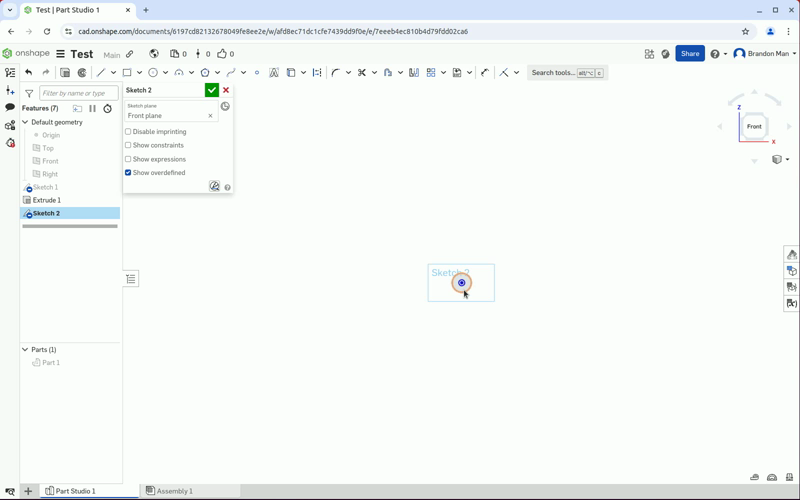
scroll(6)
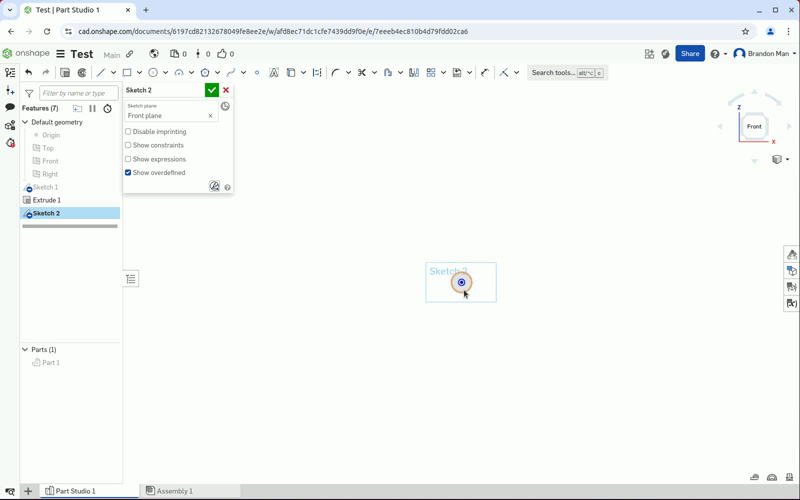
scroll(6)
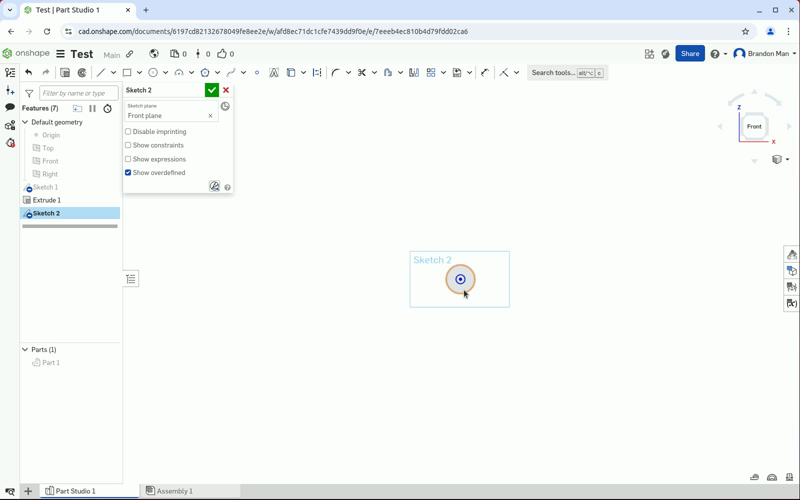
scroll(6)
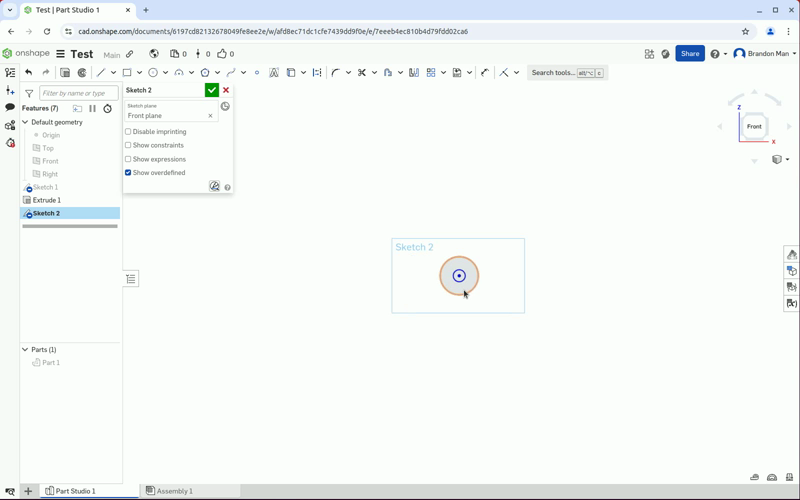
scroll(6)
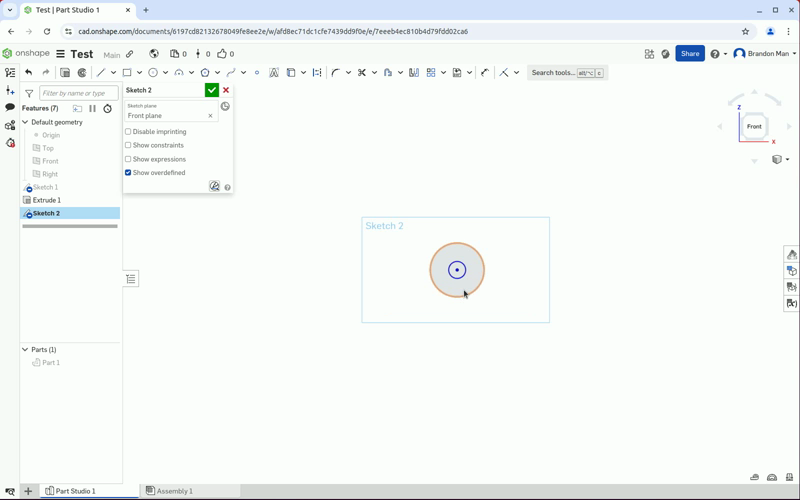
scroll(6)
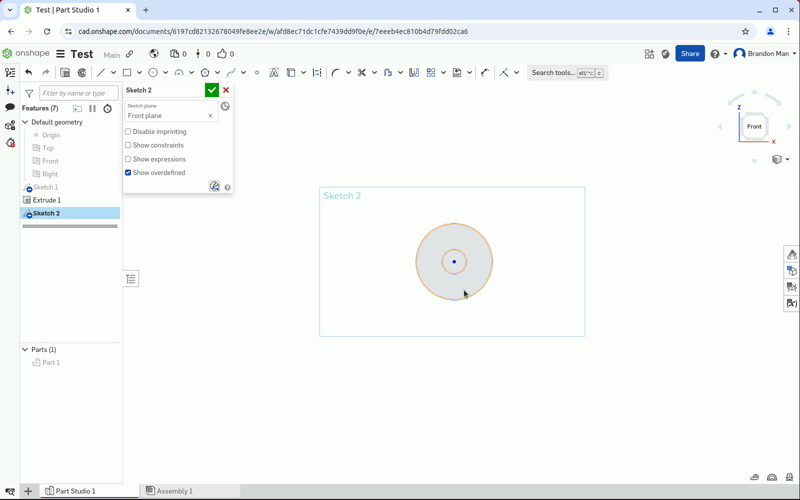
scroll(6)
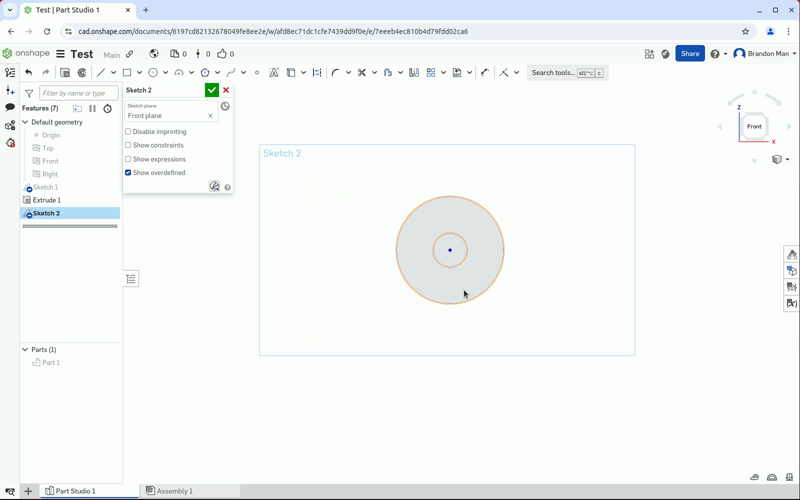
scroll(6)
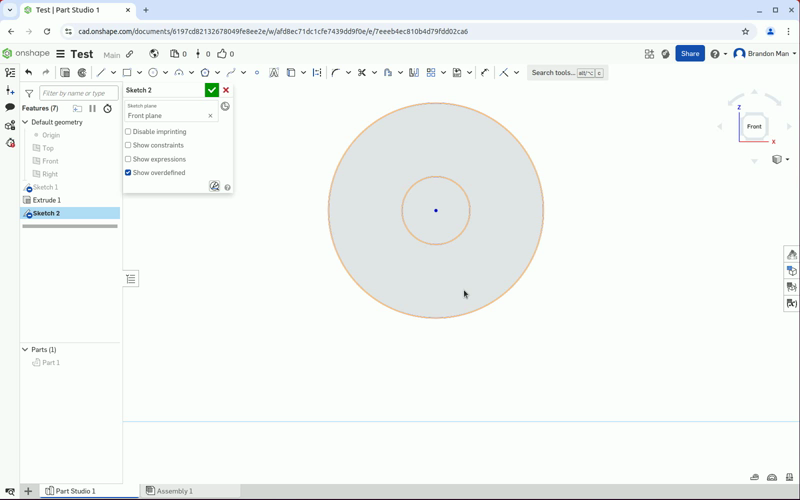
click(464, 289)
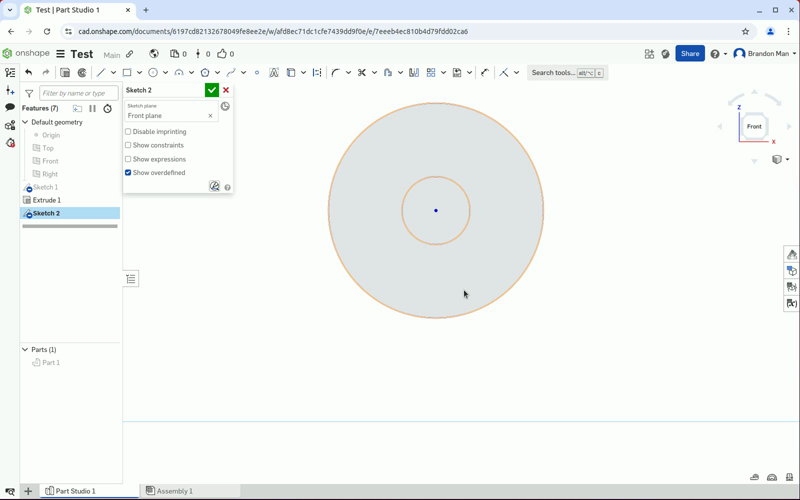
scroll(-6)
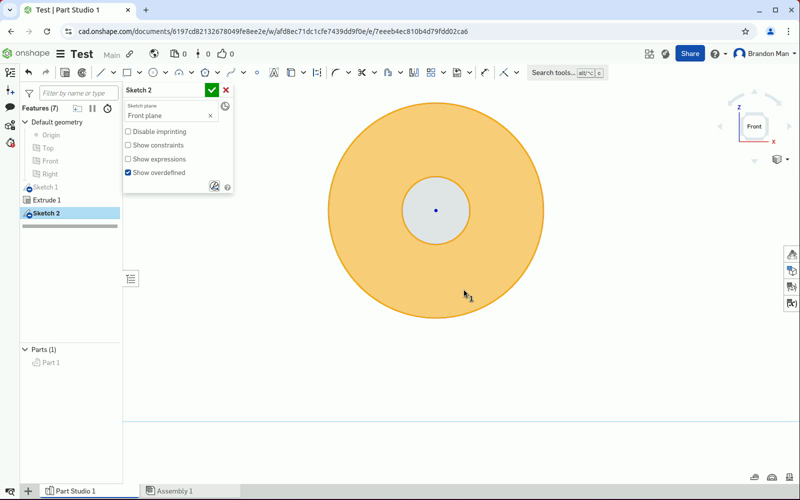
scroll(-6)
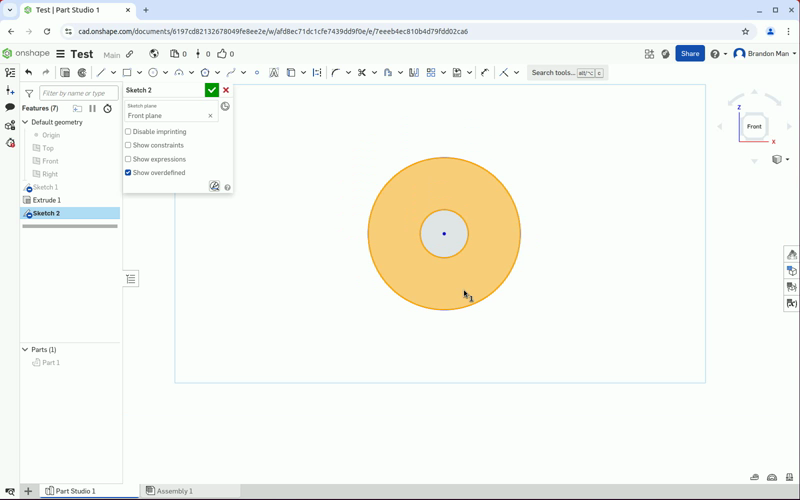
scroll(-6)
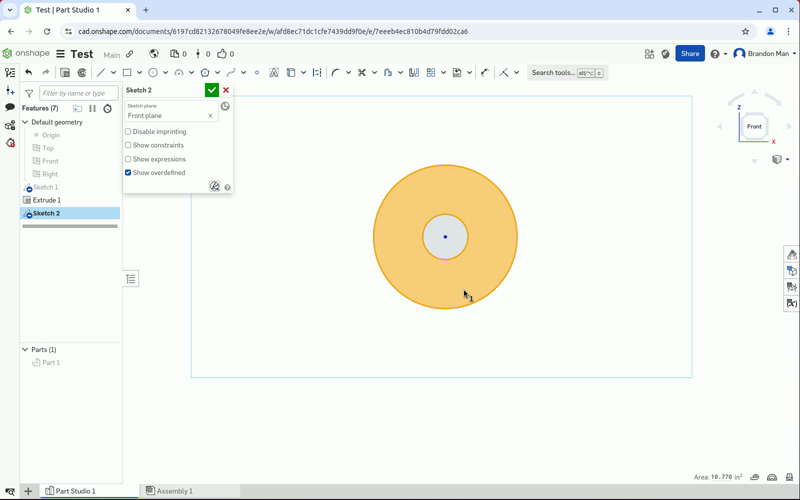
scroll(-6)
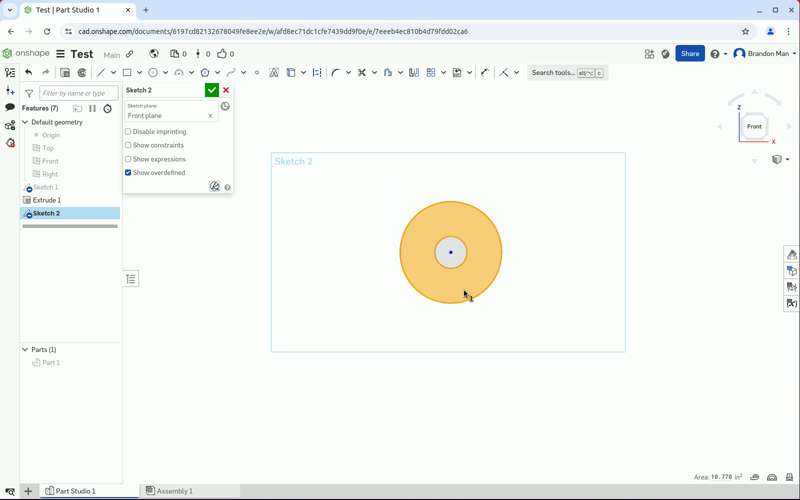
scroll(-6)
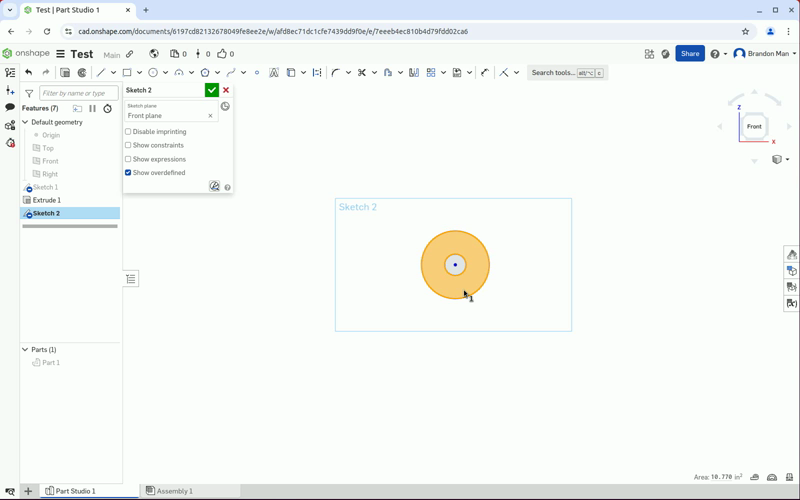
scroll(-6)
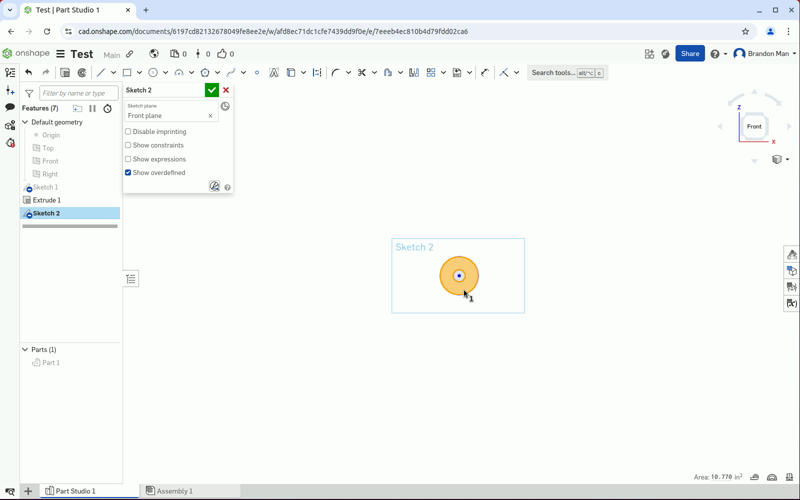
scroll(-6)
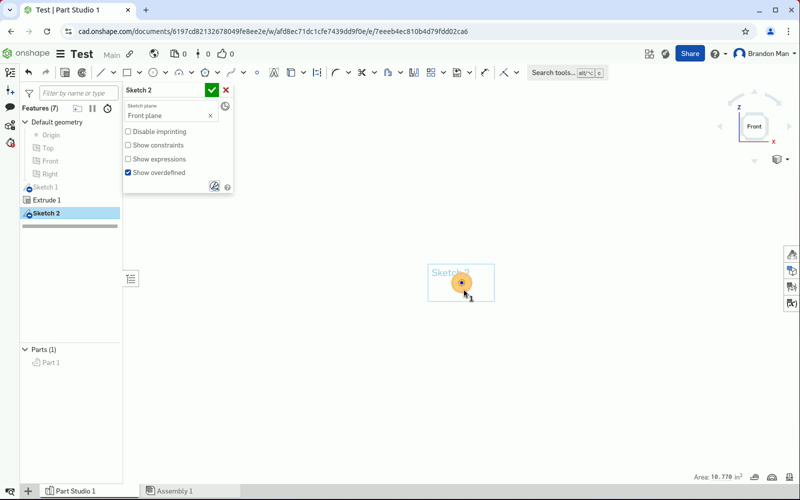
mouse_move(73, 352)
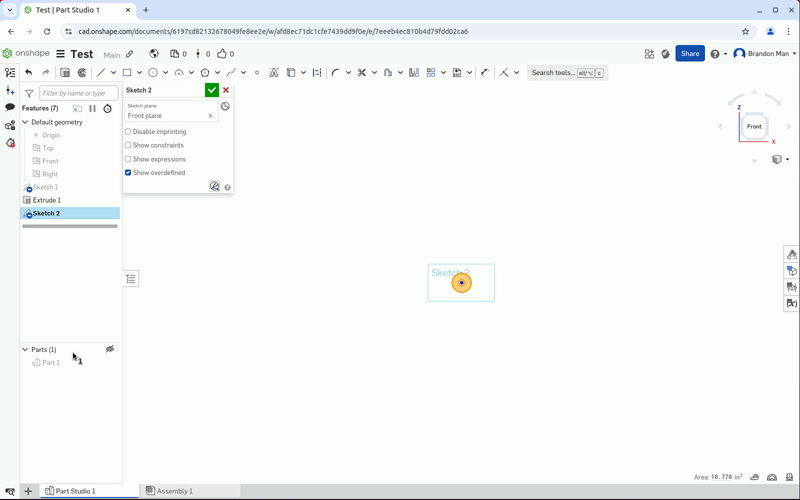
key(shift+y)
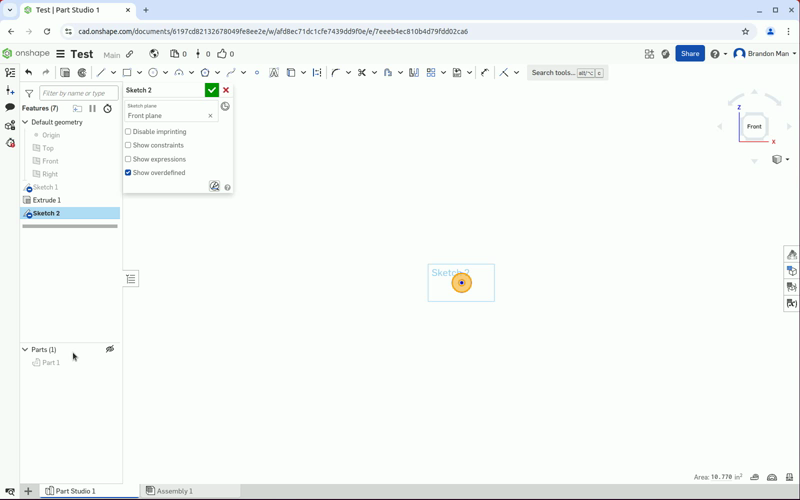
key(shift+e)
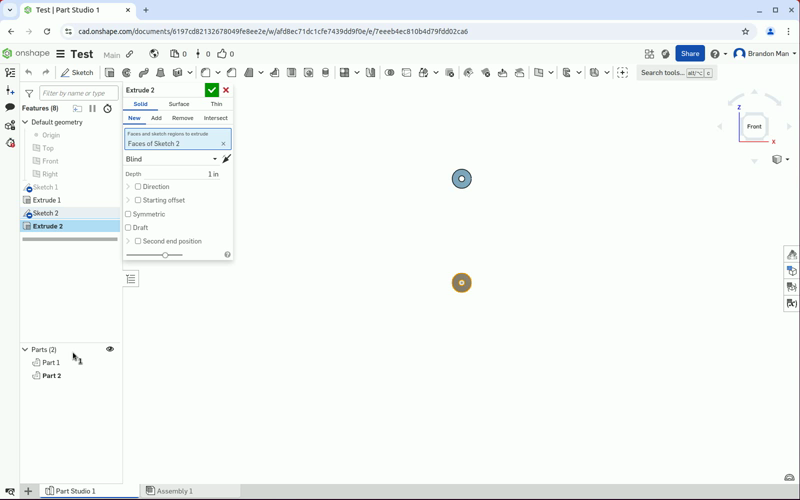
mouse_move(143, 106)
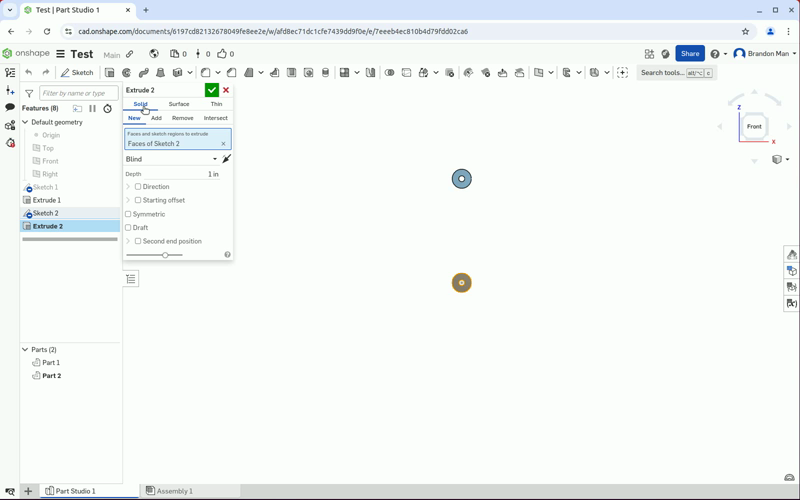
click(143, 106)
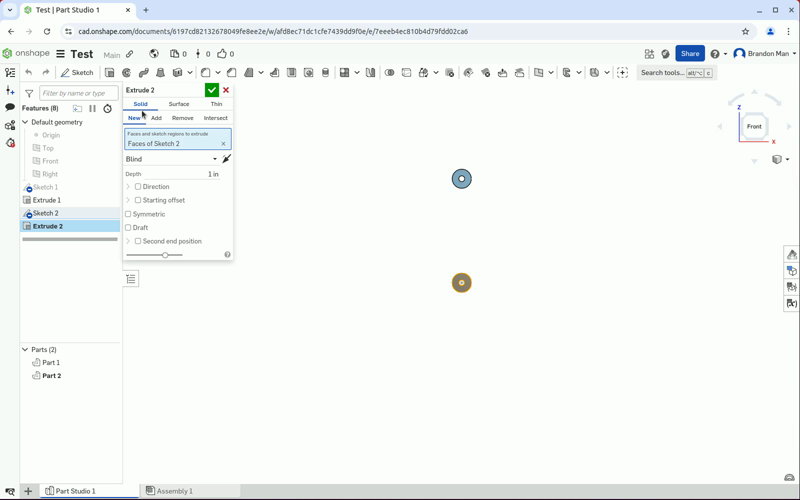
mouse_move(137, 120)
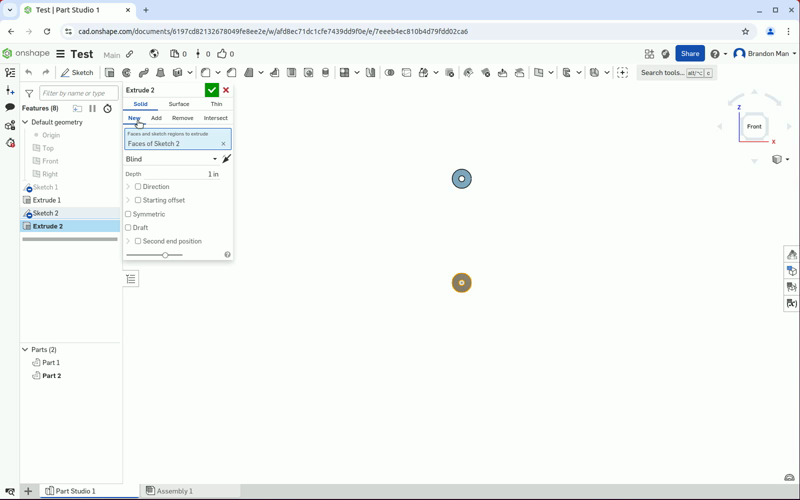
click(137, 120)
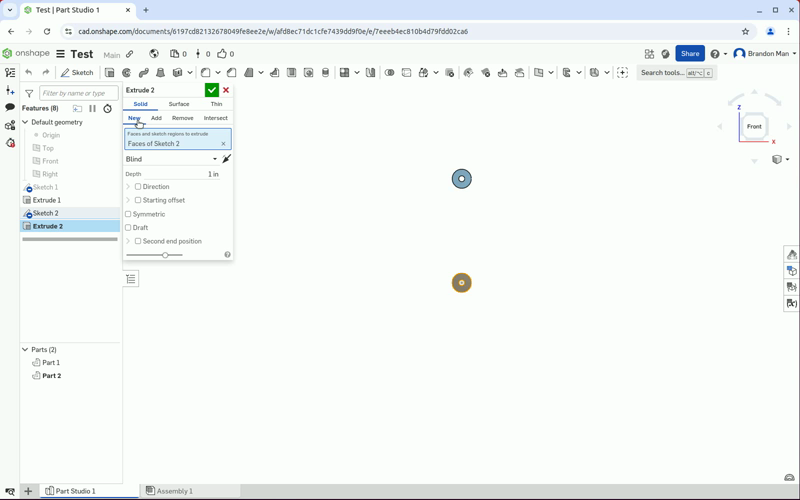
key(tab, 4)
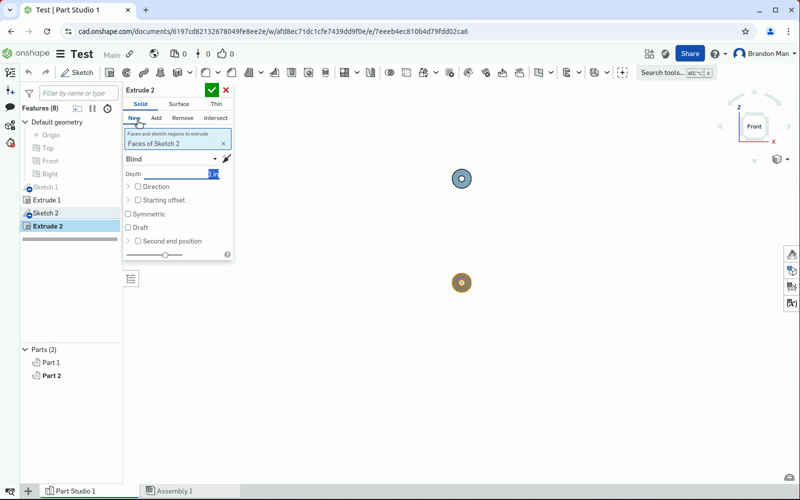
text(0.481)
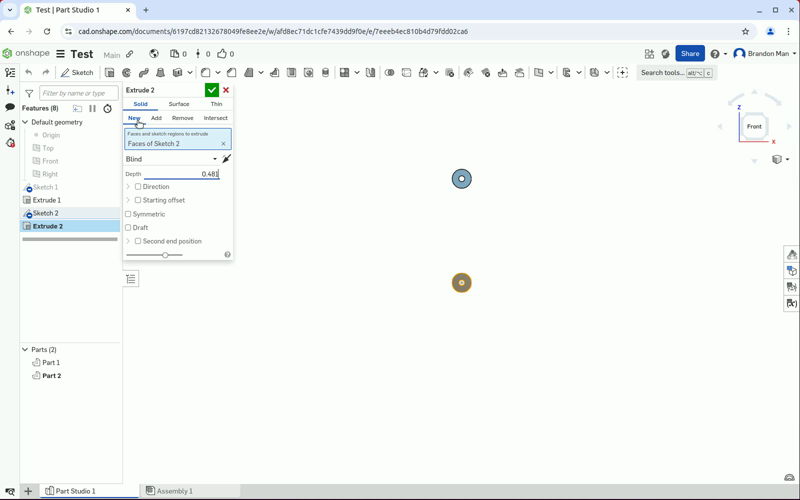
key(enter)
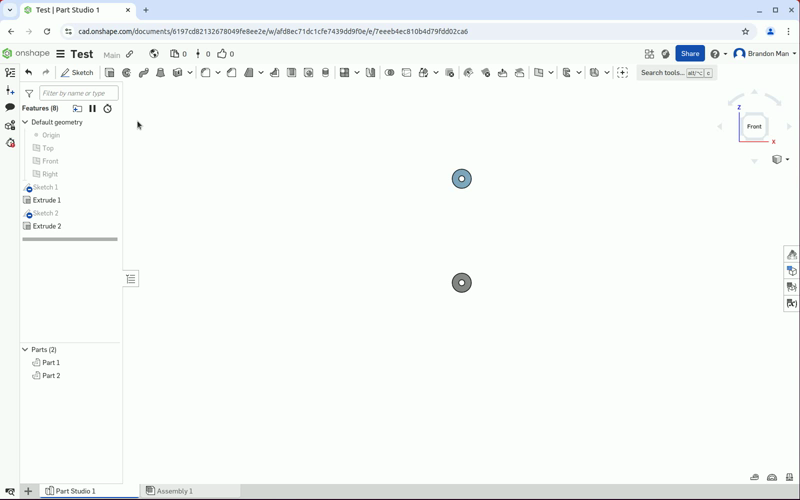
key(shift+h)
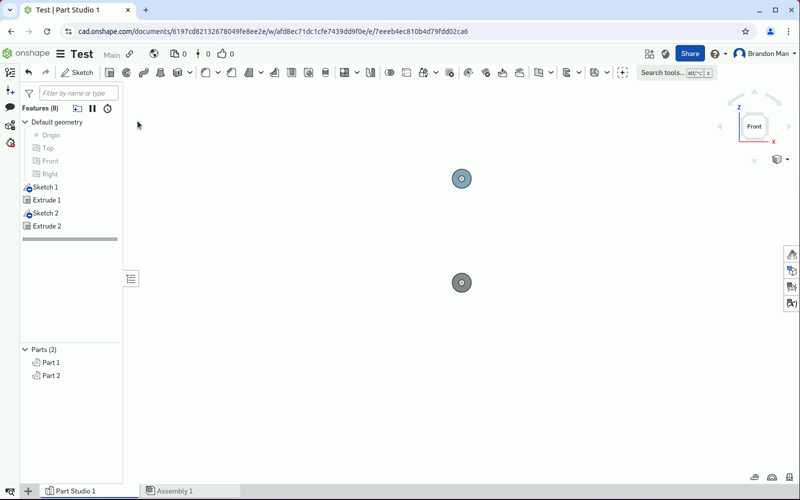
key(shift+h)
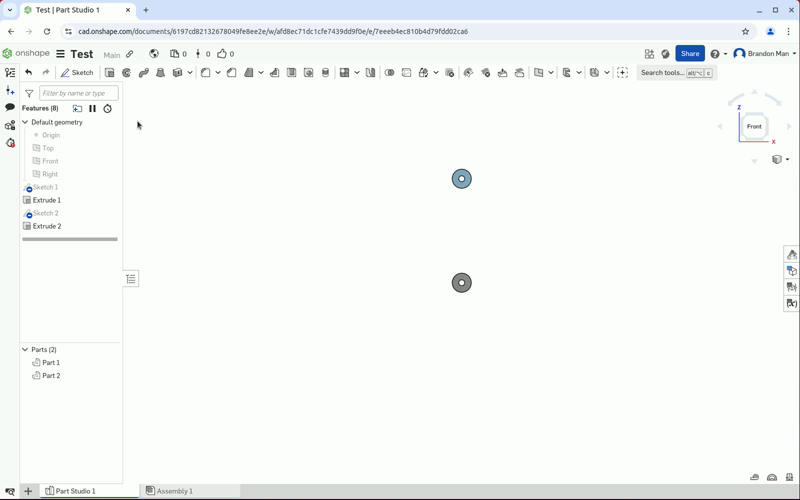
mouse_move(73, 189)
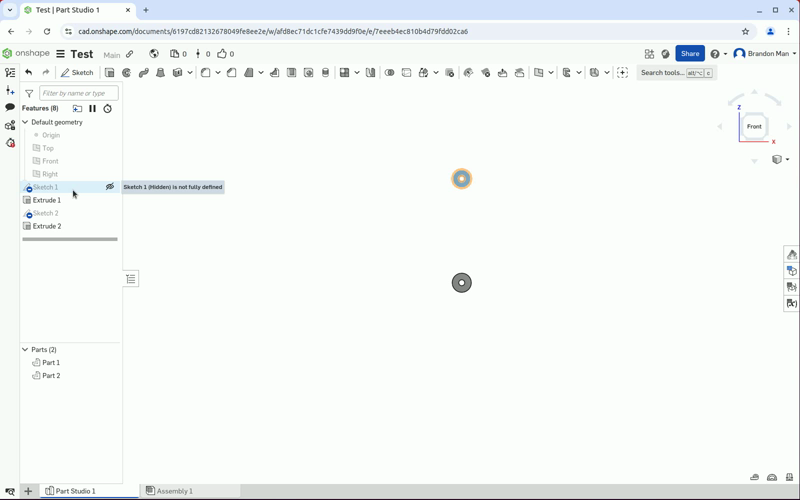
click(73, 189)
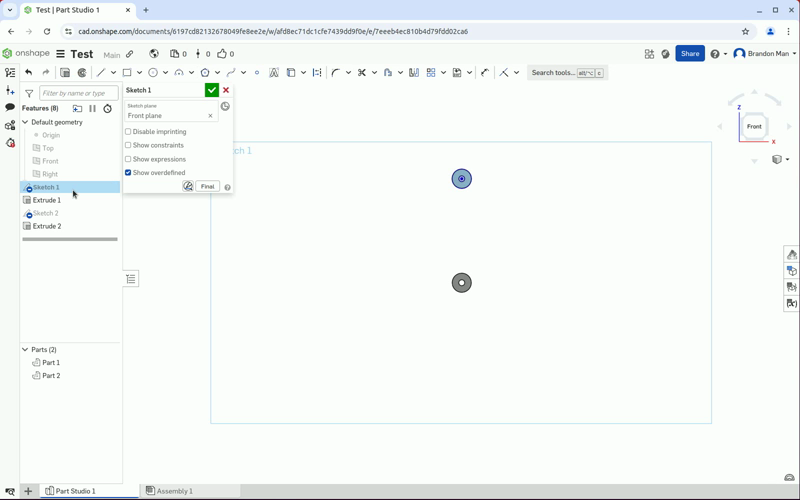
mouse_move(229, 92)
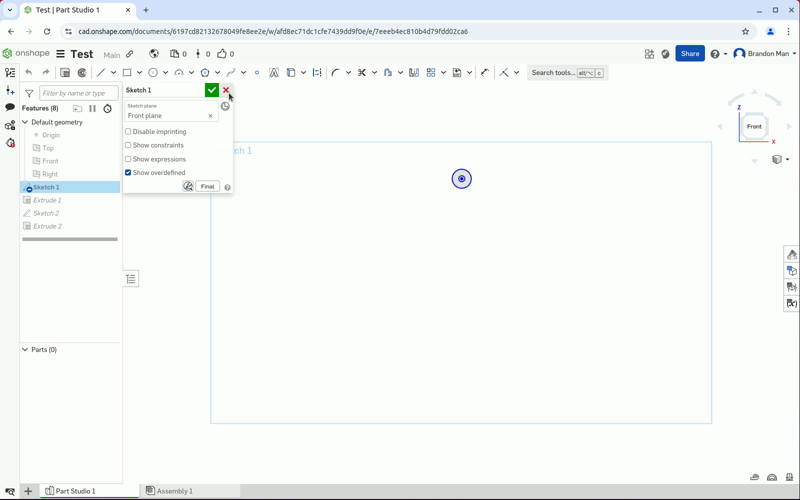
click(229, 92)
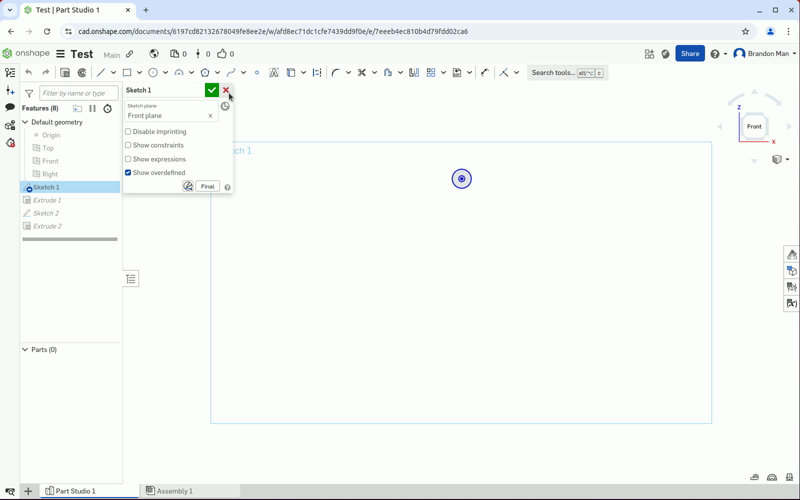
key(shift+s)
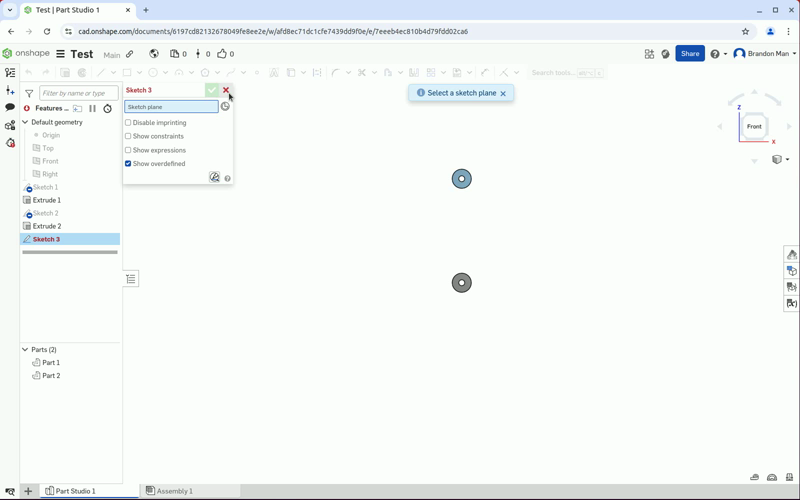
mouse_move(73, 163)
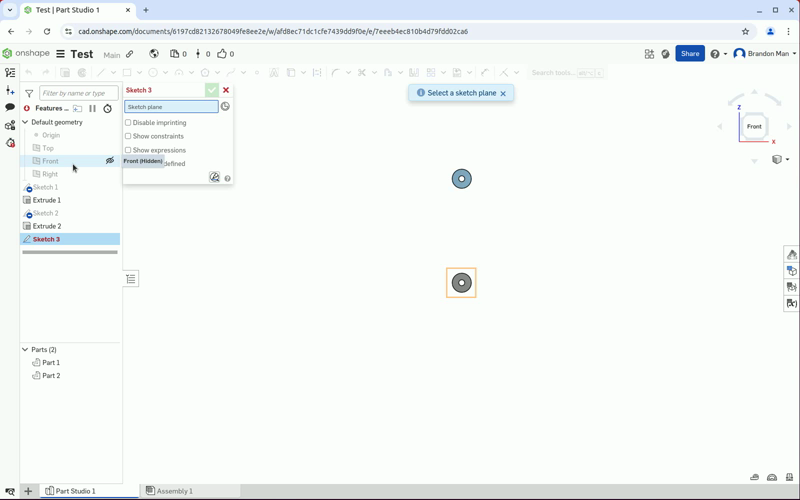
click(73, 163)
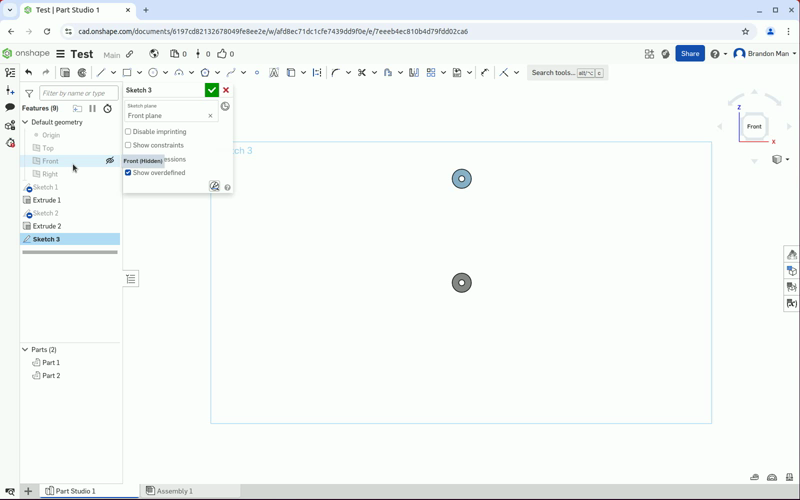
mouse_move(73, 352)
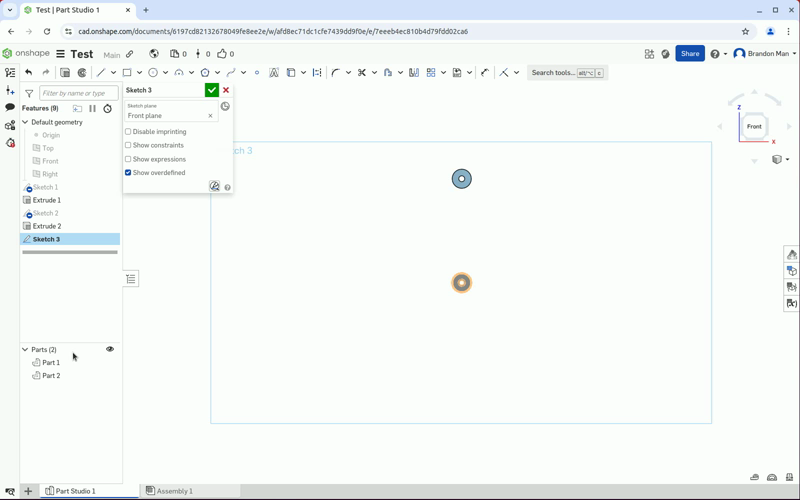
key(y)
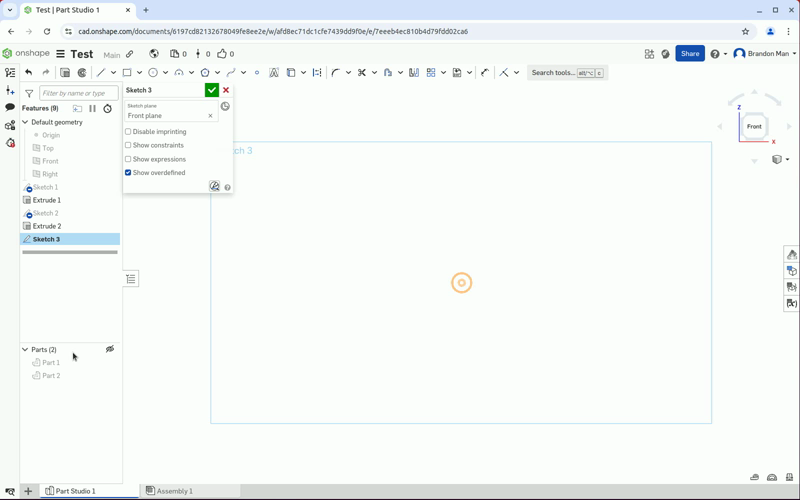
key(c)
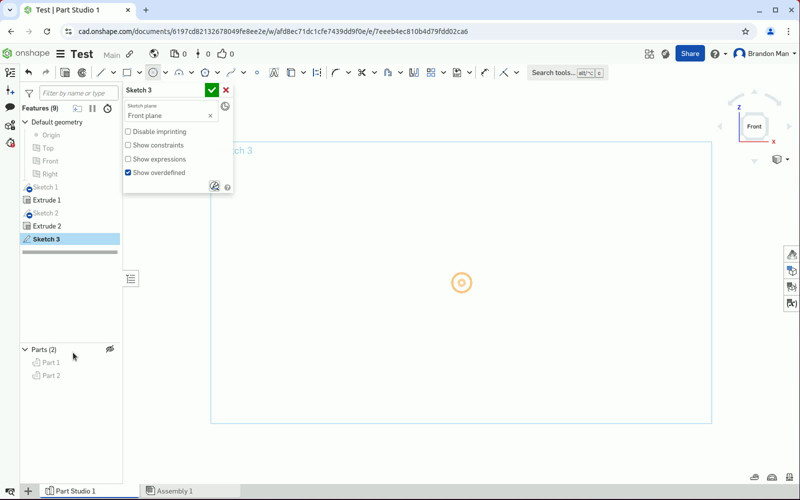
key_down(shift)
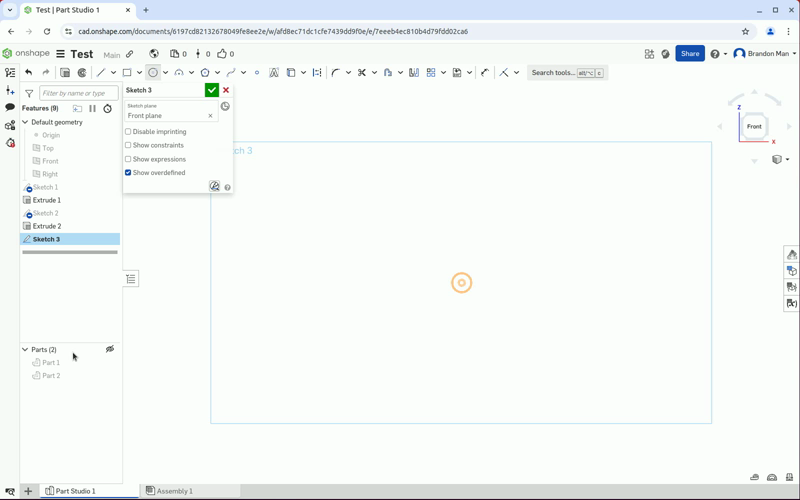
mouse_move(501, 282)
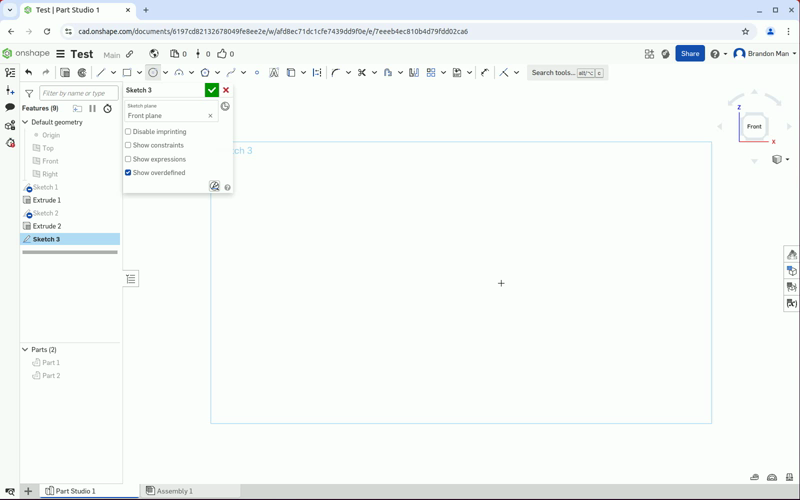
click(501, 282)
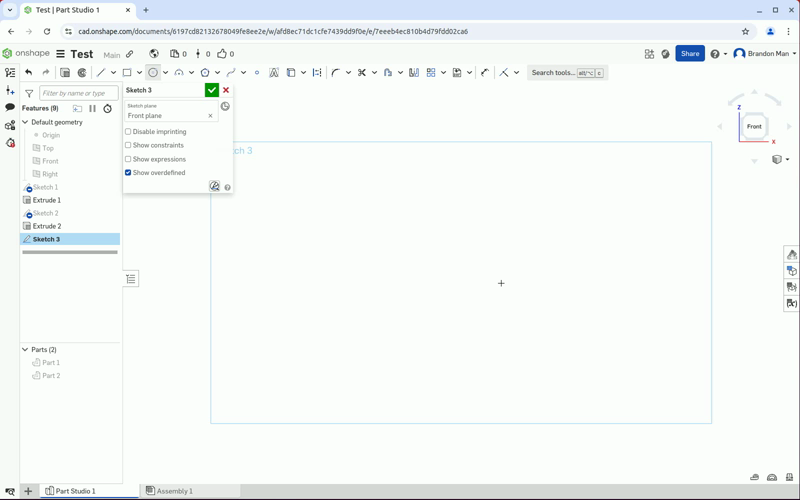
key_up(shift)
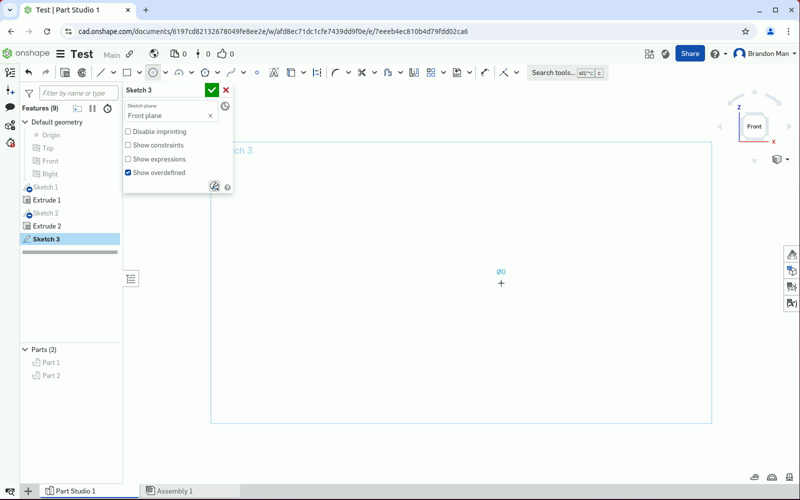
mouse_move(508, 282)
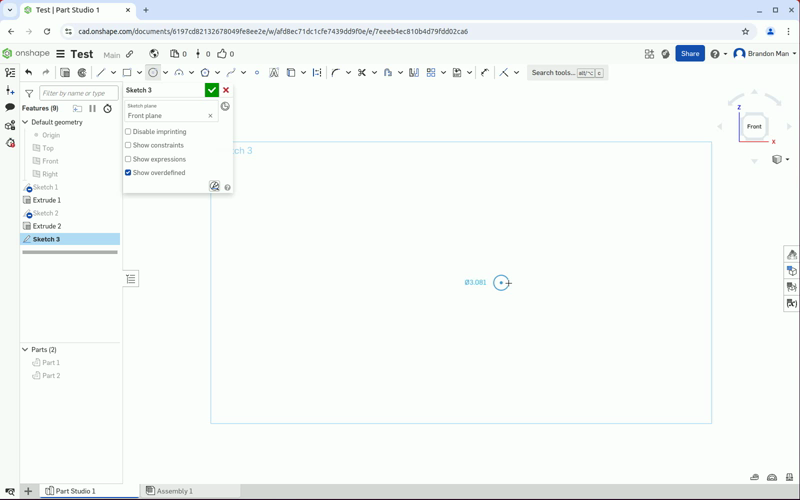
click(508, 282)
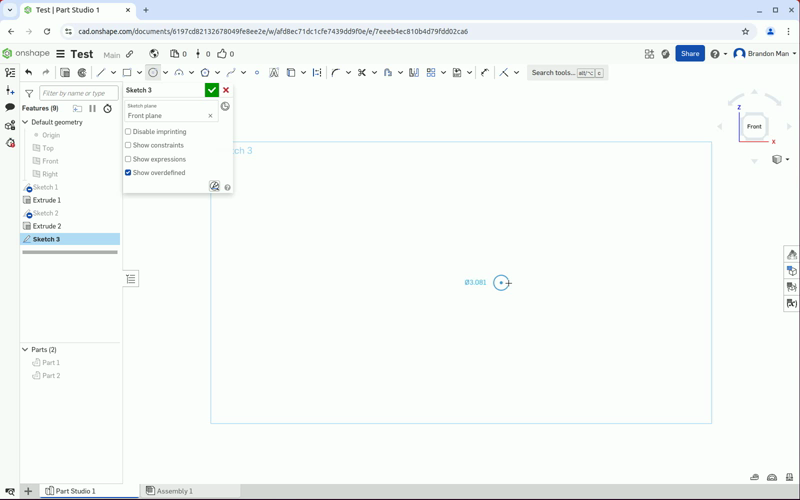
key(esc)
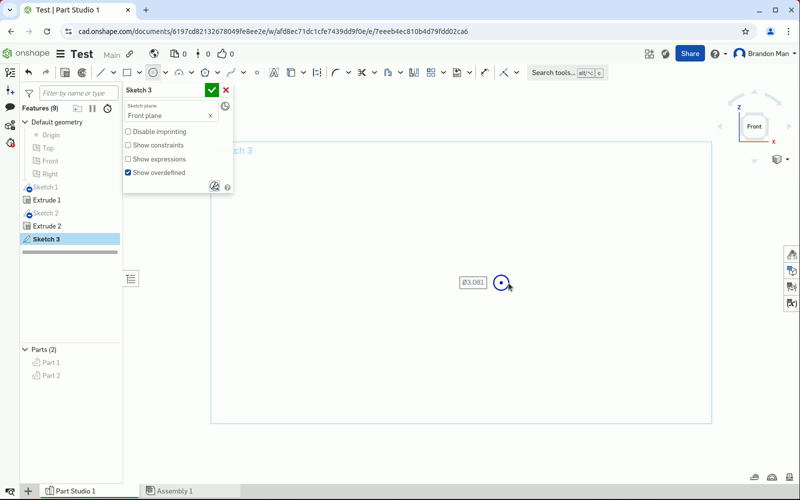
key(c)
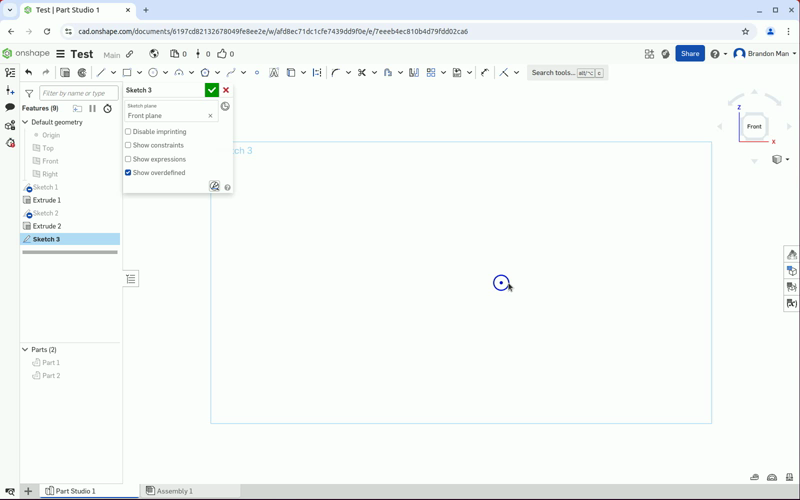
key_down(shift)
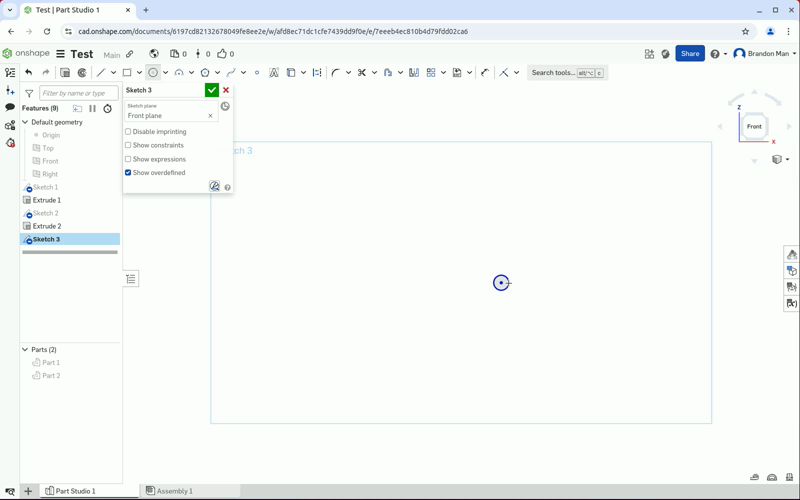
mouse_move(501, 282)
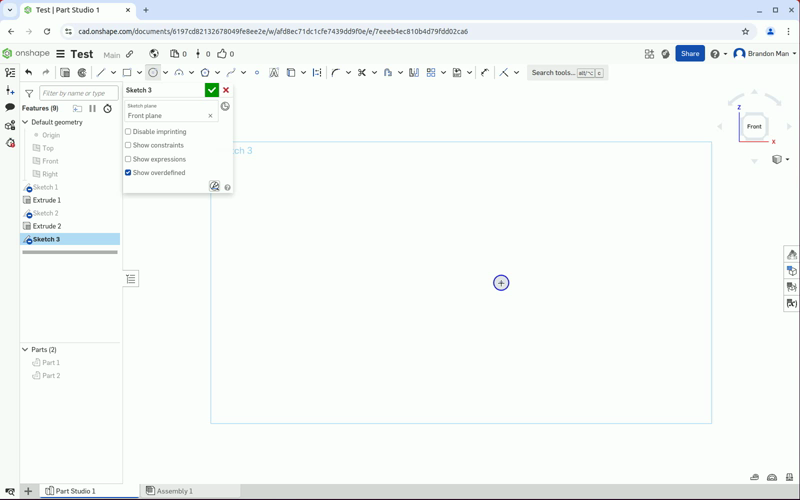
click(501, 282)
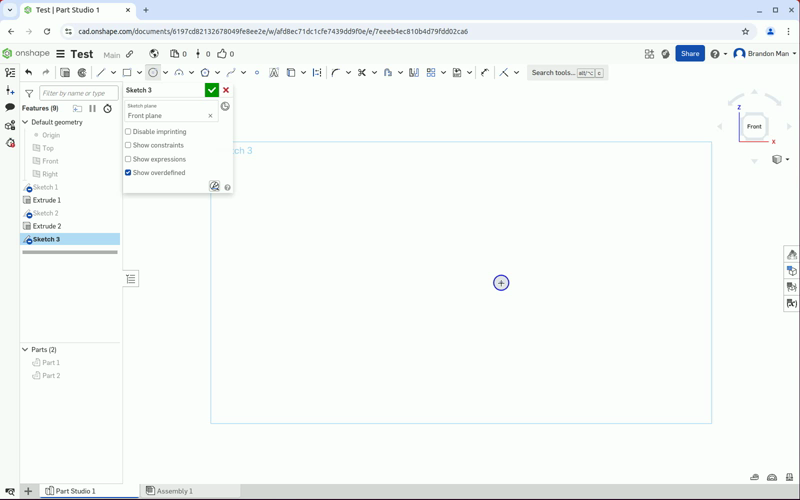
key_up(shift)
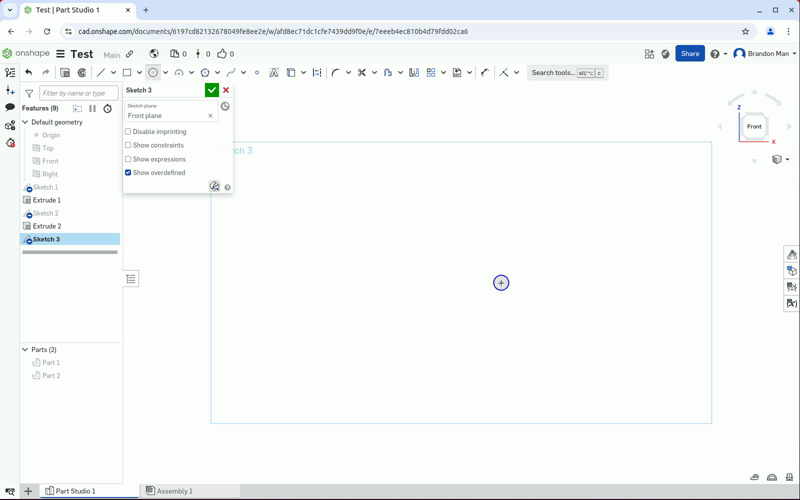
mouse_move(504, 282)
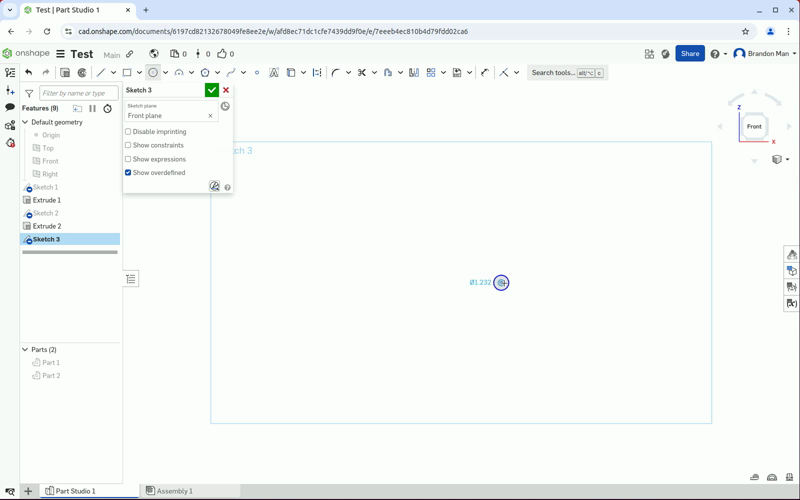
scroll(6)
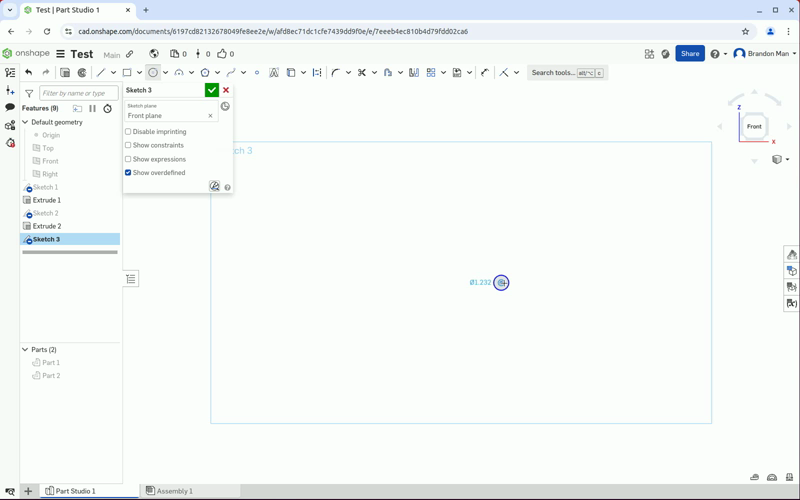
scroll(6)
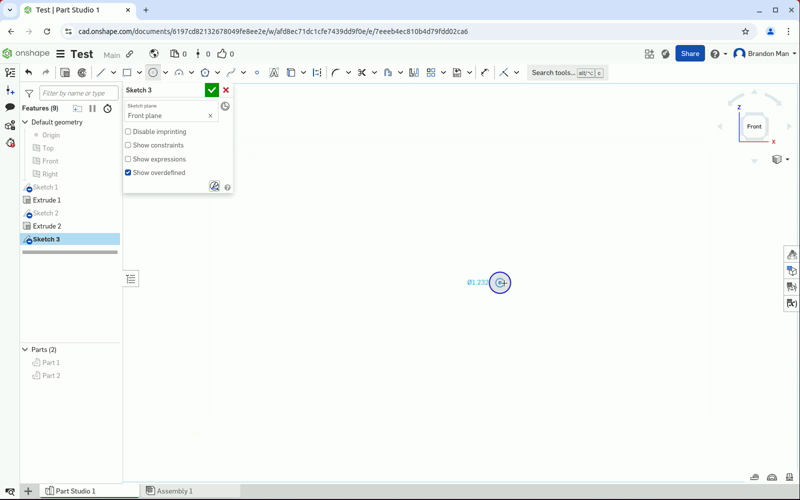
scroll(6)
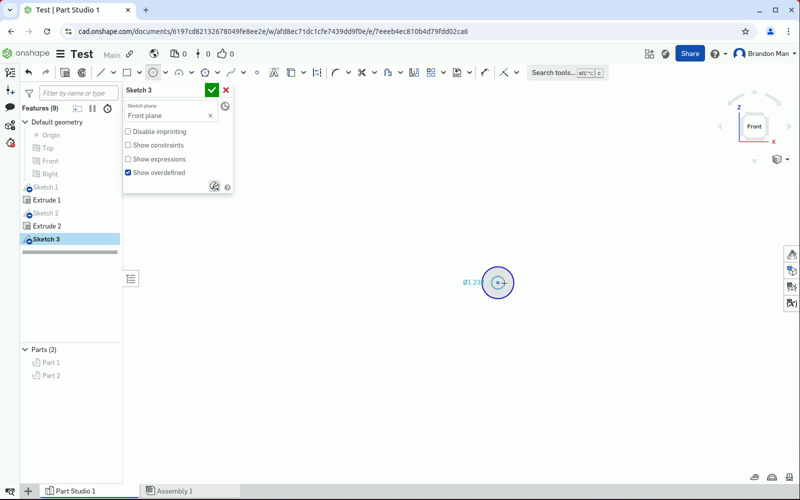
scroll(6)
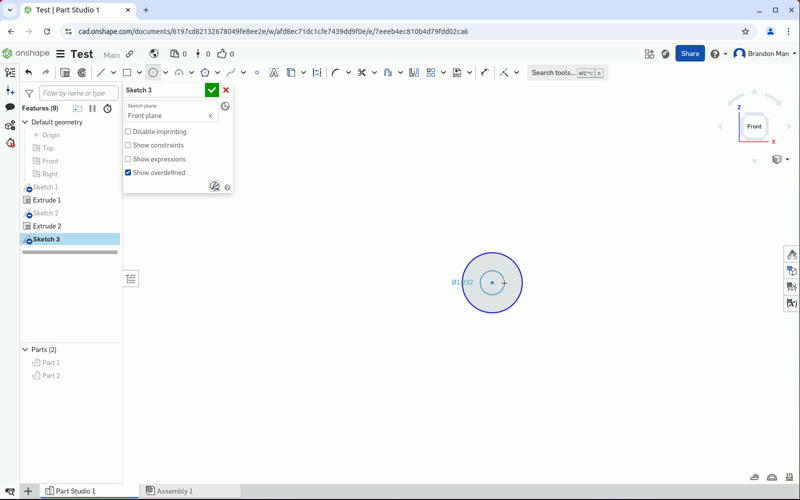
scroll(6)
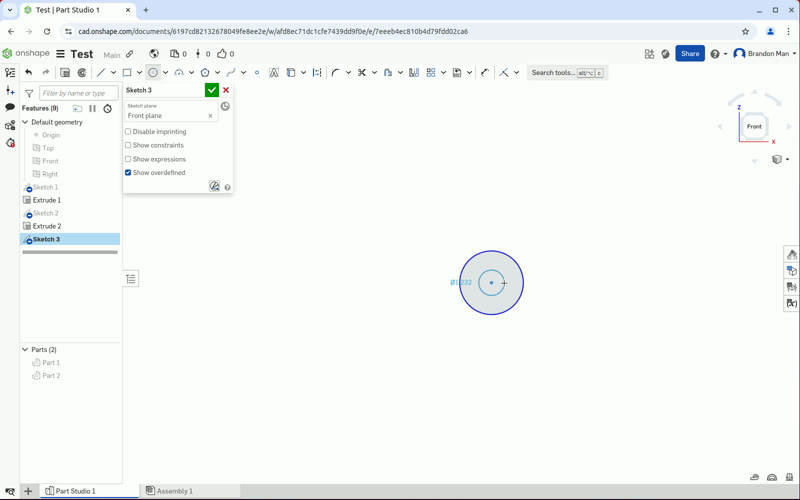
scroll(6)
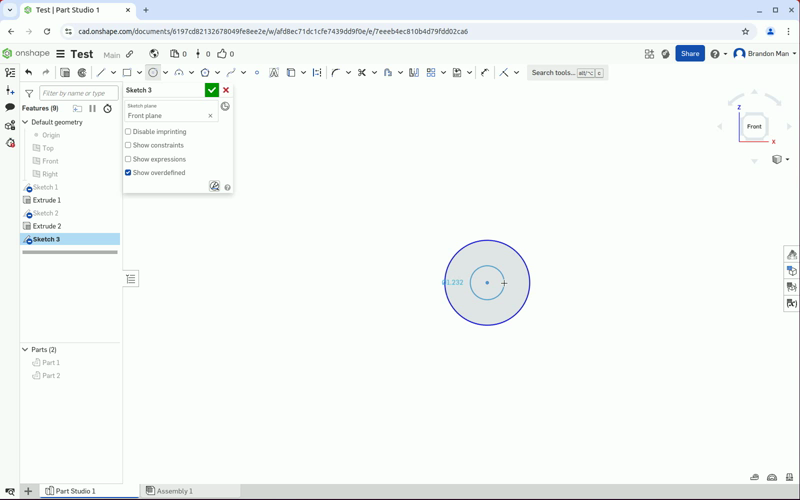
scroll(6)
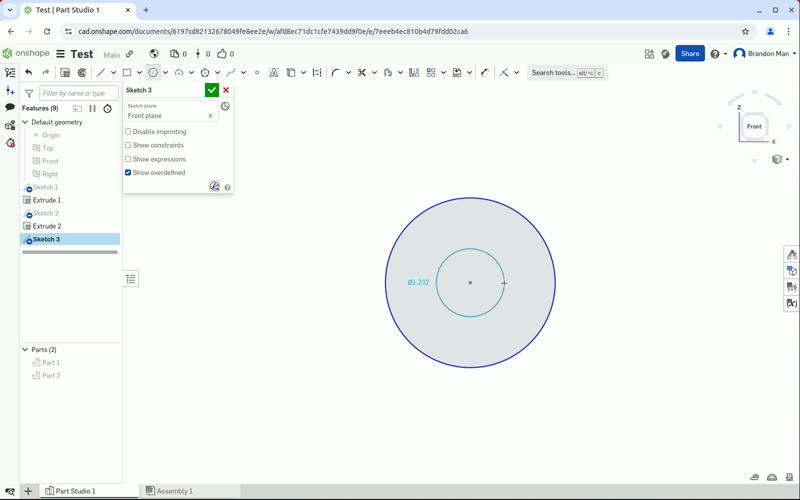
click(504, 282)
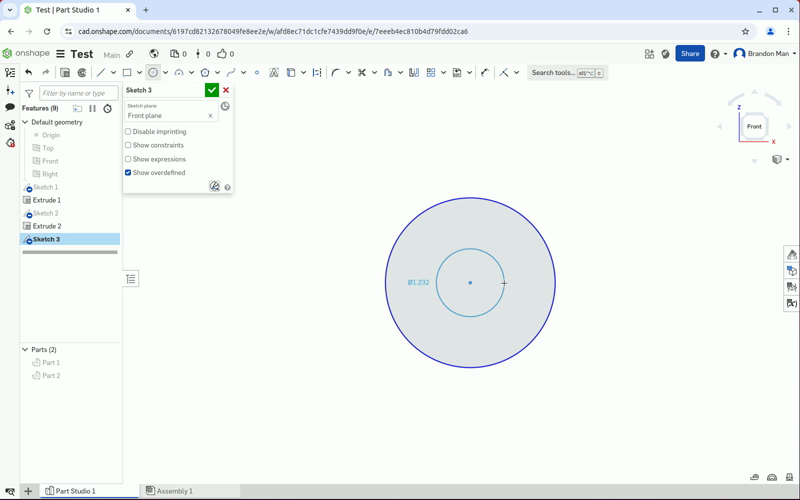
scroll(-6)
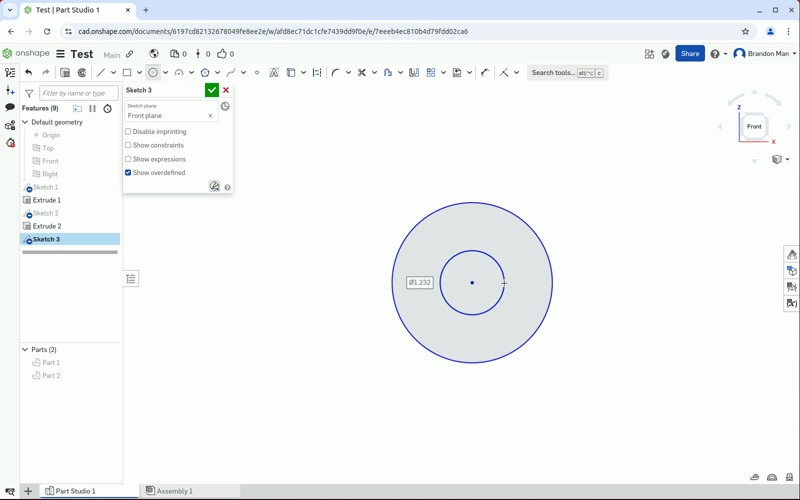
scroll(-6)
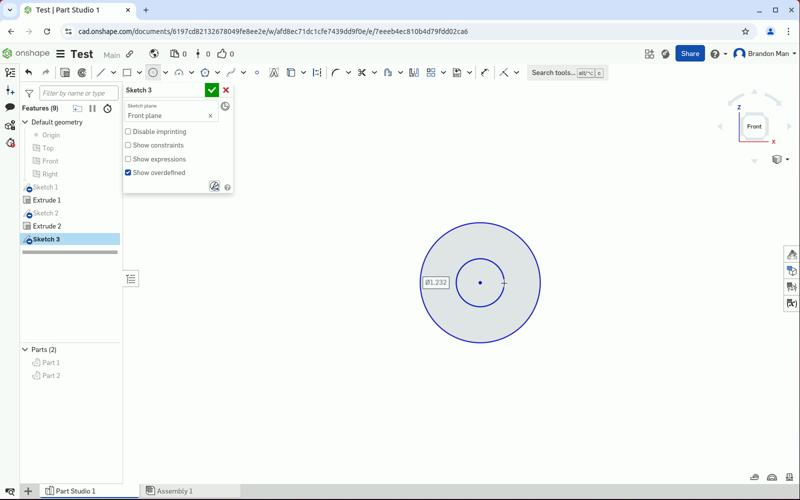
scroll(-6)
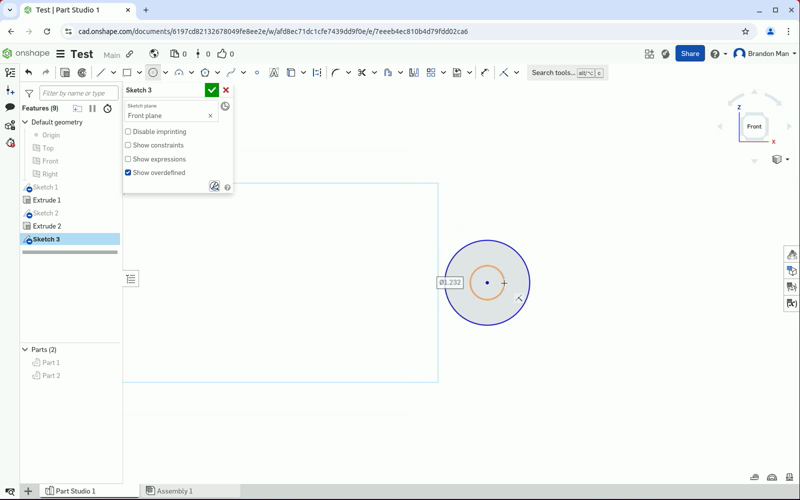
scroll(-6)
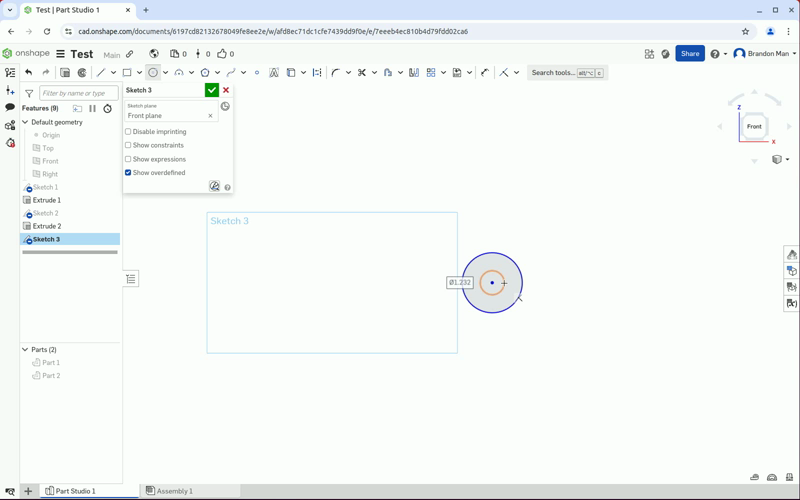
scroll(-6)
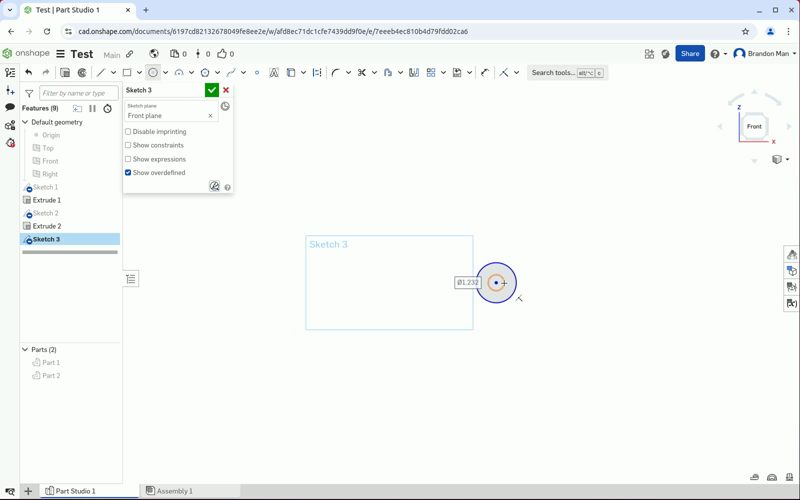
scroll(-6)
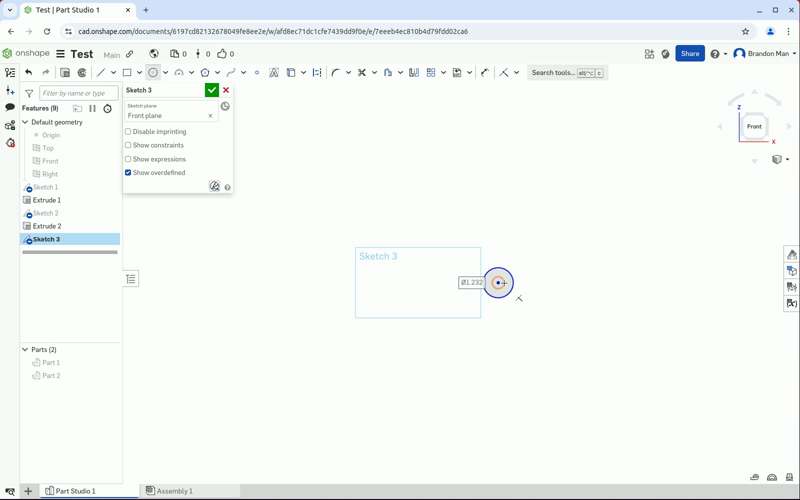
scroll(-6)
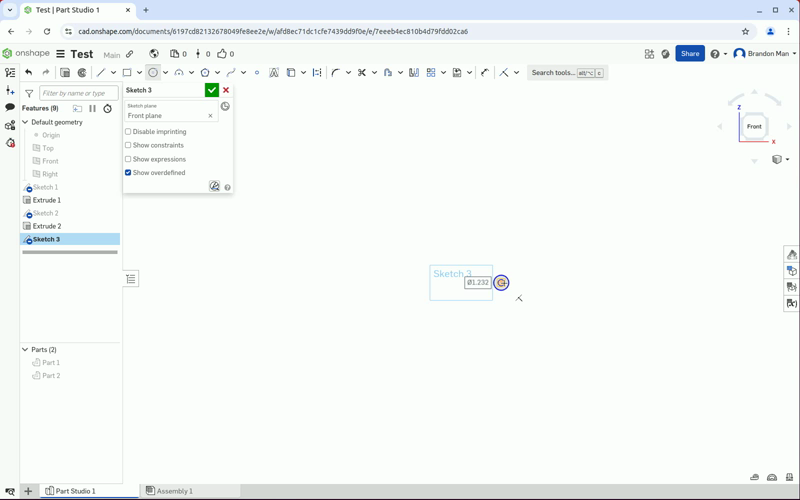
key(esc)
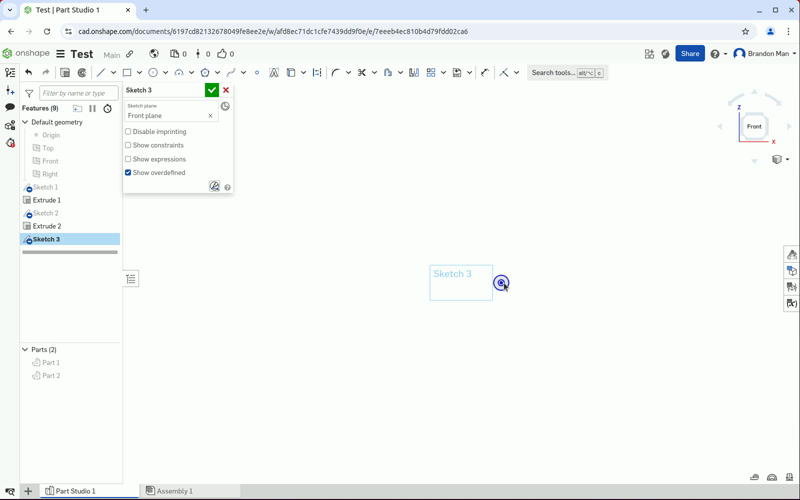
mouse_move(497, 281)
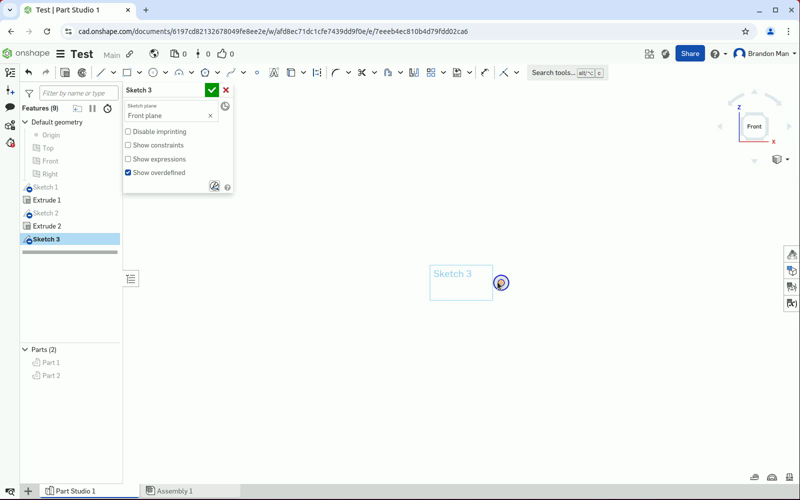
scroll(6)
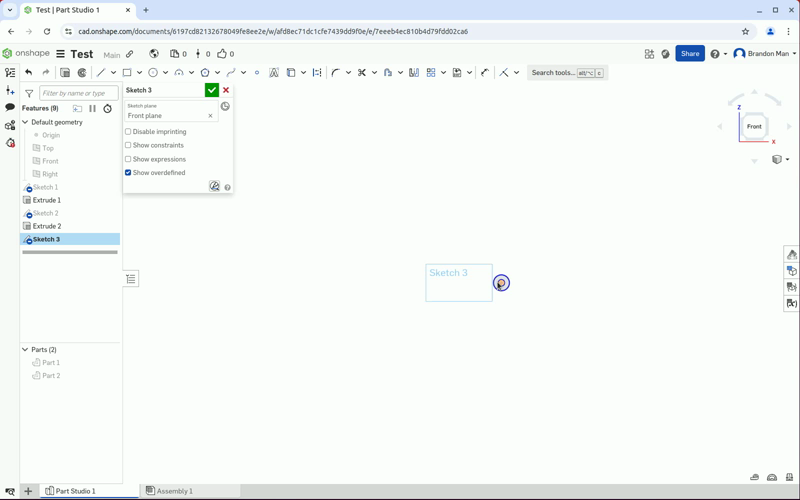
scroll(6)
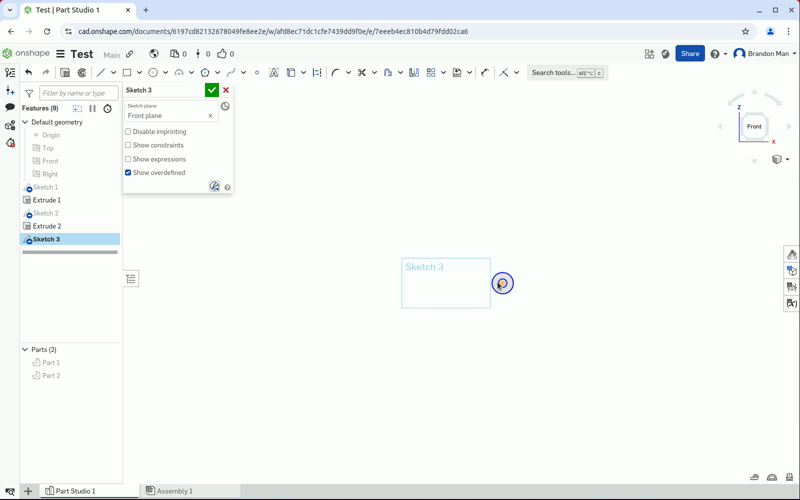
scroll(6)
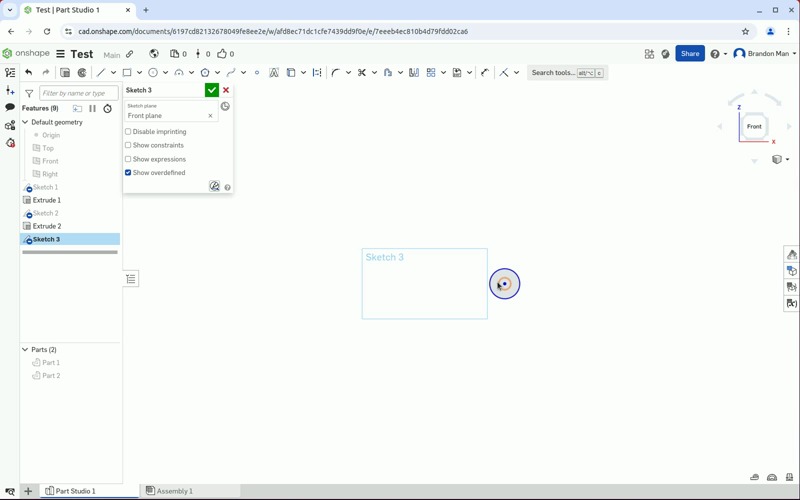
scroll(6)
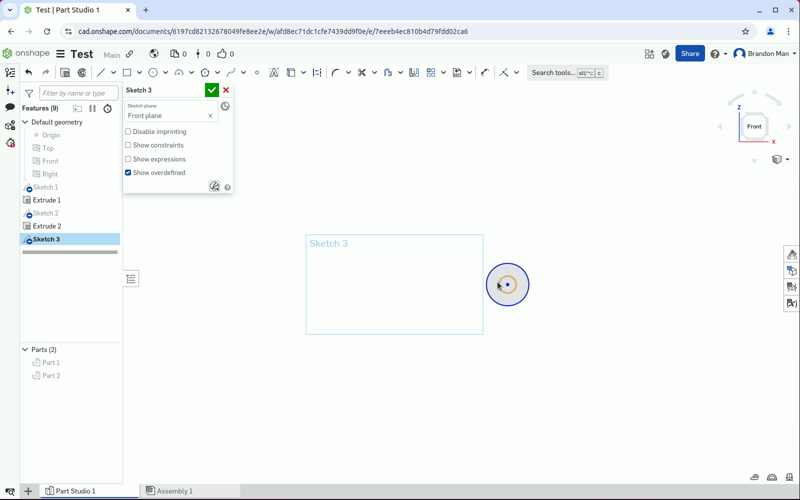
scroll(6)
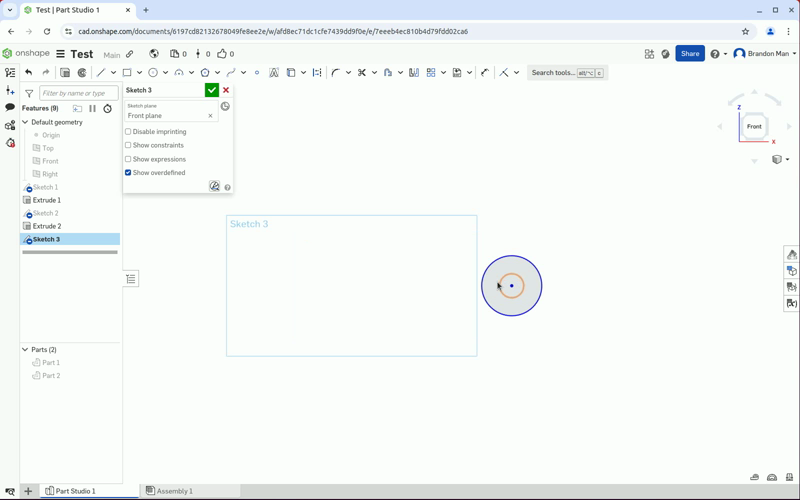
scroll(6)
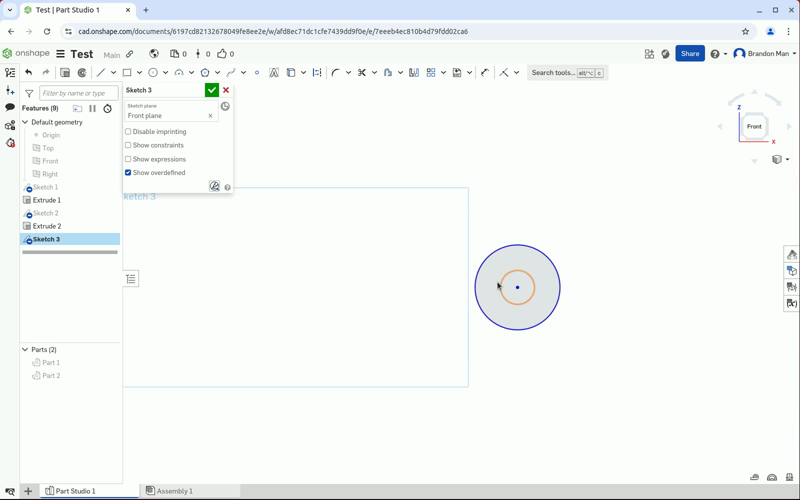
scroll(6)
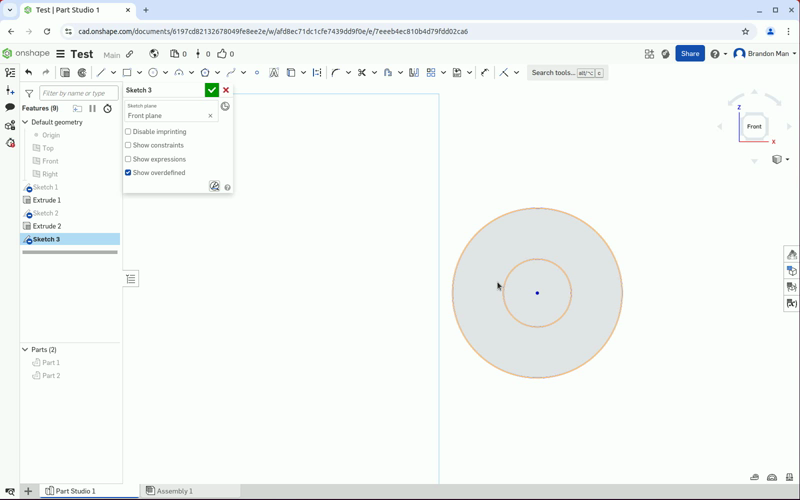
click(497, 281)
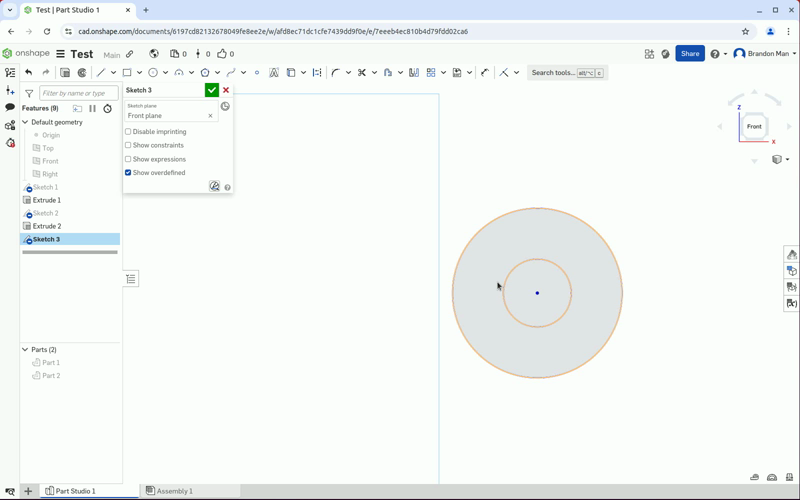
scroll(-6)
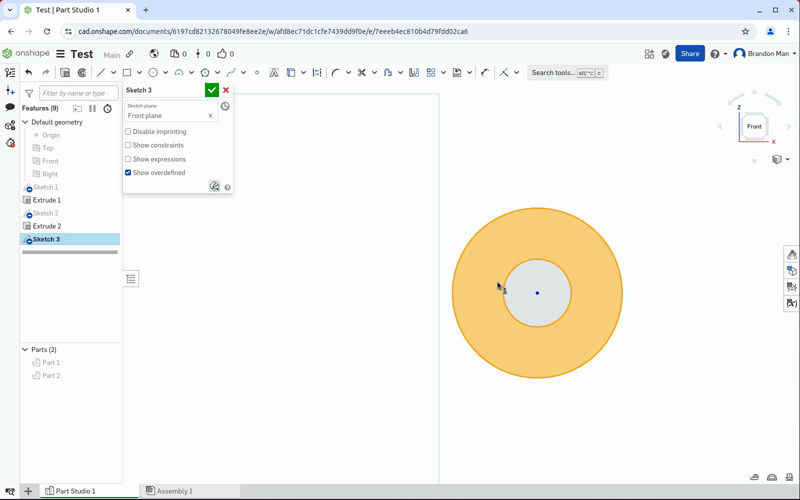
scroll(-6)
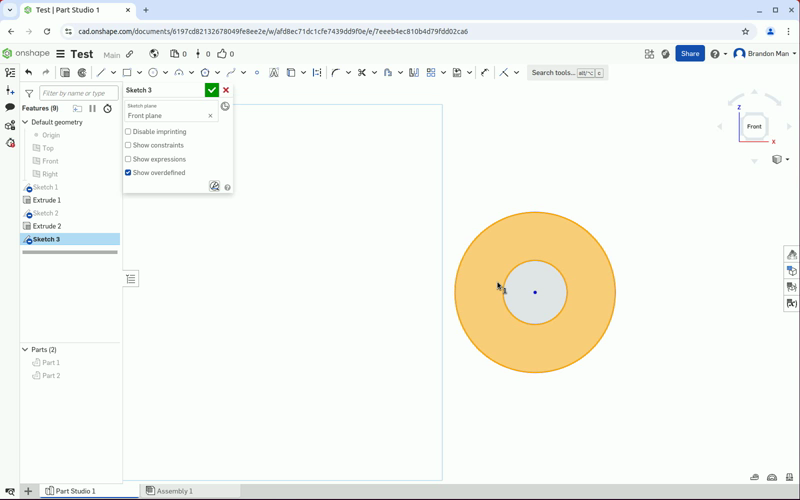
scroll(-6)
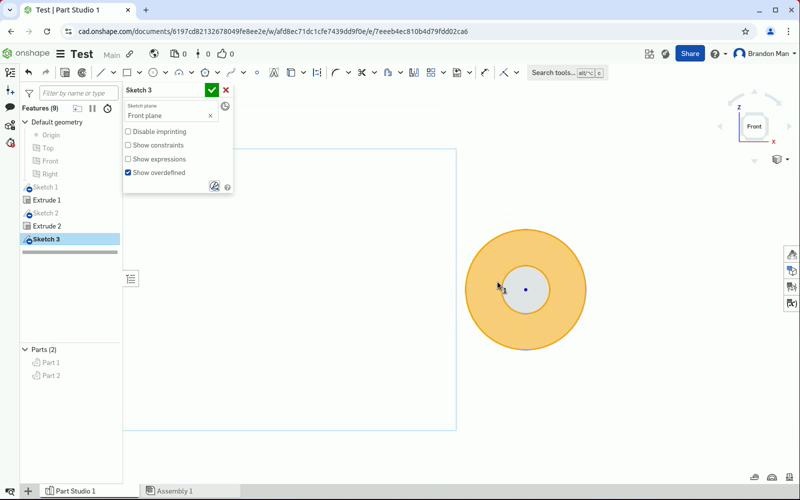
scroll(-6)
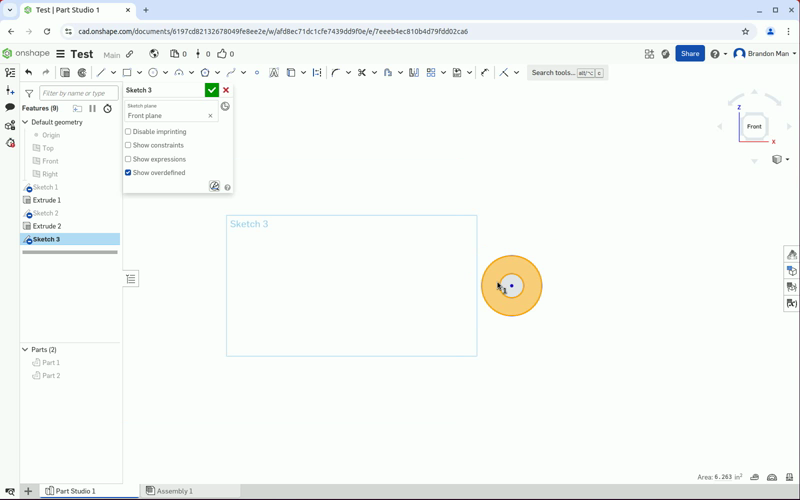
scroll(-6)
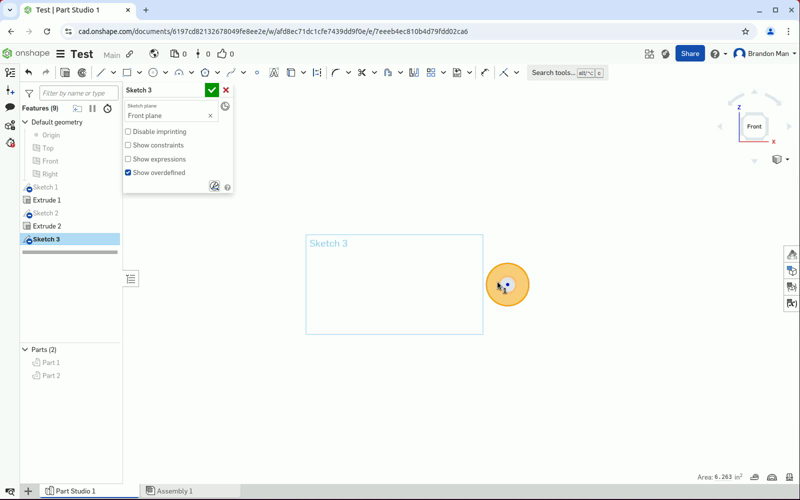
scroll(-6)
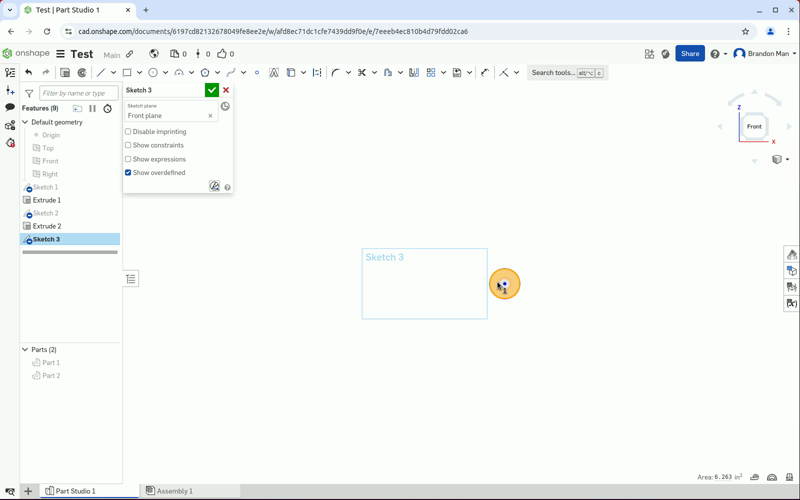
scroll(-6)
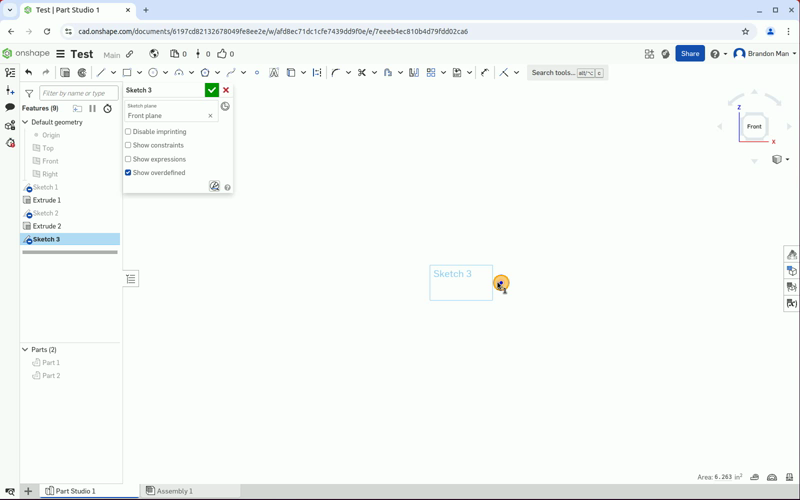
mouse_move(73, 352)
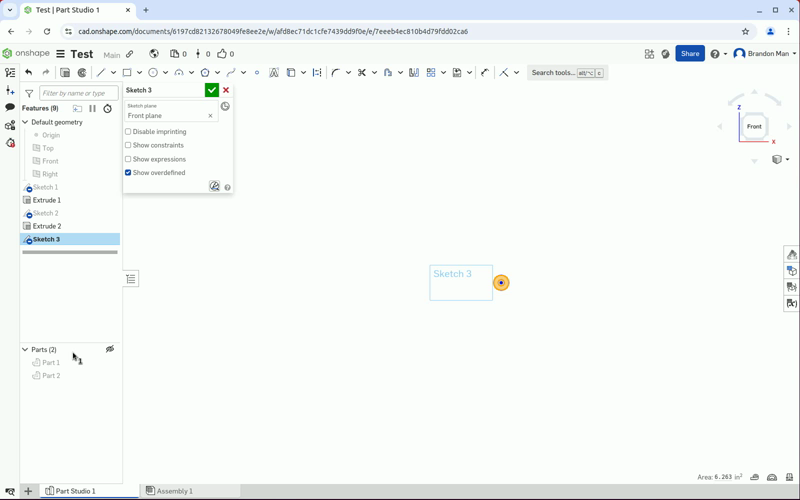
key(shift+y)
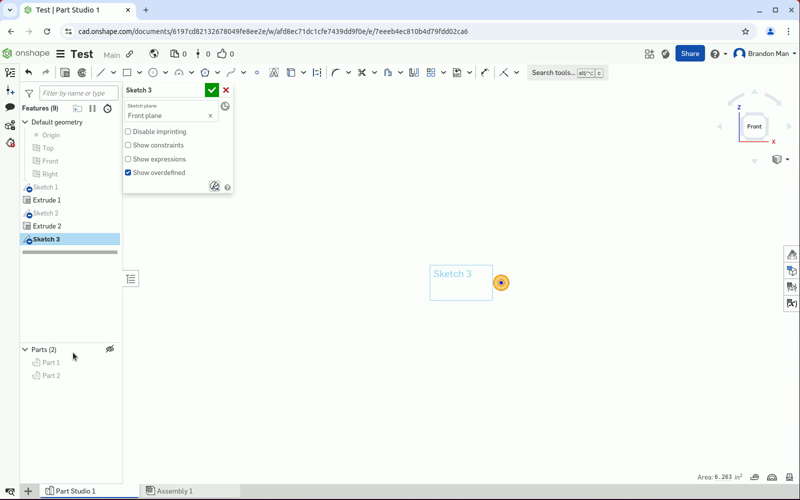
key(shift+e)
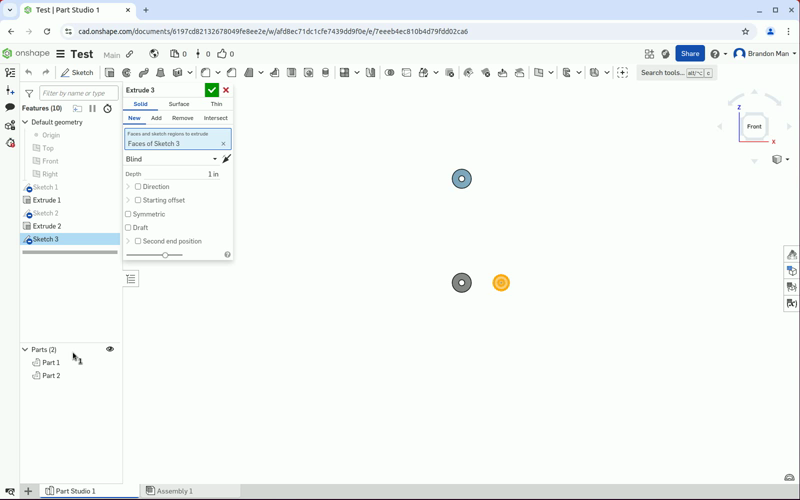
mouse_move(143, 106)
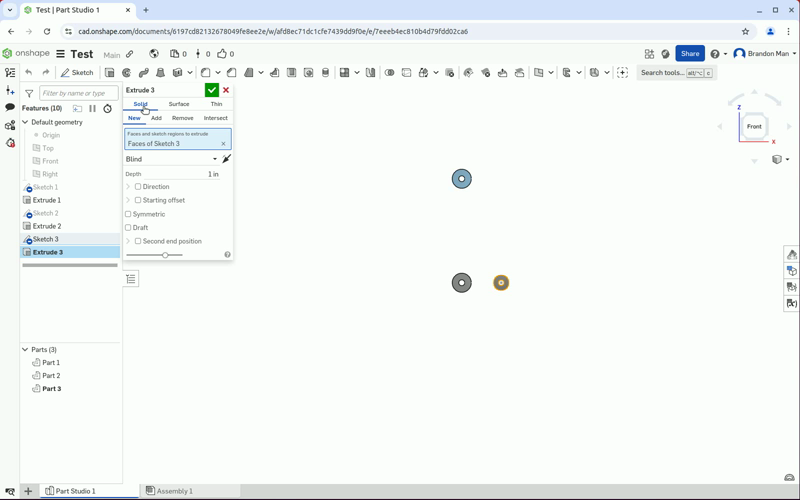
click(143, 106)
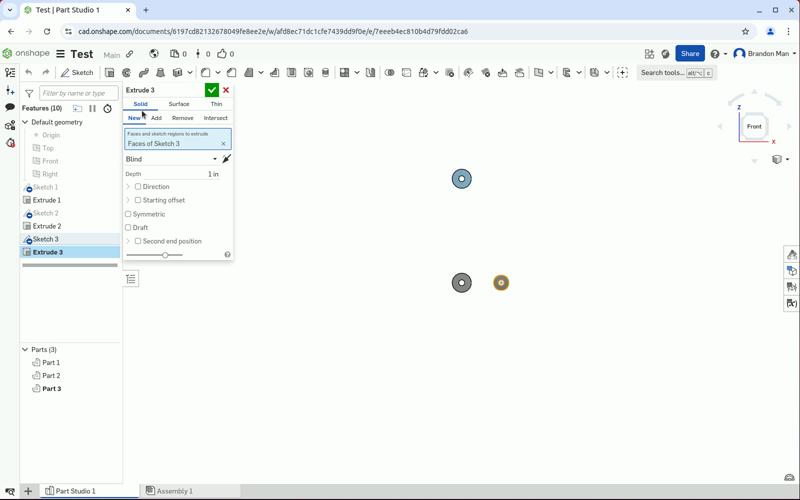
mouse_move(137, 120)
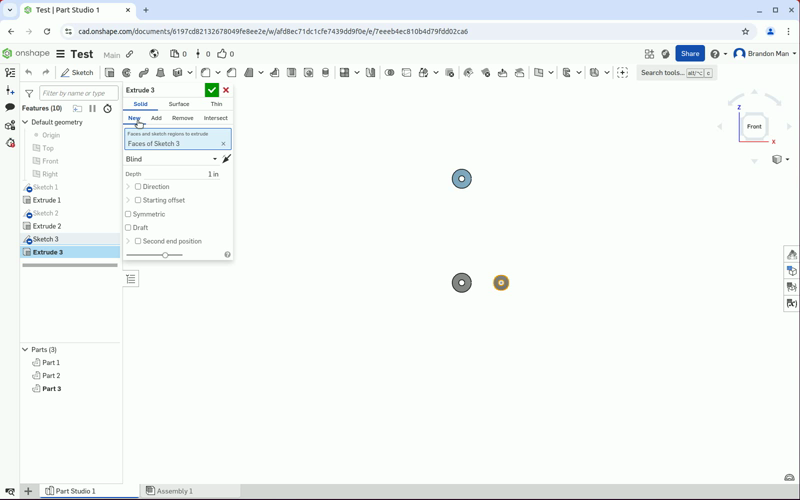
click(137, 120)
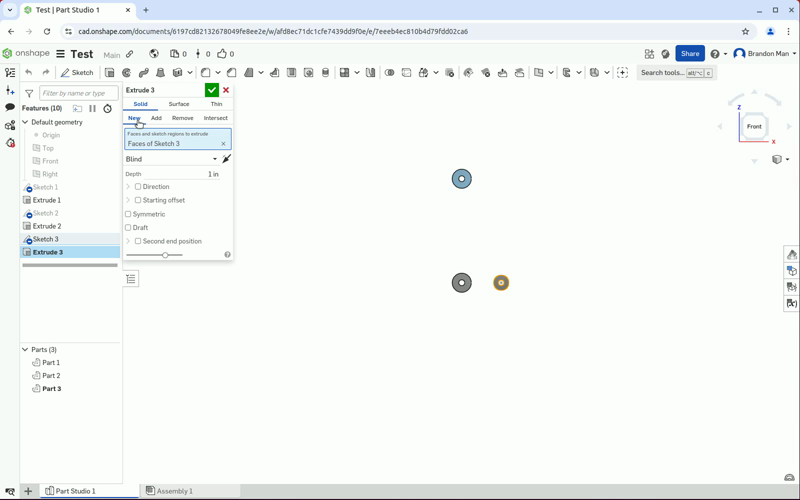
key(tab, 4)
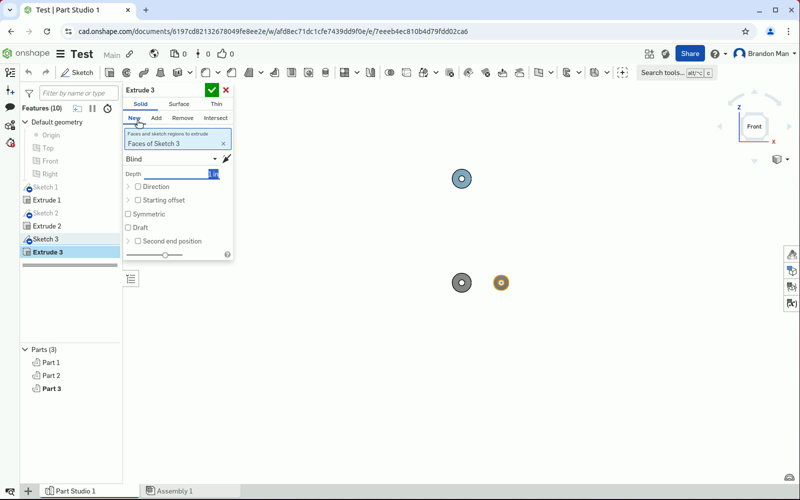
text(0.481)
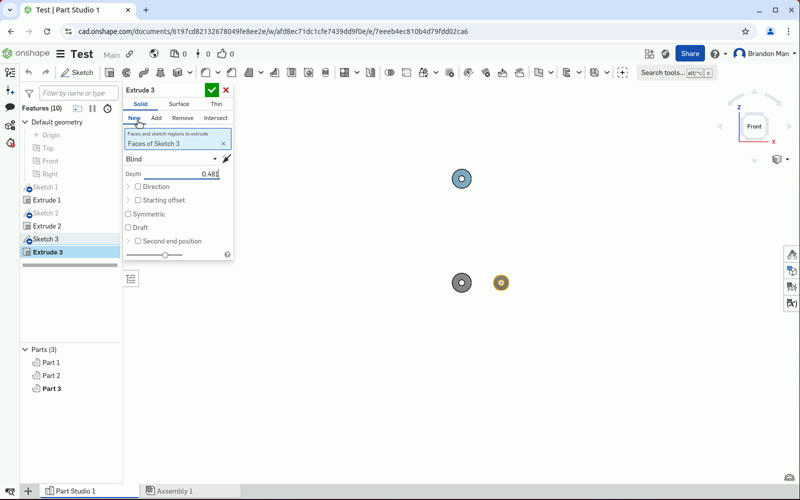
key(enter)
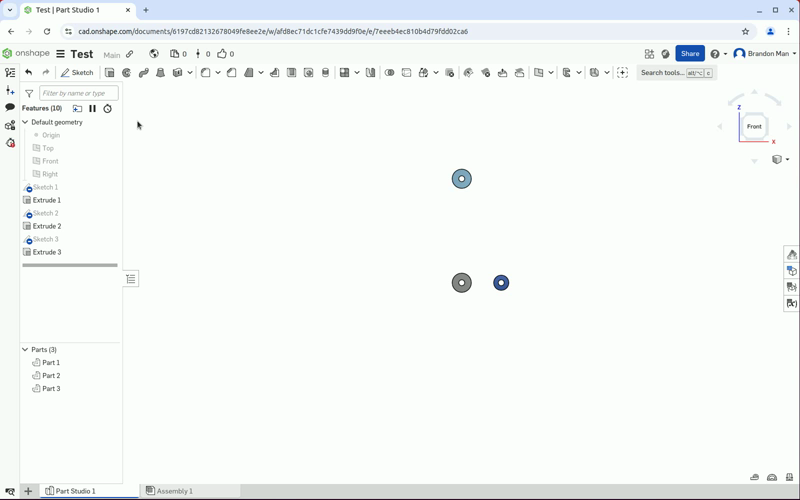
key(shift+h)
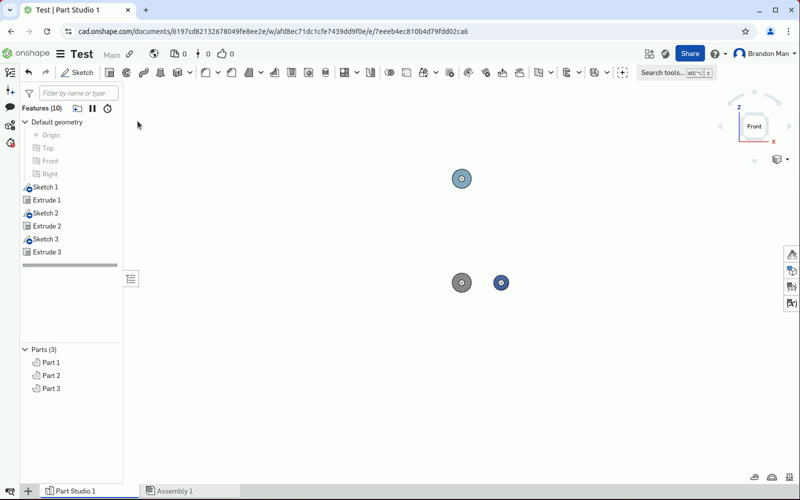
key(shift+h)
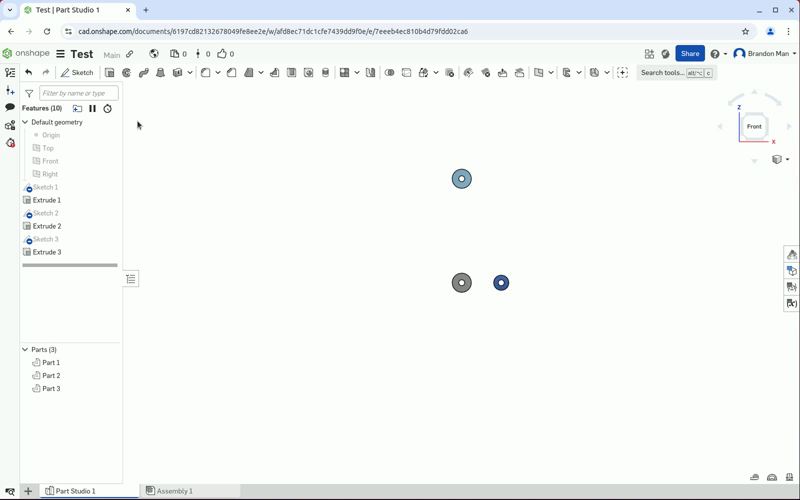
mouse_move(73, 189)
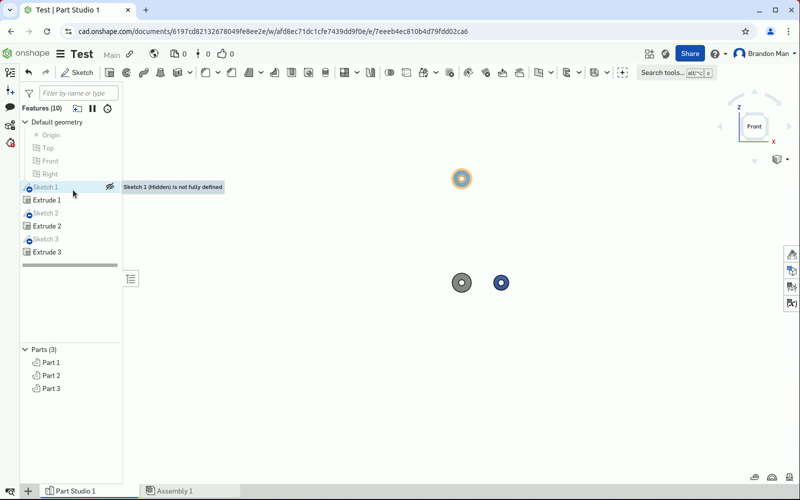
click(73, 189)
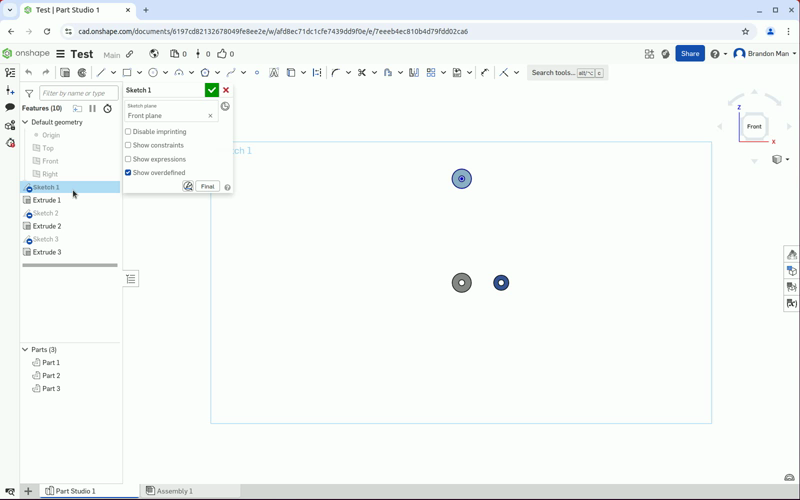
mouse_move(229, 92)
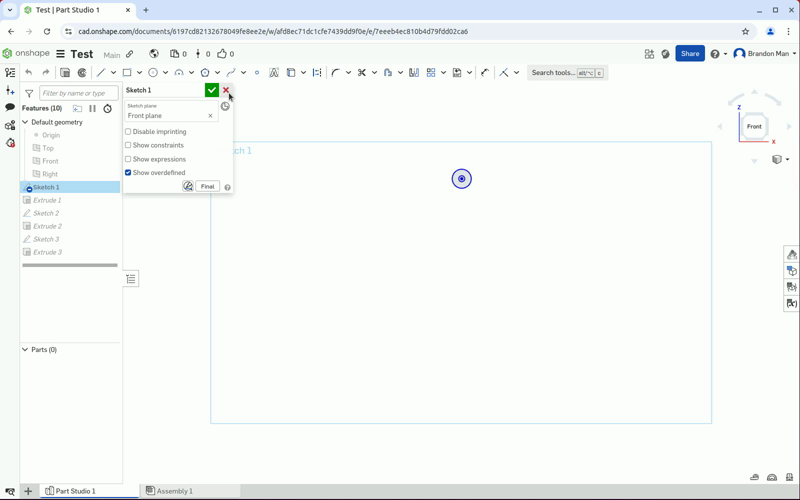
click(229, 92)
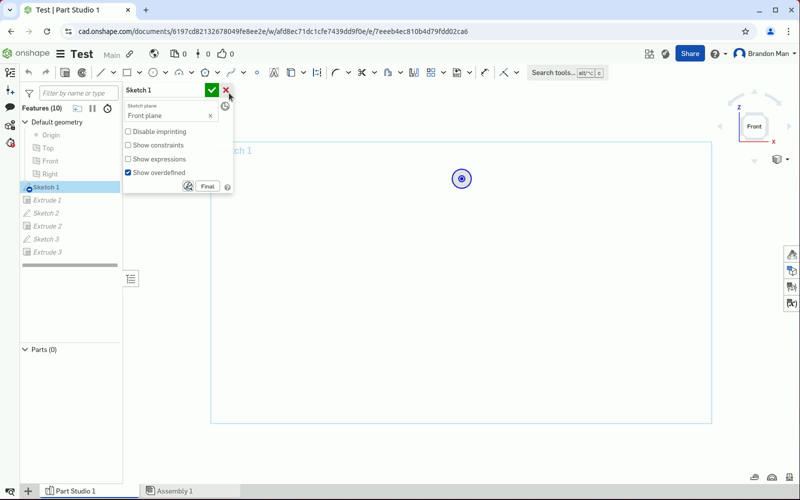
key(shift+s)
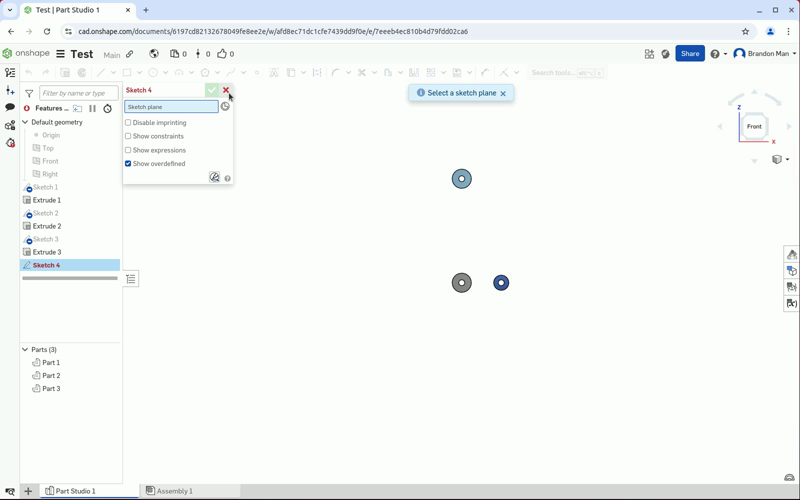
mouse_move(73, 163)
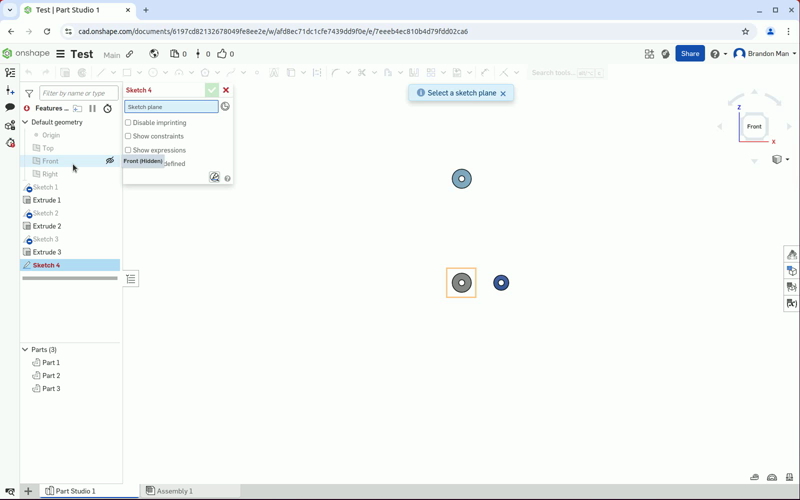
click(73, 163)
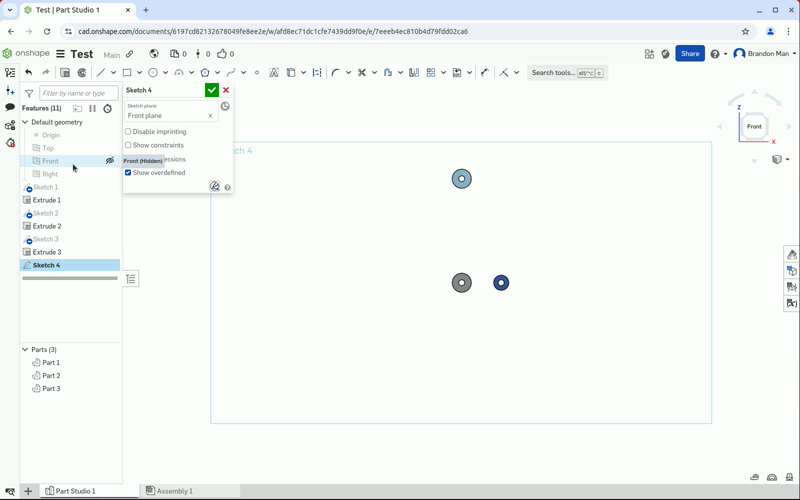
mouse_move(73, 352)
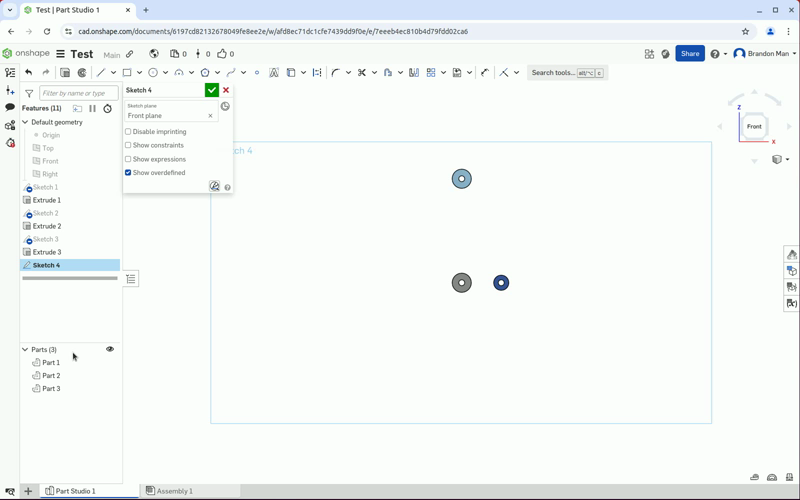
key(y)
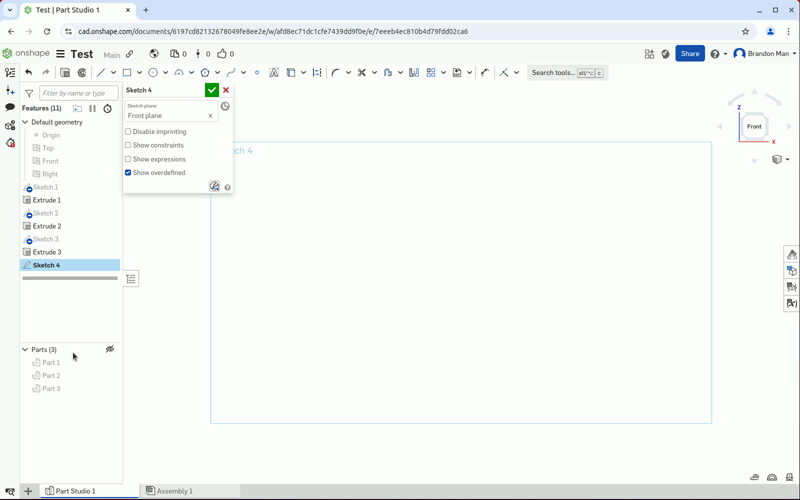
key(a)
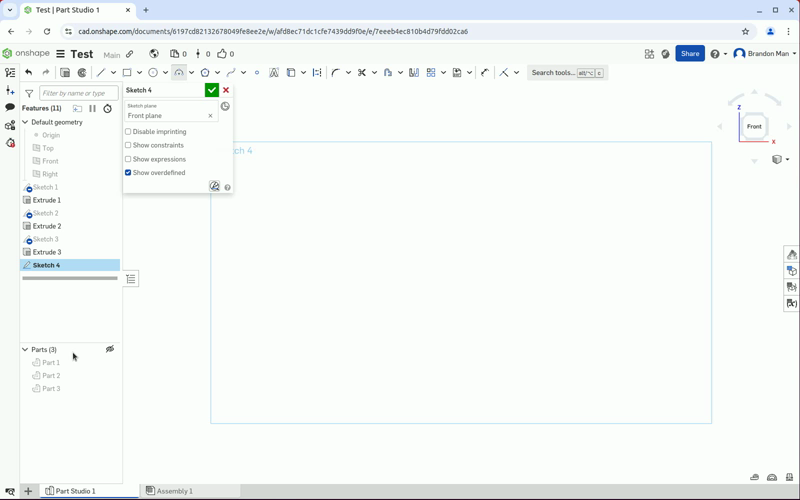
key_down(shift)
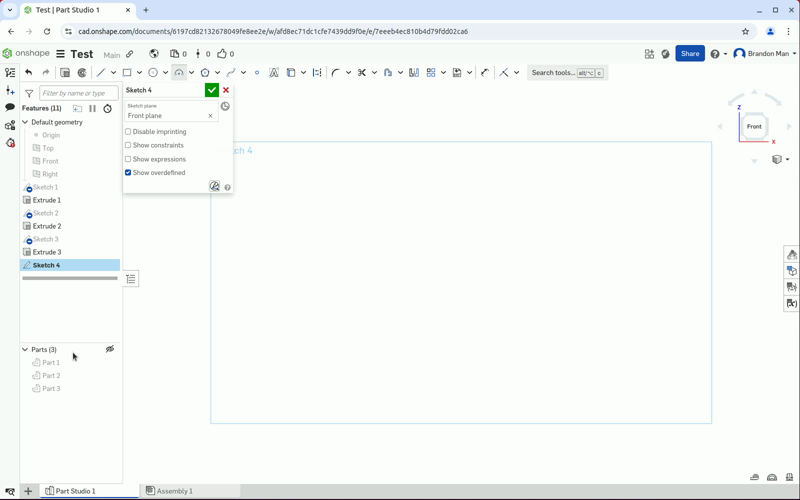
mouse_move(446, 223)
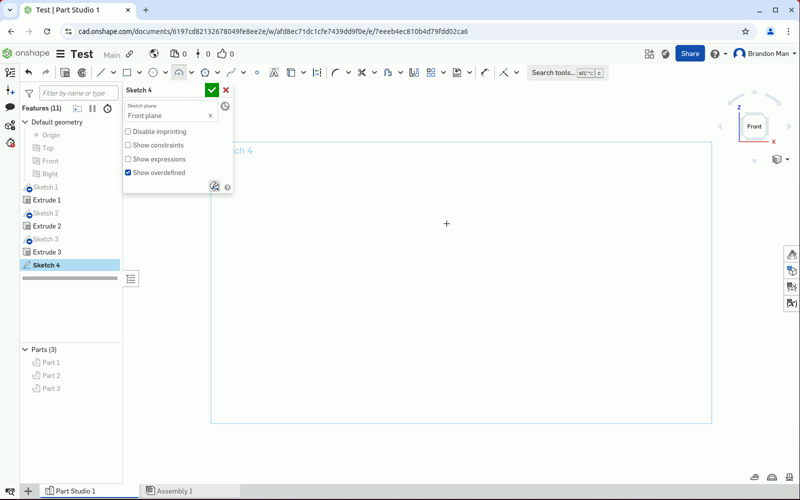
click(446, 223)
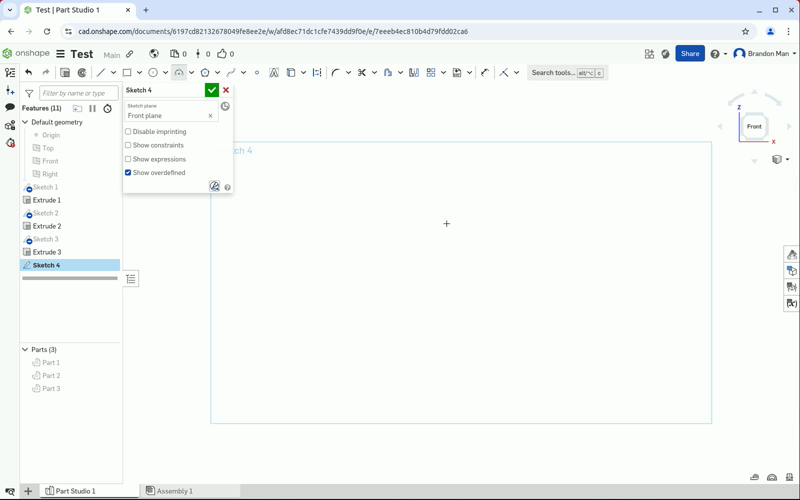
key_up(shift)
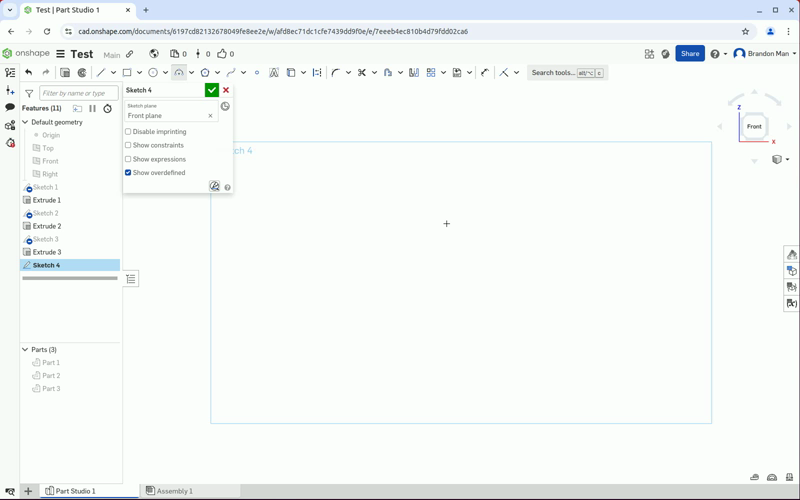
key_down(shift)
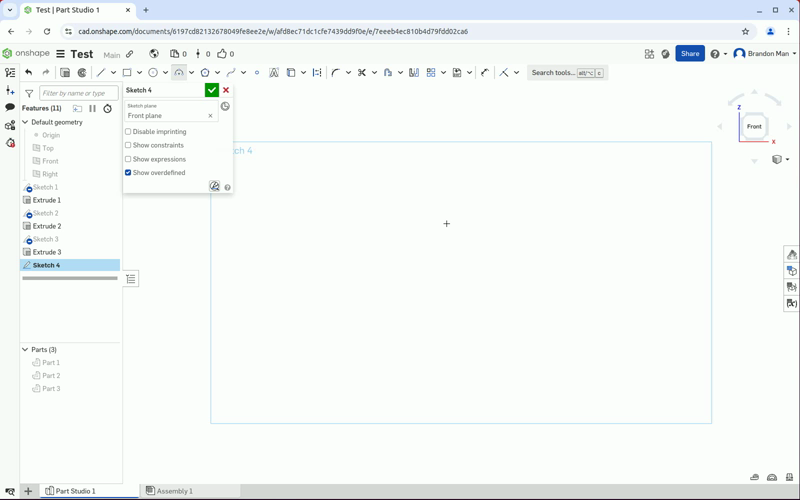
mouse_move(476, 223)
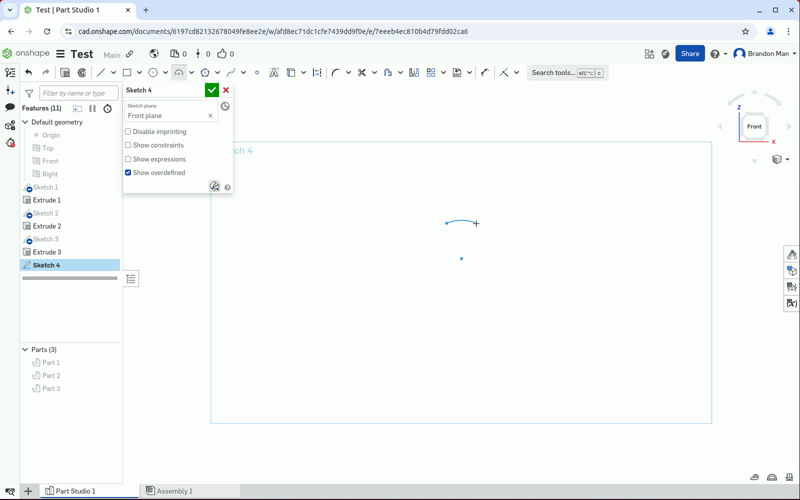
click(476, 223)
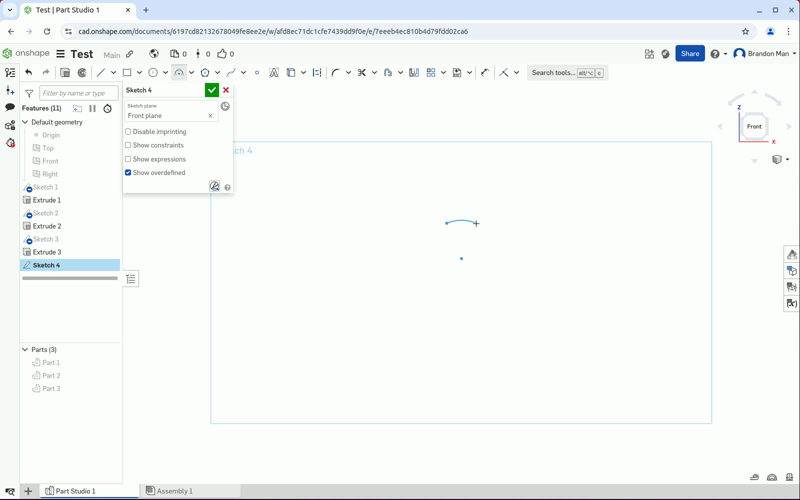
mouse_move(461, 210)
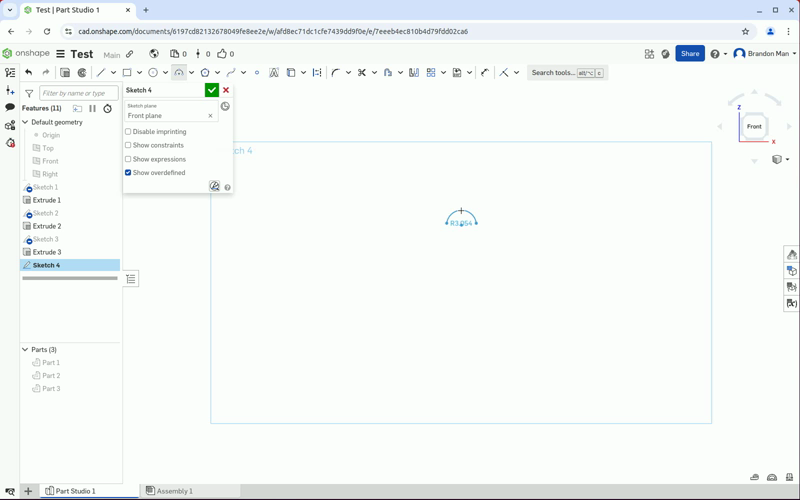
click(461, 210)
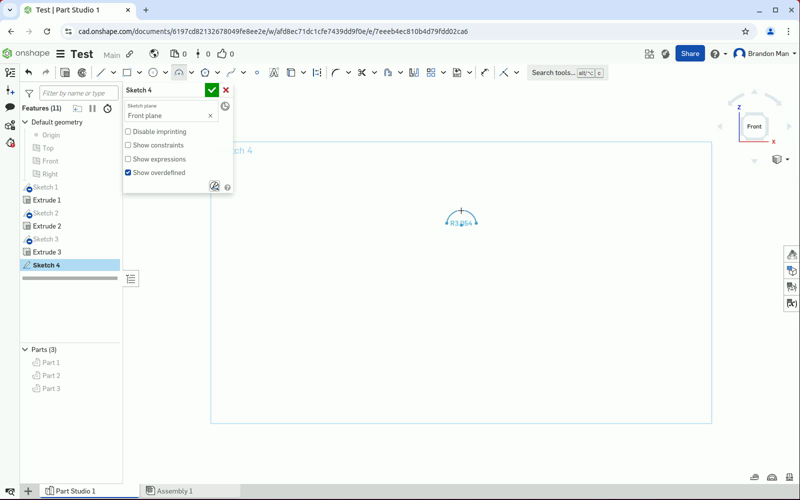
key_up(shift)
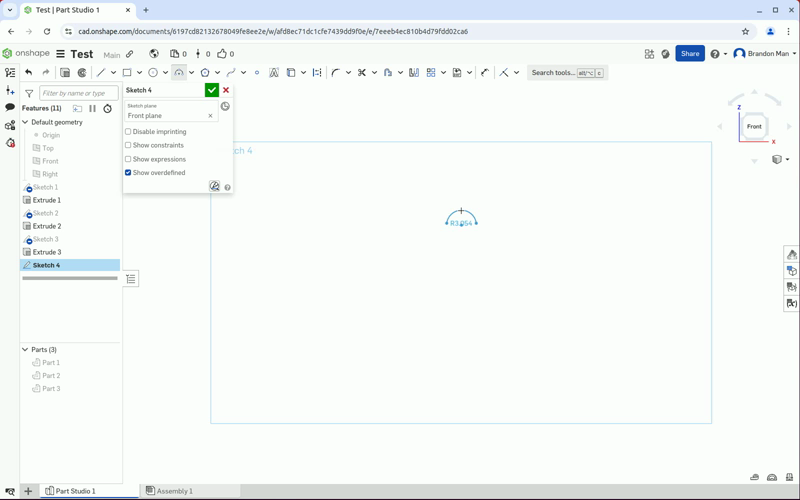
key(esc)
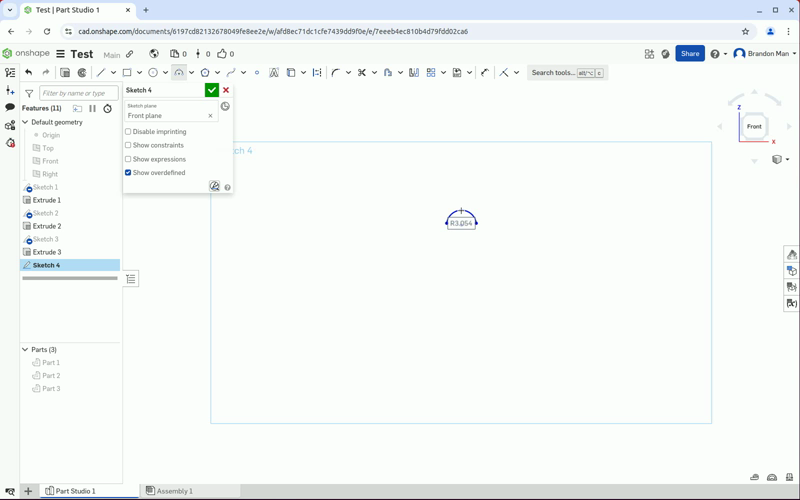
key(l)
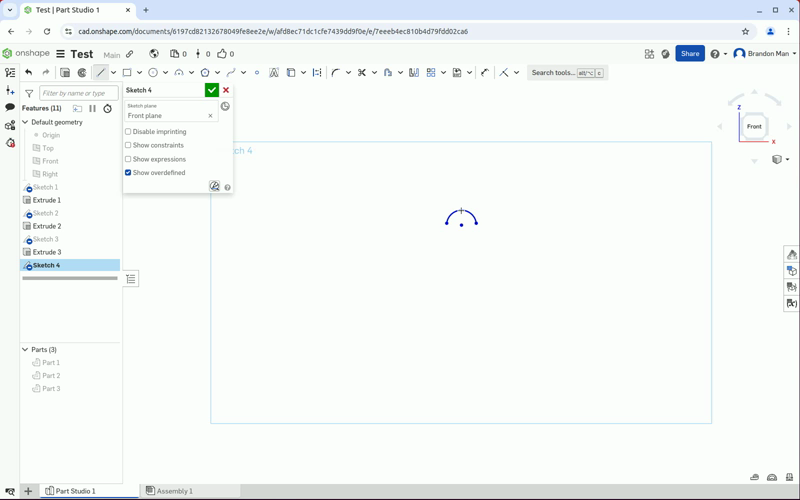
mouse_move(476, 223)
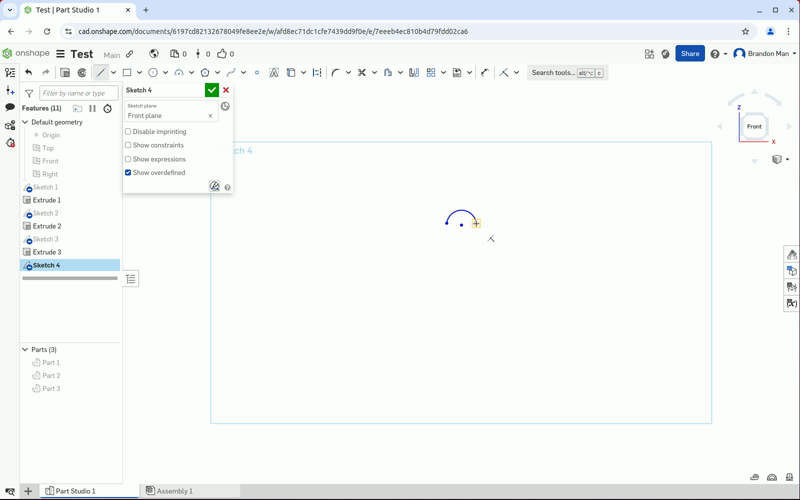
click(476, 223)
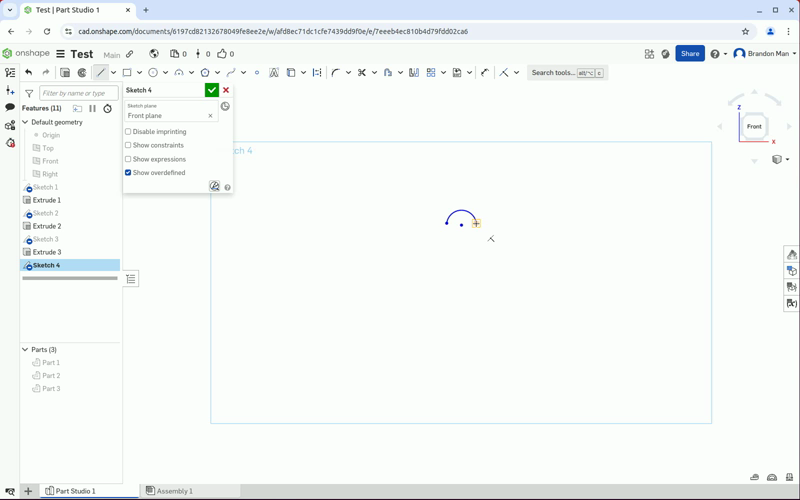
key_down(shift)
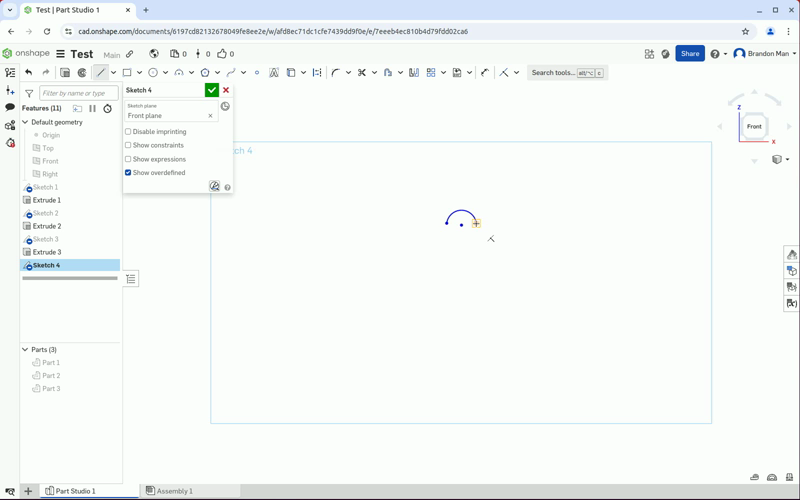
mouse_move(506, 223)
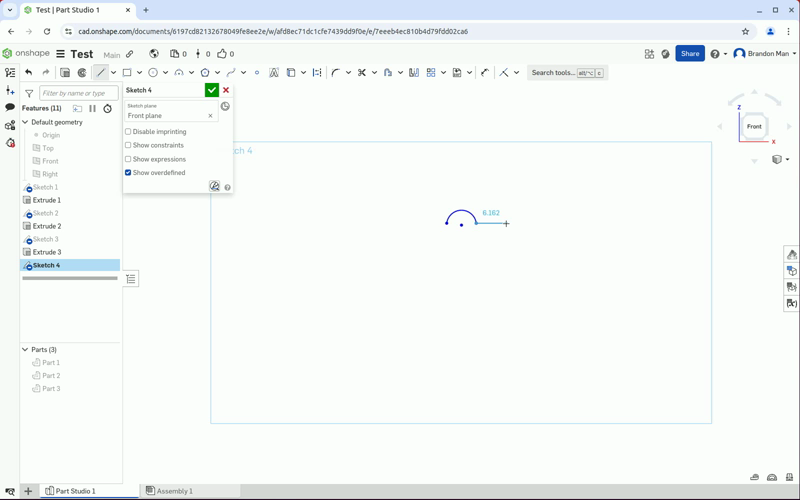
mouse_move(470, 176)
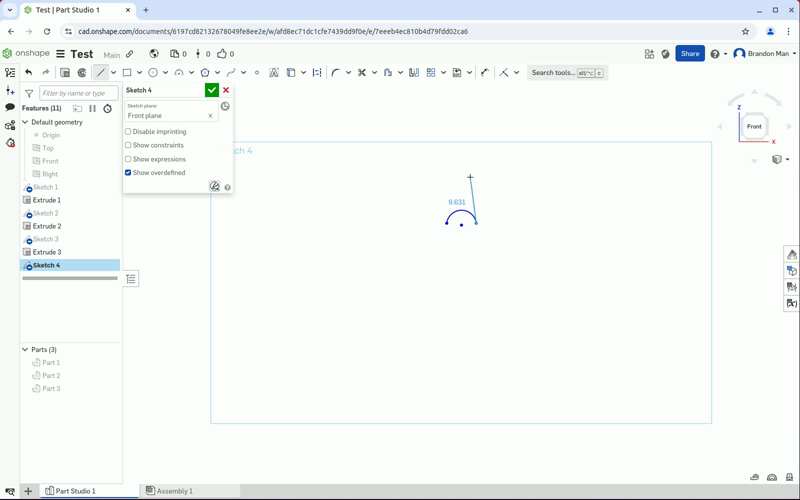
click(470, 176)
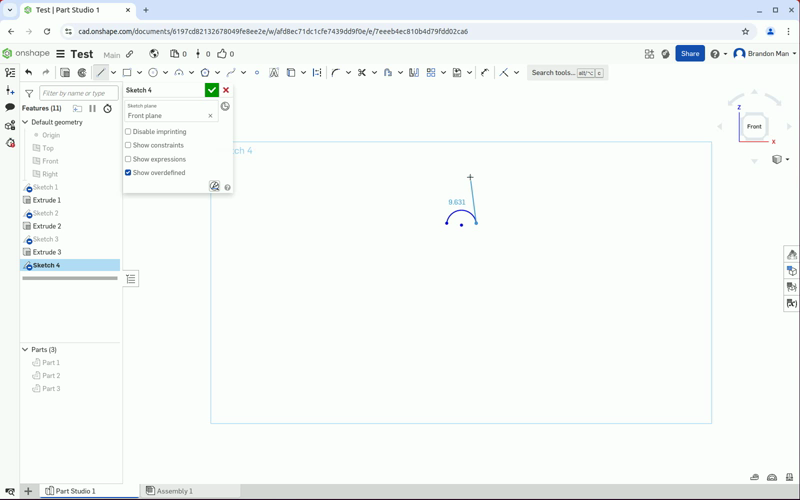
key_up(shift)
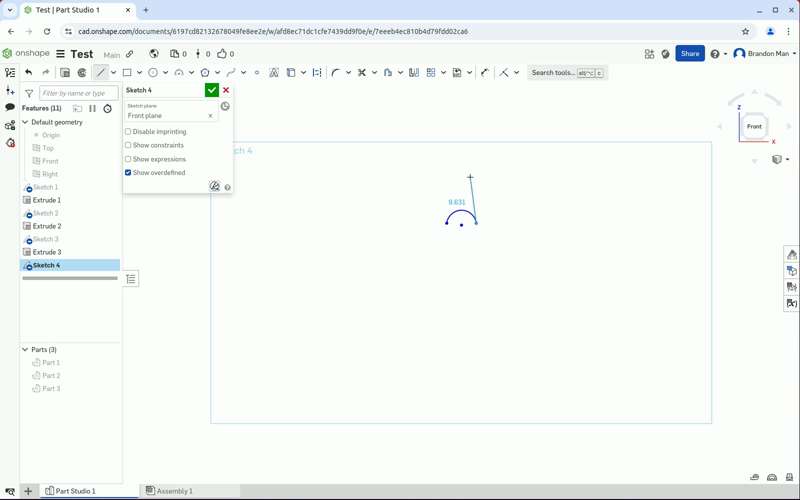
key(esc)
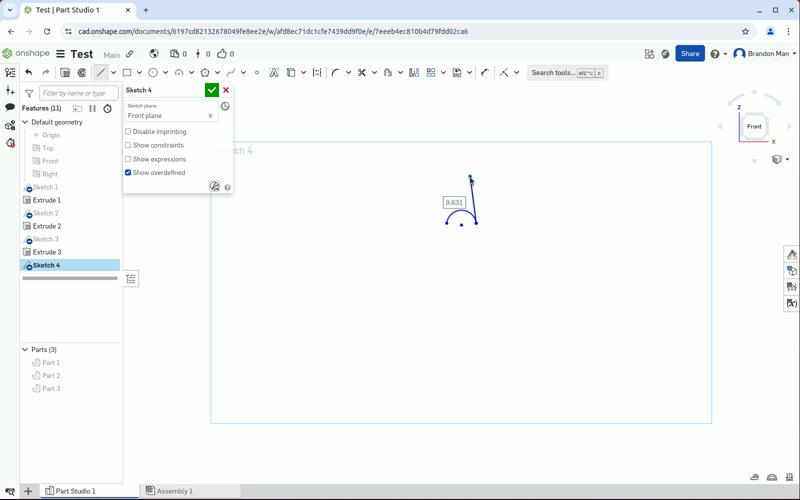
key(a)
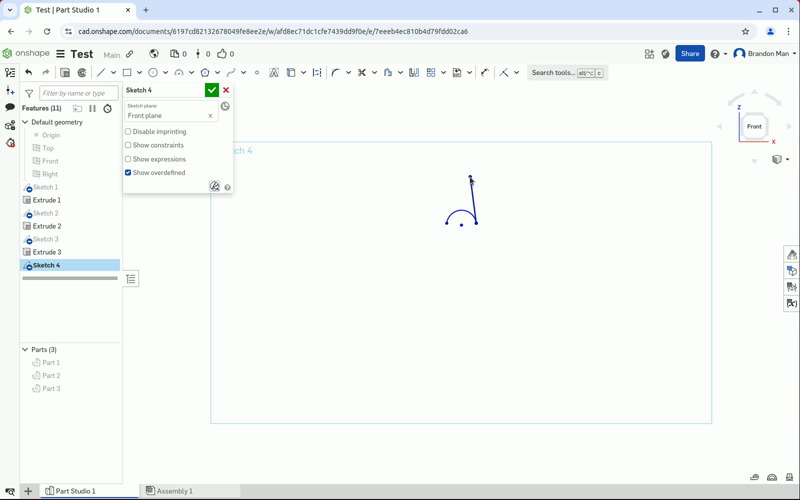
mouse_move(470, 176)
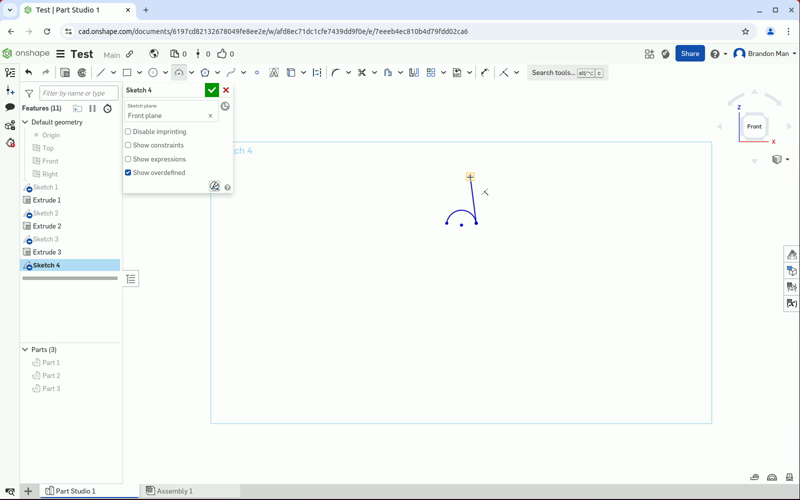
click(470, 176)
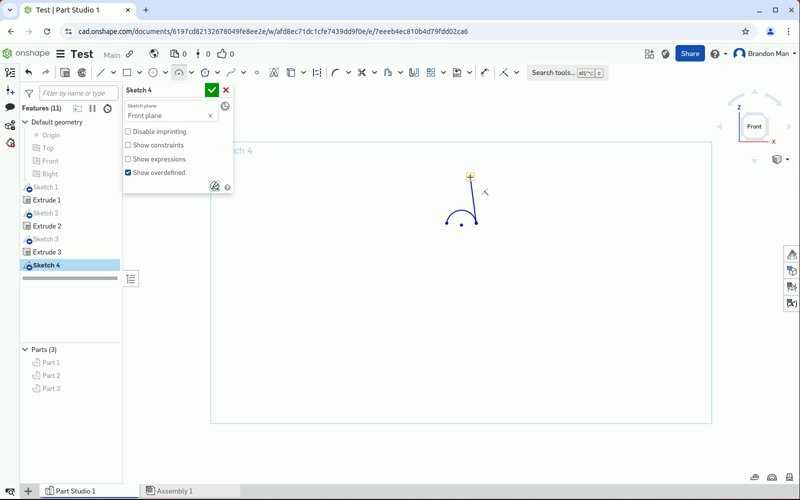
key_down(shift)
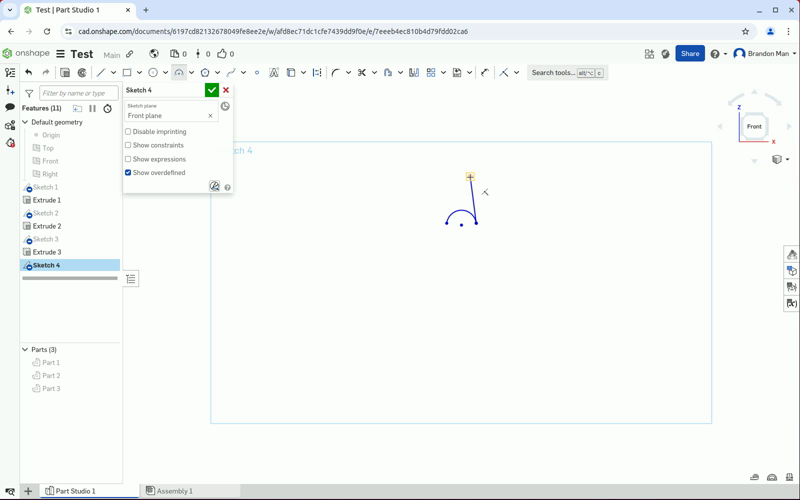
mouse_move(452, 176)
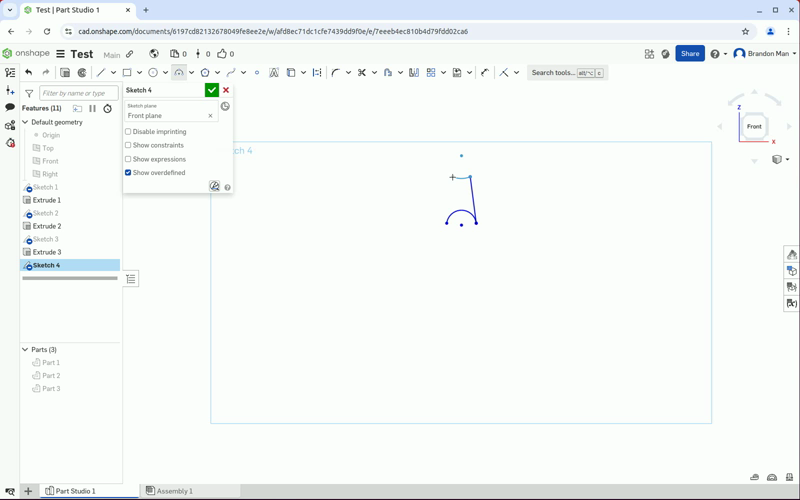
click(452, 176)
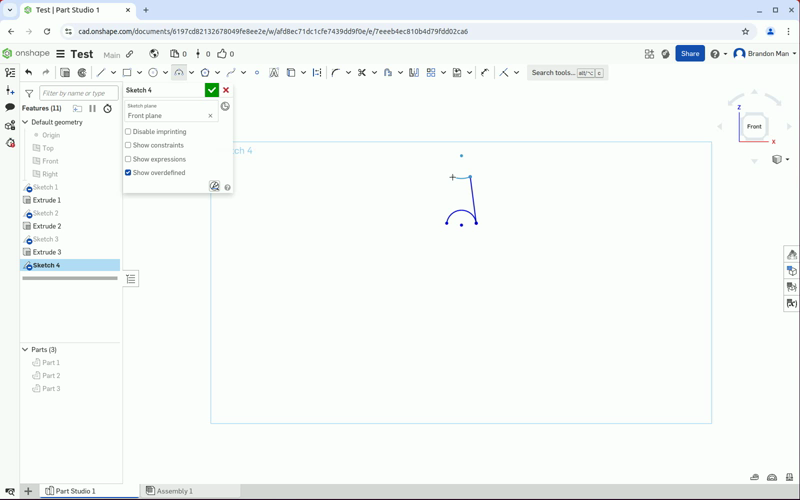
mouse_move(461, 186)
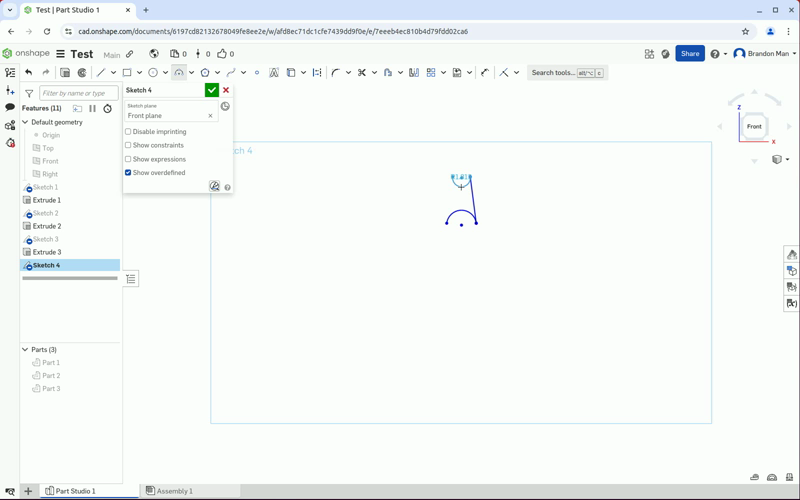
click(461, 186)
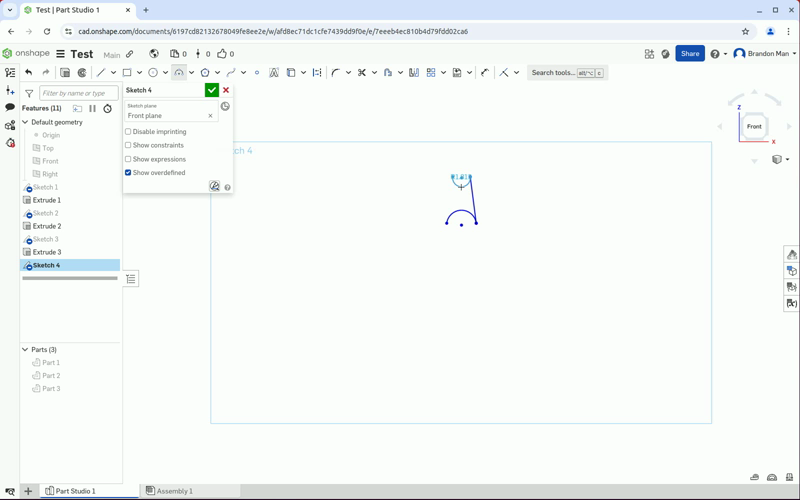
key_up(shift)
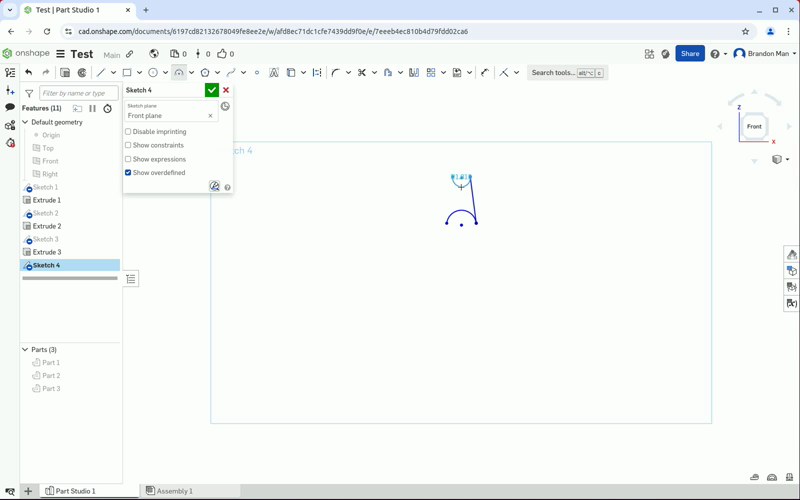
key(esc)
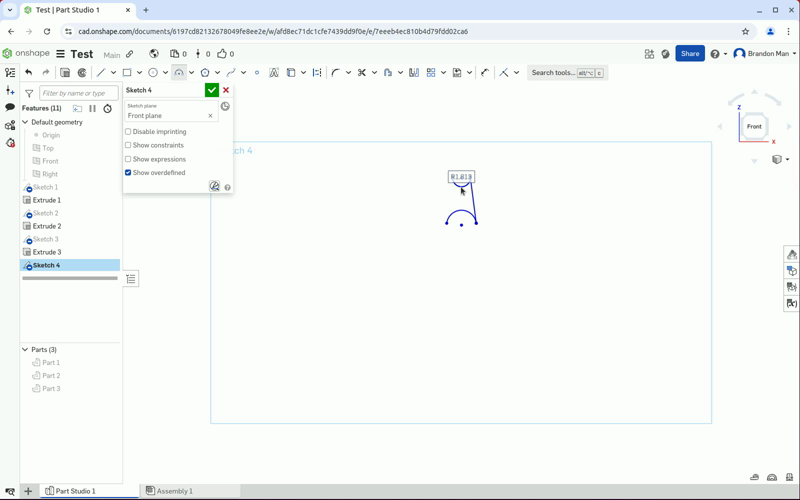
key(l)
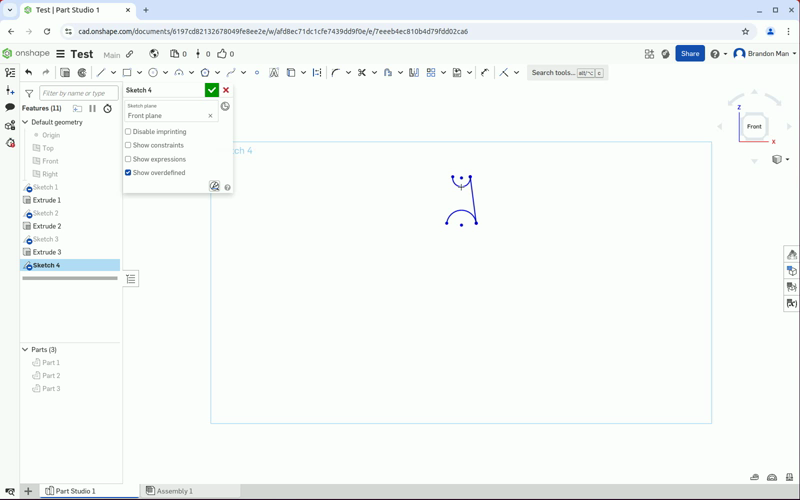
mouse_move(452, 176)
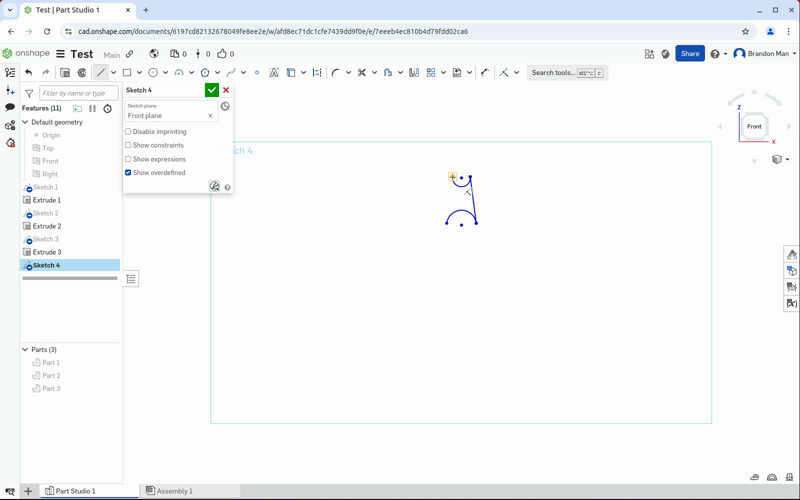
click(452, 176)
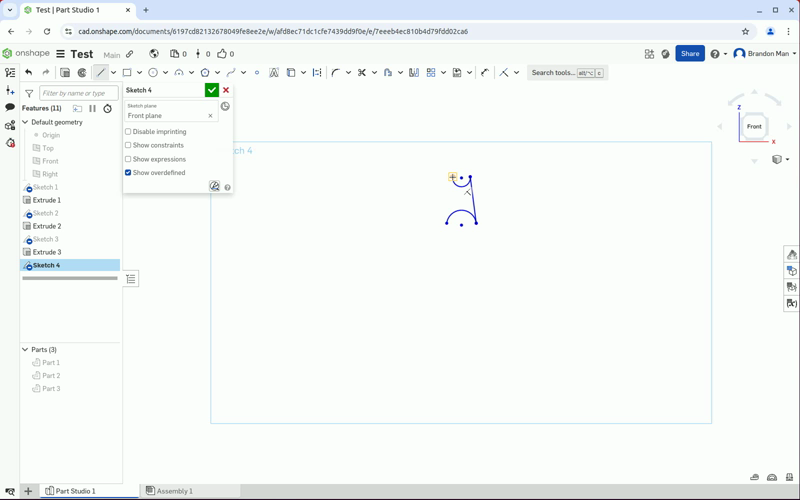
mouse_move(482, 176)
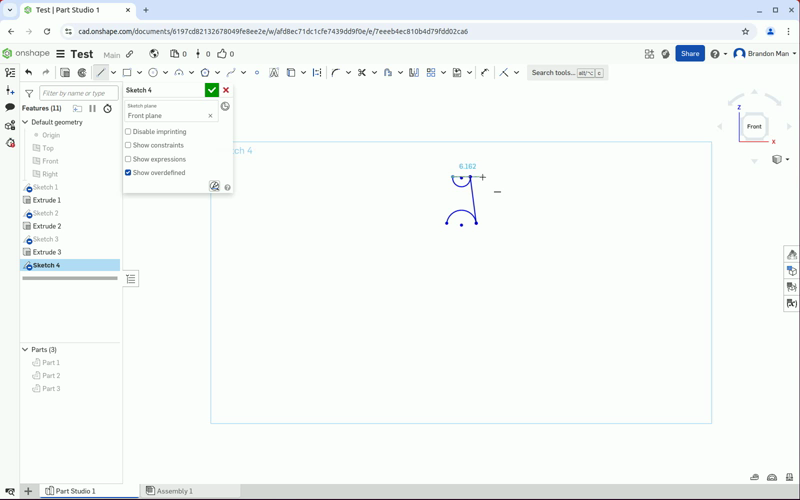
key_down(shift)
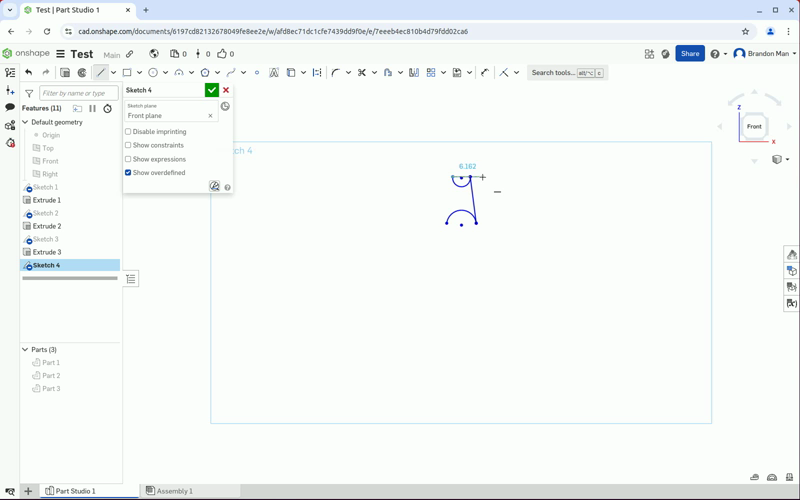
mouse_move(446, 223)
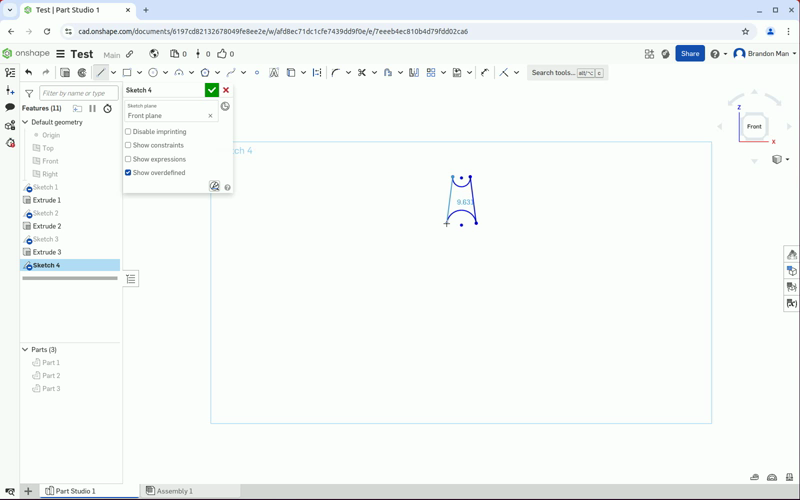
key_up(shift)
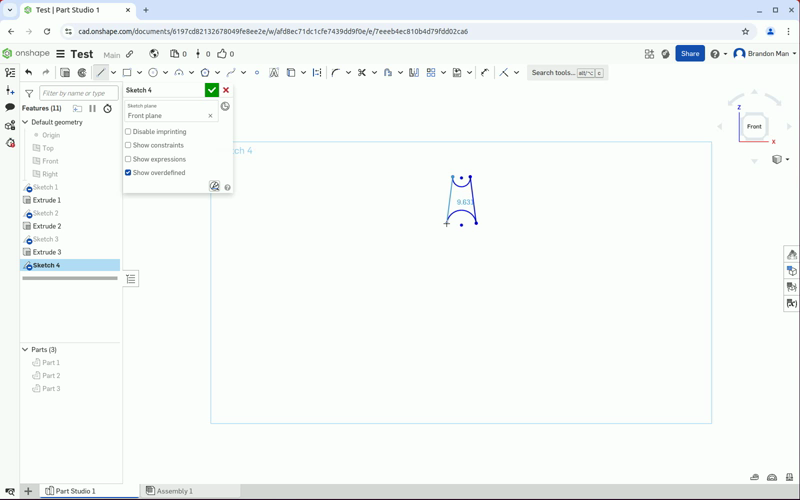
click(446, 223)
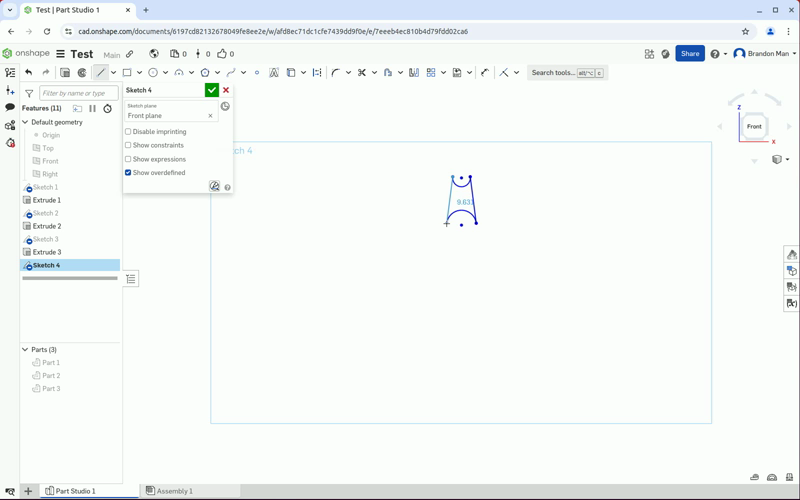
key(esc)
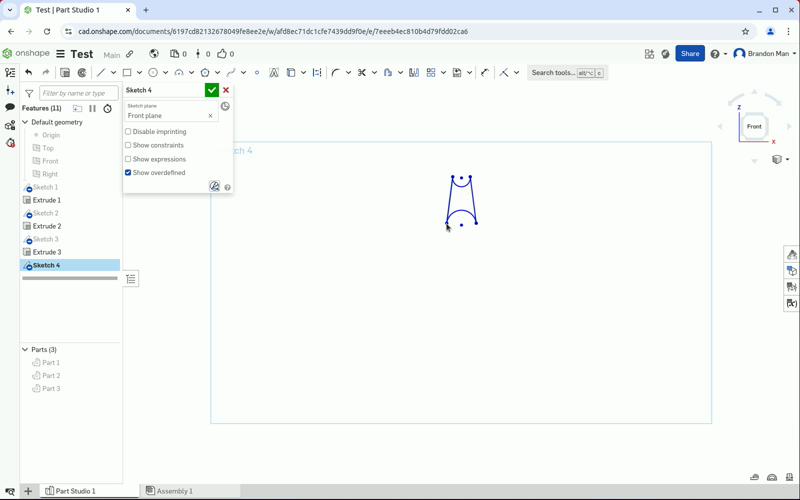
key(c)
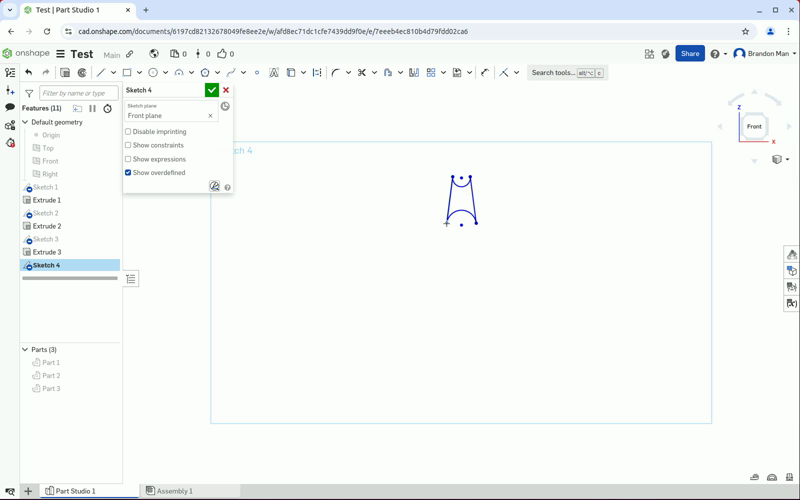
key_down(shift)
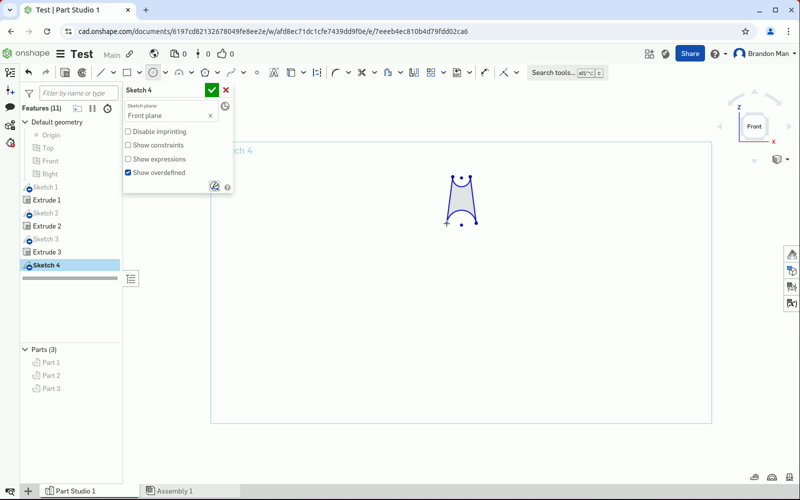
mouse_move(458, 191)
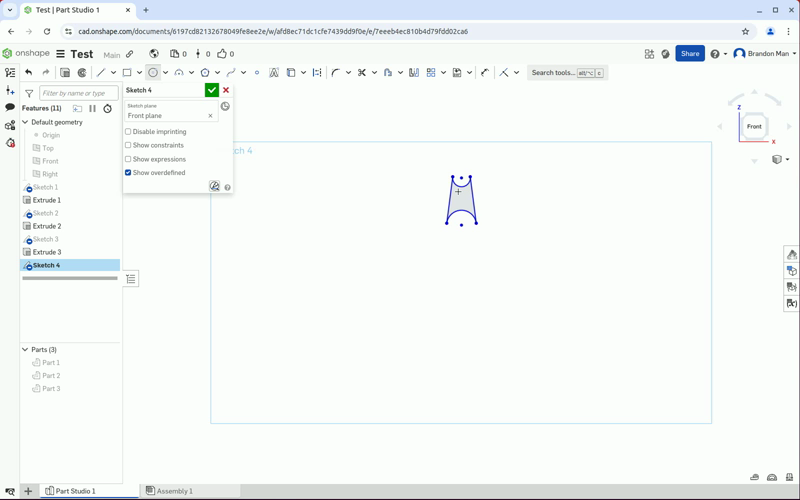
click(458, 191)
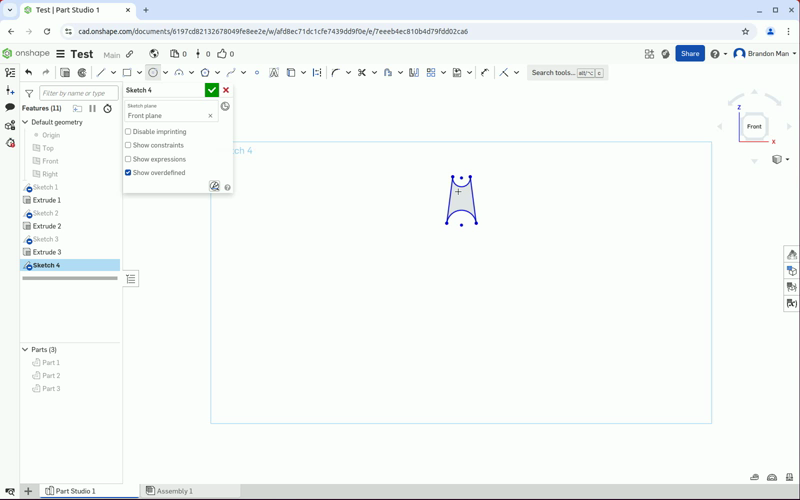
key_up(shift)
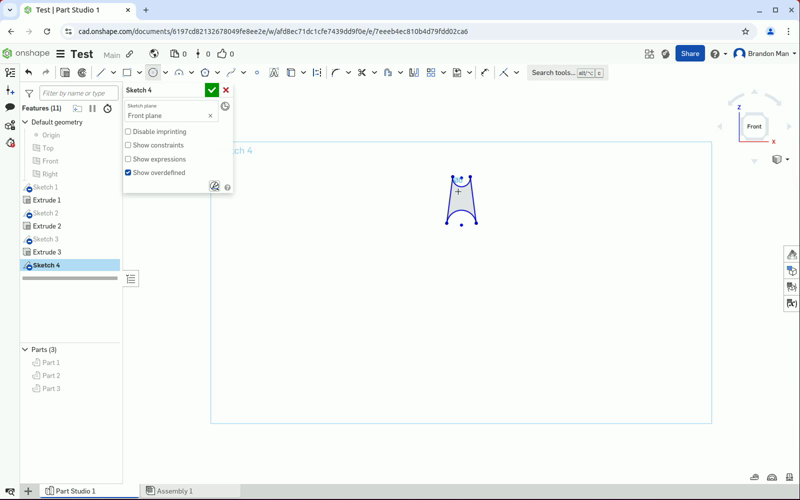
mouse_move(461, 191)
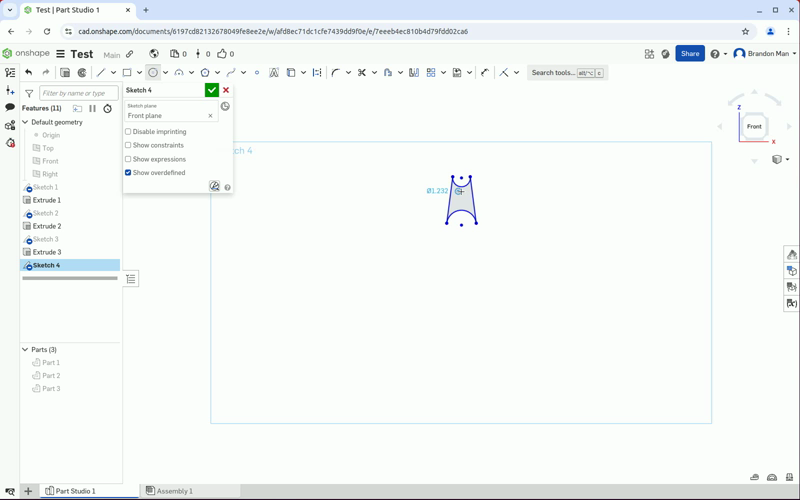
scroll(6)
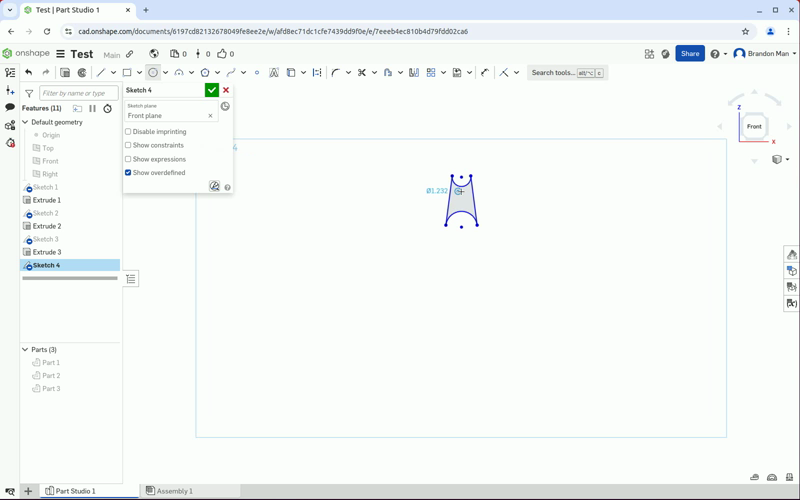
scroll(6)
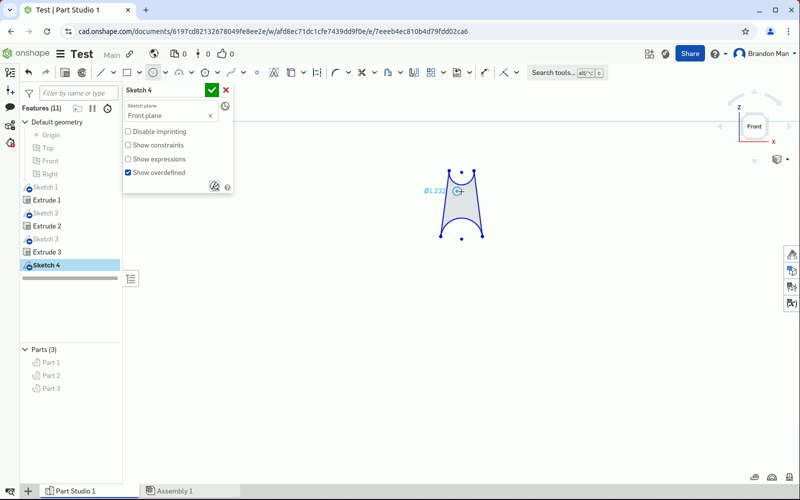
scroll(6)
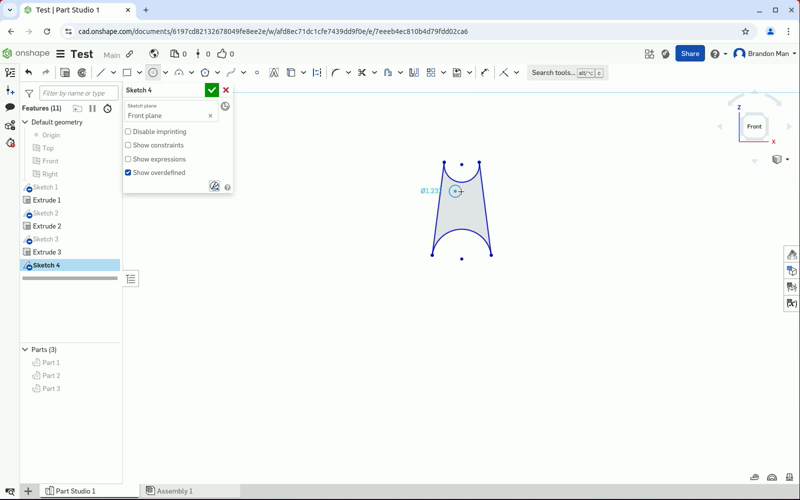
scroll(6)
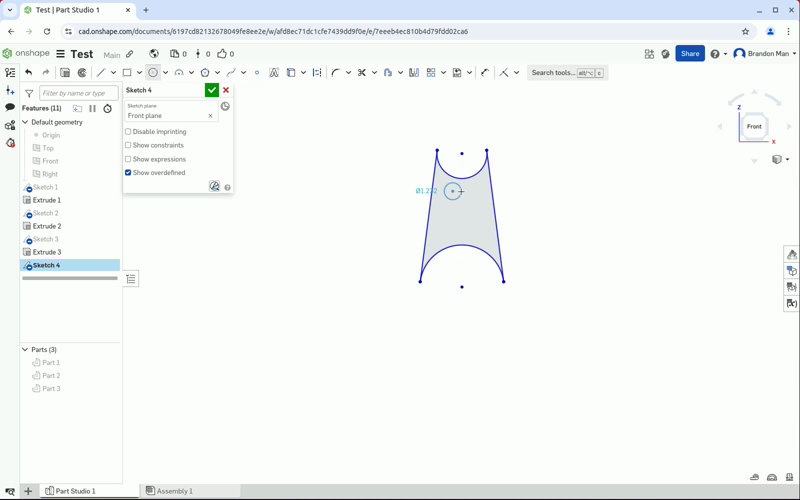
scroll(6)
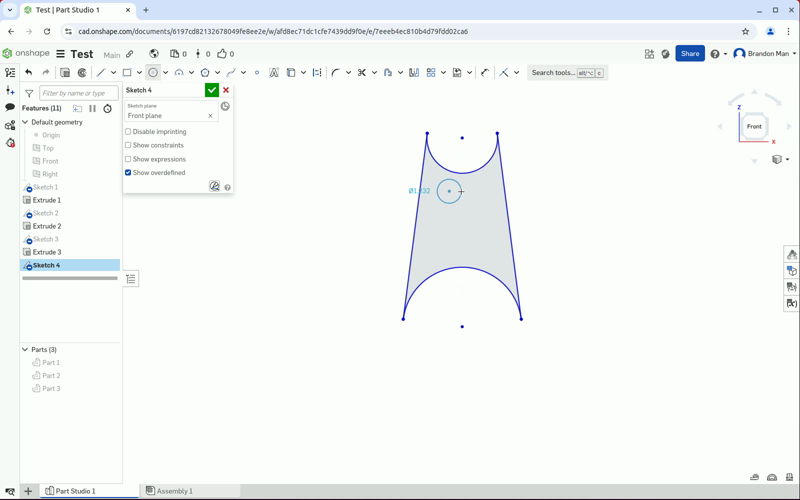
scroll(6)
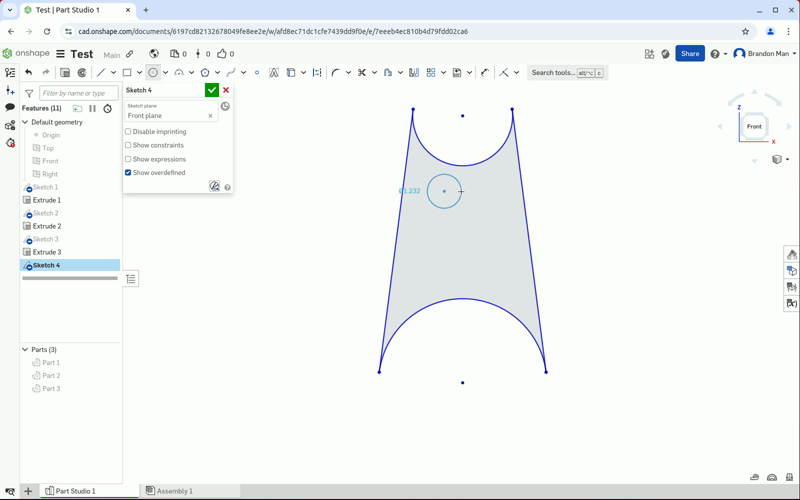
scroll(6)
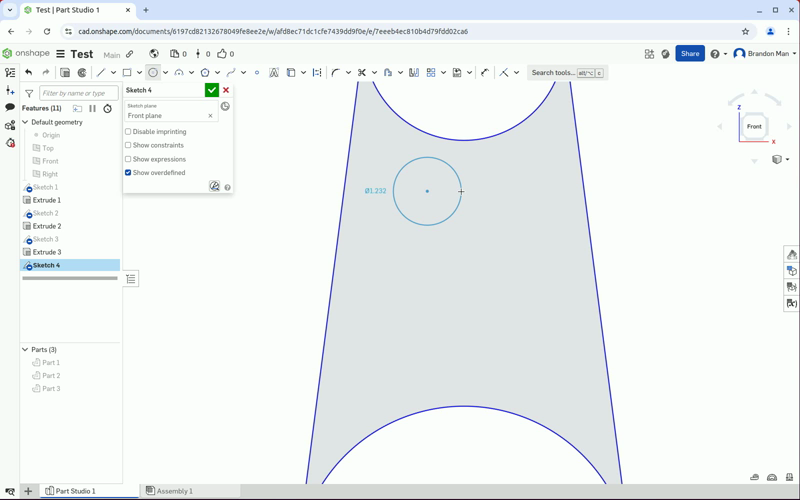
click(461, 191)
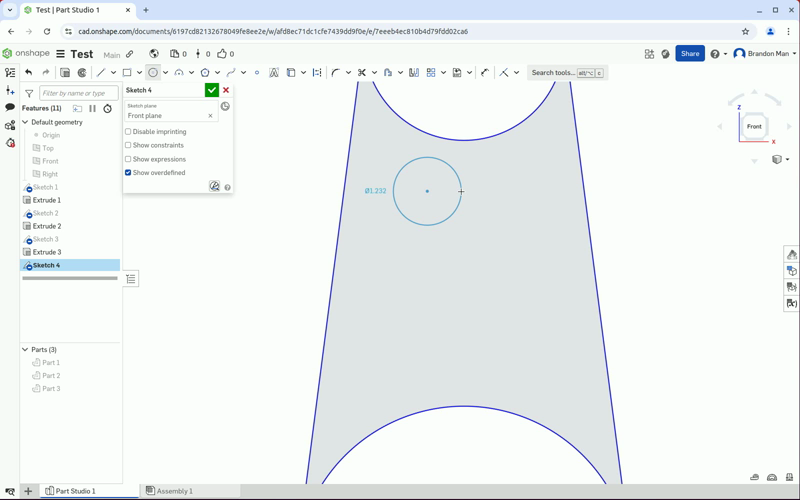
scroll(-6)
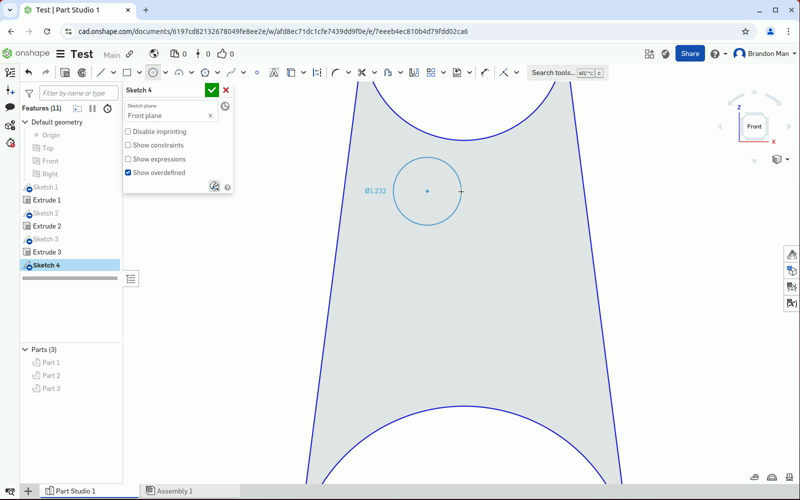
scroll(-6)
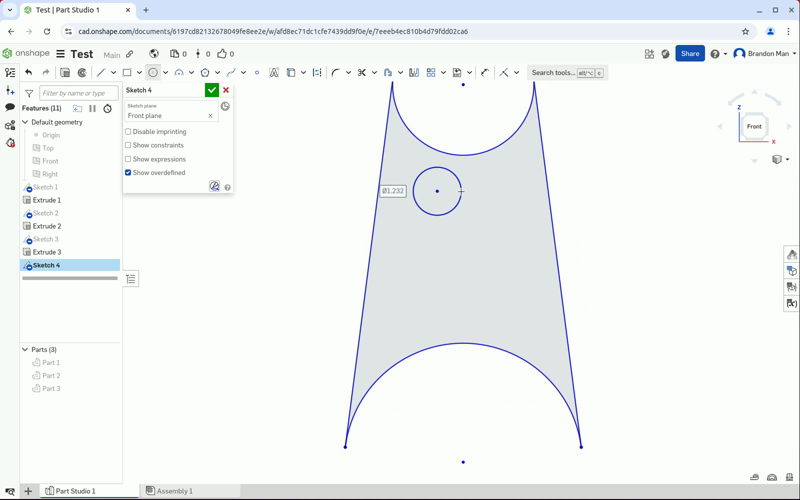
scroll(-6)
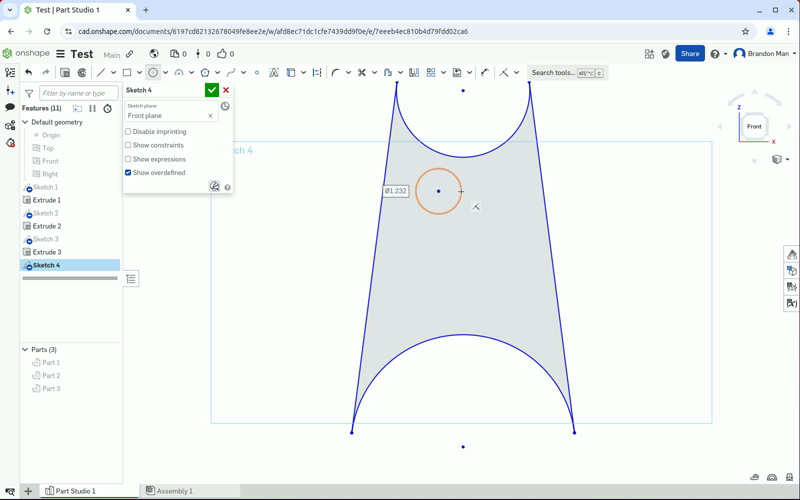
scroll(-6)
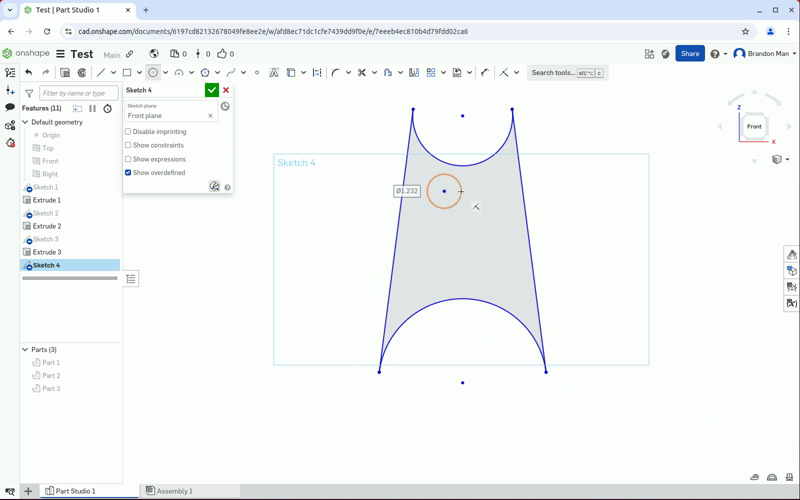
scroll(-6)
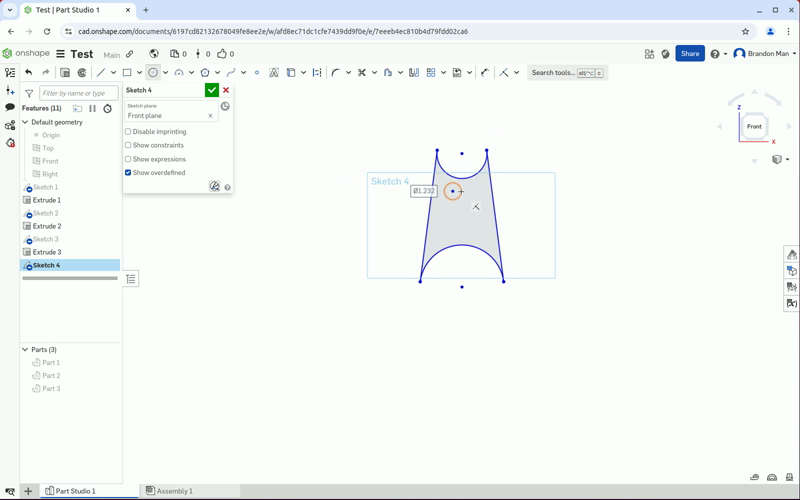
scroll(-6)
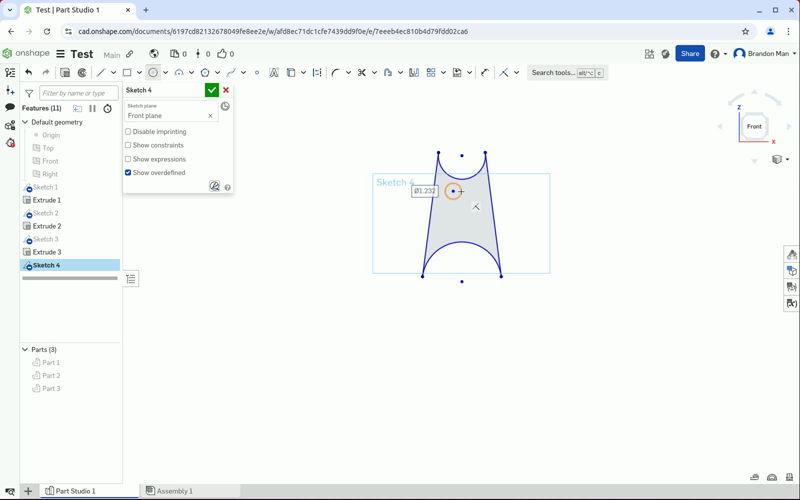
scroll(-6)
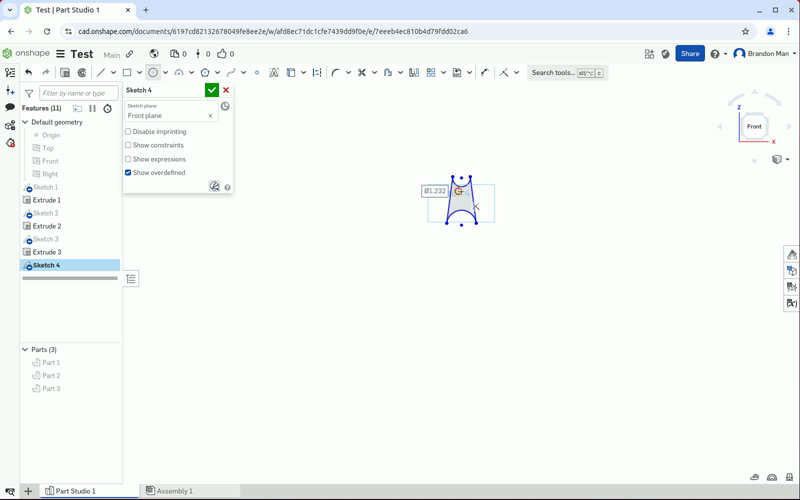
key(esc)
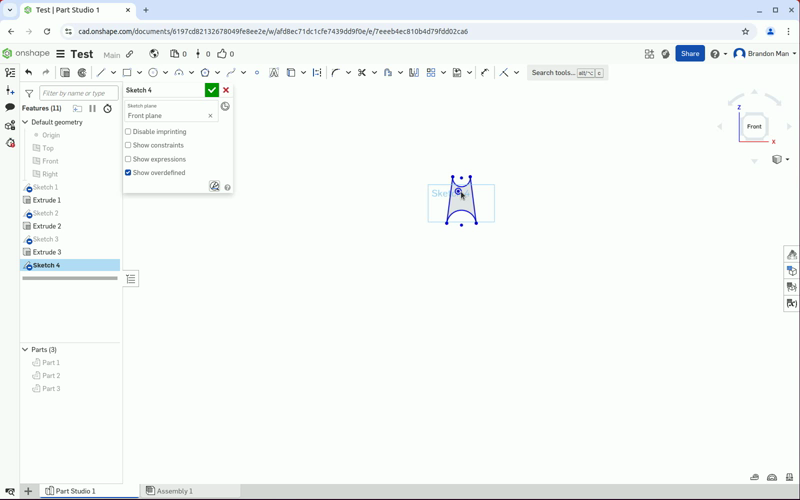
mouse_move(471, 205)
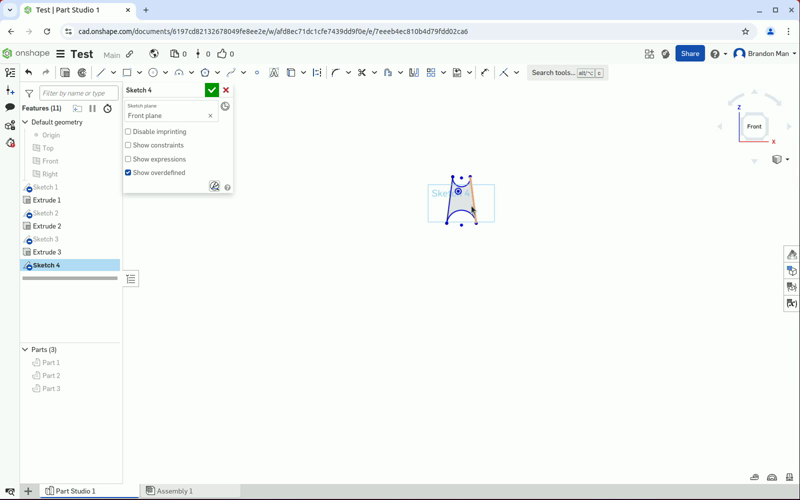
scroll(6)
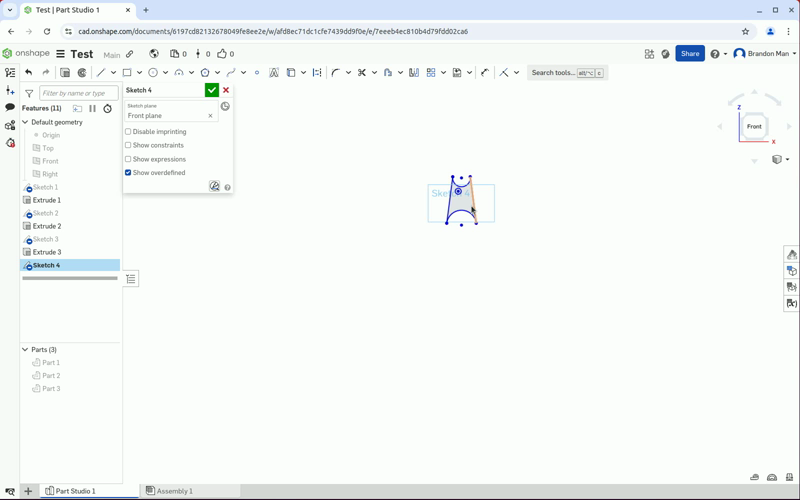
scroll(6)
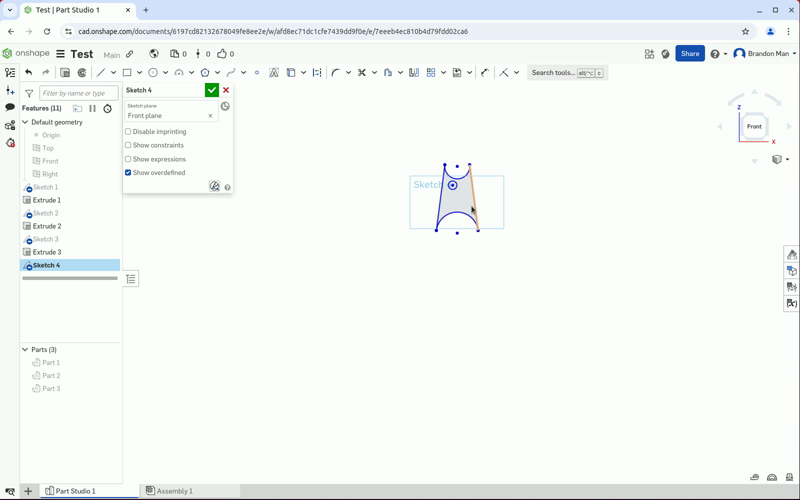
scroll(6)
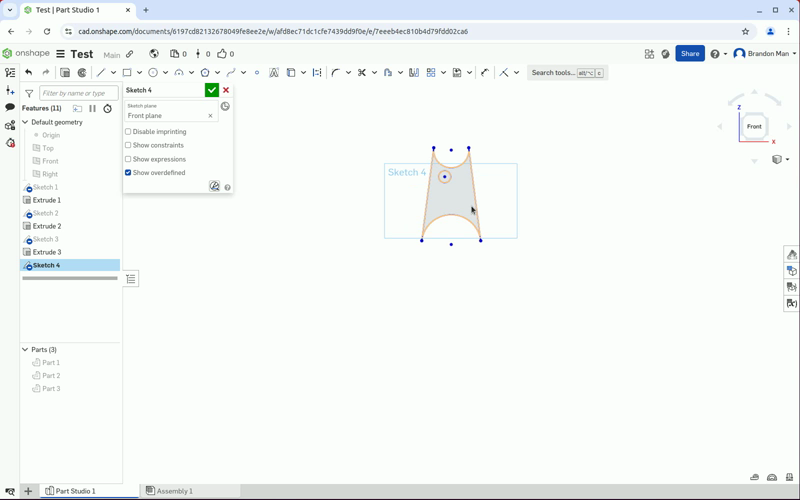
scroll(6)
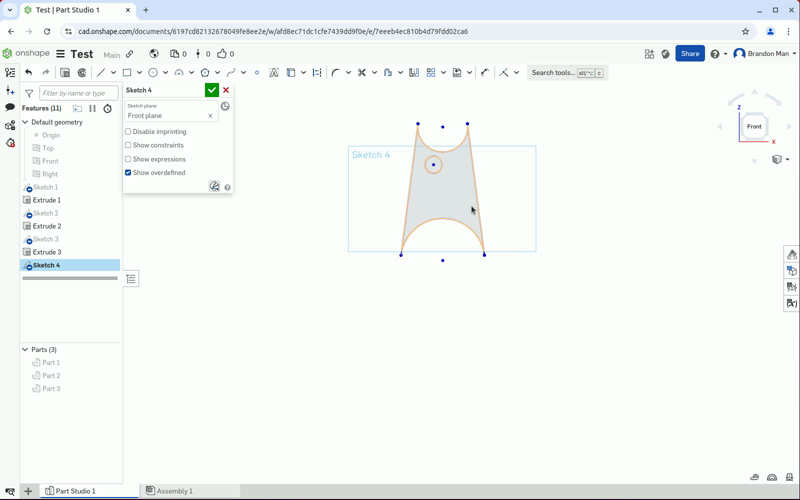
scroll(6)
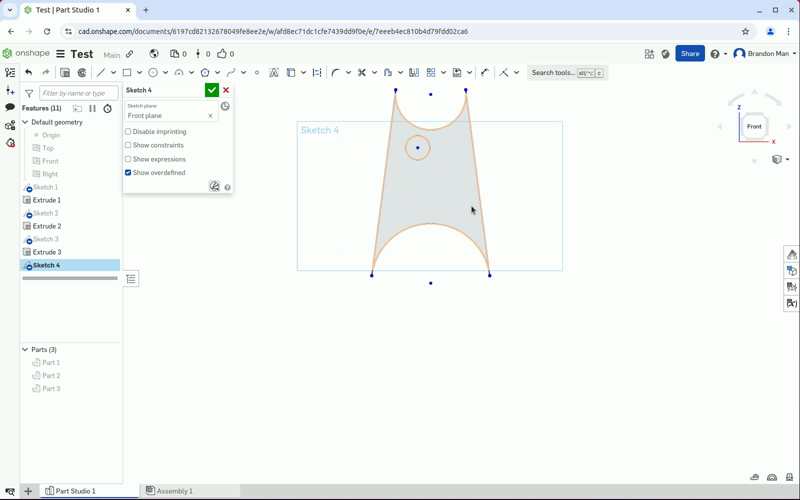
scroll(6)
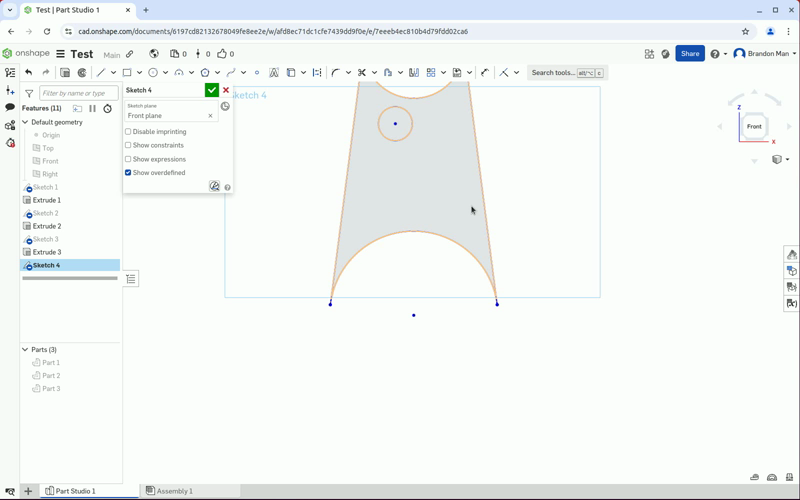
scroll(6)
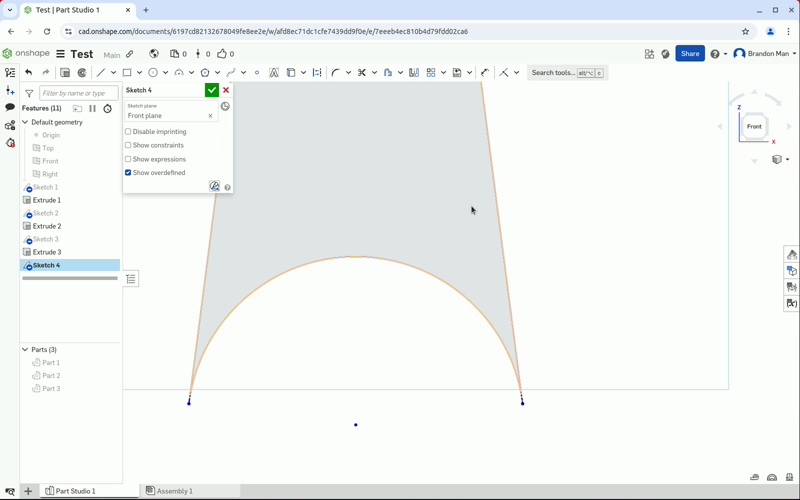
click(471, 205)
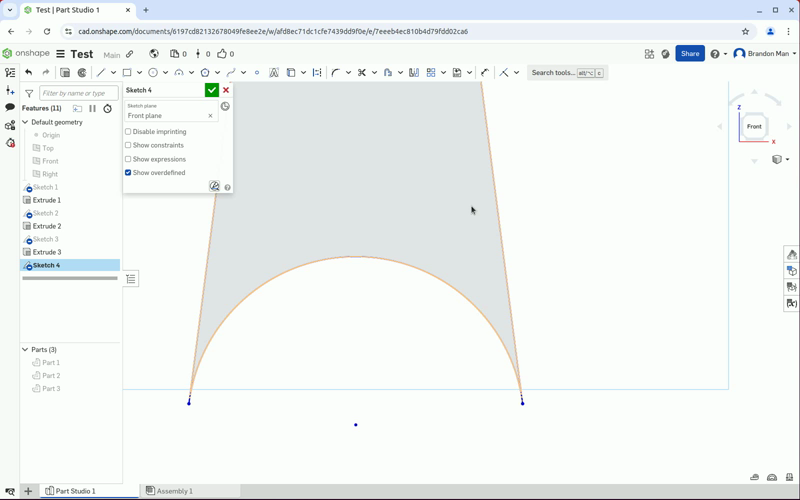
scroll(-6)
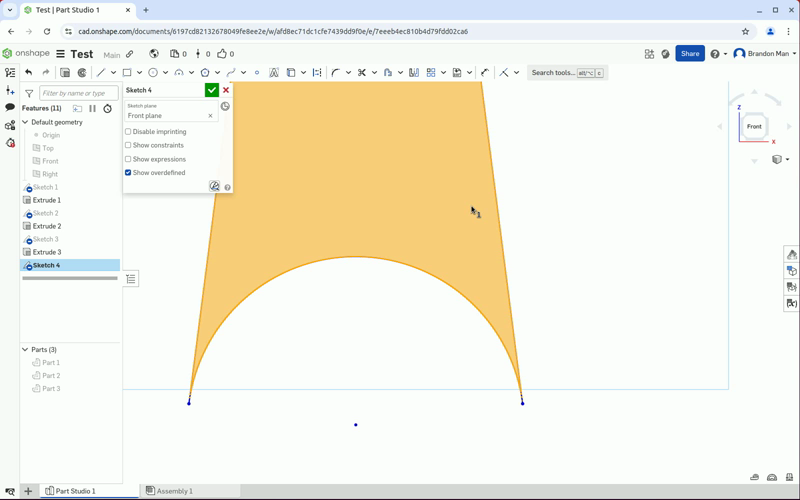
scroll(-6)
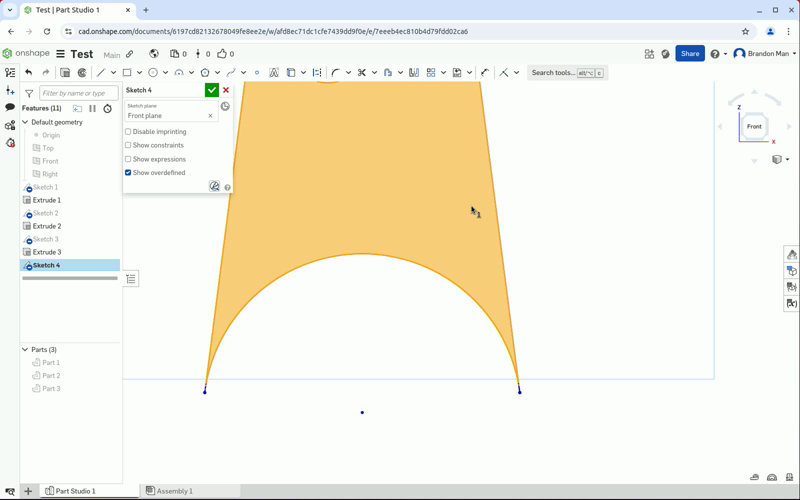
scroll(-6)
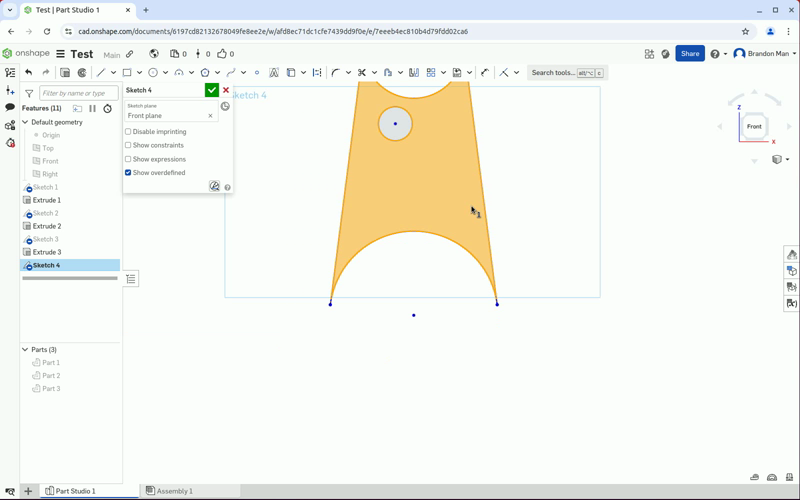
scroll(-6)
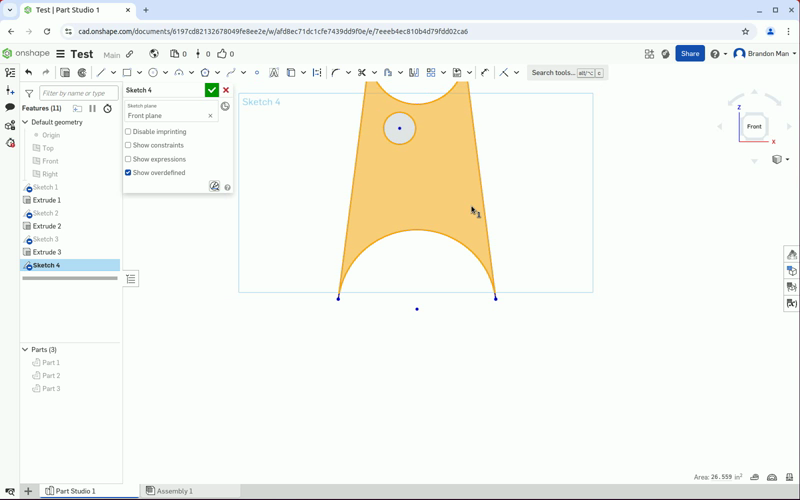
scroll(-6)
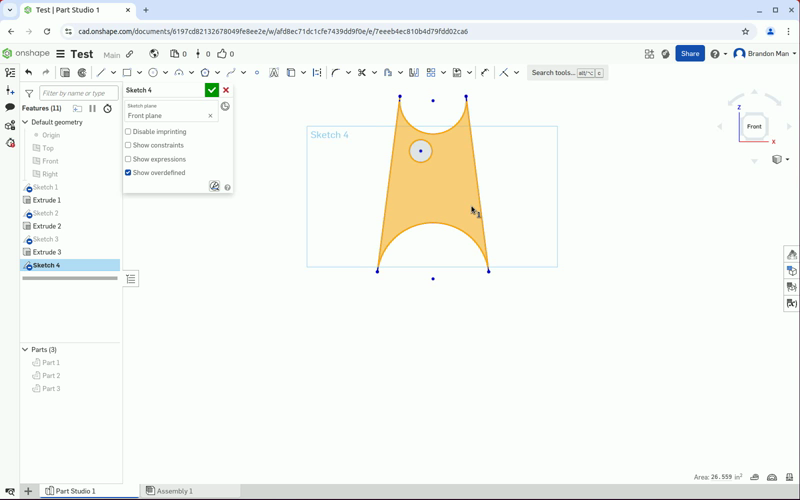
scroll(-6)
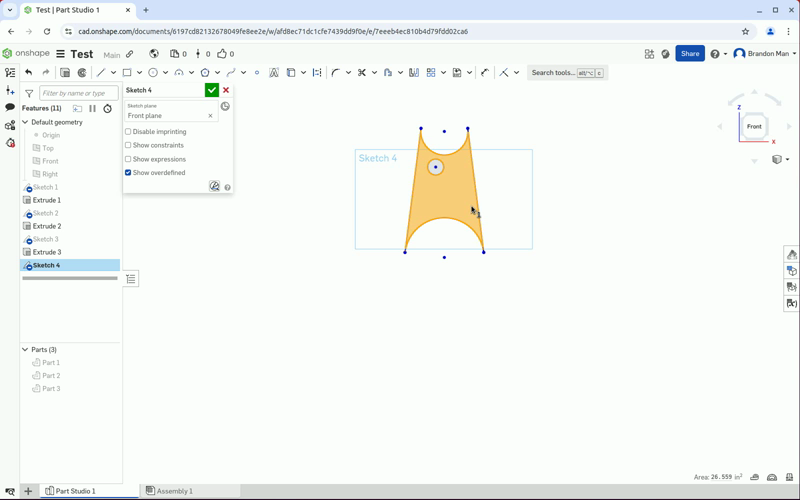
scroll(-6)
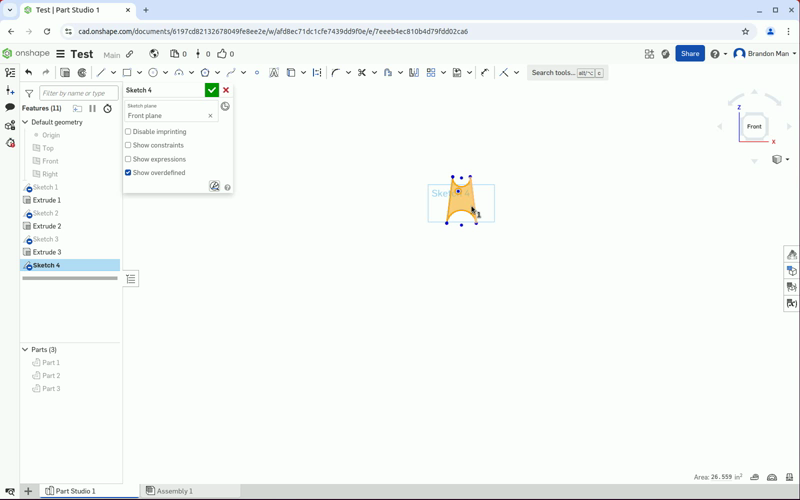
mouse_move(73, 352)
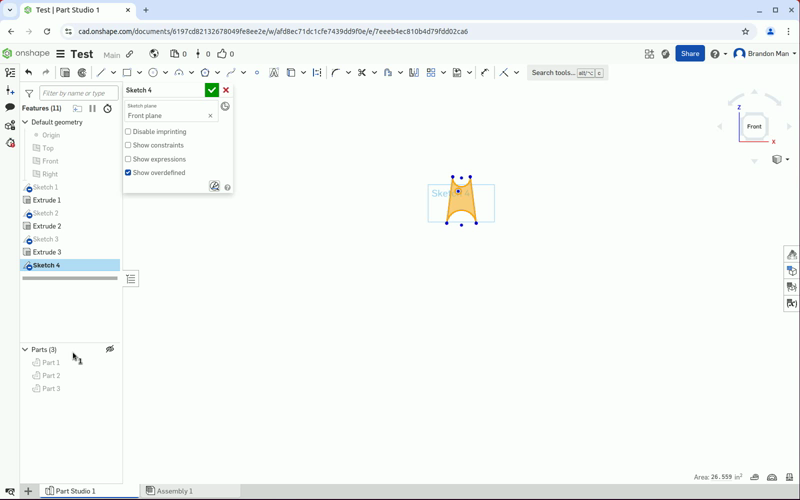
key(shift+y)
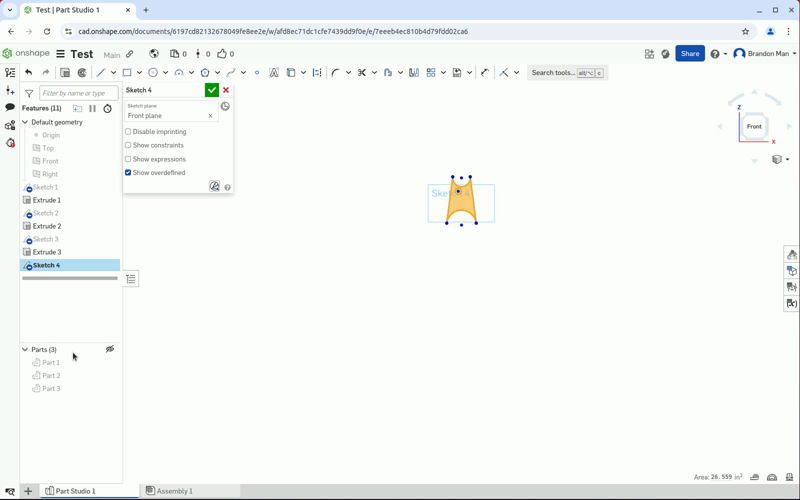
key(shift+e)
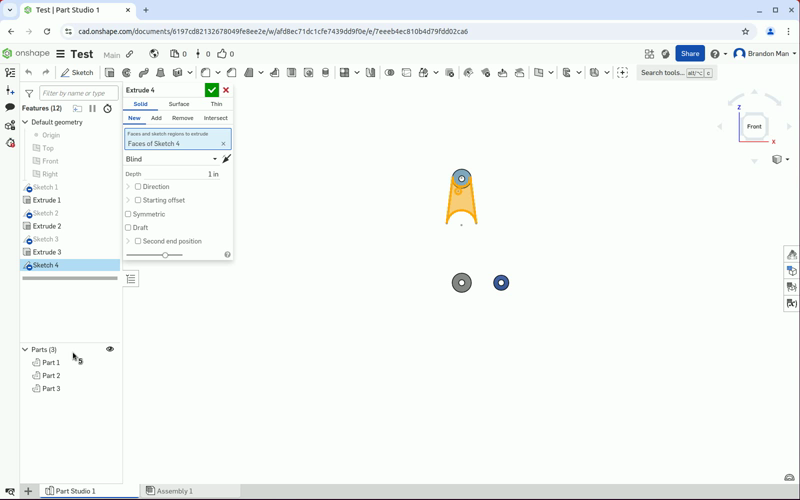
mouse_move(143, 106)
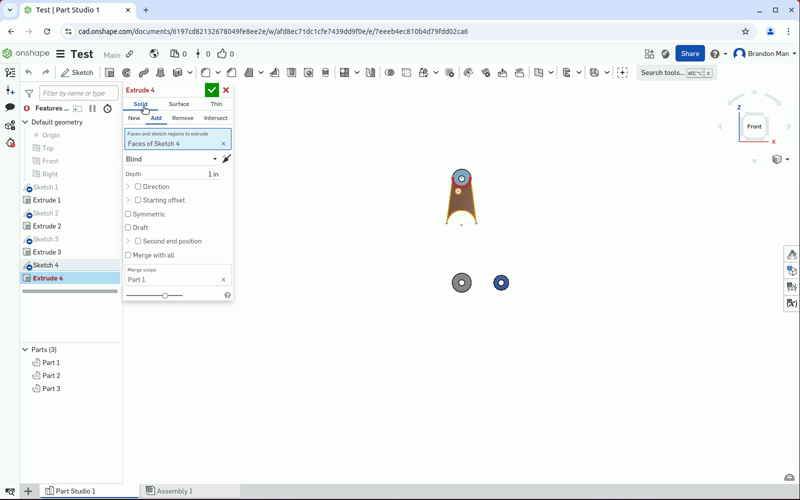
click(143, 106)
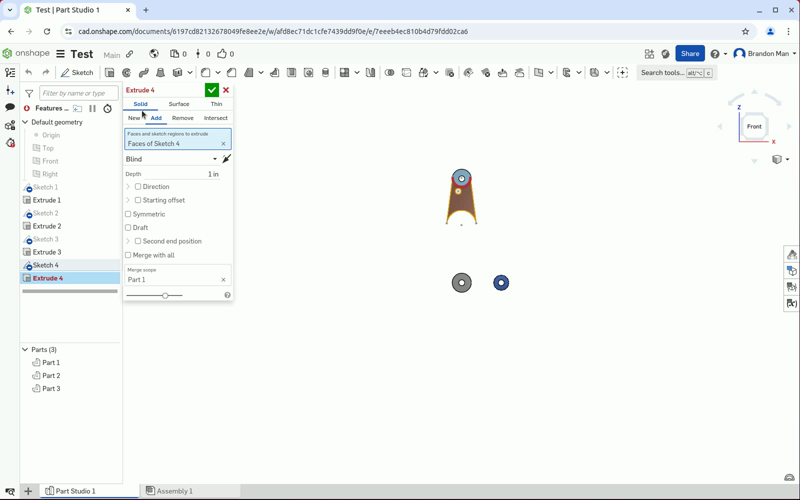
mouse_move(137, 120)
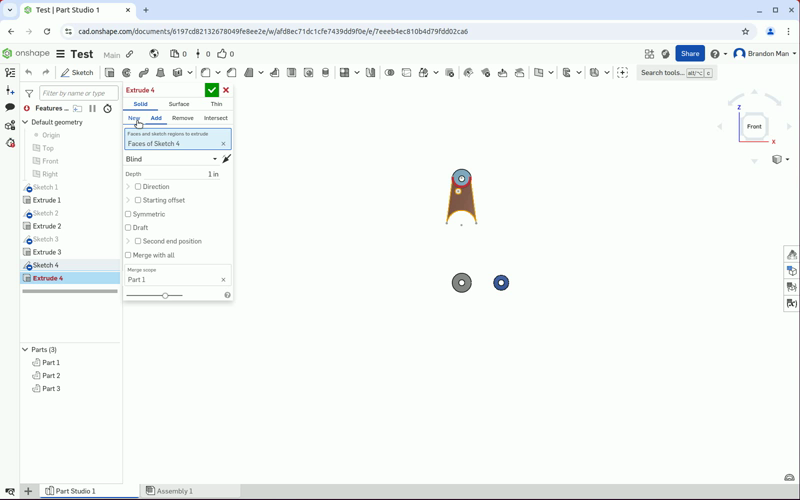
click(137, 120)
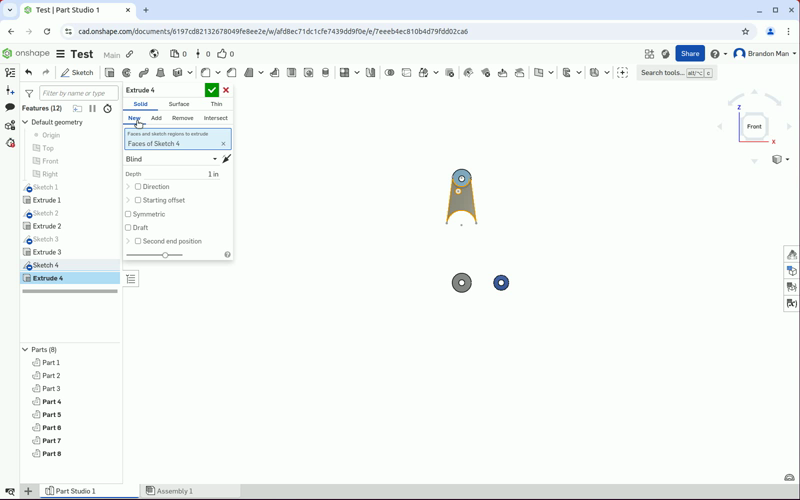
key(tab, 4)
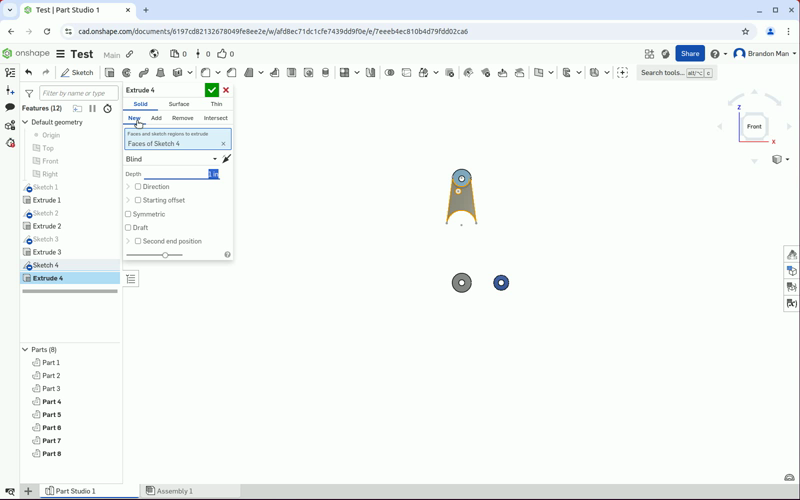
text(0.481)
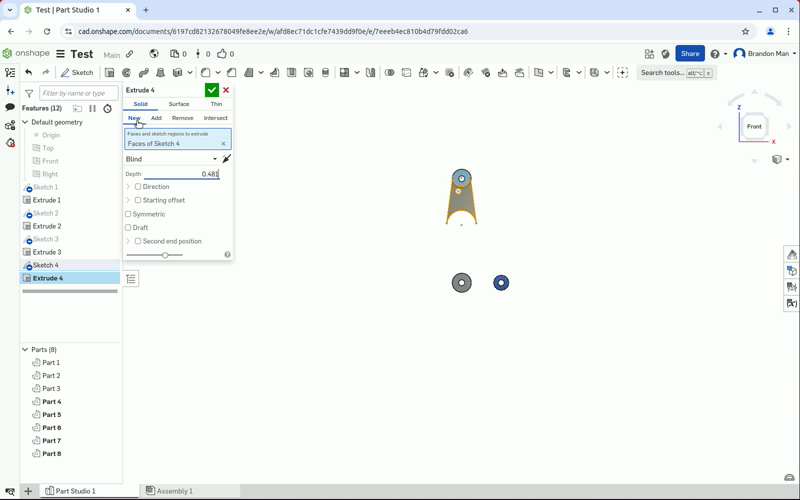
key(enter)
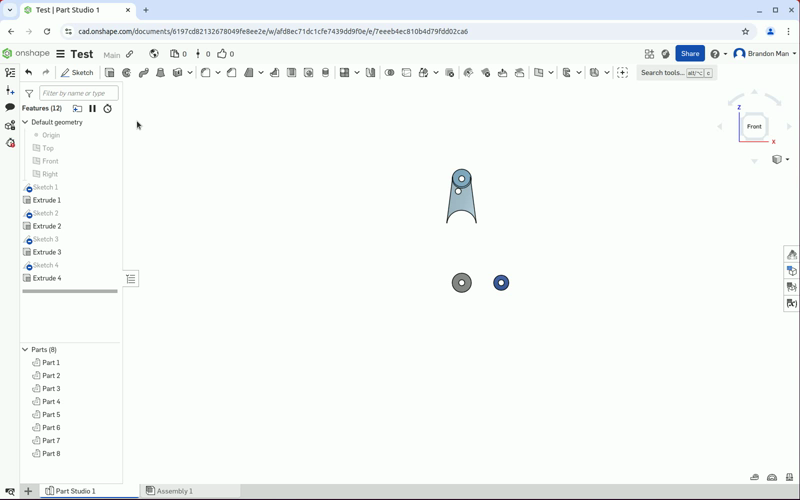
key(shift+h)
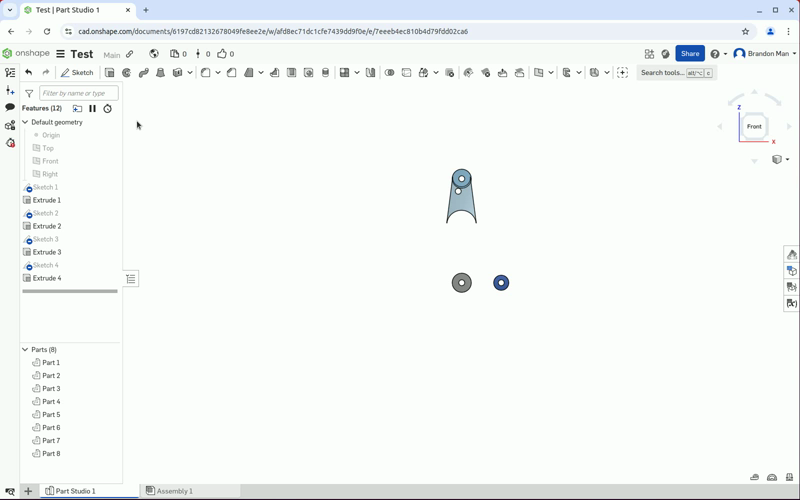
key(shift+h)
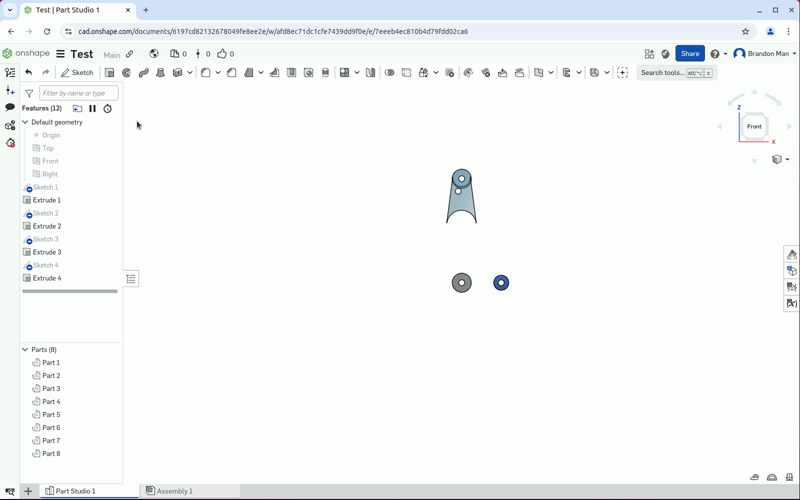
mouse_move(73, 189)
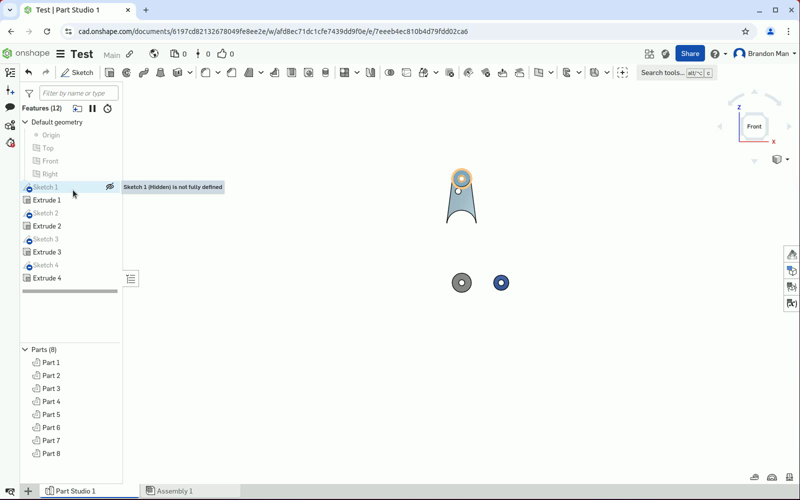
click(73, 189)
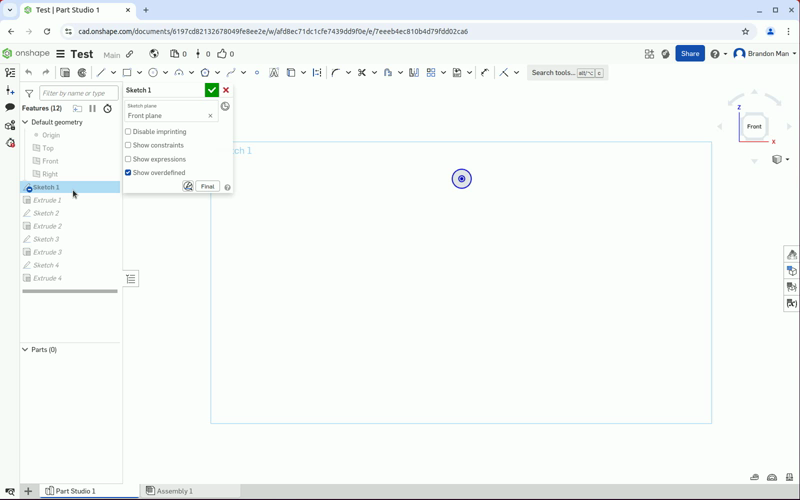
mouse_move(229, 92)
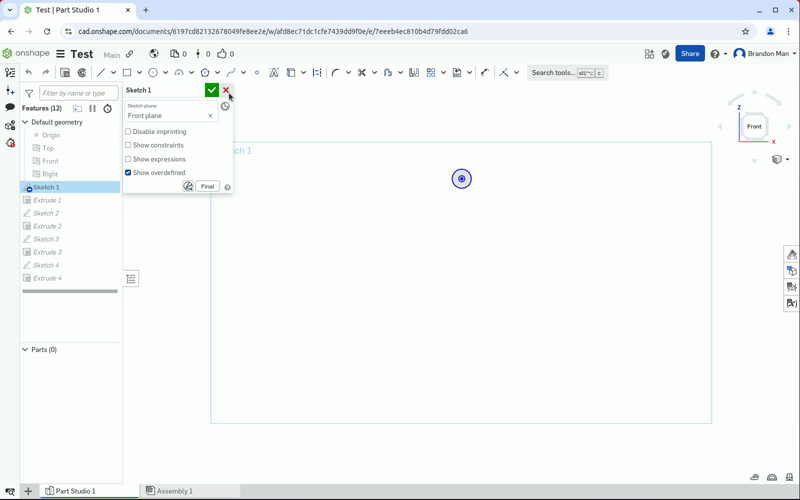
click(229, 92)
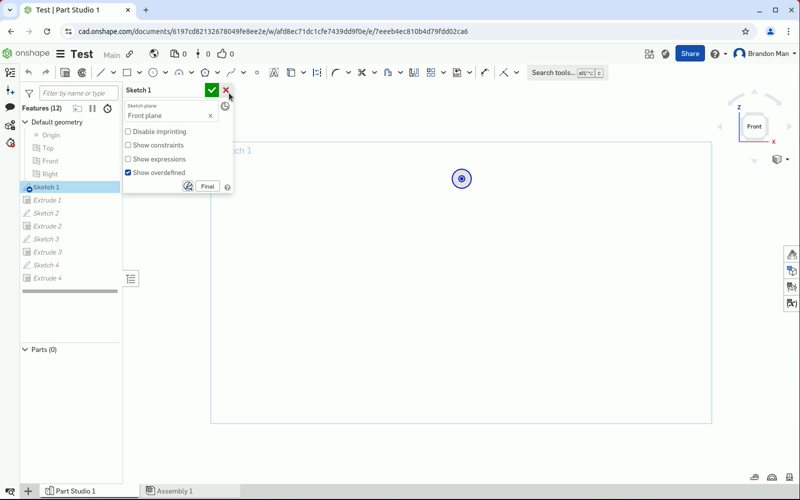
key(shift+s)
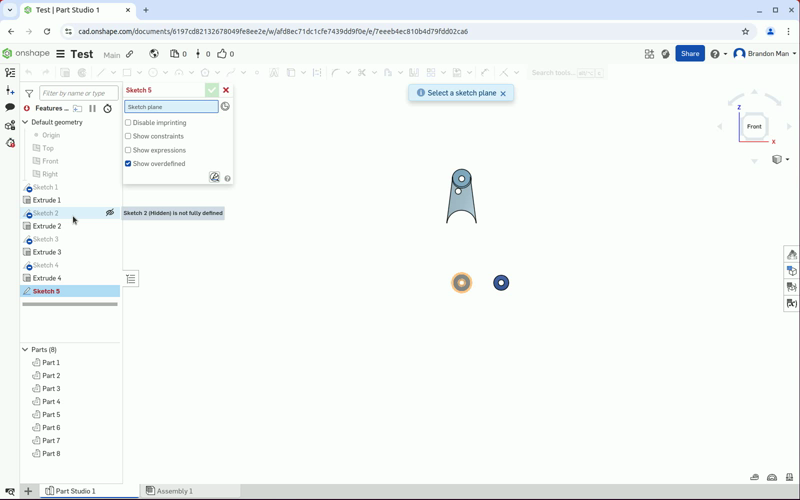
scroll(3)
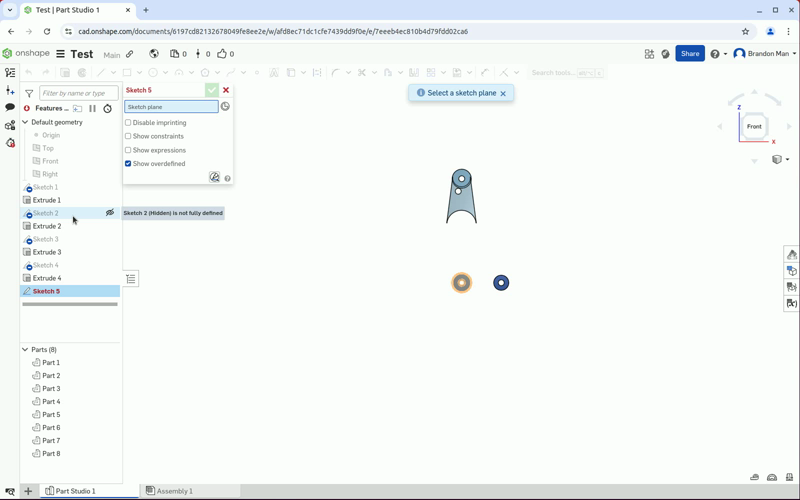
mouse_move(73, 163)
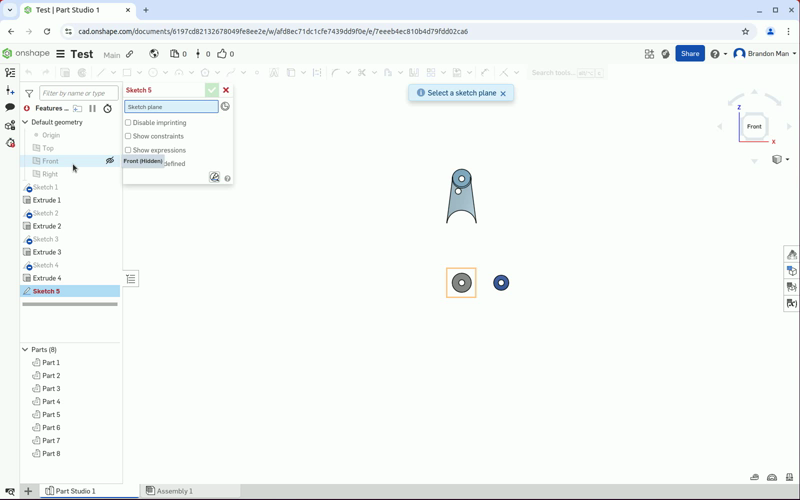
click(73, 163)
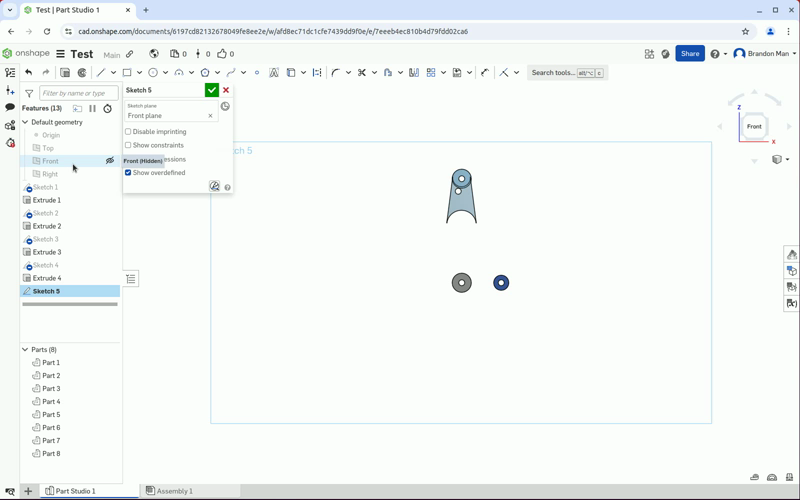
mouse_move(73, 352)
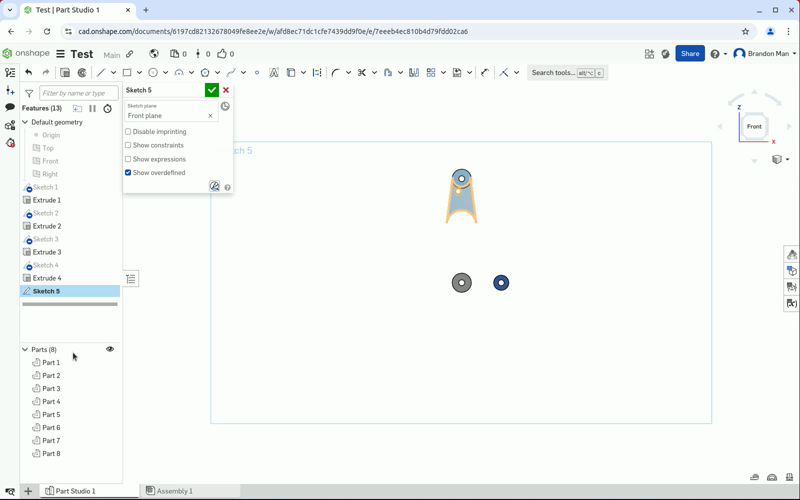
key(y)
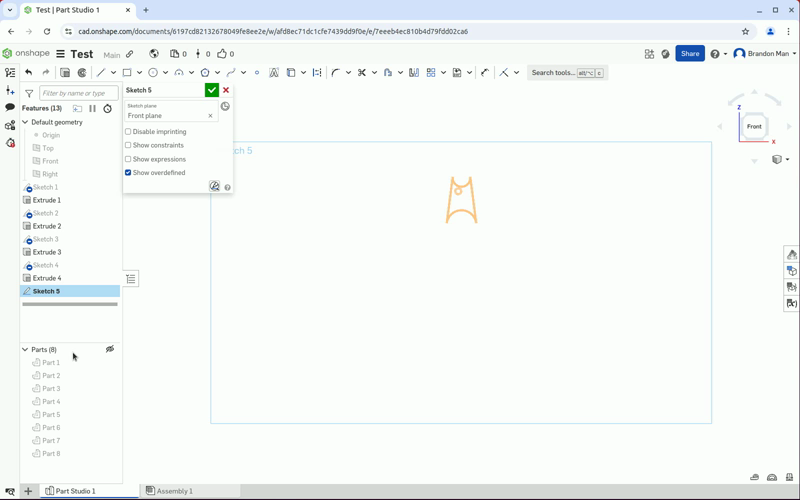
key(c)
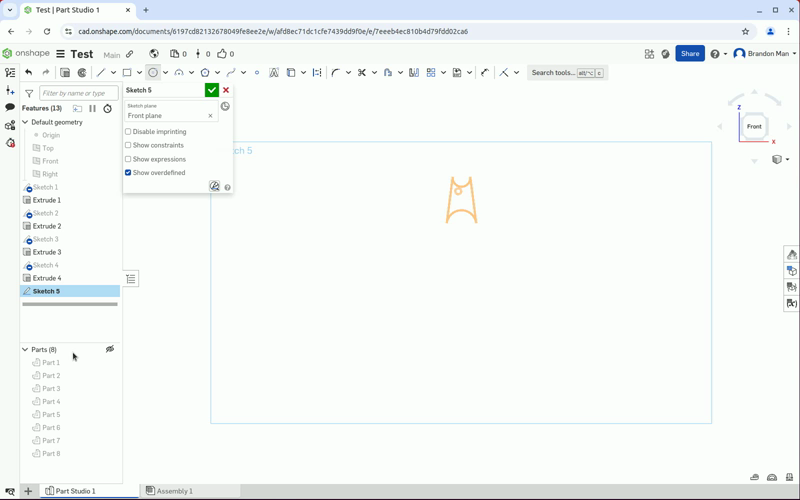
key_down(shift)
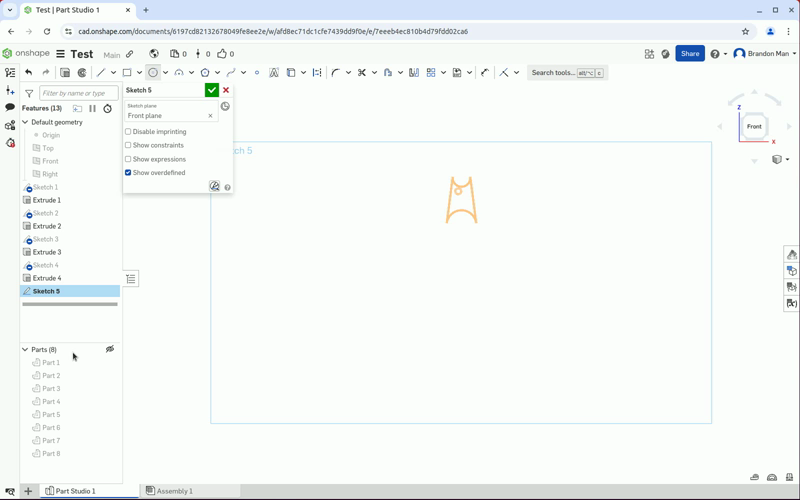
mouse_move(461, 225)
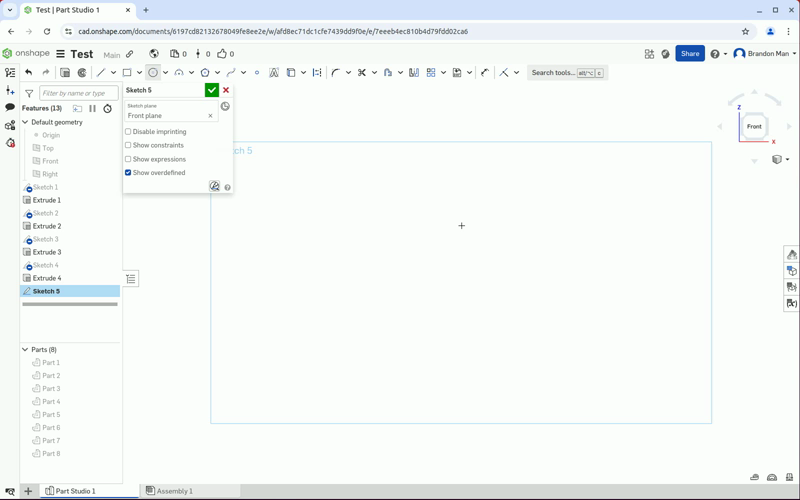
click(461, 225)
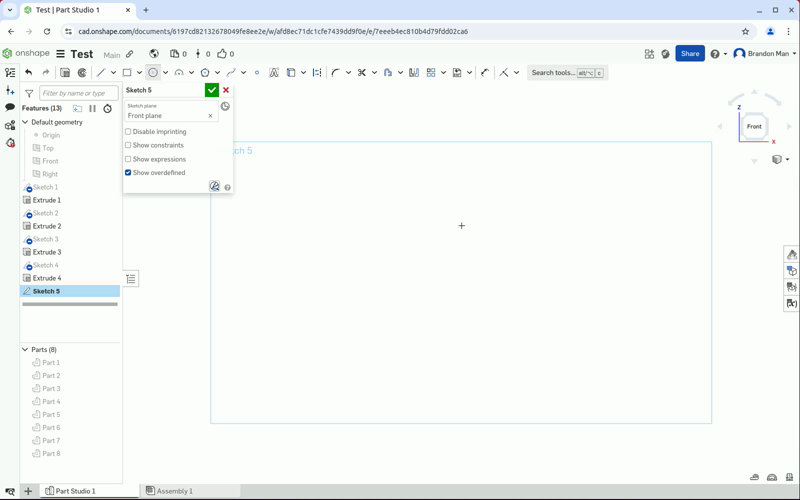
key_up(shift)
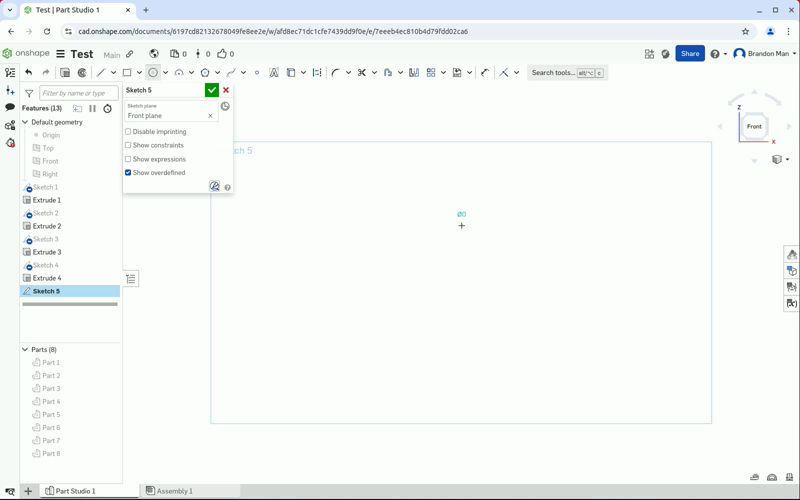
mouse_move(477, 225)
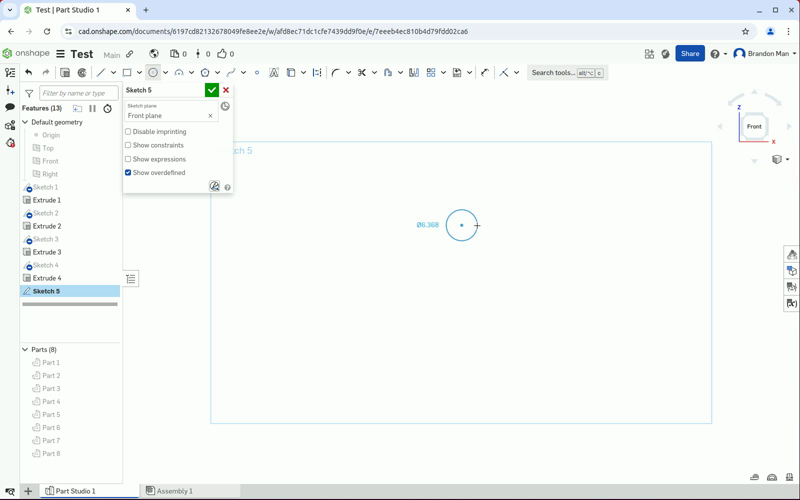
click(477, 225)
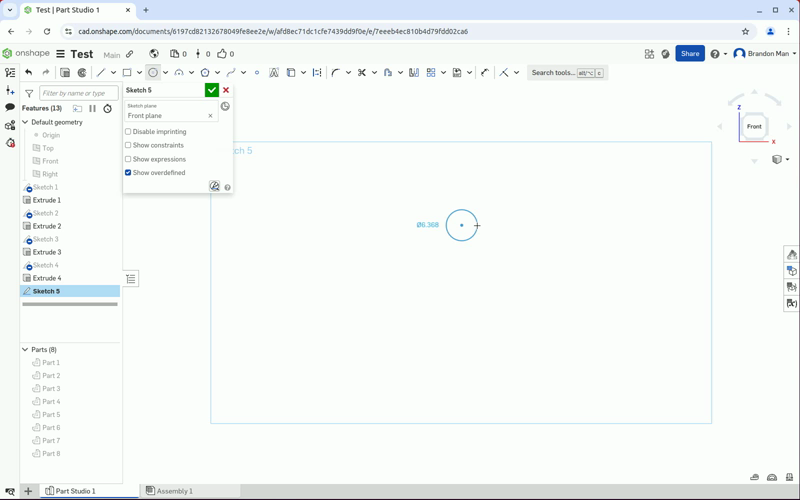
key(esc)
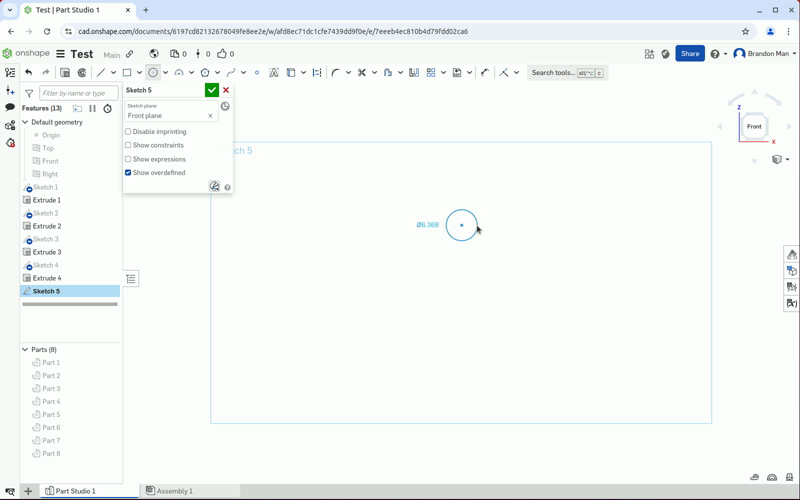
key(c)
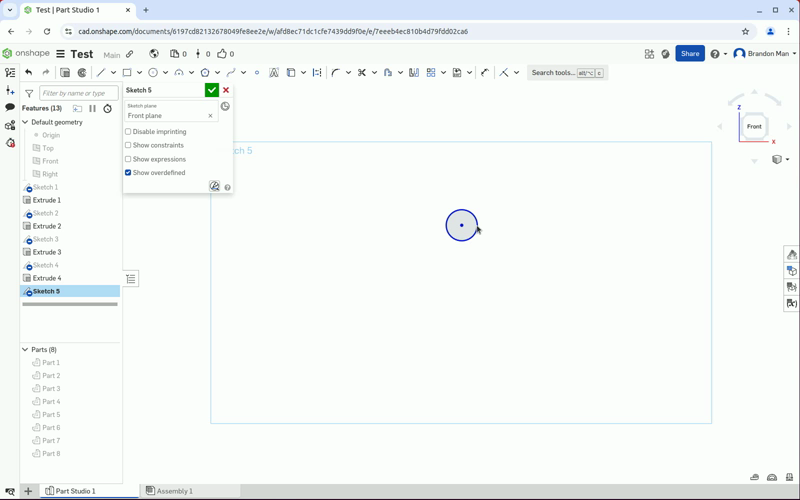
key_down(shift)
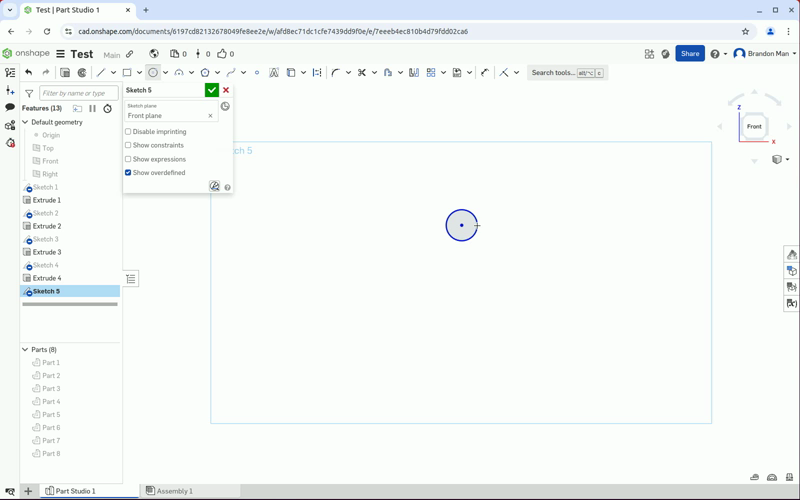
mouse_move(461, 225)
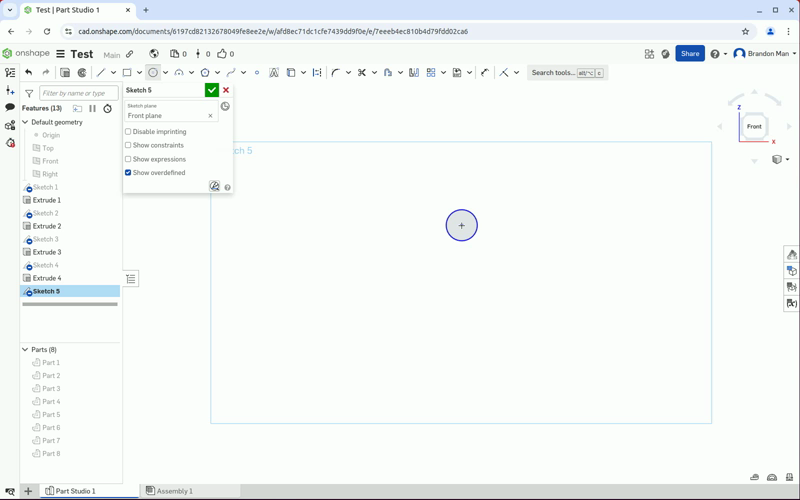
click(461, 225)
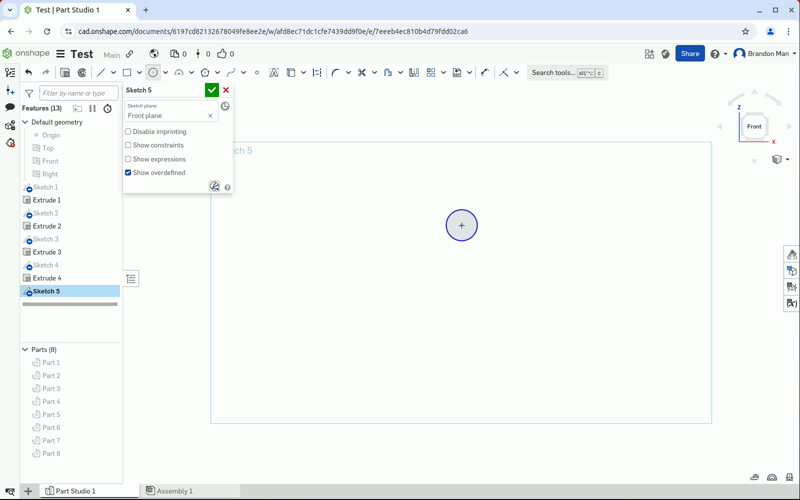
key_up(shift)
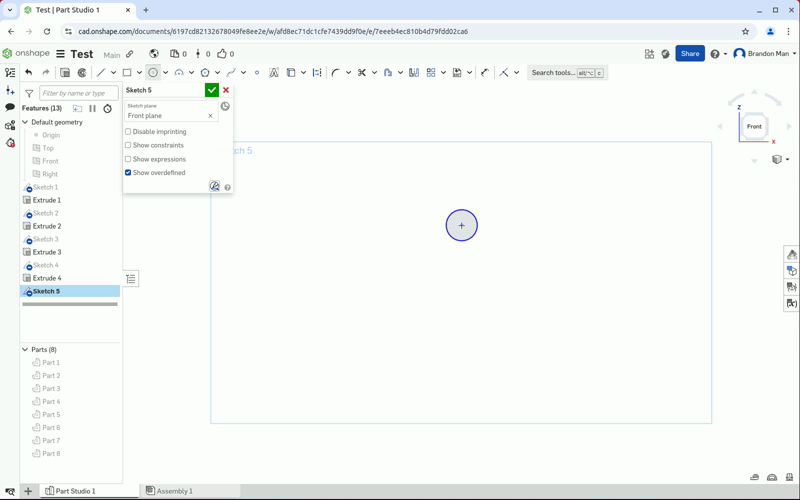
mouse_move(465, 225)
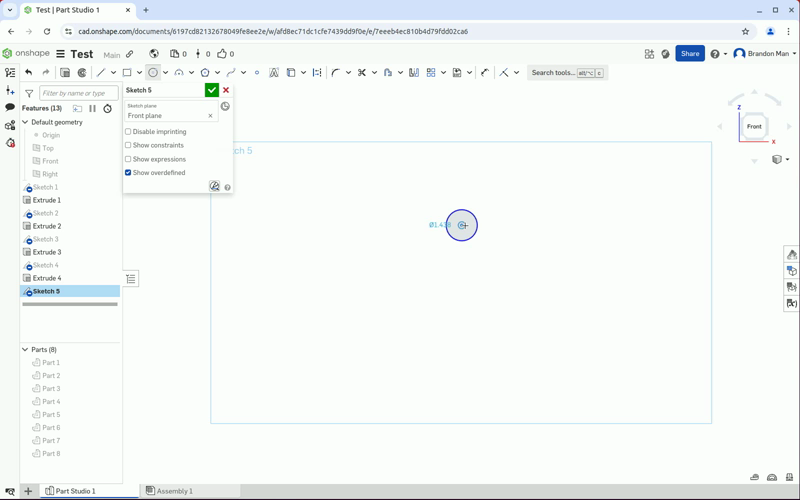
scroll(6)
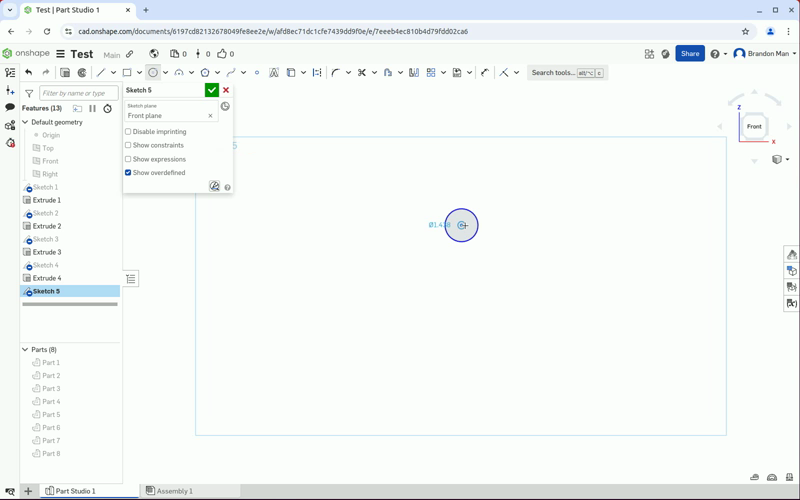
scroll(6)
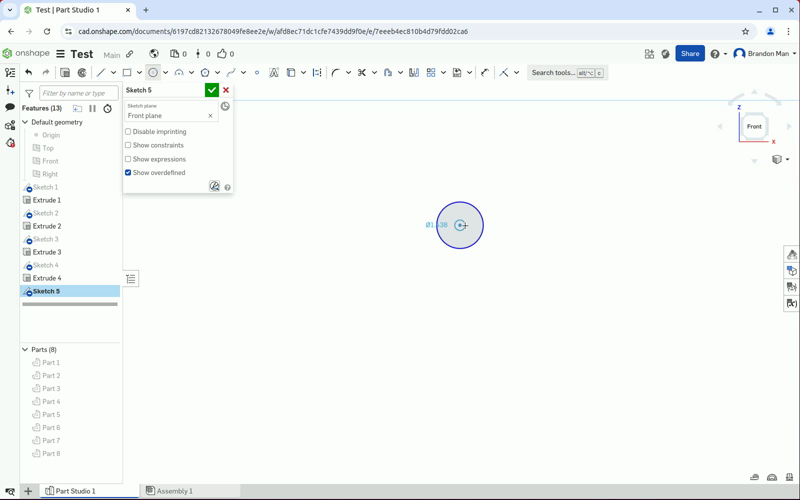
scroll(6)
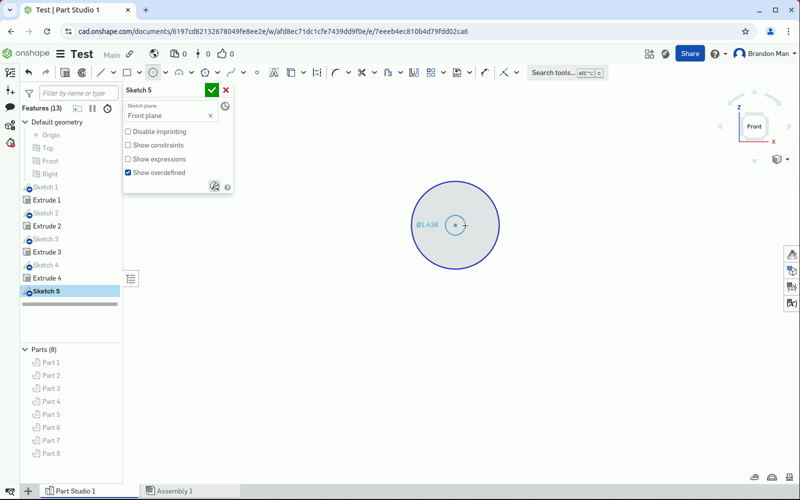
scroll(6)
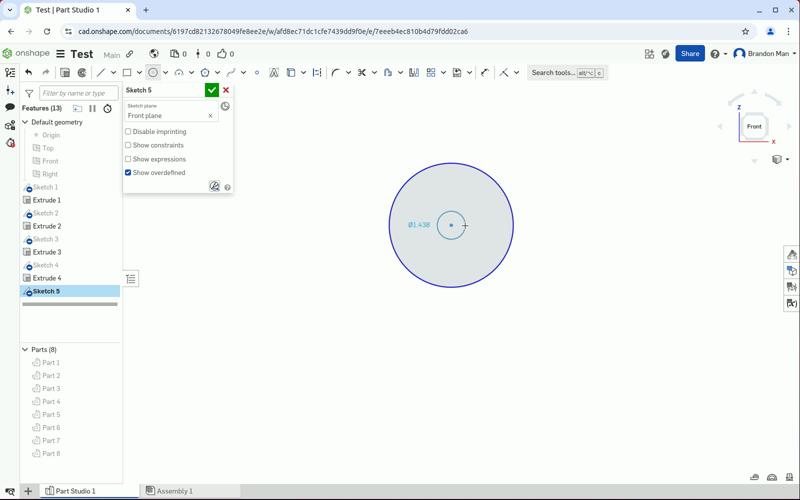
scroll(6)
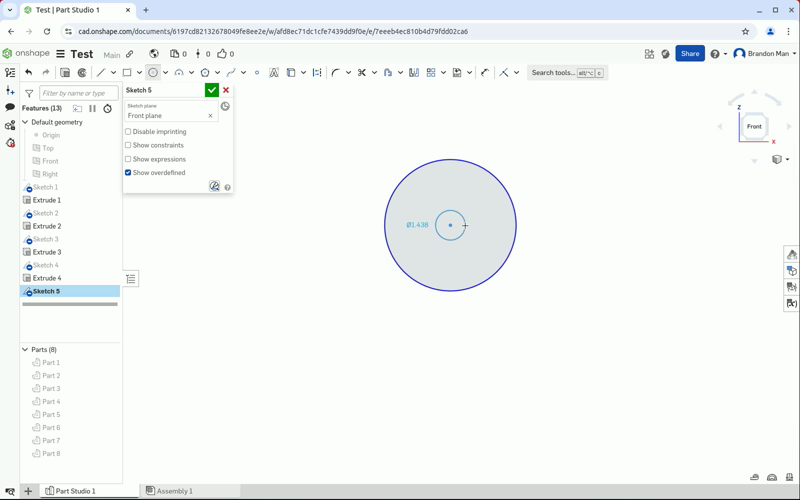
scroll(6)
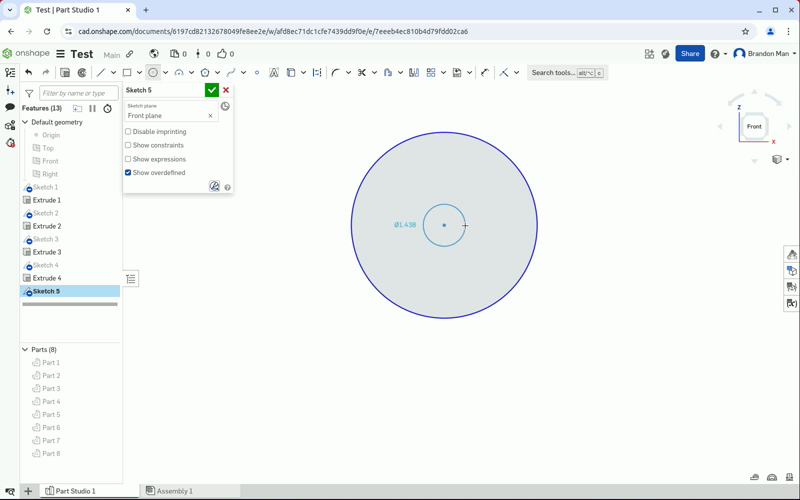
scroll(6)
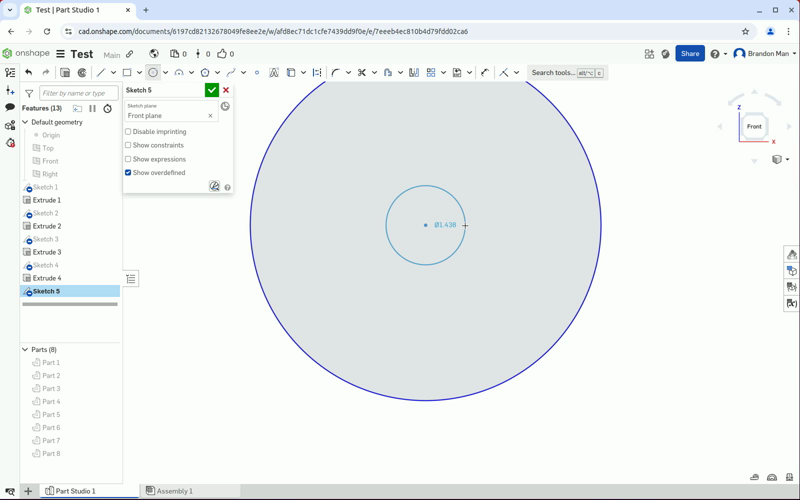
click(465, 225)
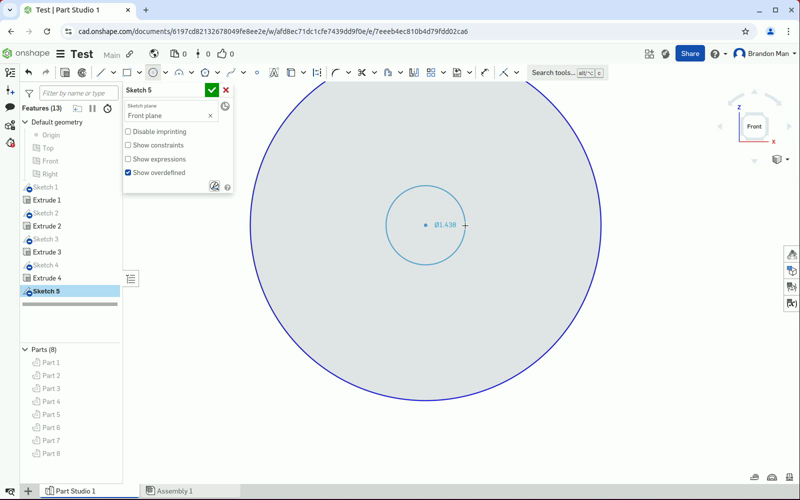
scroll(-6)
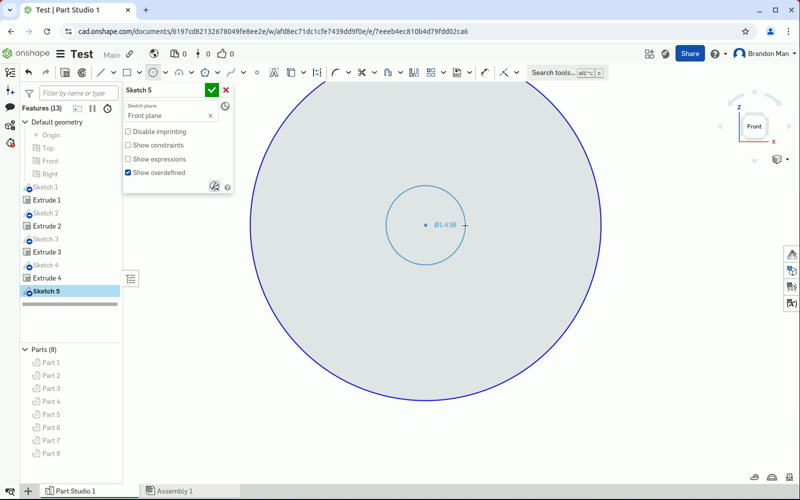
scroll(-6)
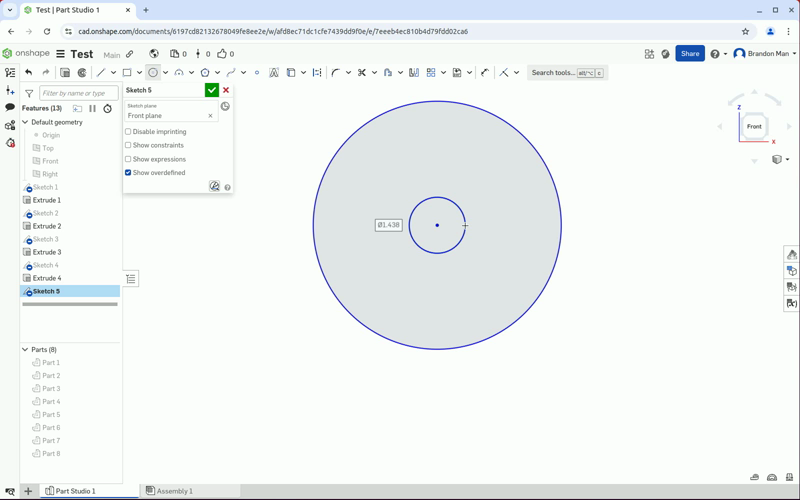
scroll(-6)
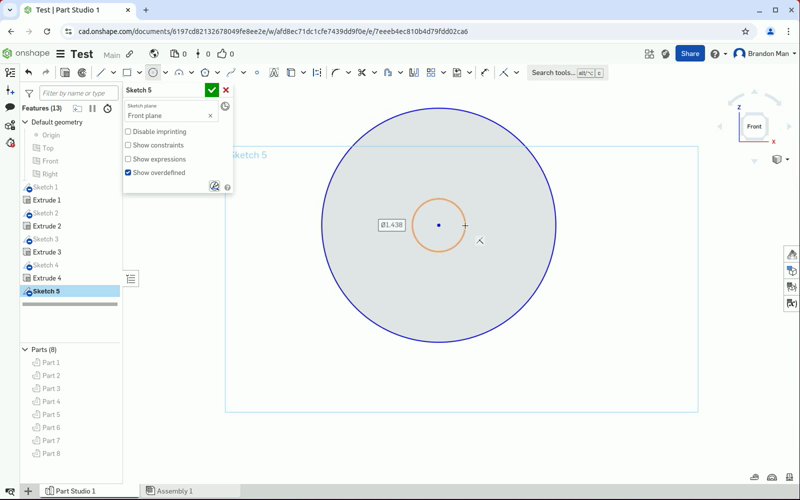
scroll(-6)
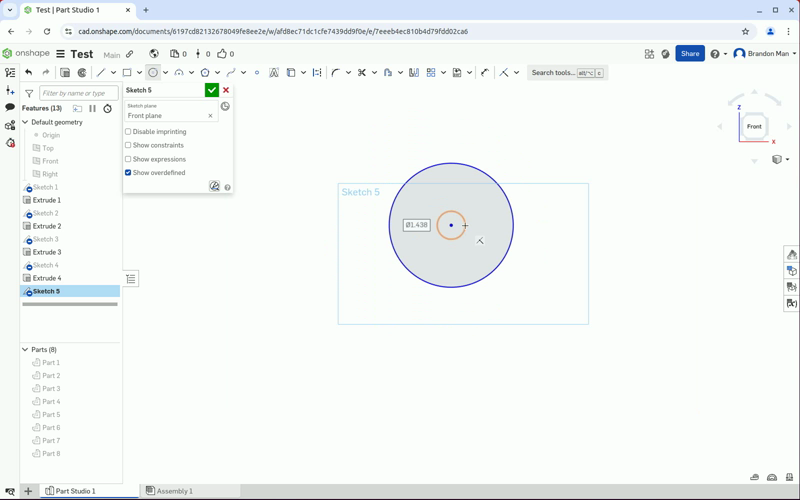
scroll(-6)
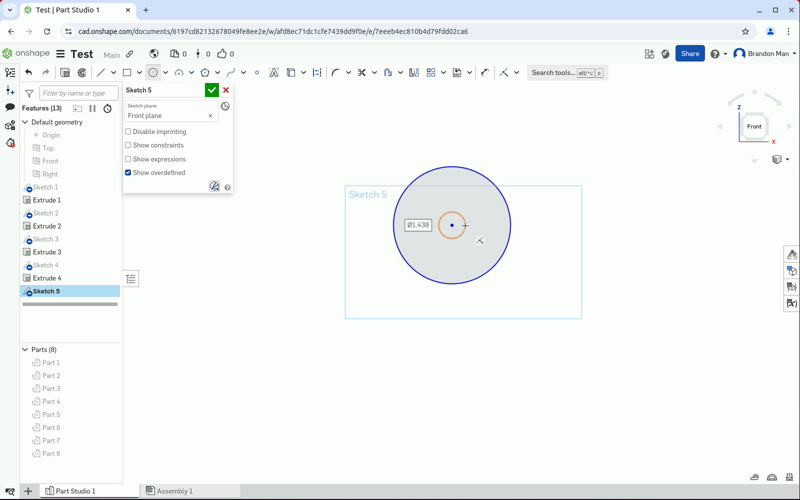
scroll(-6)
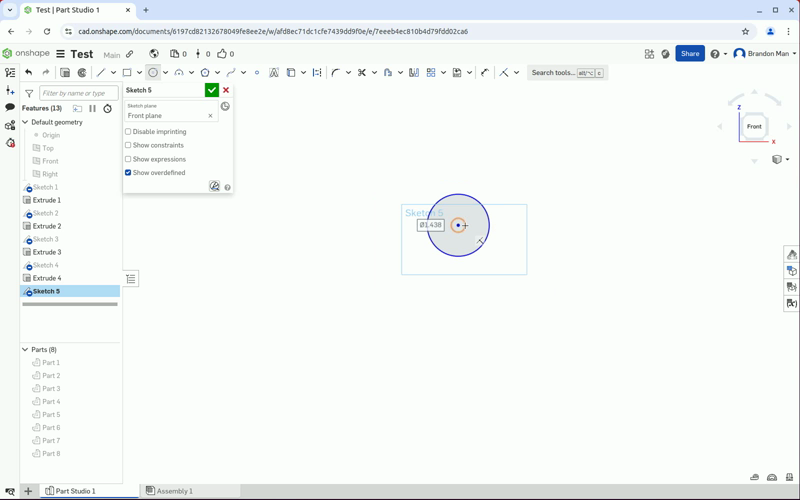
scroll(-6)
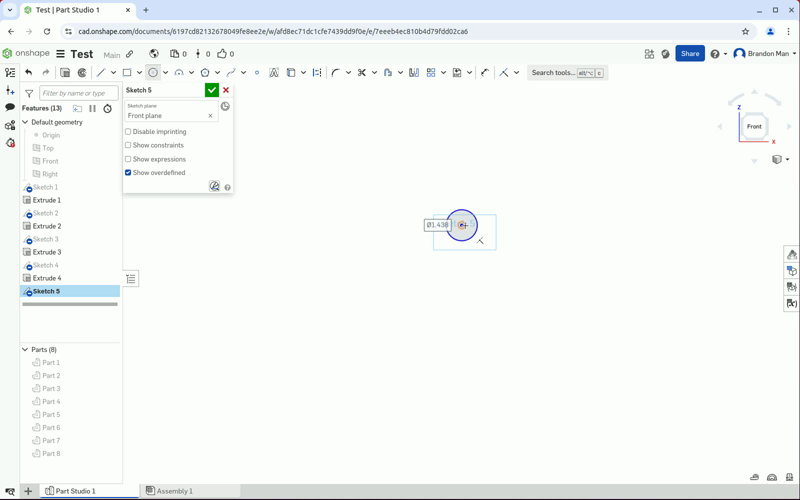
key(esc)
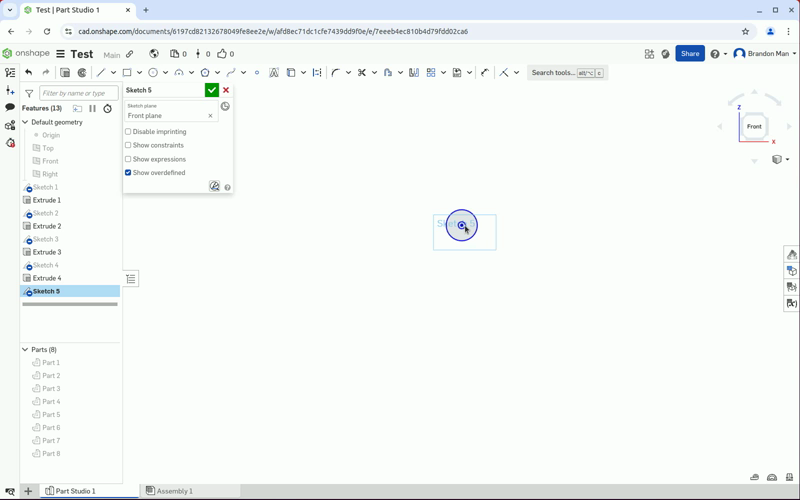
mouse_move(461, 235)
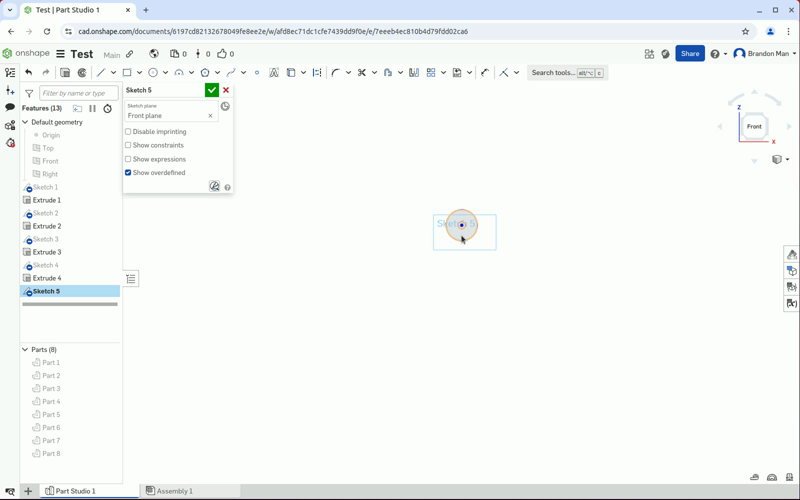
scroll(6)
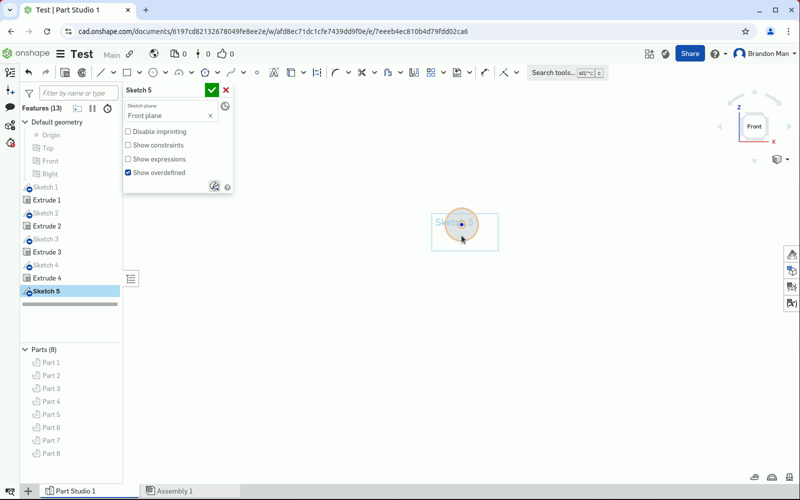
scroll(6)
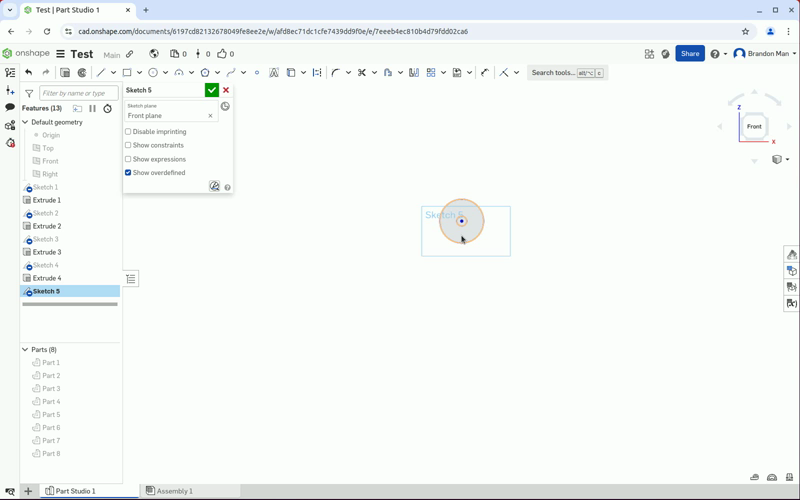
scroll(6)
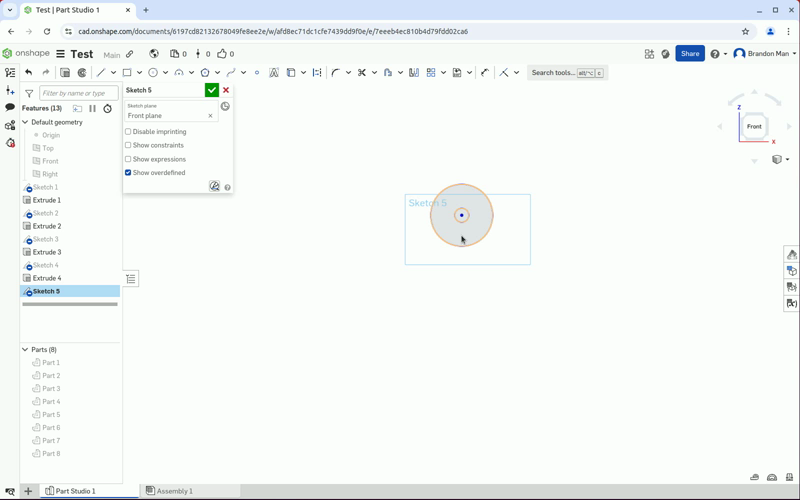
scroll(6)
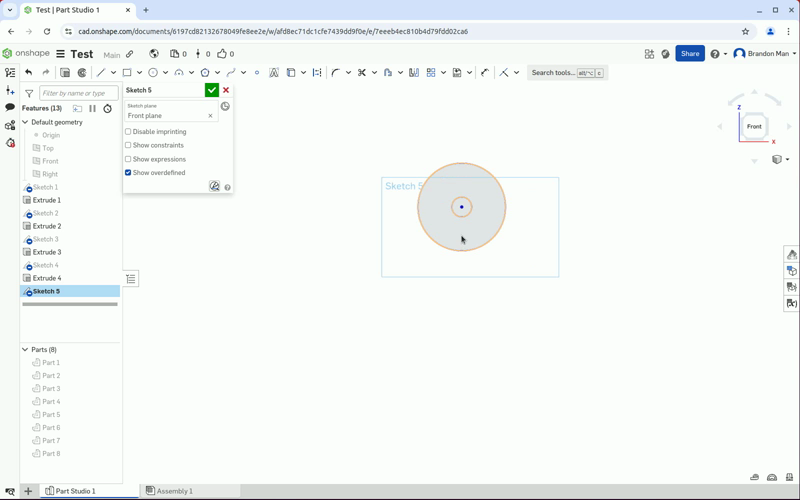
scroll(6)
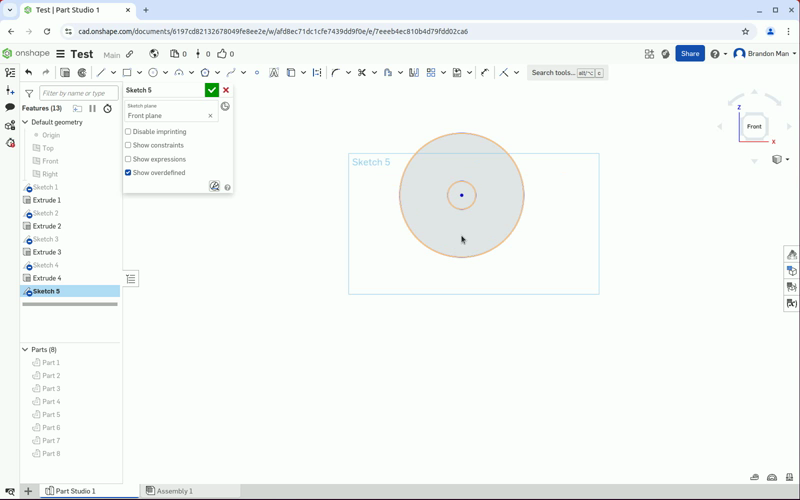
scroll(6)
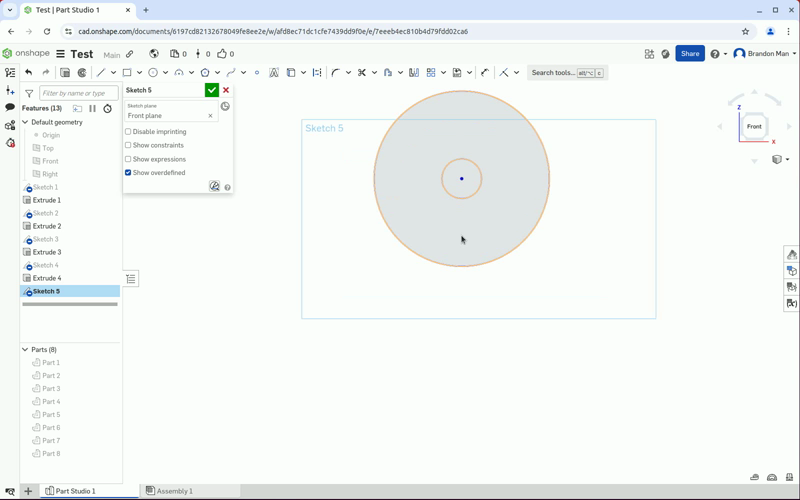
scroll(6)
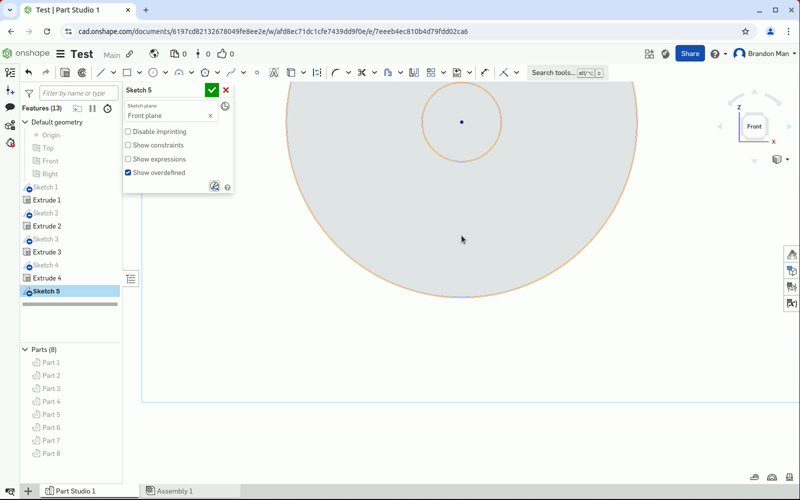
click(461, 235)
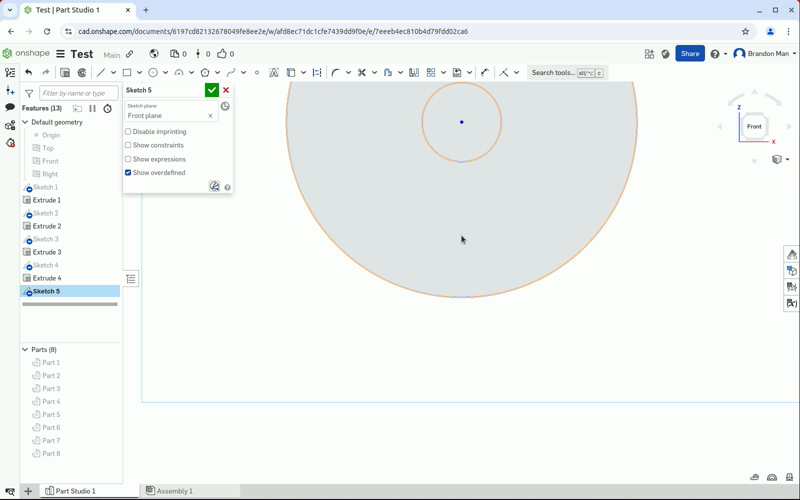
scroll(-6)
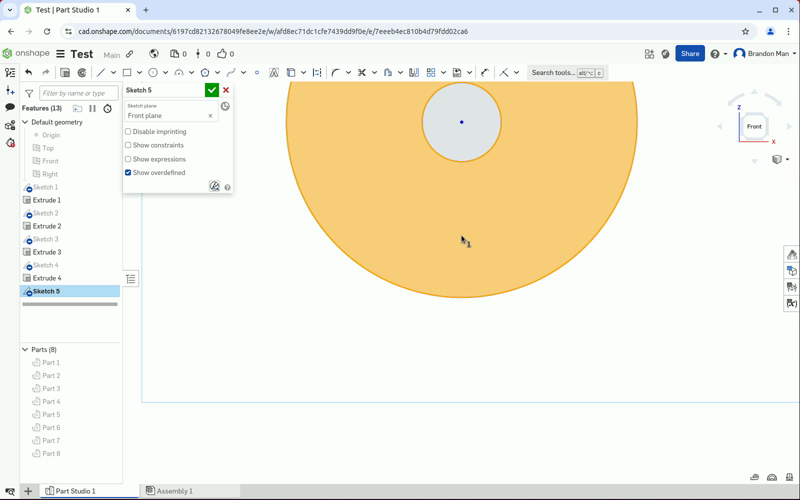
scroll(-6)
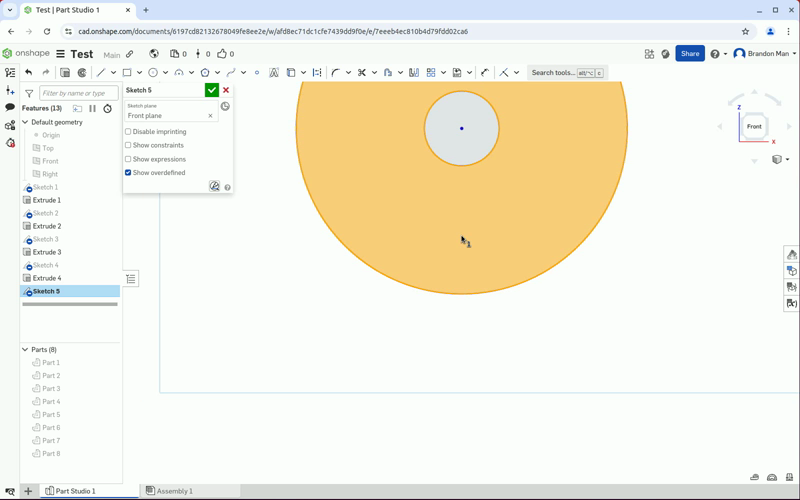
scroll(-6)
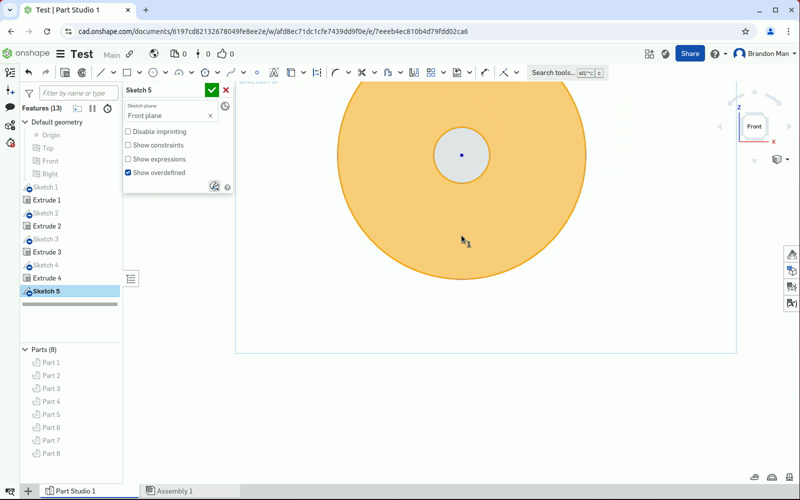
scroll(-6)
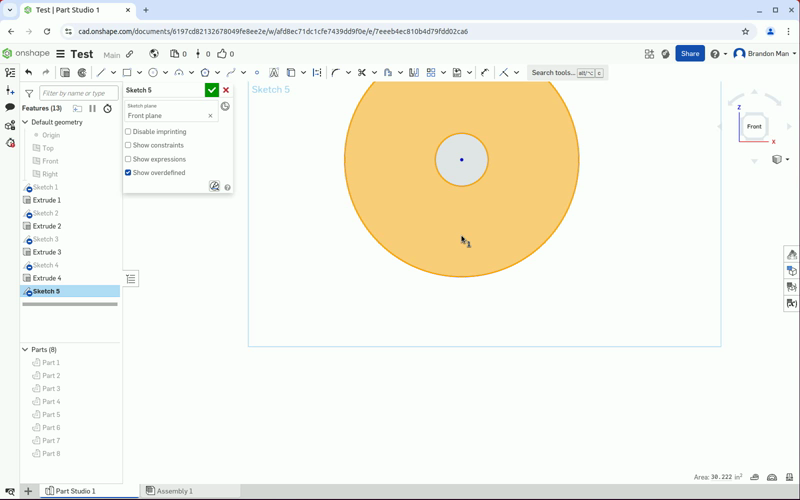
scroll(-6)
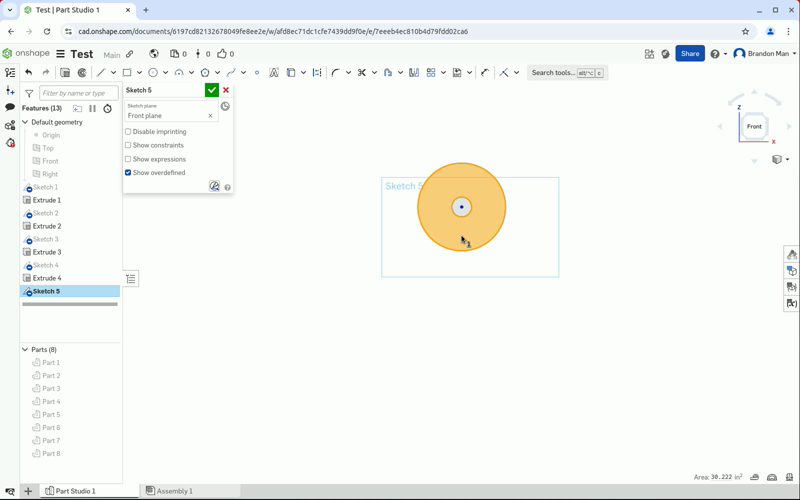
scroll(-6)
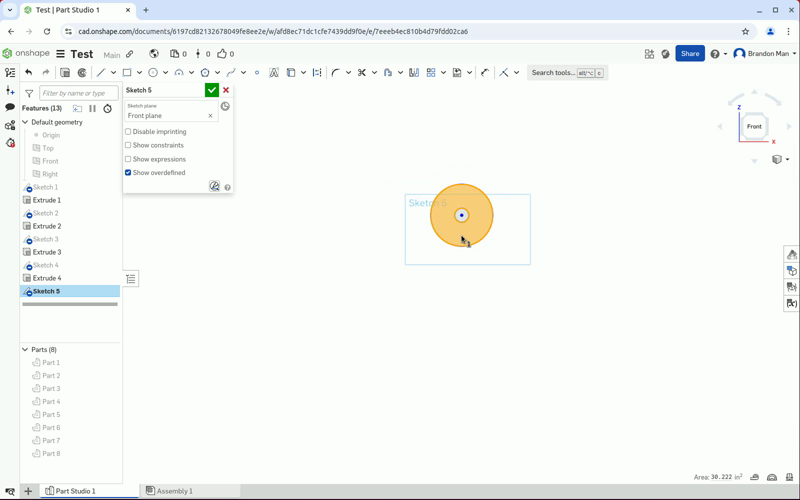
scroll(-6)
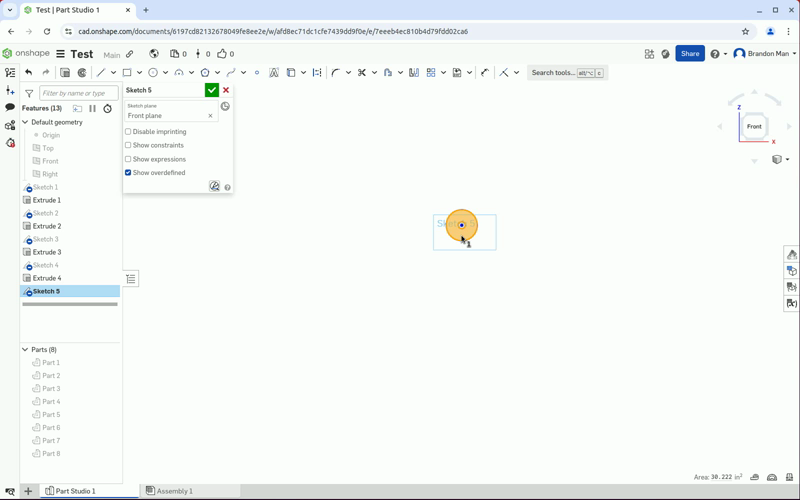
mouse_move(73, 352)
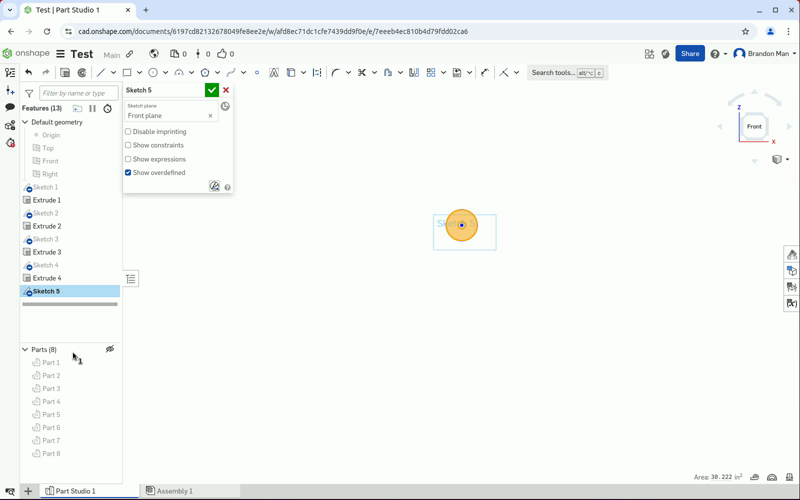
key(shift+y)
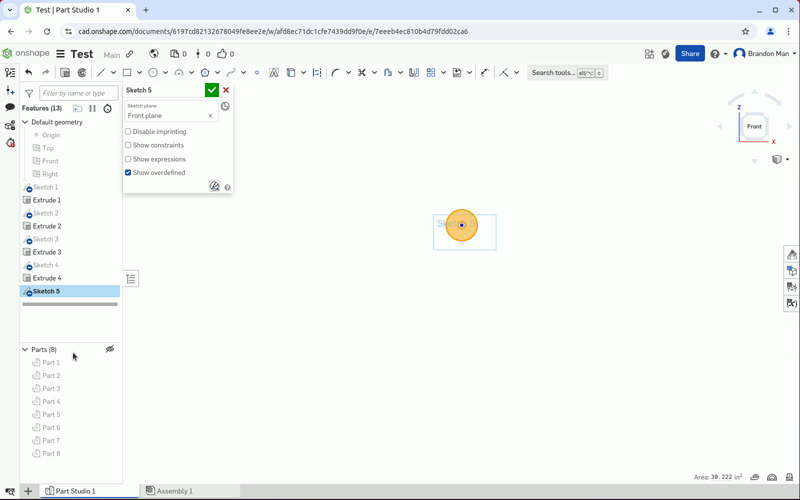
key(shift+e)
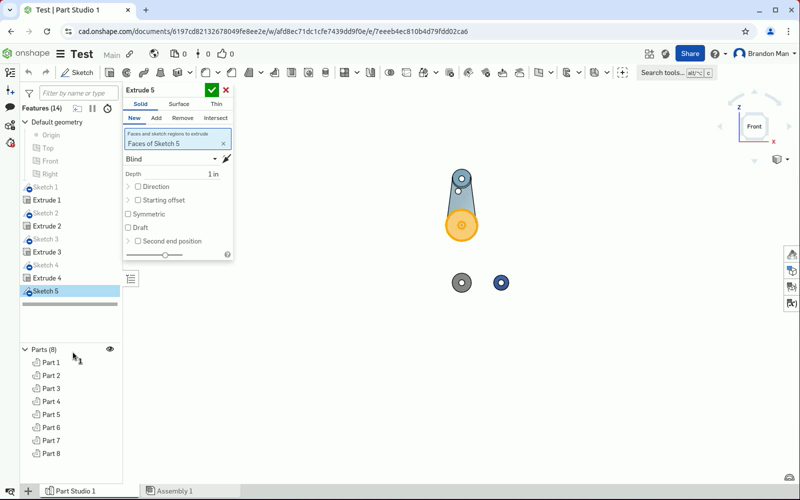
mouse_move(143, 106)
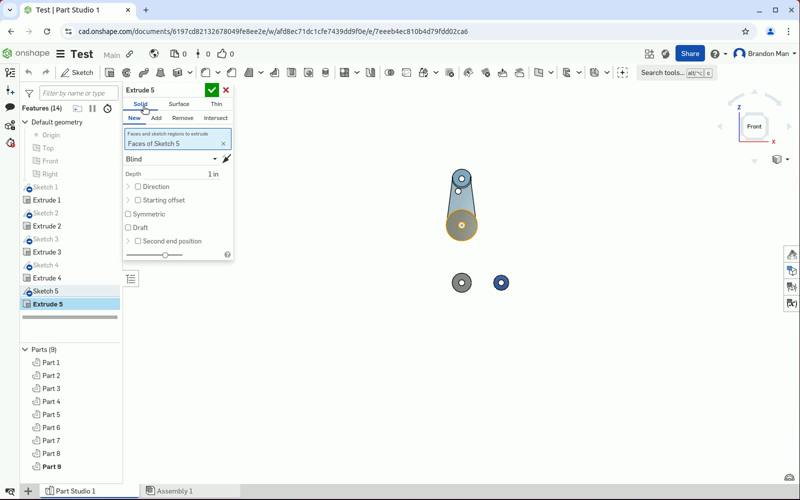
click(143, 106)
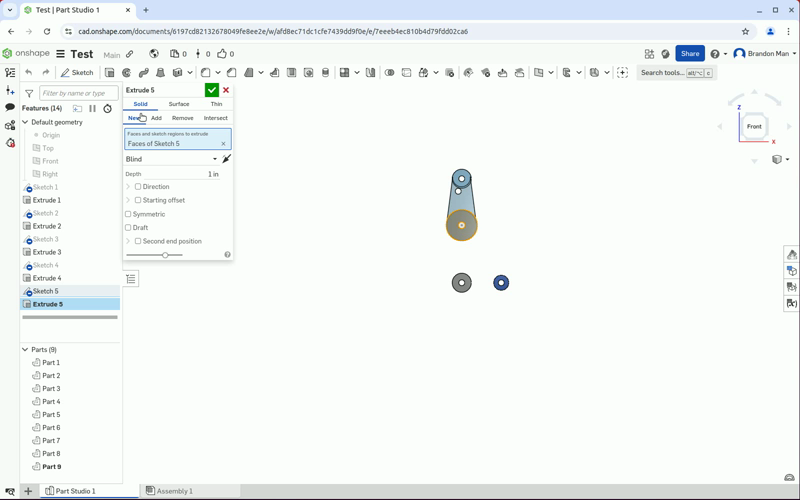
mouse_move(137, 120)
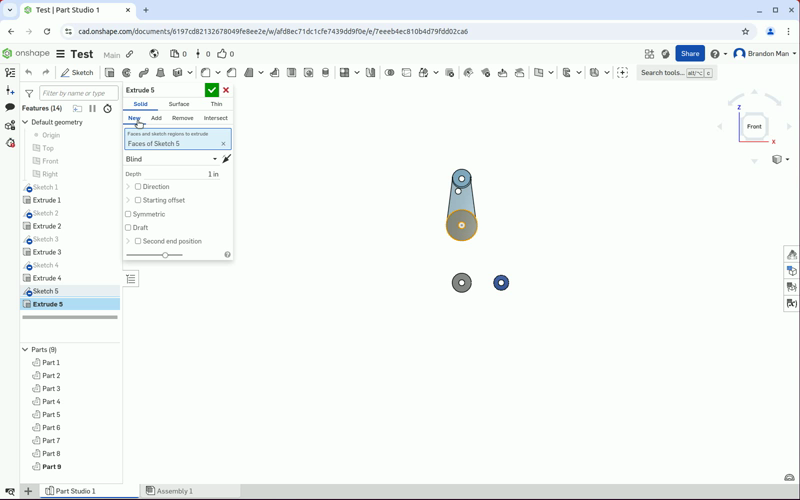
click(137, 120)
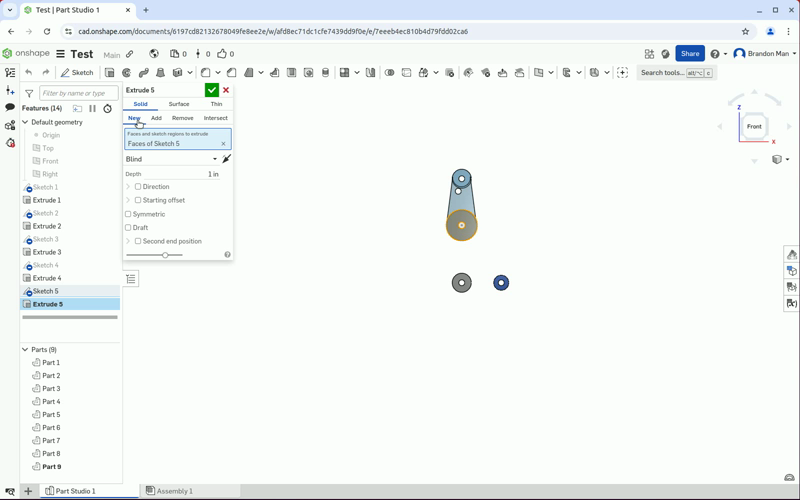
key(tab, 4)
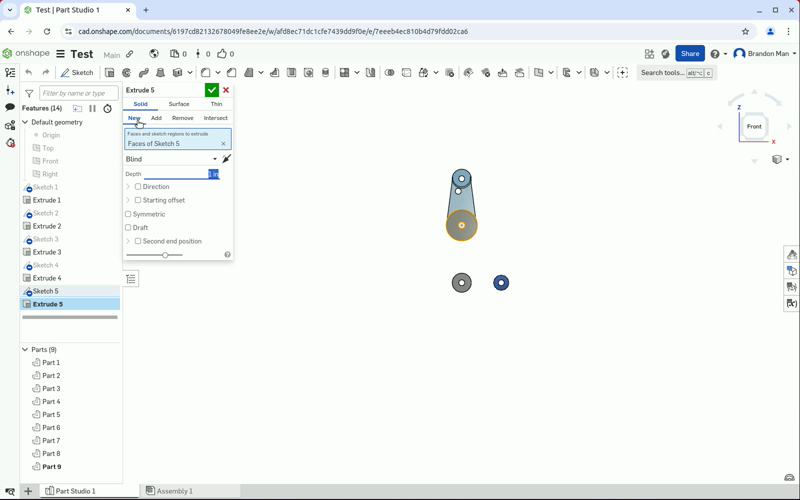
text(0.481)
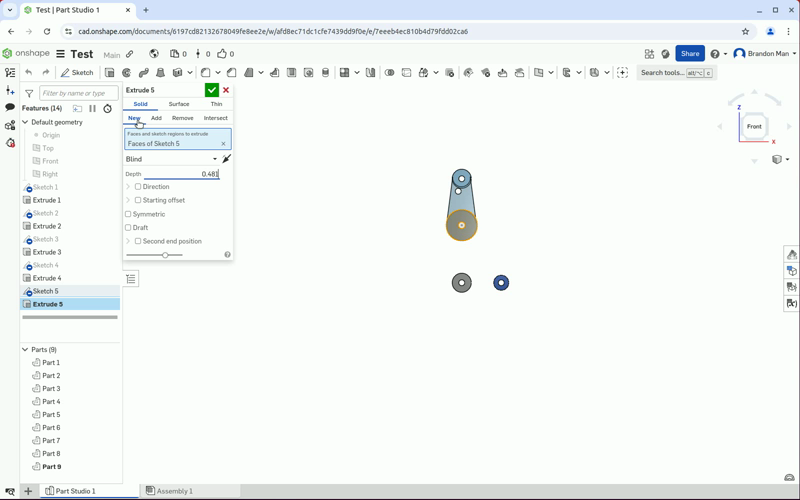
key(enter)
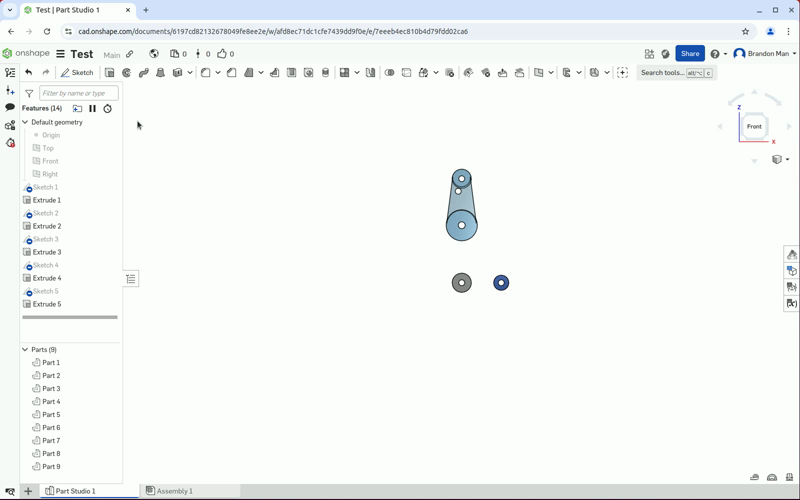
key(shift+h)
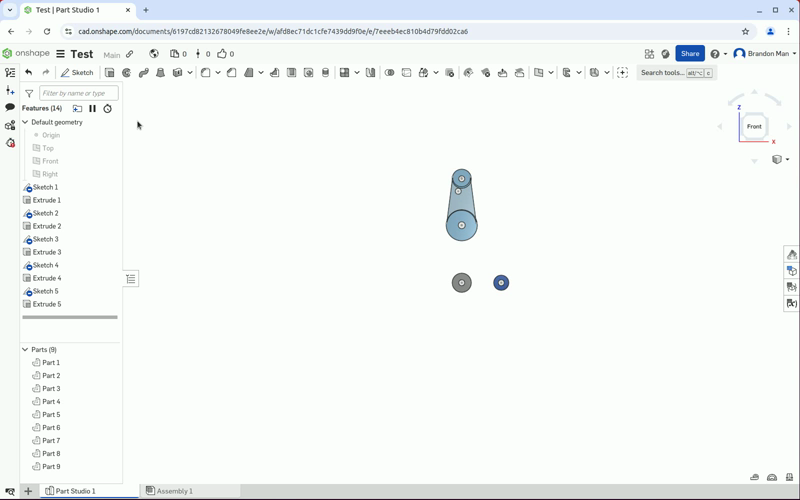
key(shift+h)
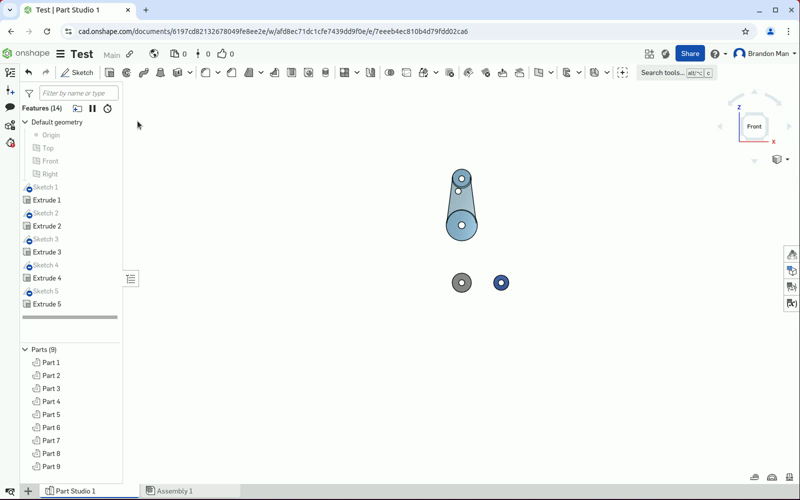
mouse_move(73, 189)
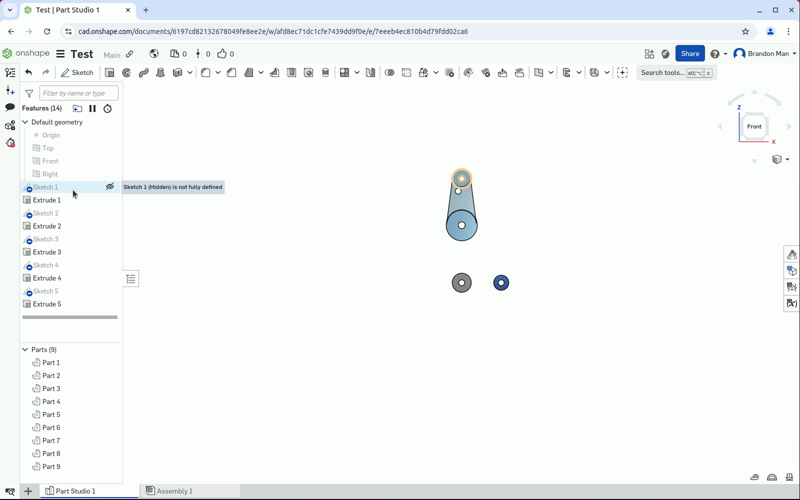
click(73, 189)
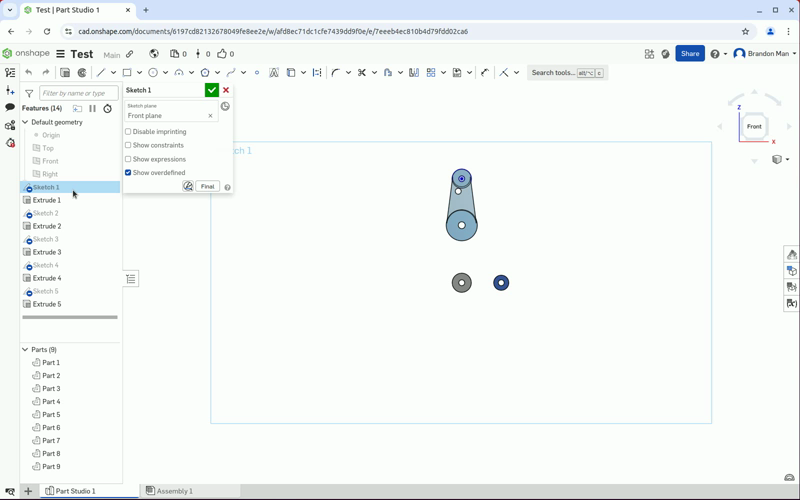
mouse_move(229, 92)
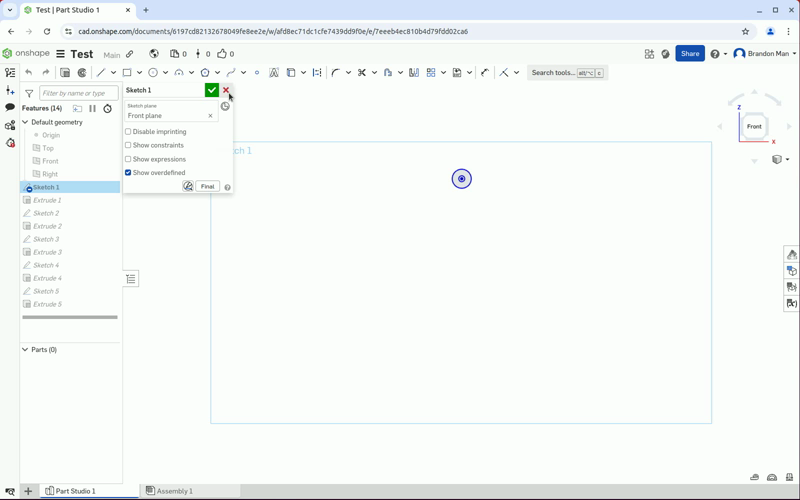
click(229, 92)
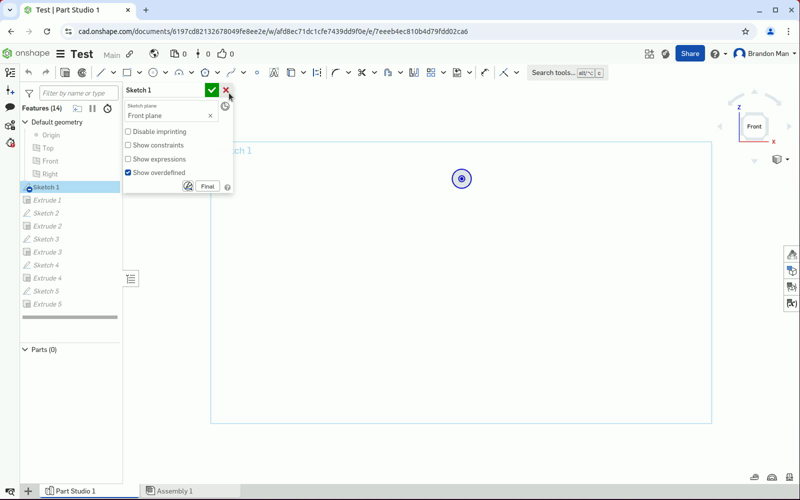
key(shift+s)
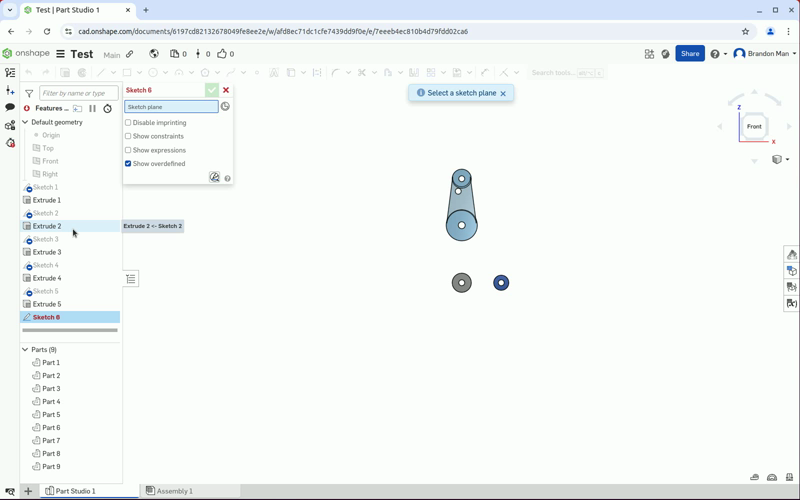
scroll(3)
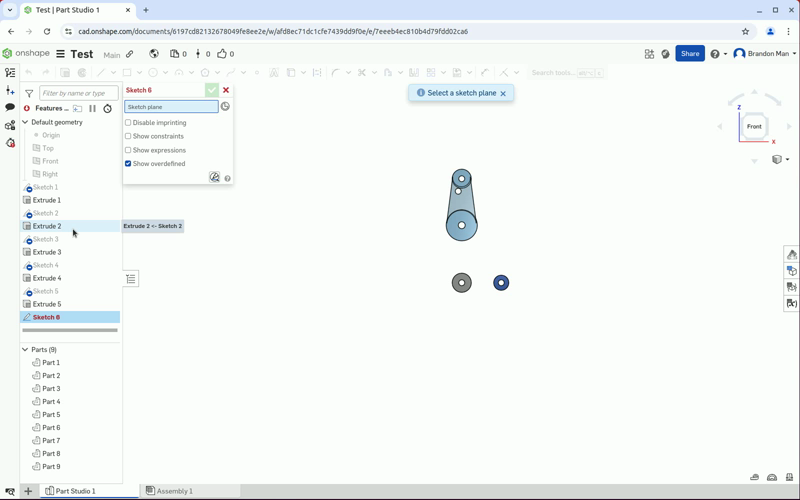
mouse_move(73, 163)
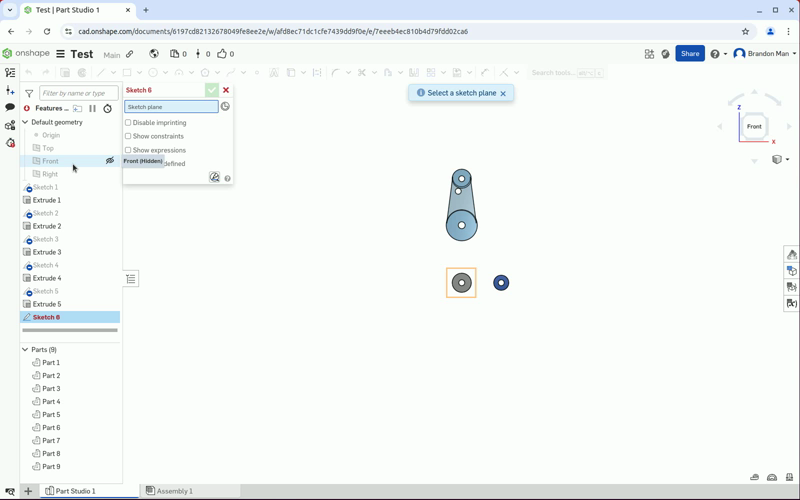
click(73, 163)
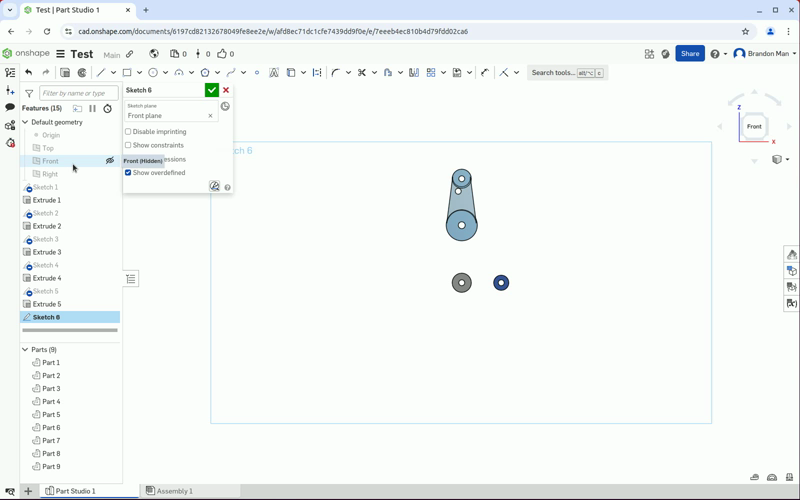
mouse_move(73, 352)
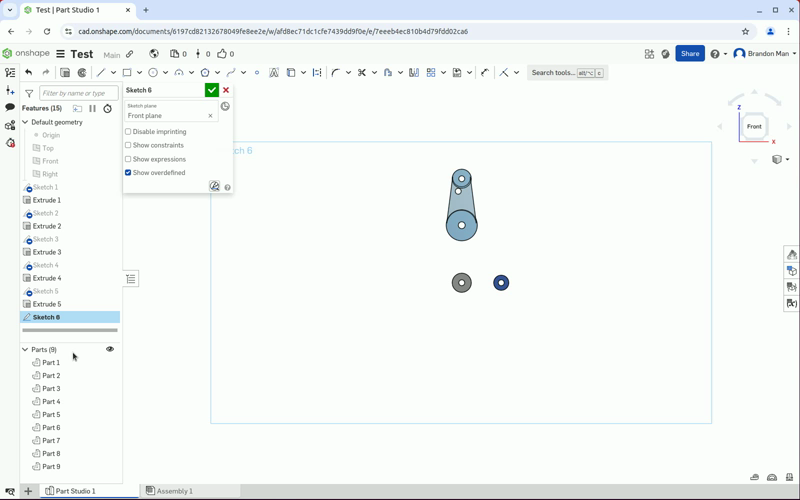
key(y)
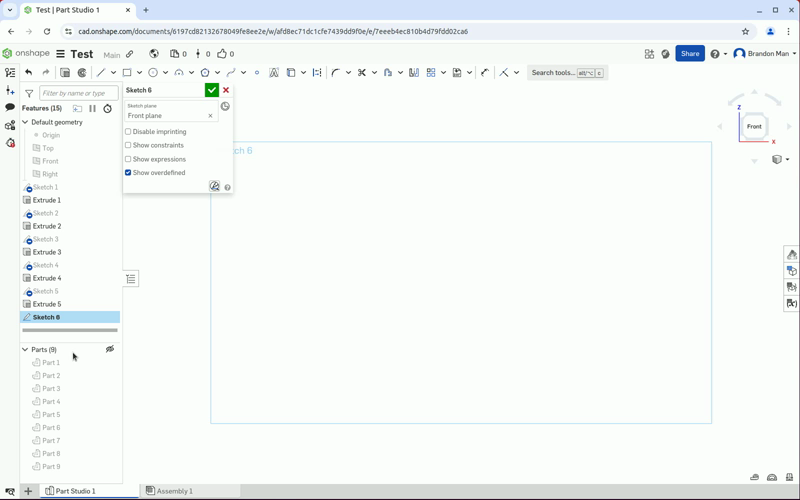
key(l)
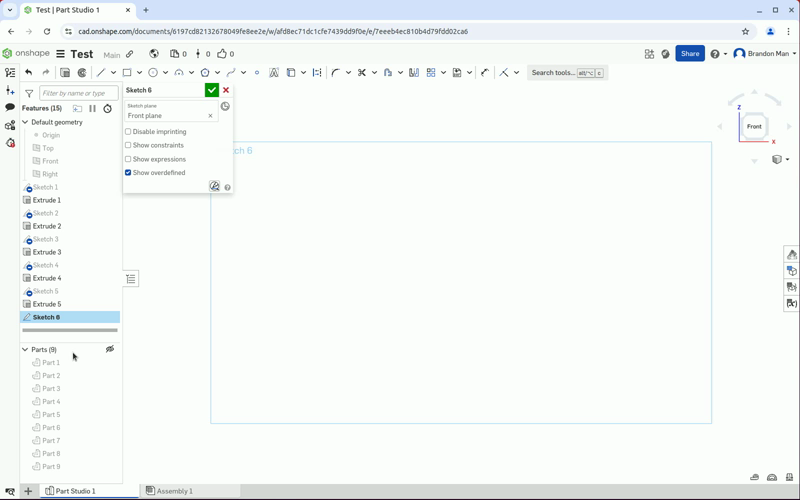
key_down(shift)
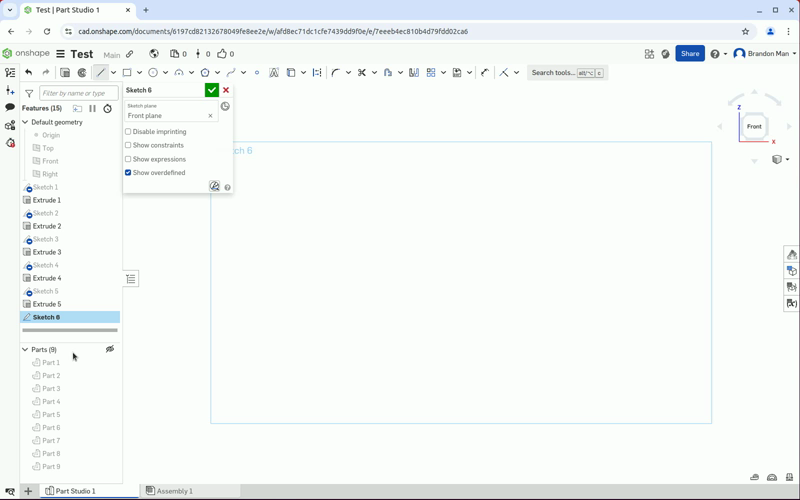
mouse_move(446, 226)
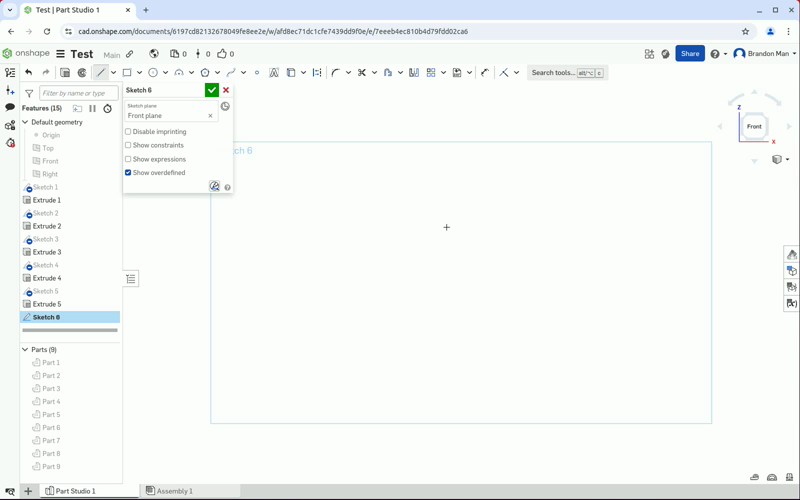
click(446, 226)
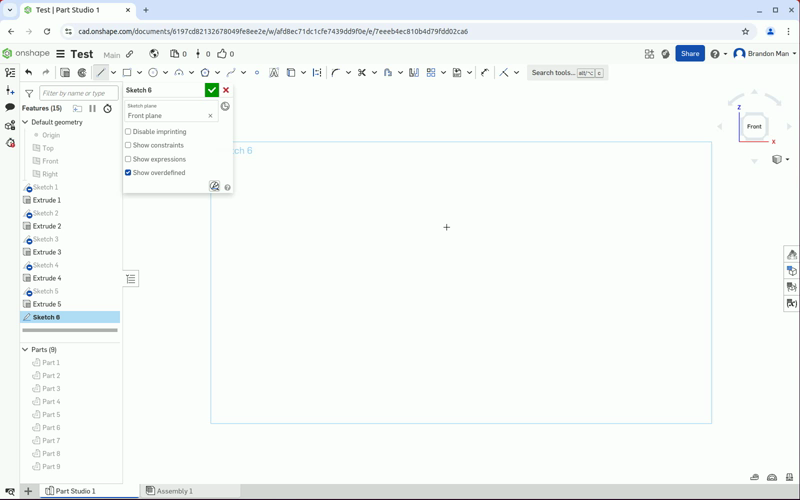
key_up(shift)
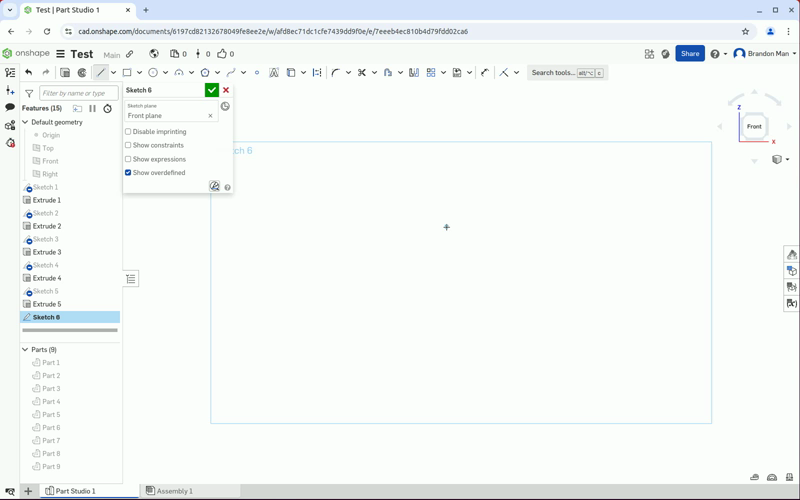
key_down(shift)
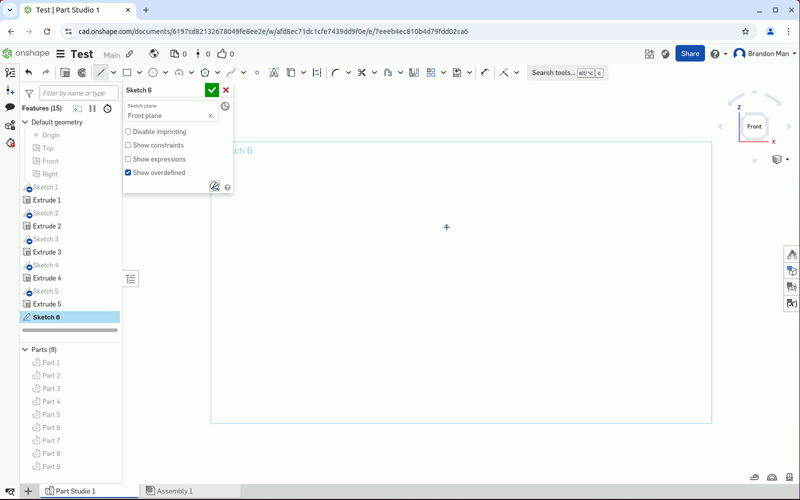
mouse_move(476, 226)
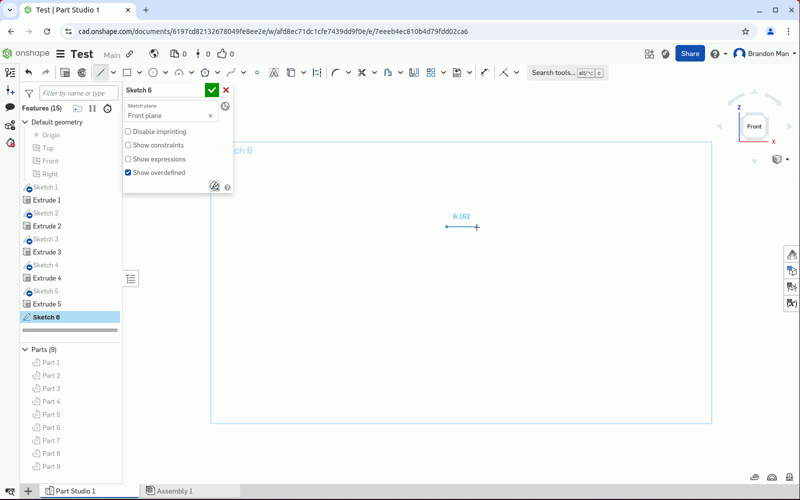
mouse_move(452, 284)
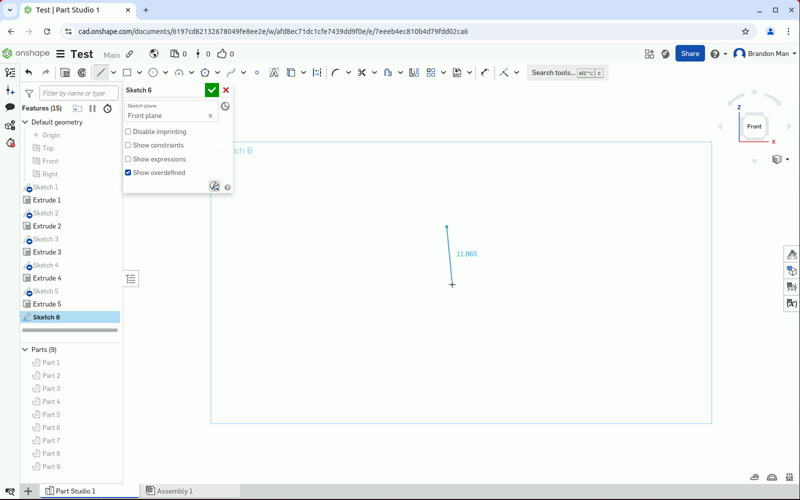
click(452, 284)
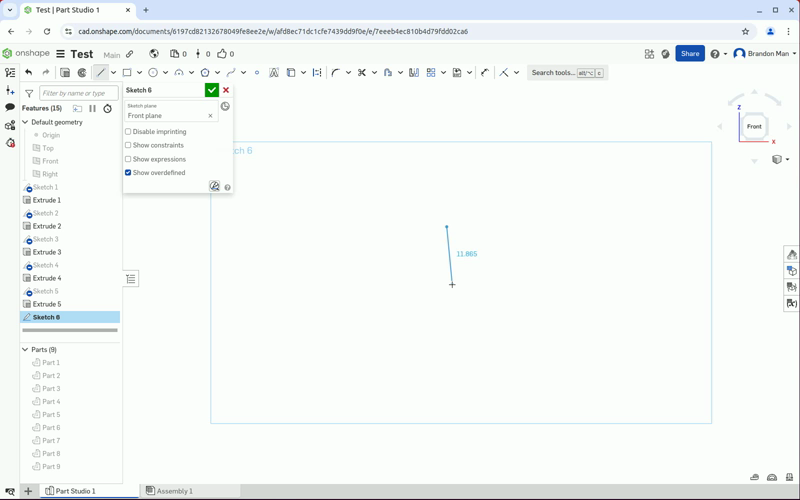
key_up(shift)
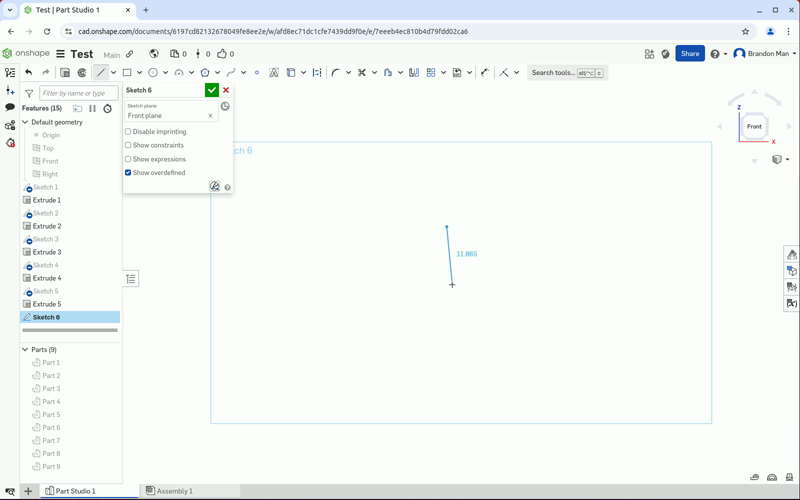
key(esc)
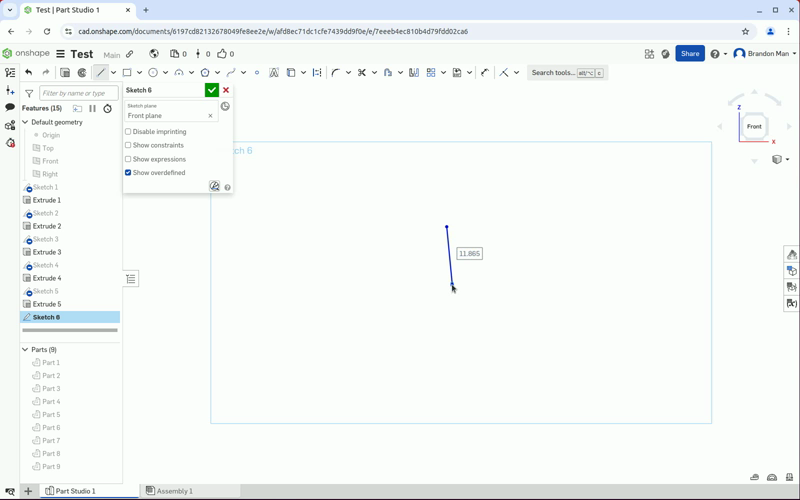
key(a)
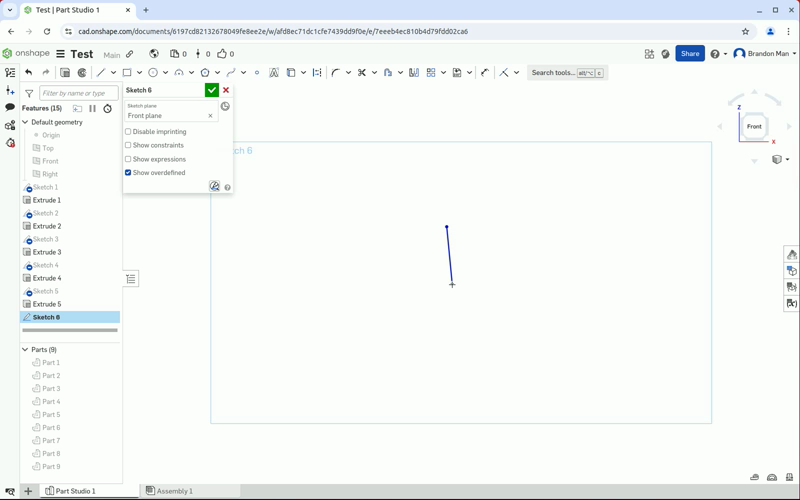
mouse_move(452, 284)
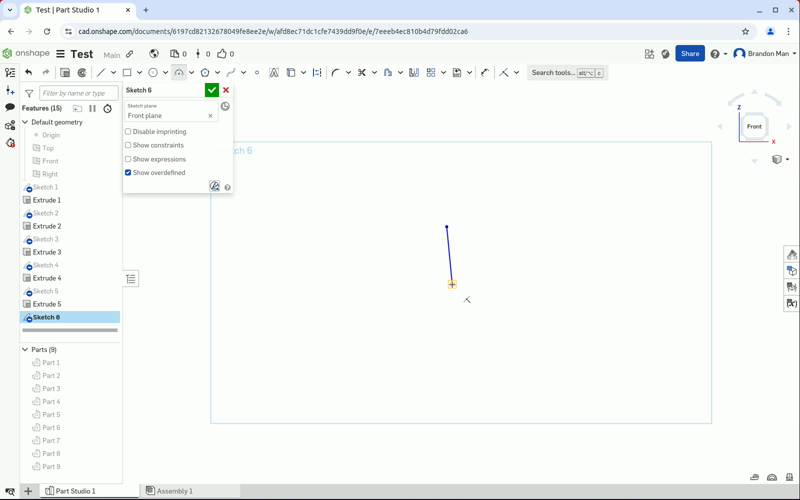
click(452, 284)
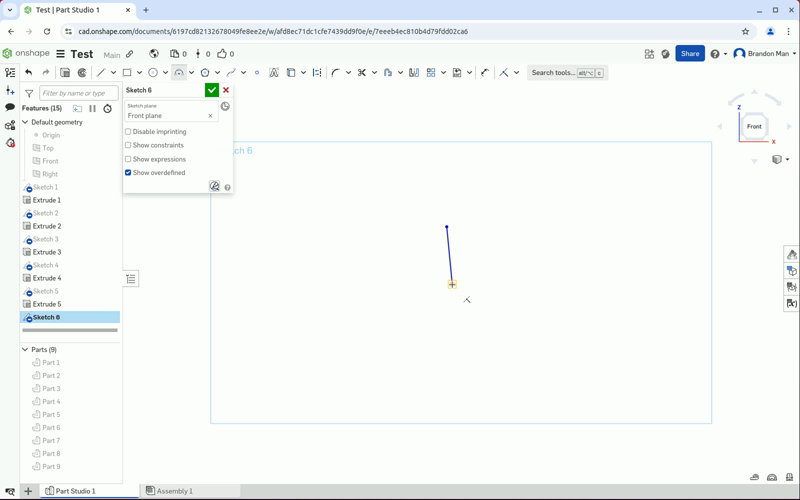
key_down(shift)
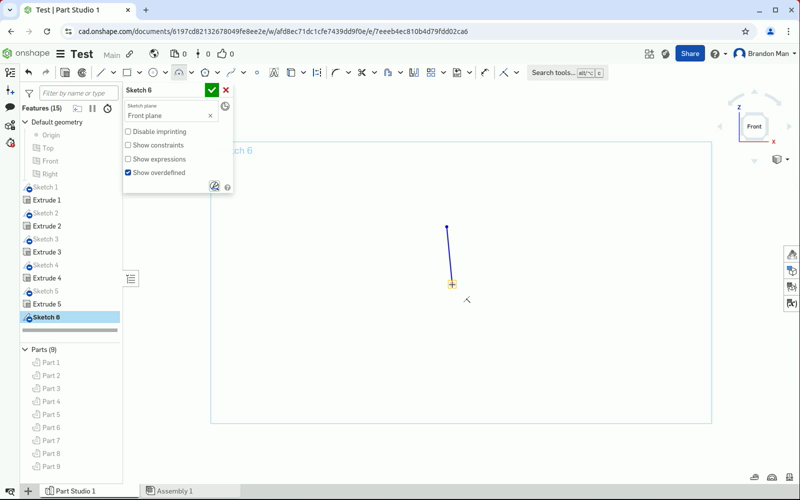
mouse_move(461, 291)
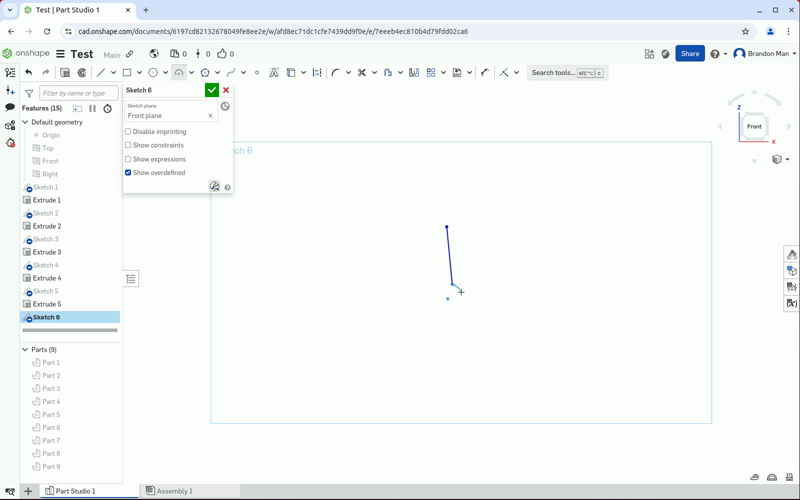
click(461, 291)
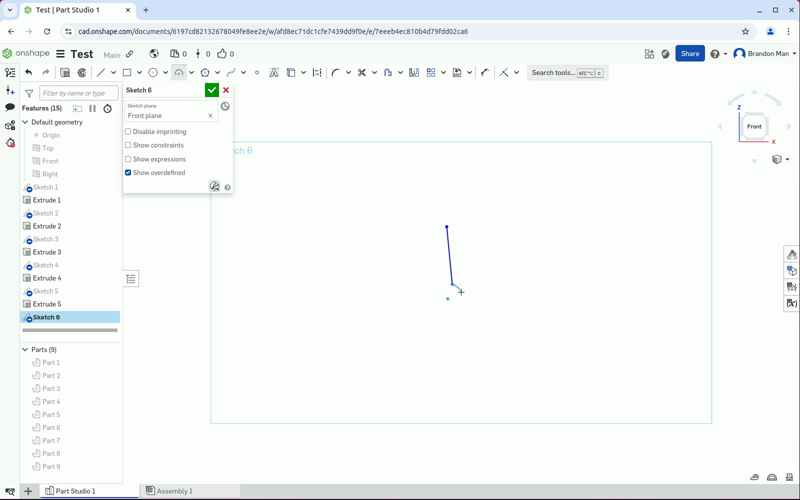
mouse_move(466, 276)
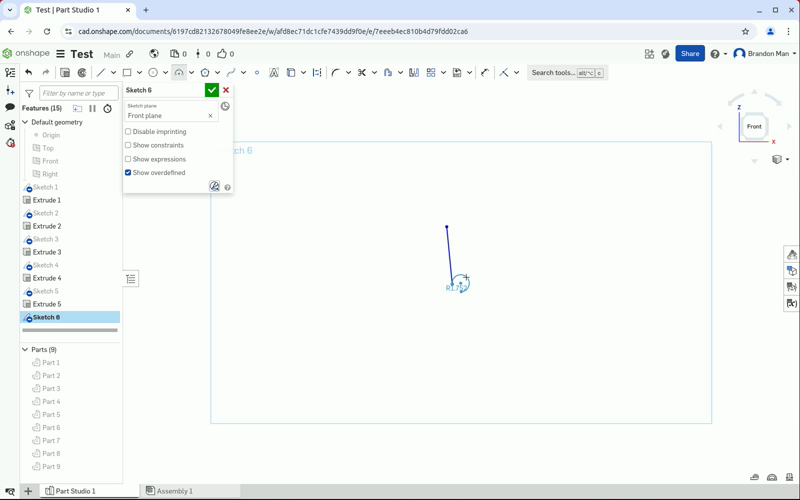
click(466, 276)
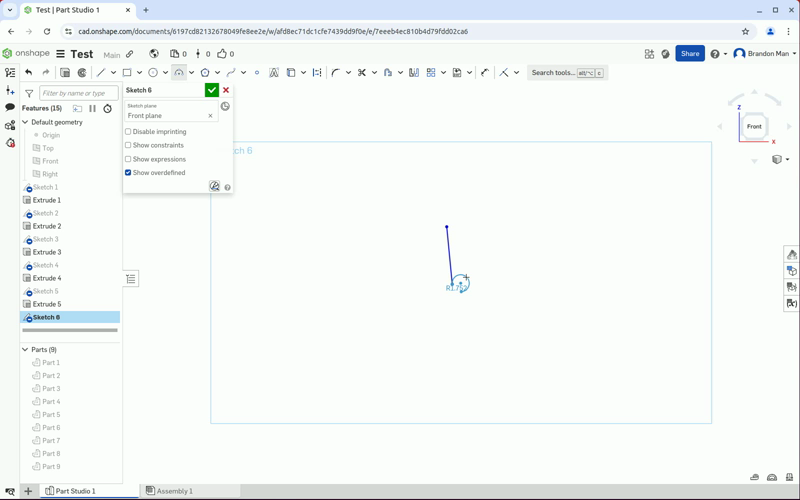
key_up(shift)
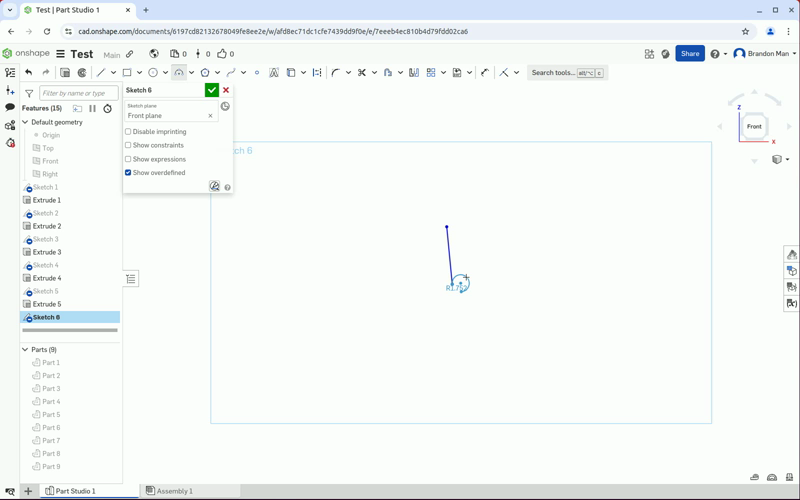
key(esc)
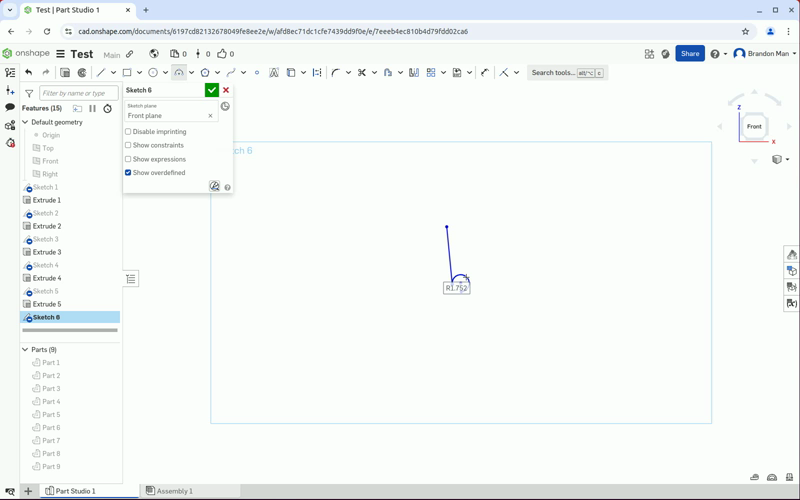
key(l)
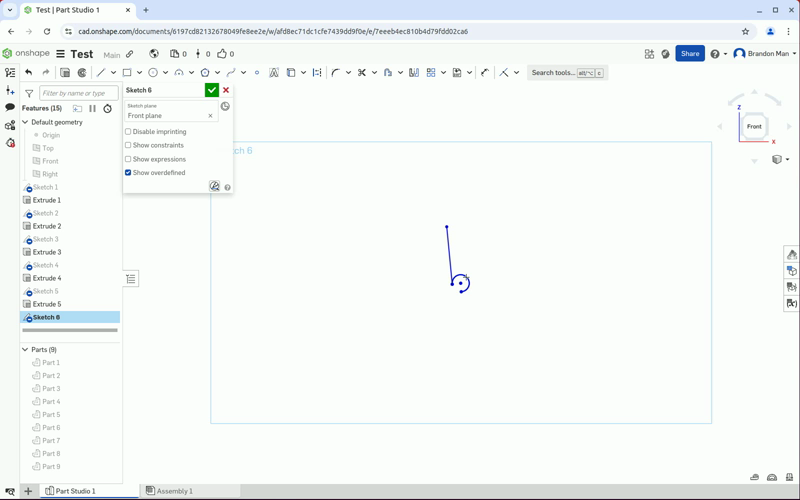
mouse_move(461, 291)
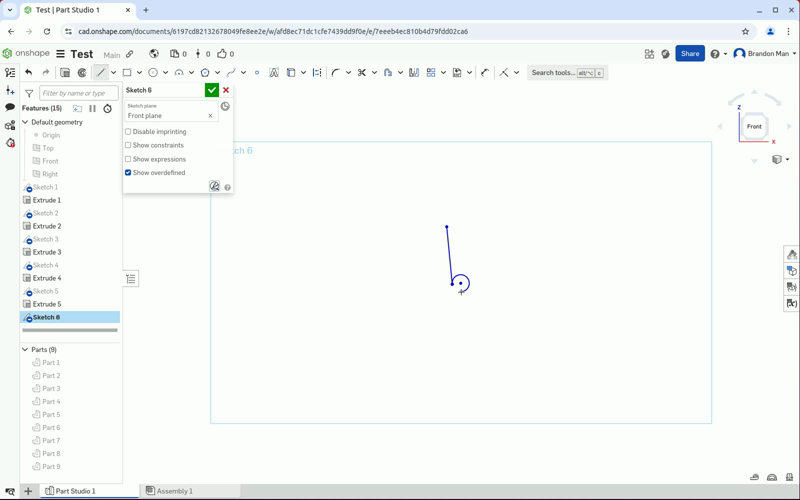
click(461, 291)
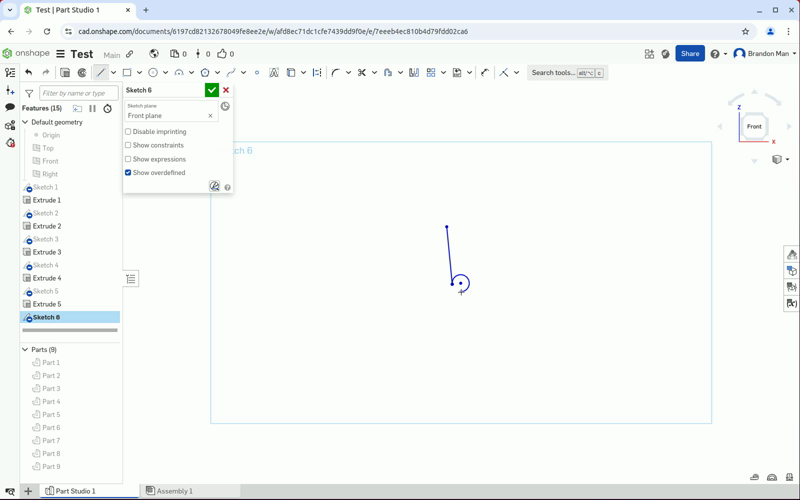
key_down(shift)
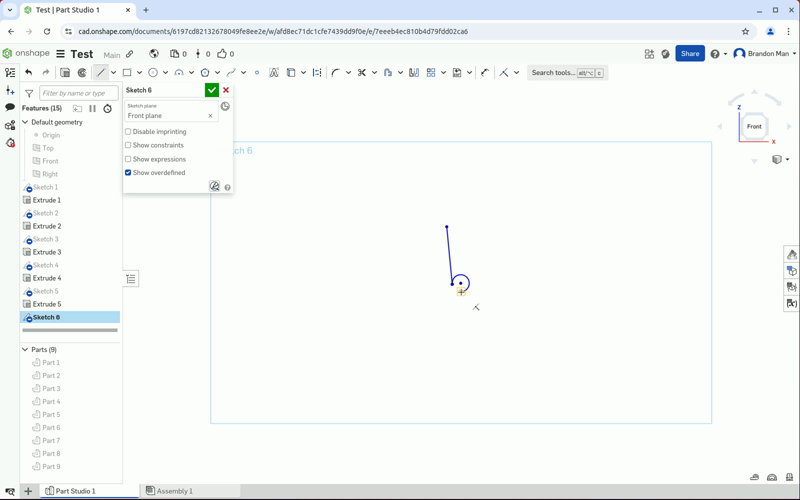
mouse_move(491, 291)
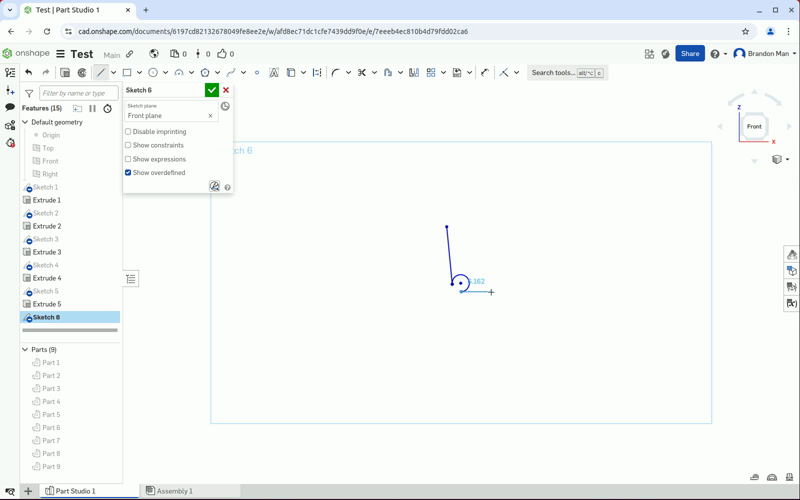
mouse_move(502, 290)
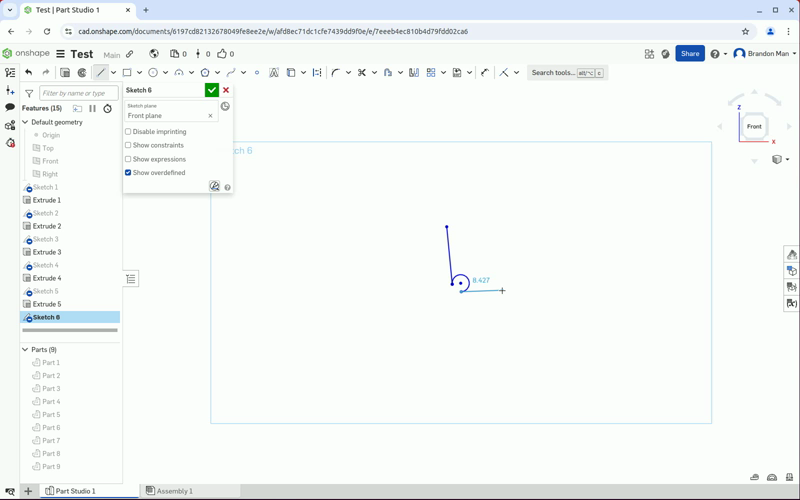
click(502, 290)
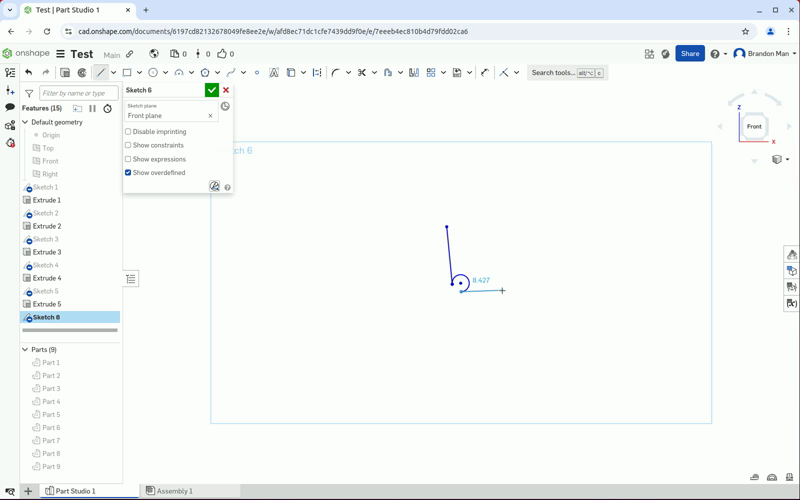
key_up(shift)
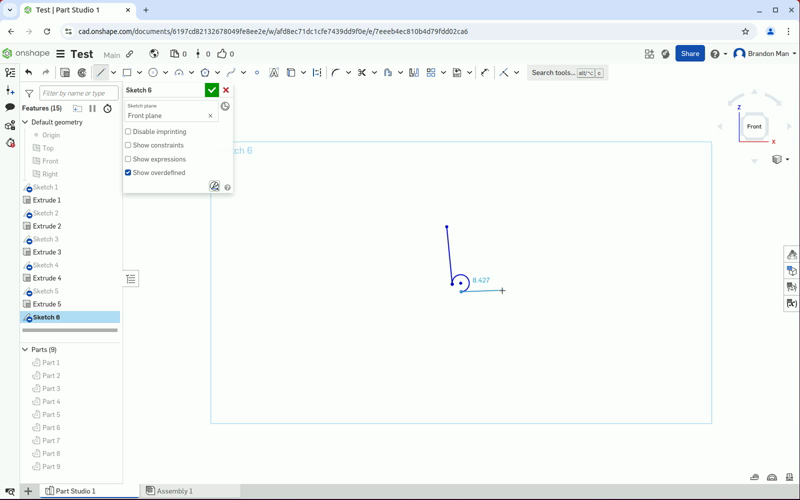
key(esc)
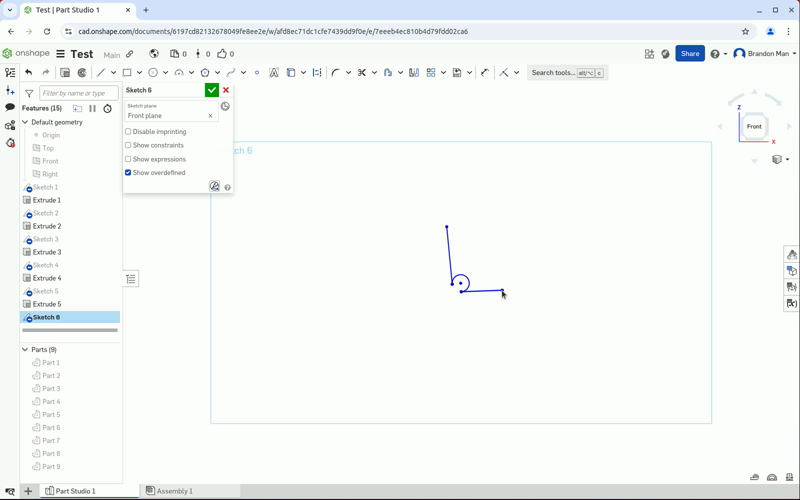
key(a)
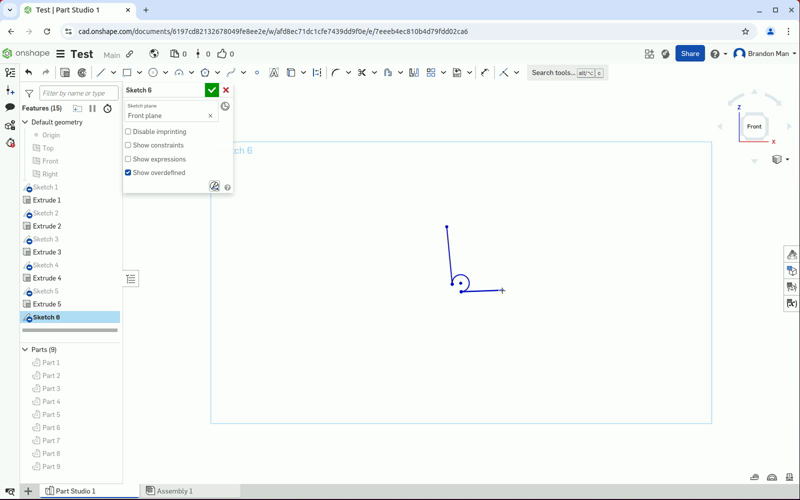
mouse_move(502, 290)
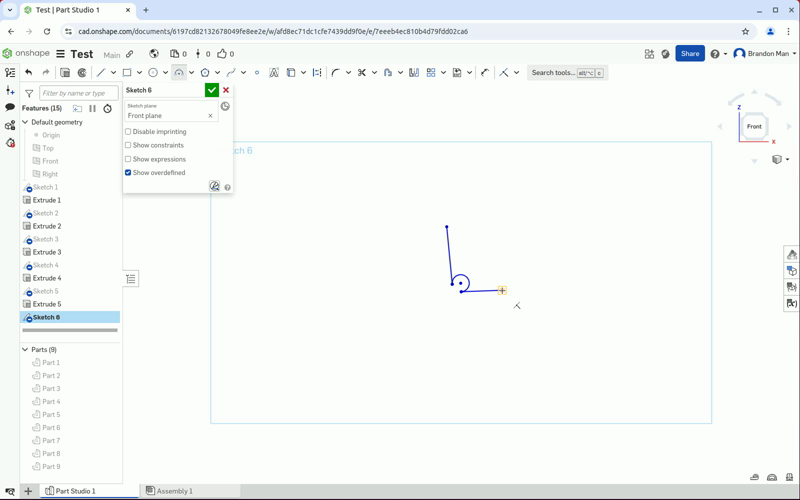
click(502, 290)
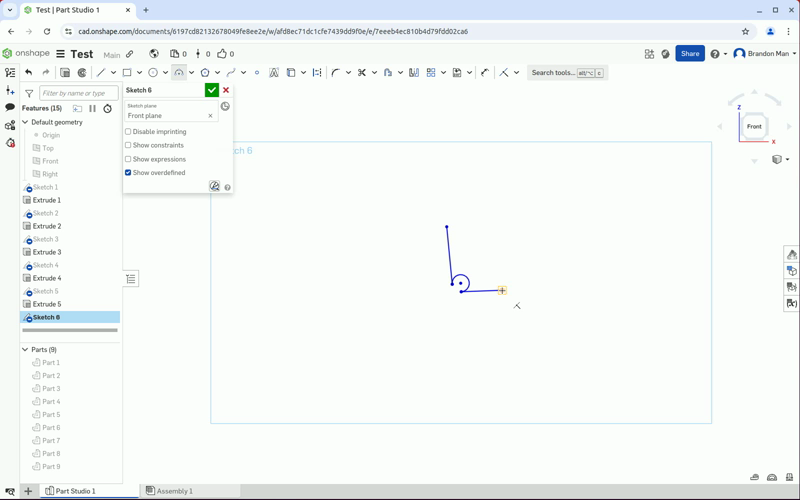
key_down(shift)
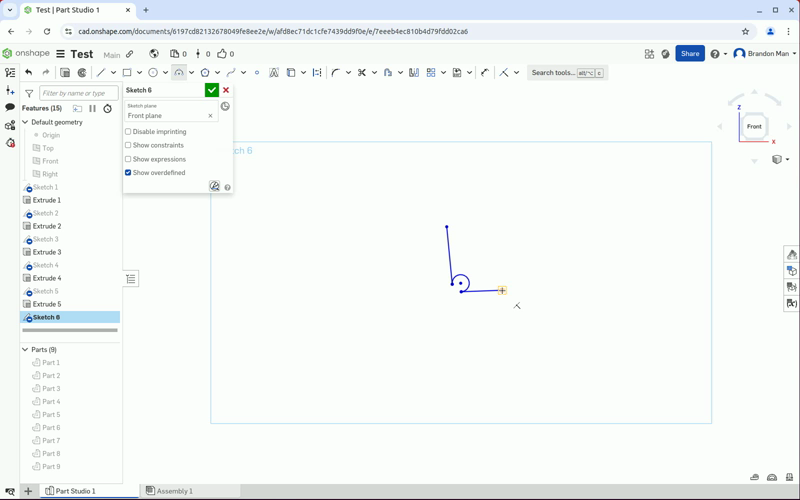
mouse_move(502, 276)
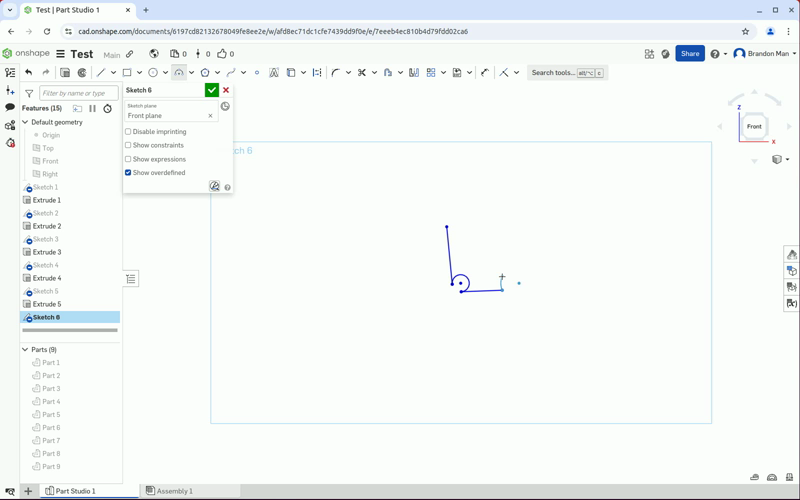
click(502, 276)
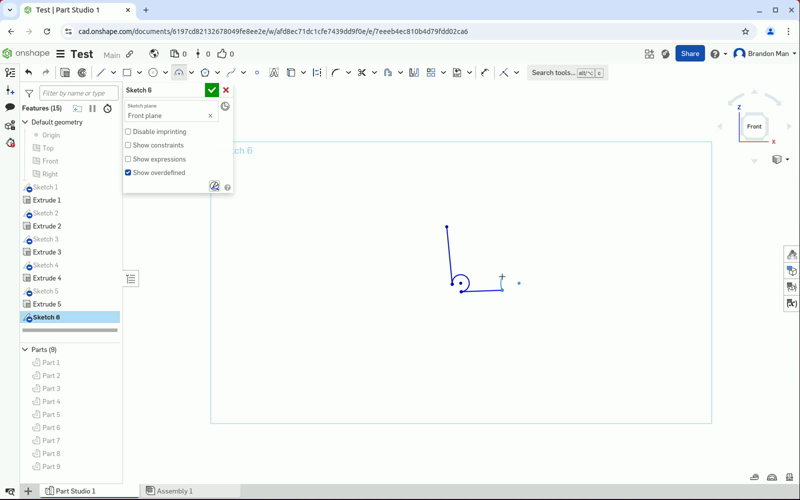
mouse_move(494, 282)
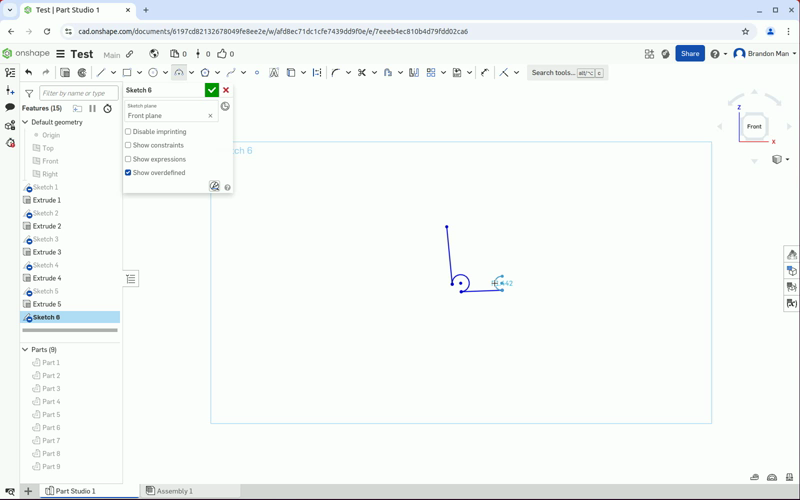
click(494, 282)
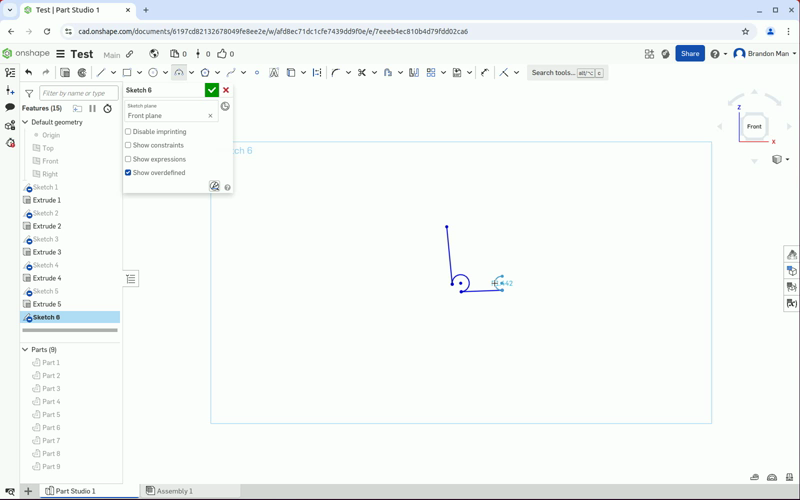
key_up(shift)
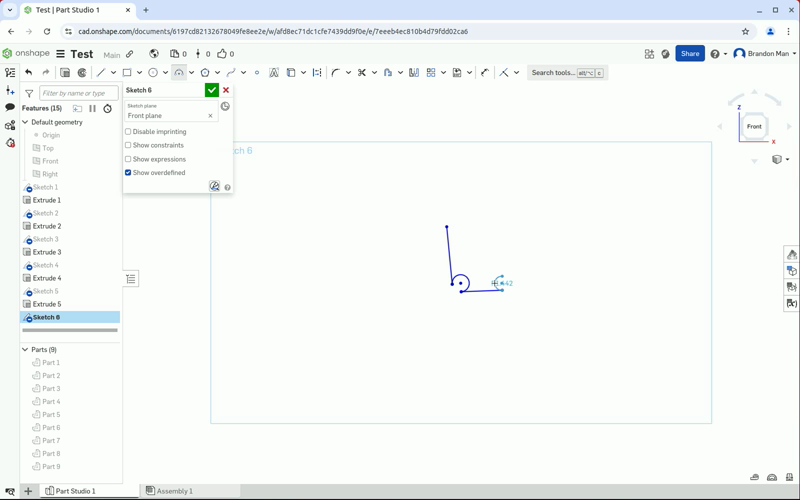
key(esc)
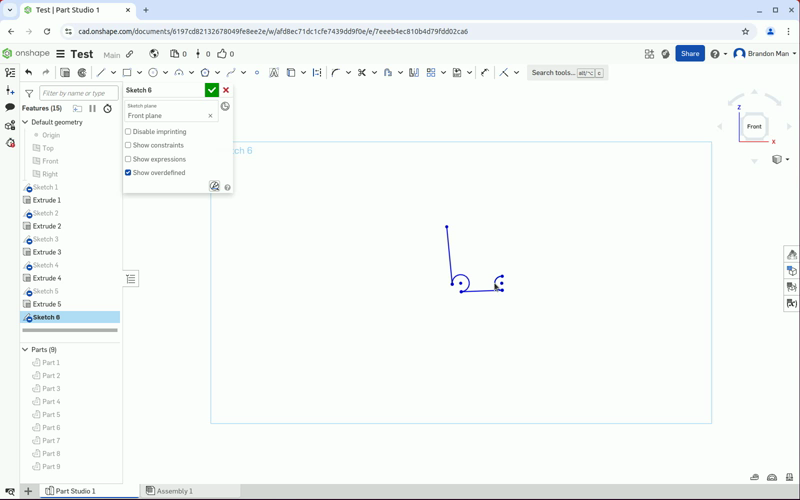
key(l)
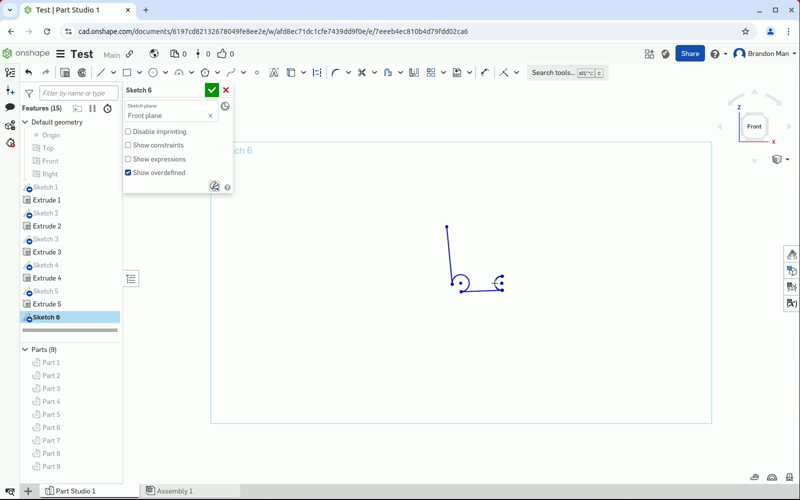
mouse_move(502, 276)
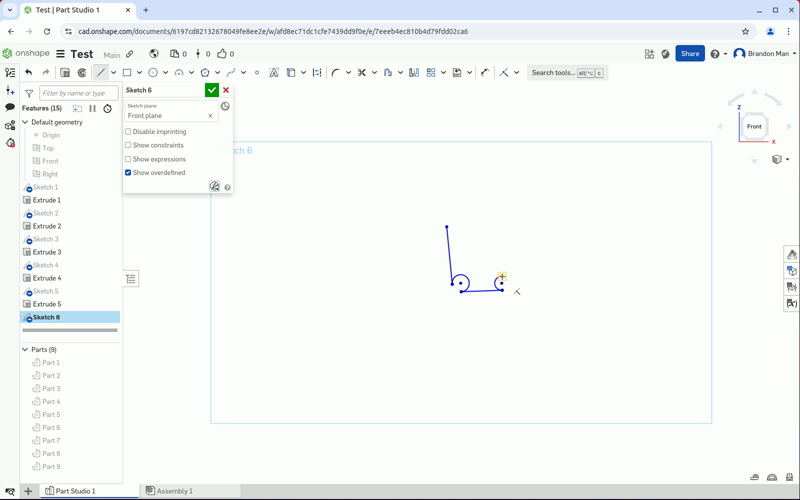
click(502, 276)
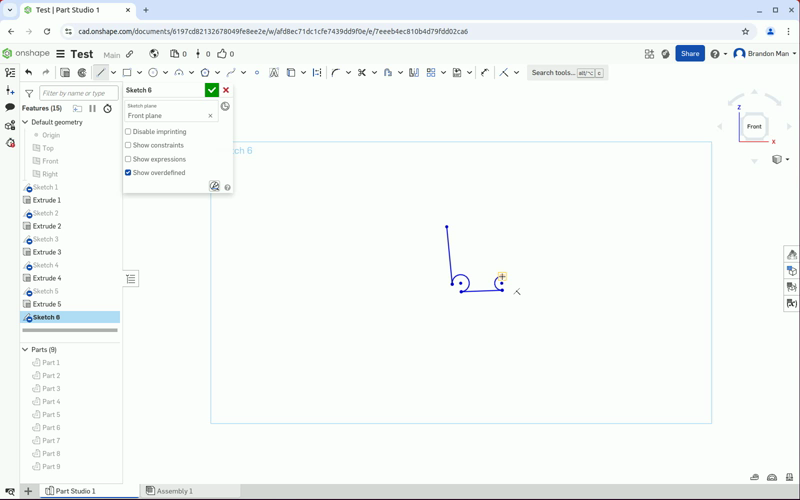
key_down(shift)
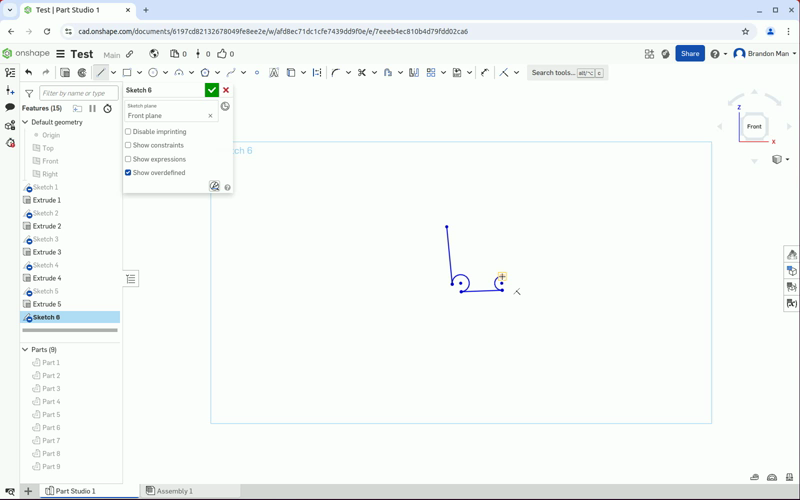
mouse_move(532, 276)
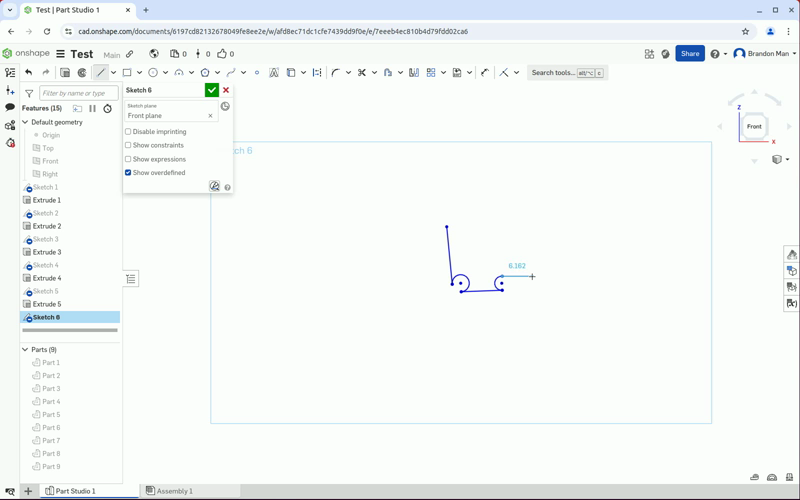
mouse_move(478, 275)
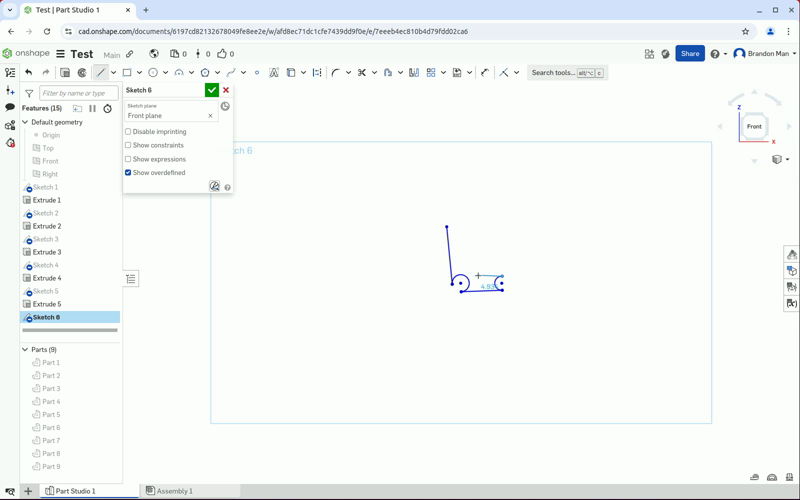
click(478, 275)
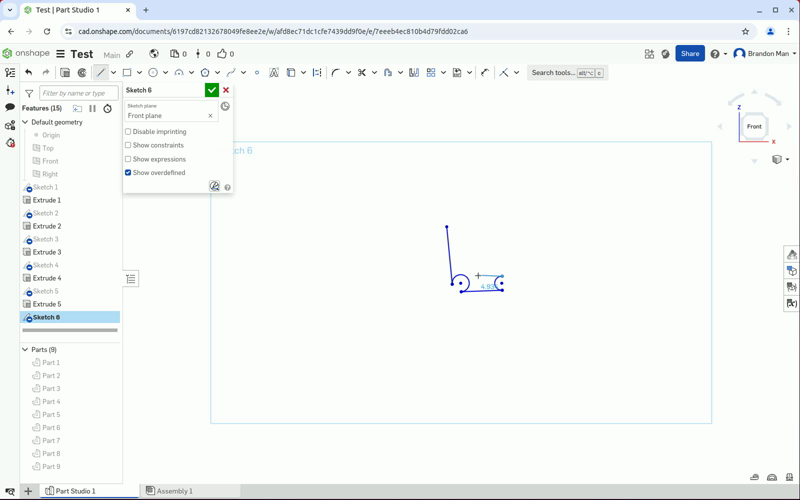
key_up(shift)
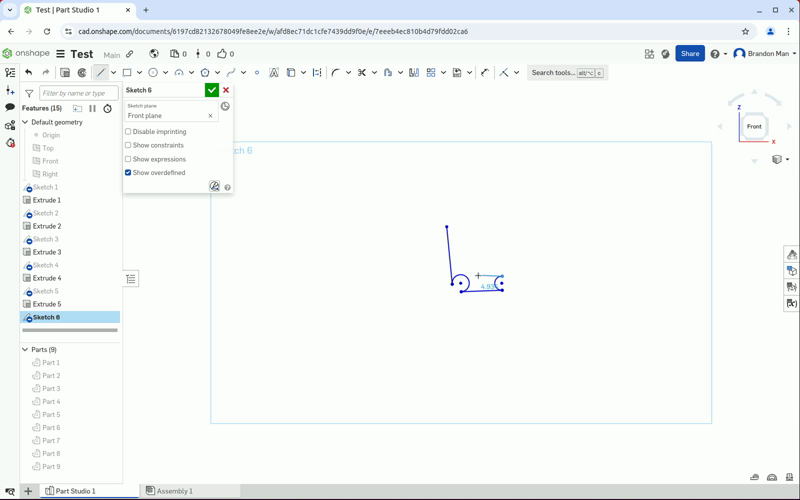
key(esc)
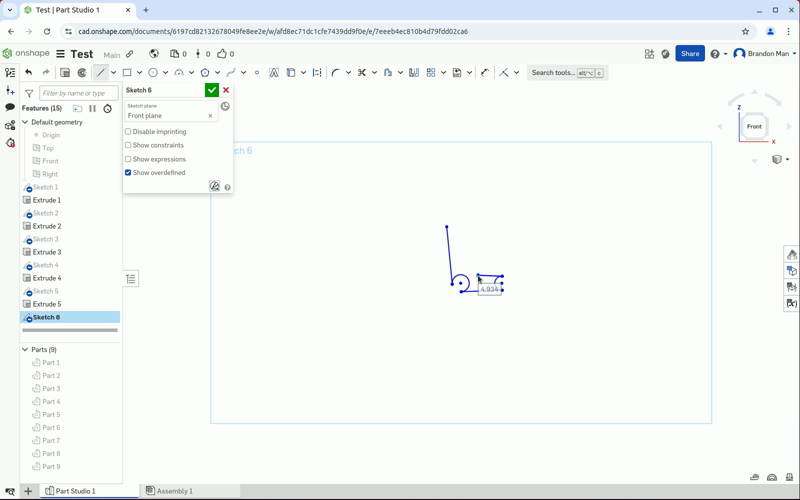
key(a)
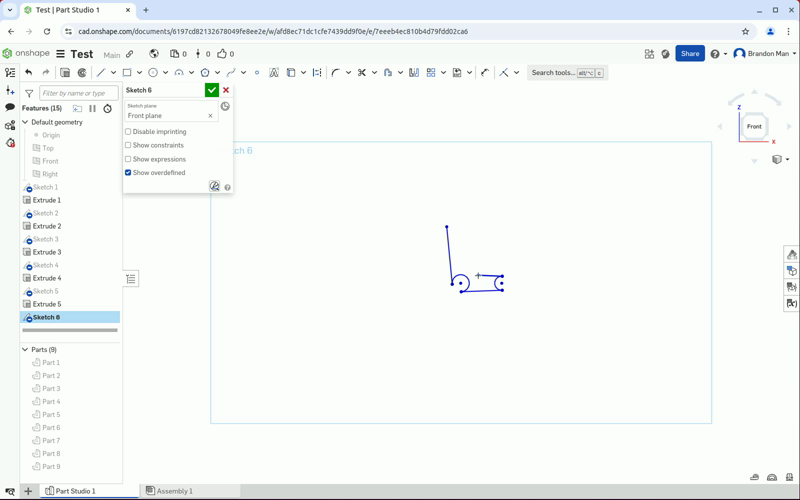
mouse_move(478, 275)
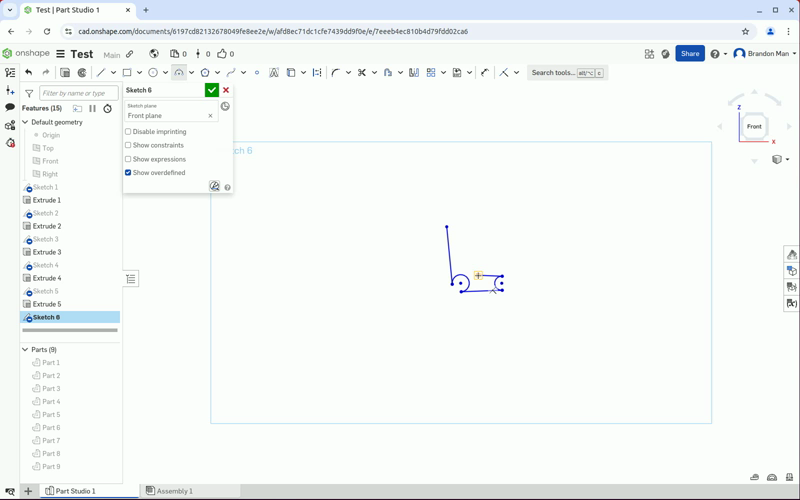
click(478, 275)
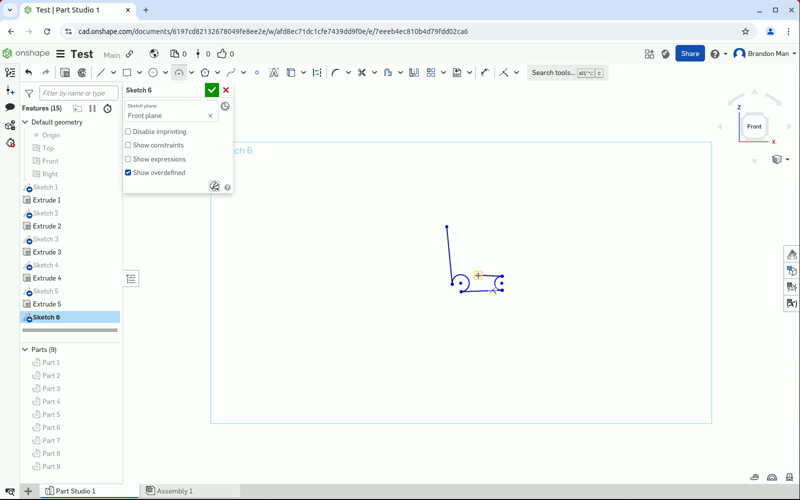
key_down(shift)
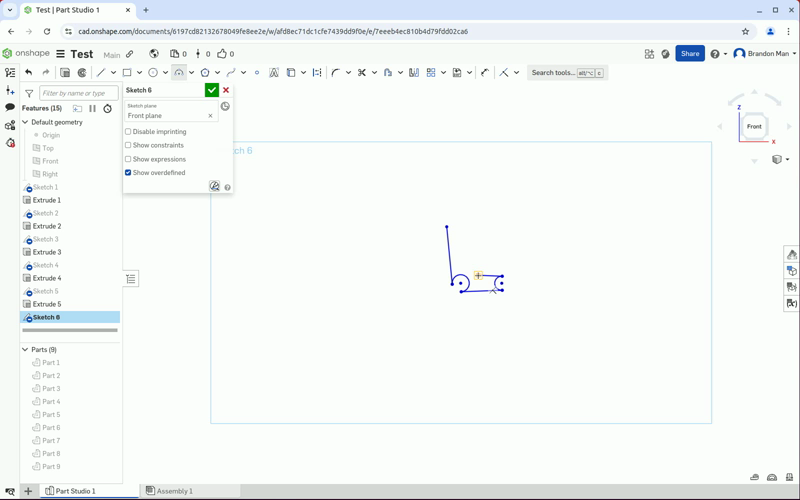
mouse_move(471, 267)
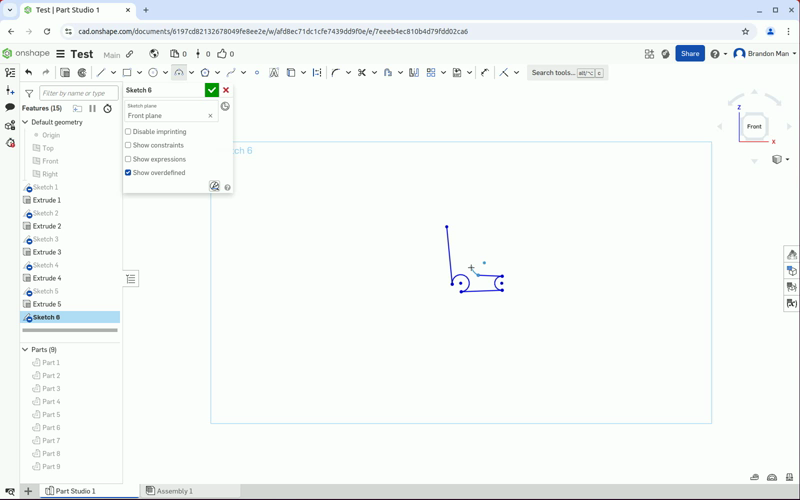
click(471, 267)
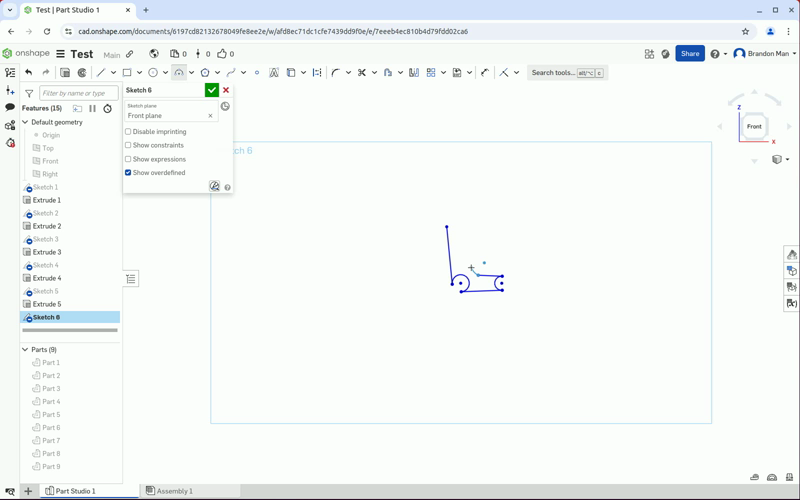
mouse_move(472, 272)
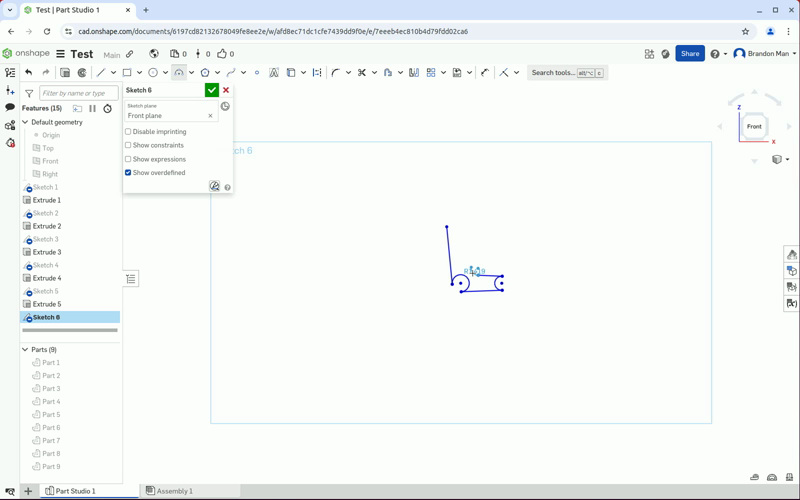
click(472, 272)
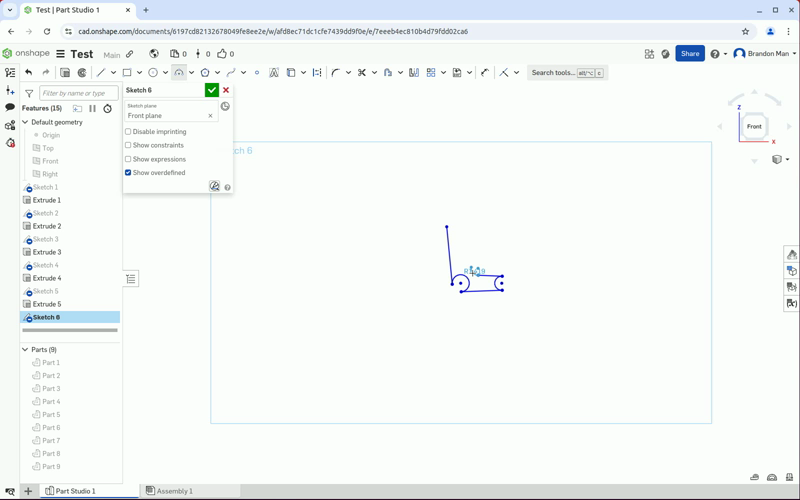
key_up(shift)
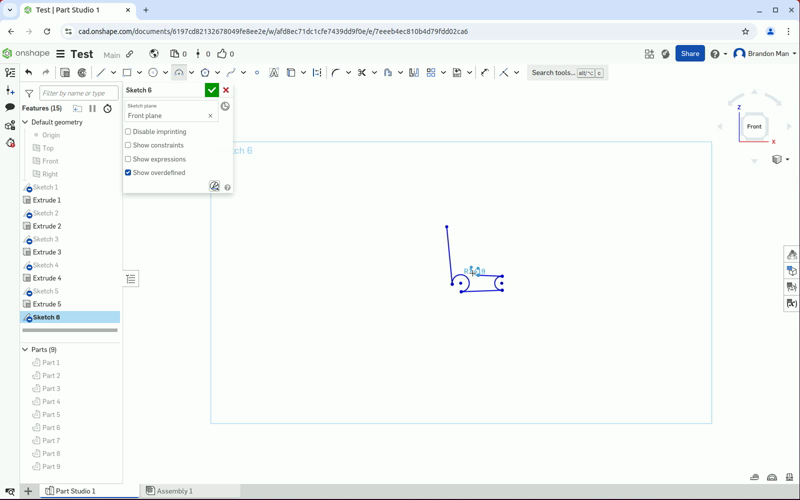
key(esc)
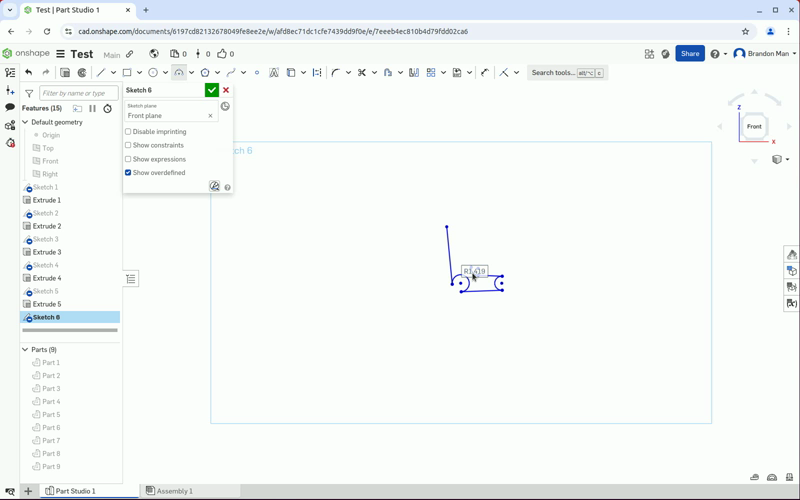
key(l)
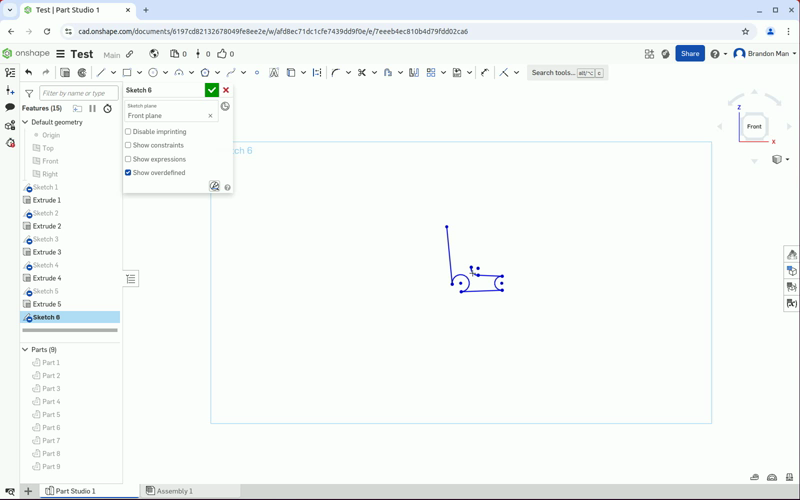
mouse_move(471, 267)
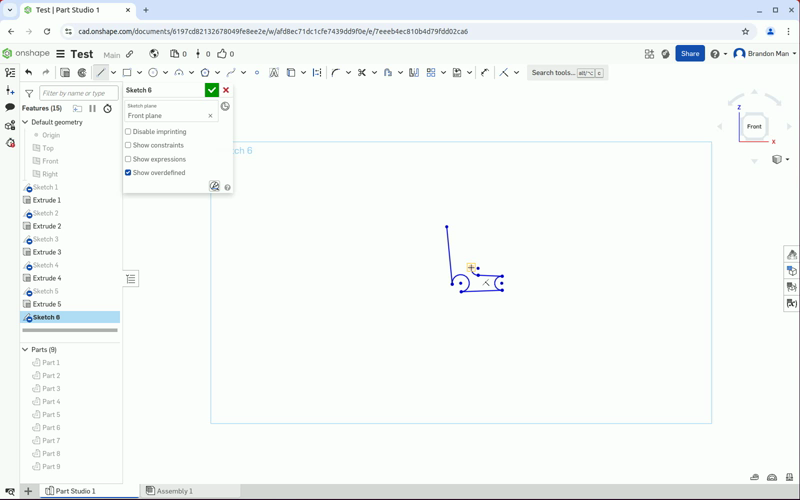
click(471, 267)
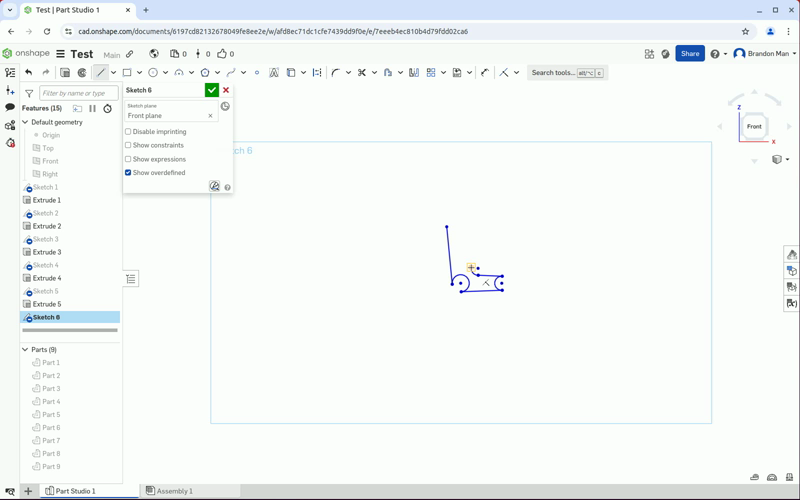
key_down(shift)
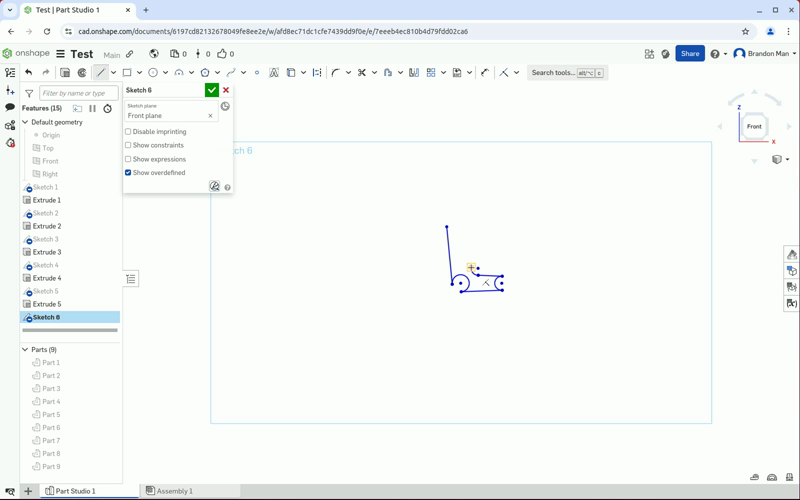
mouse_move(501, 267)
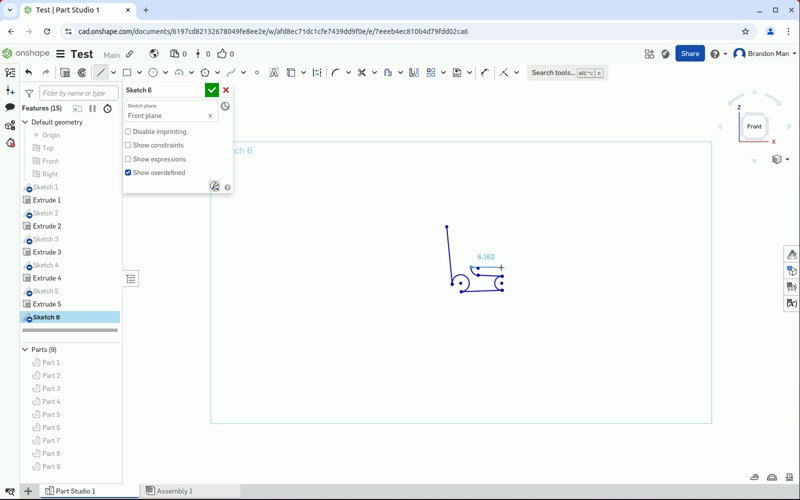
mouse_move(475, 226)
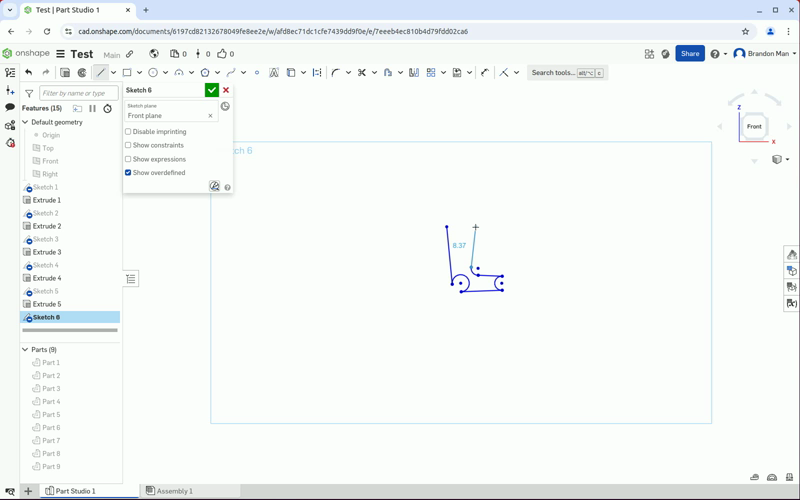
click(475, 226)
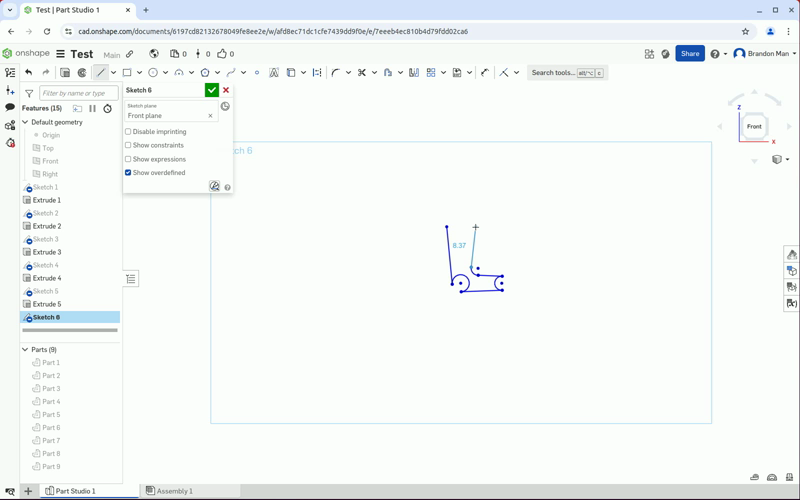
key_up(shift)
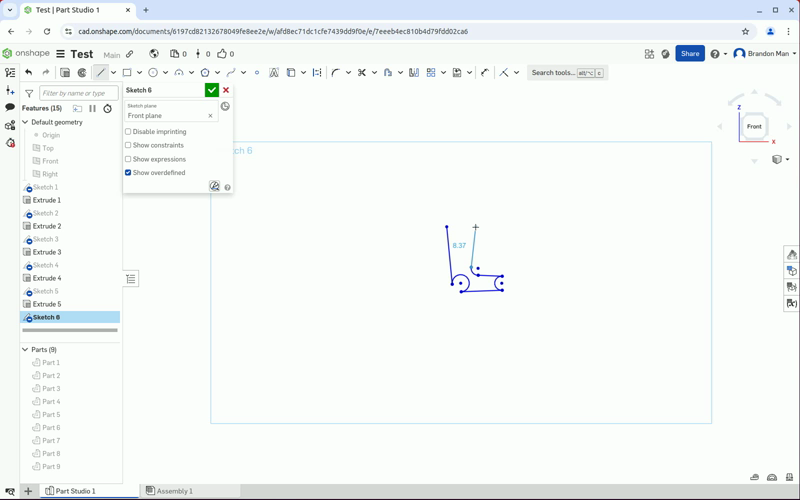
key(esc)
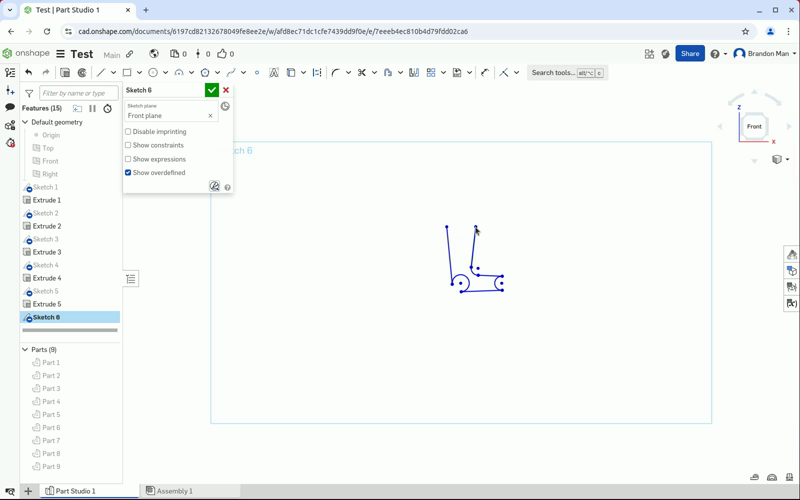
key(a)
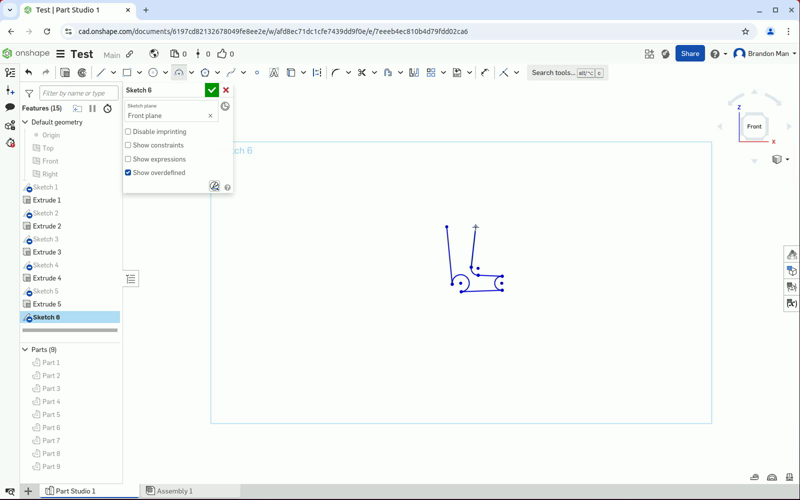
mouse_move(475, 226)
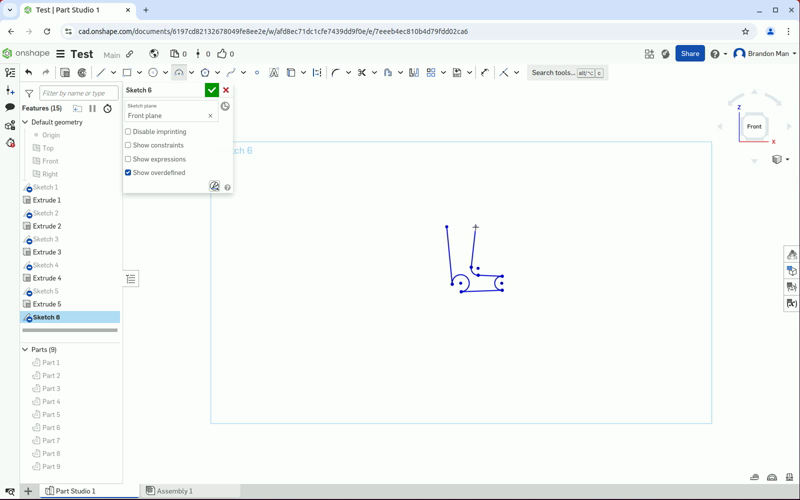
click(475, 226)
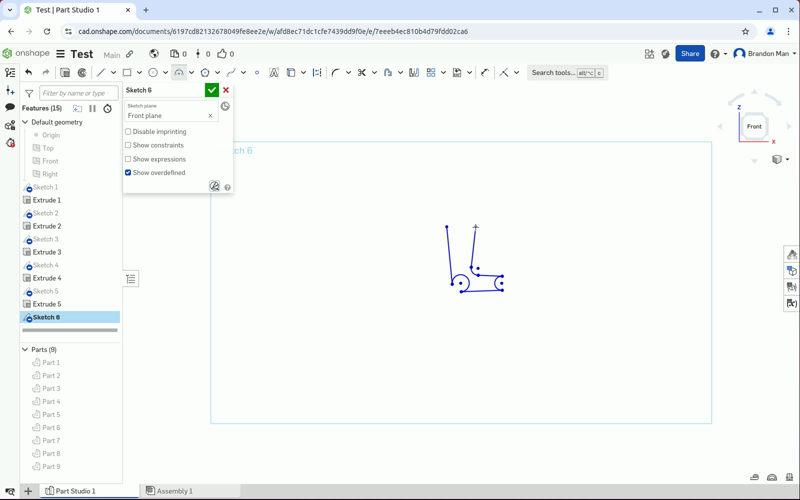
mouse_move(446, 226)
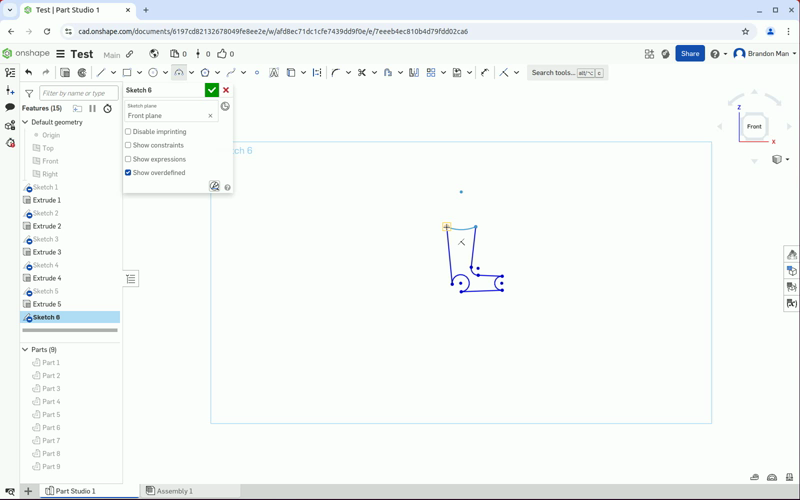
click(446, 226)
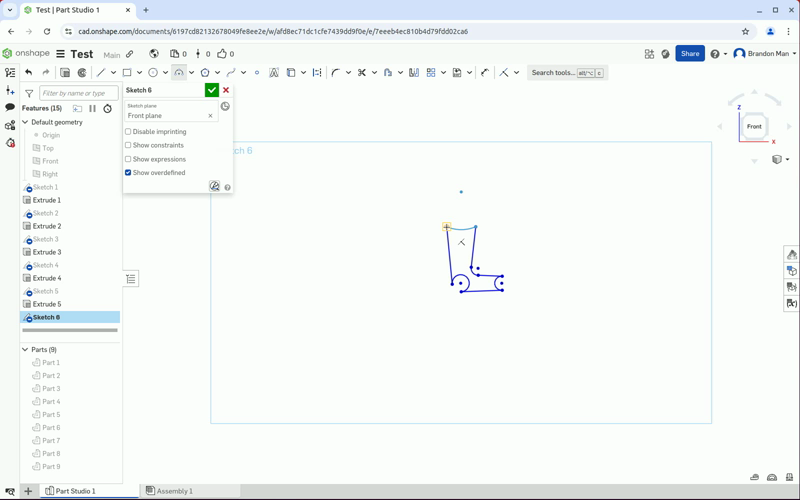
key_down(shift)
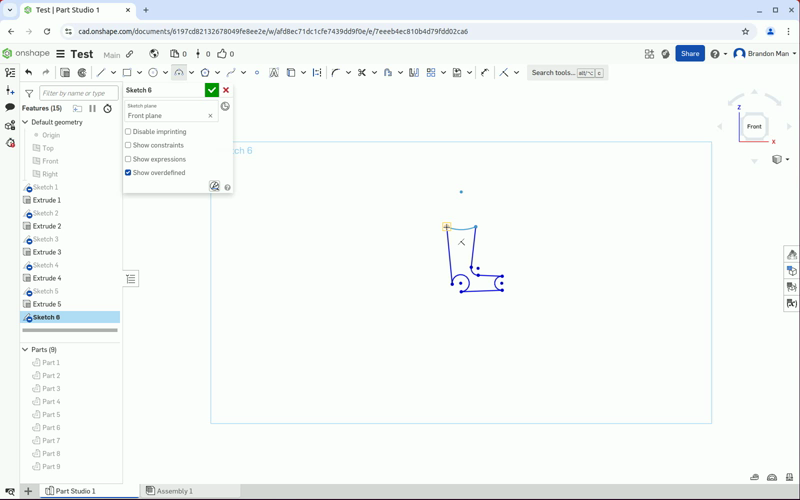
mouse_move(461, 239)
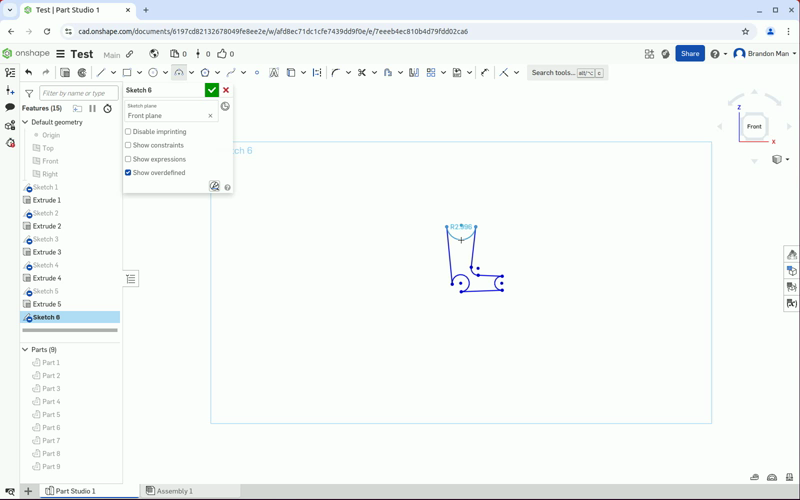
click(461, 239)
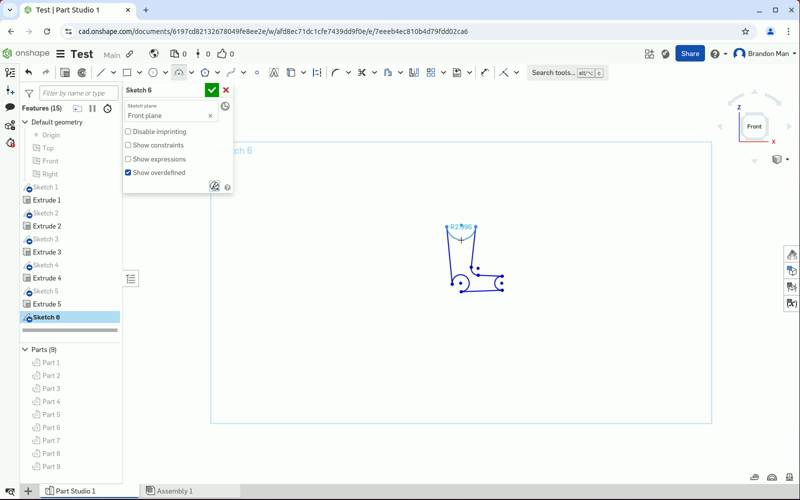
key_up(shift)
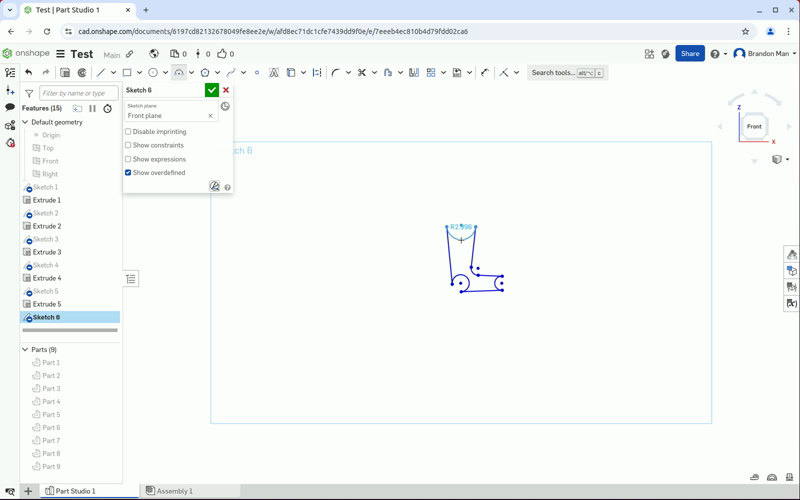
key(esc)
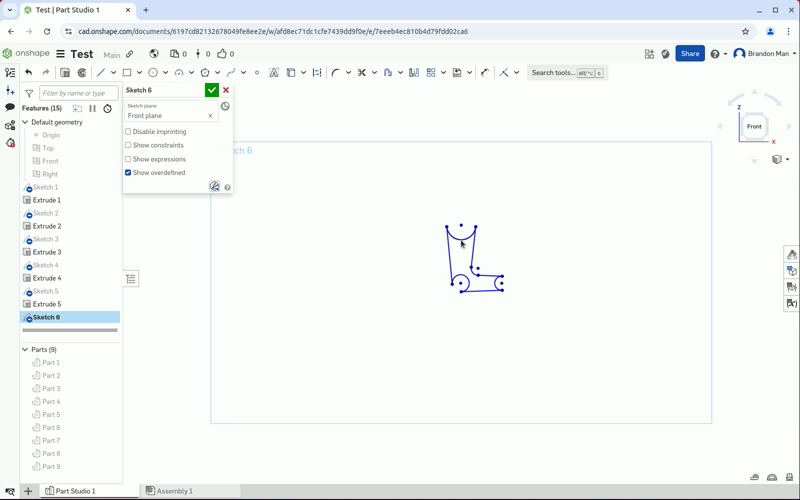
mouse_move(461, 243)
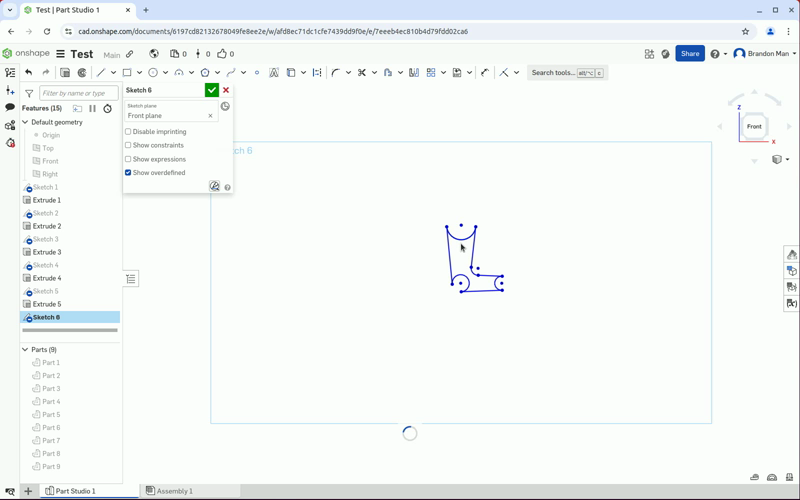
scroll(6)
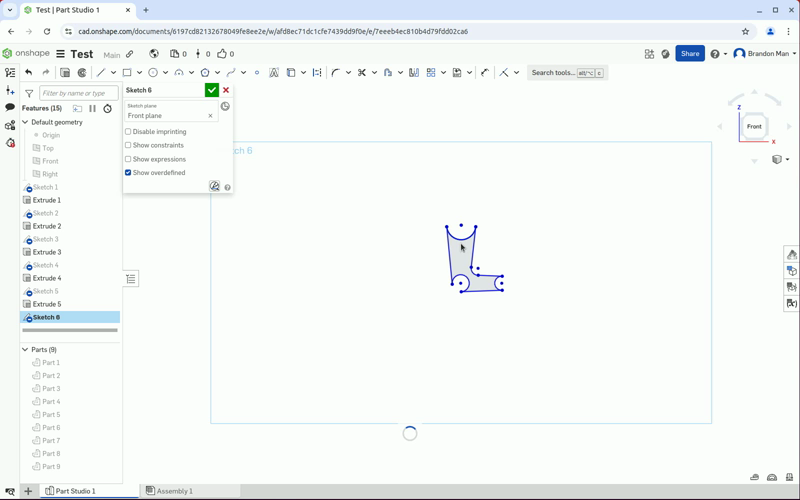
scroll(6)
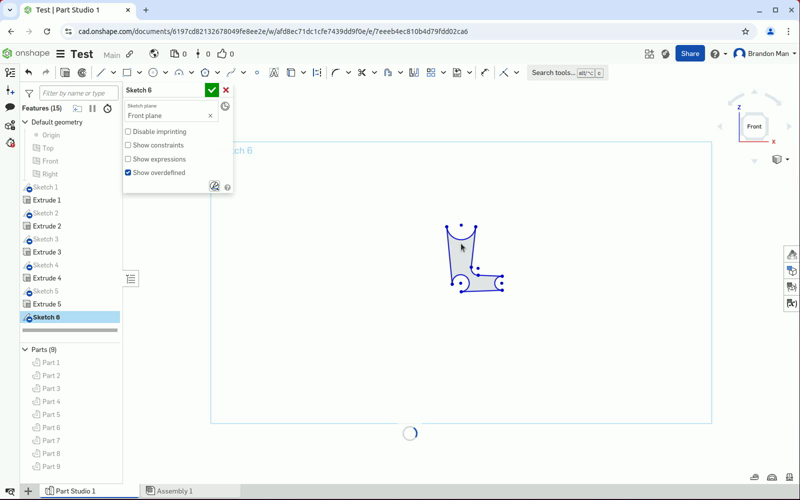
scroll(6)
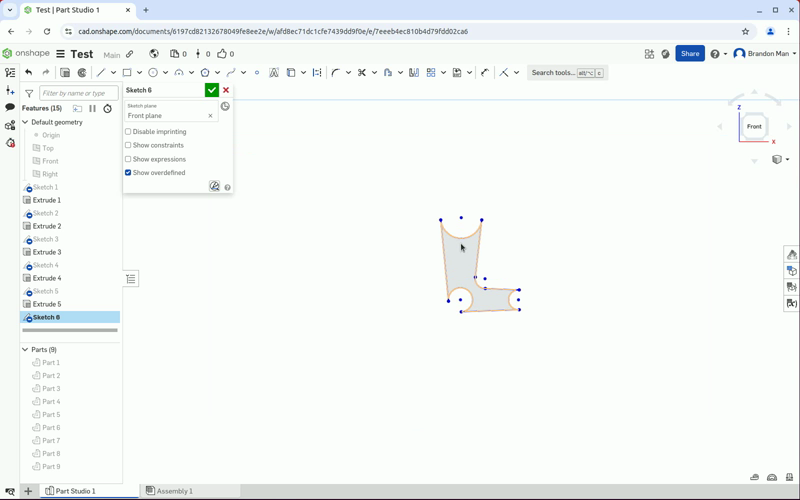
scroll(6)
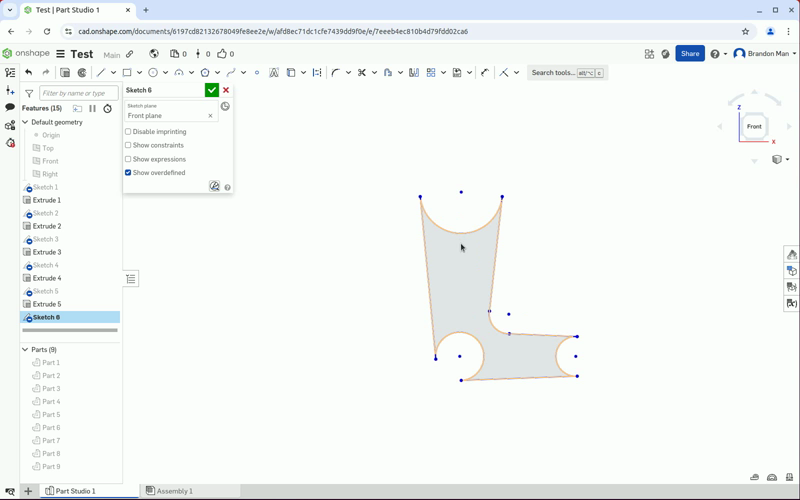
scroll(6)
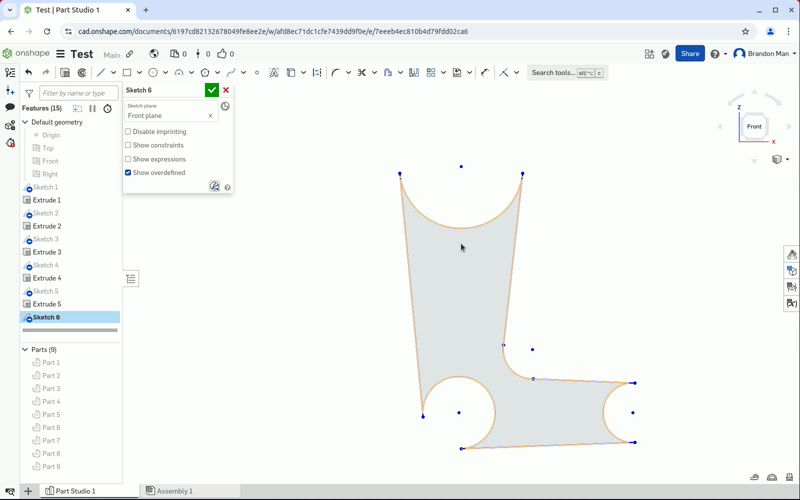
scroll(6)
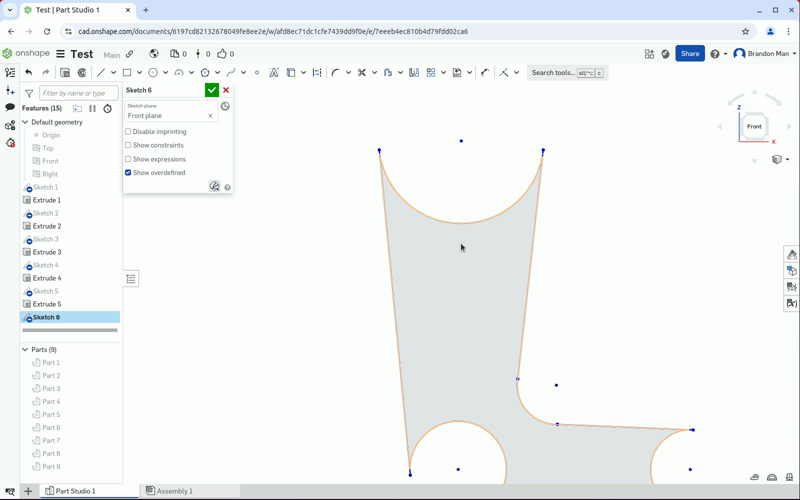
scroll(6)
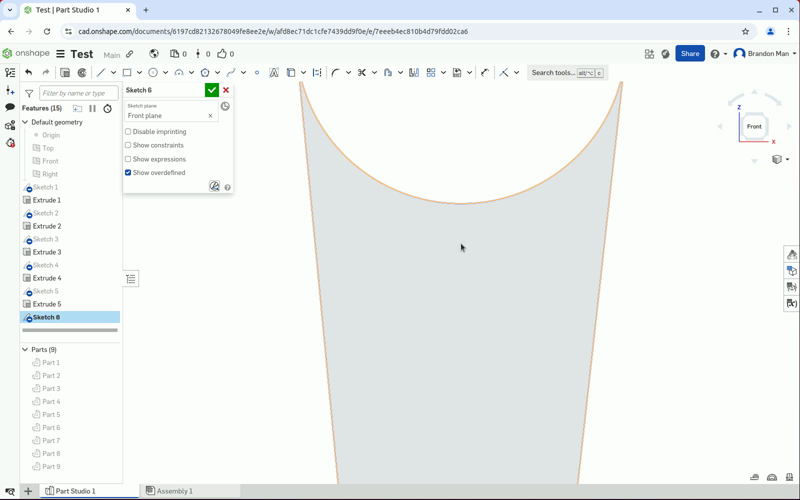
click(461, 243)
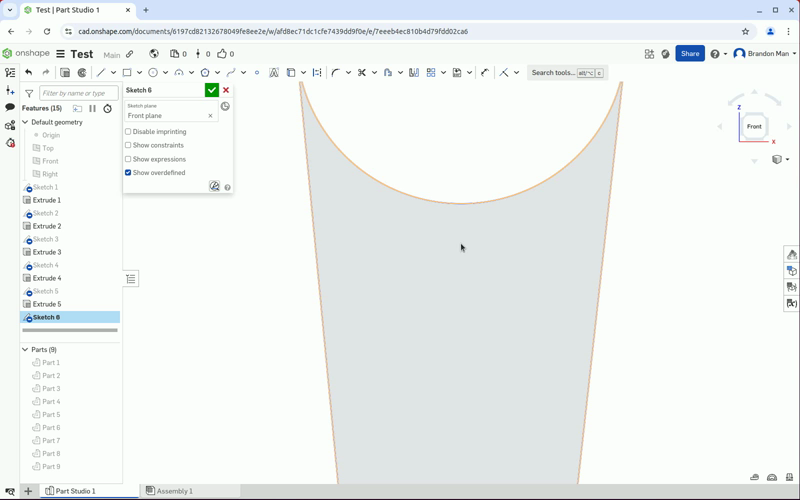
scroll(-6)
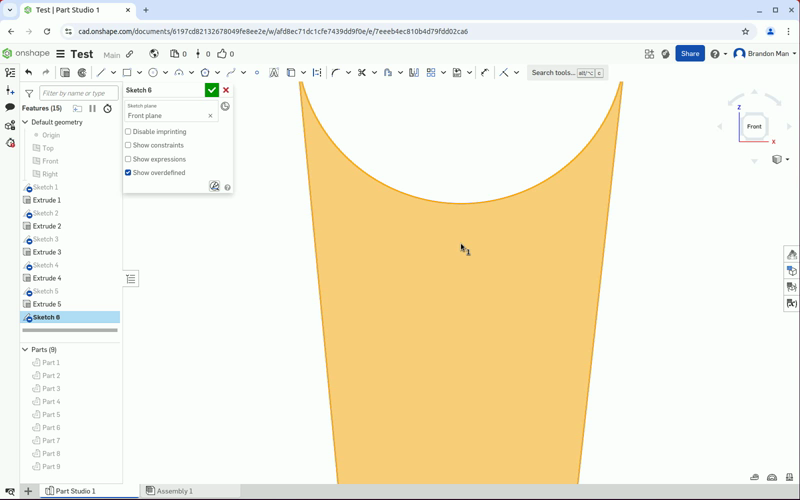
scroll(-6)
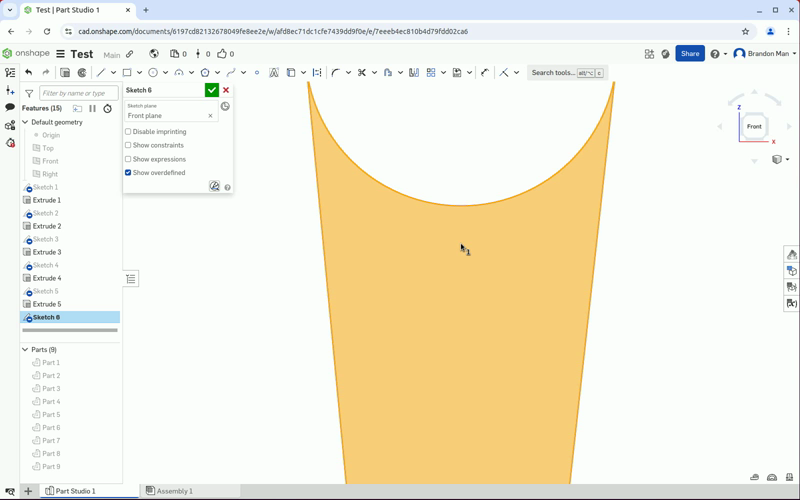
scroll(-6)
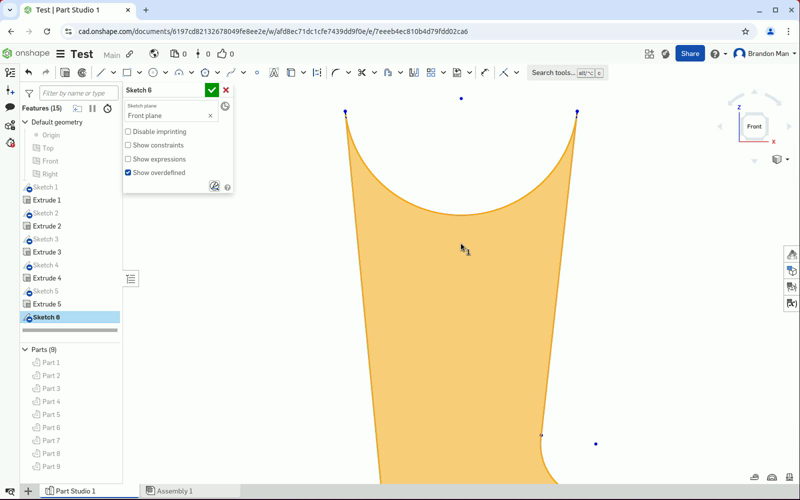
scroll(-6)
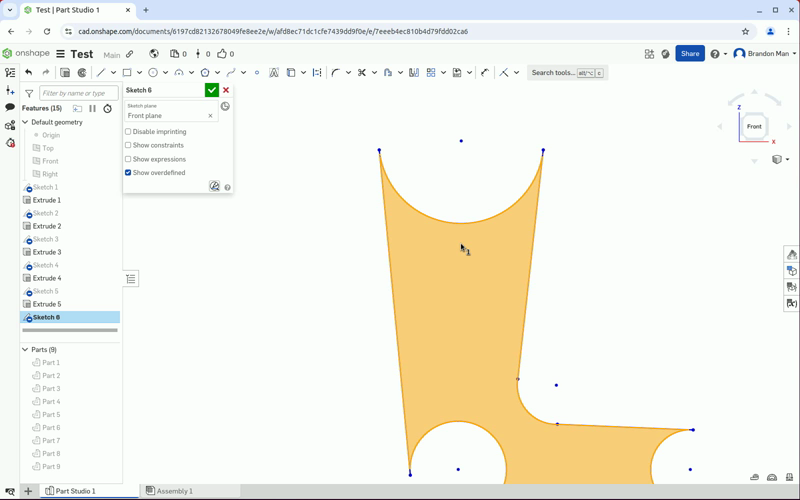
scroll(-6)
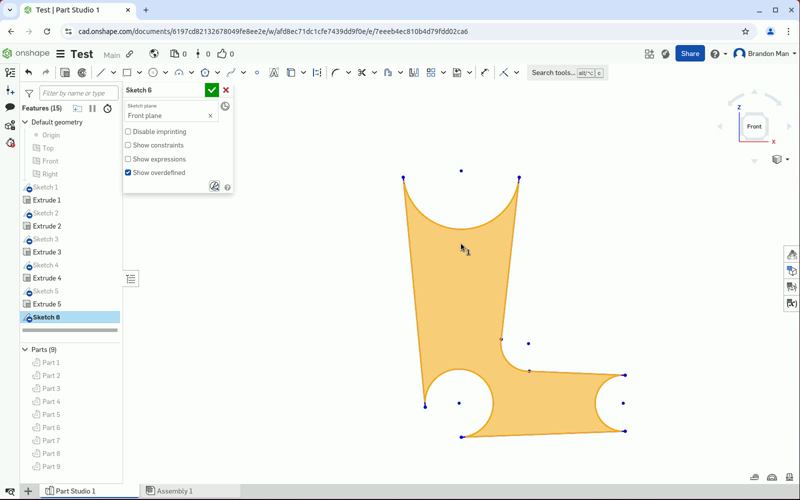
scroll(-6)
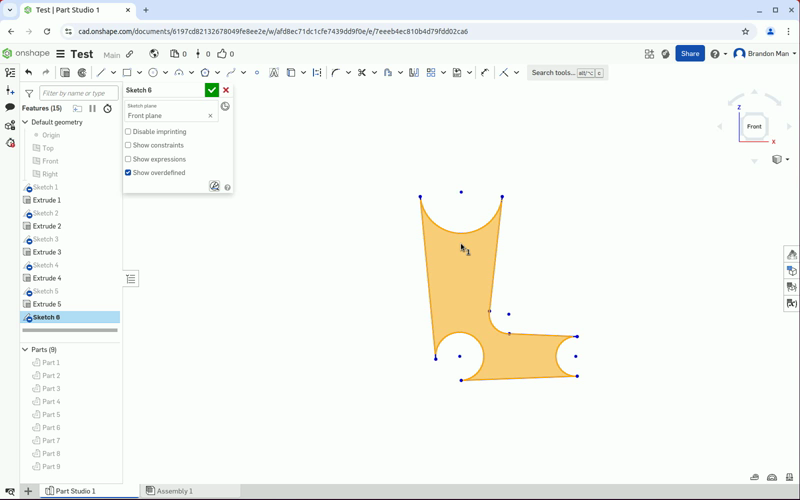
scroll(-6)
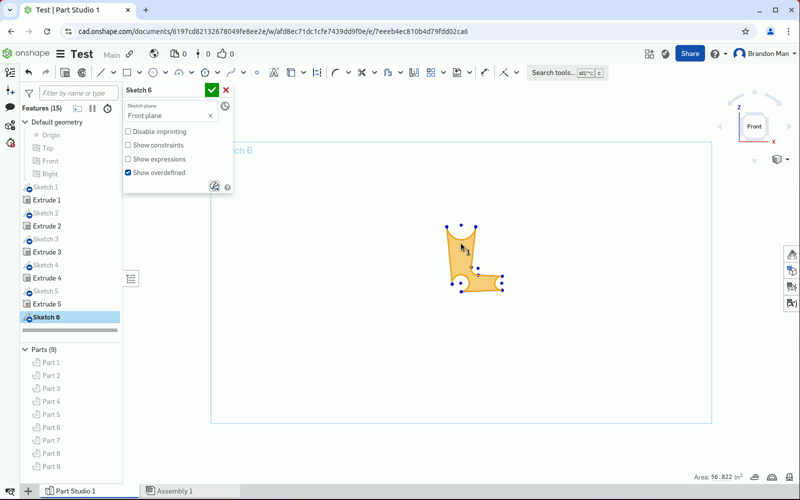
mouse_move(73, 352)
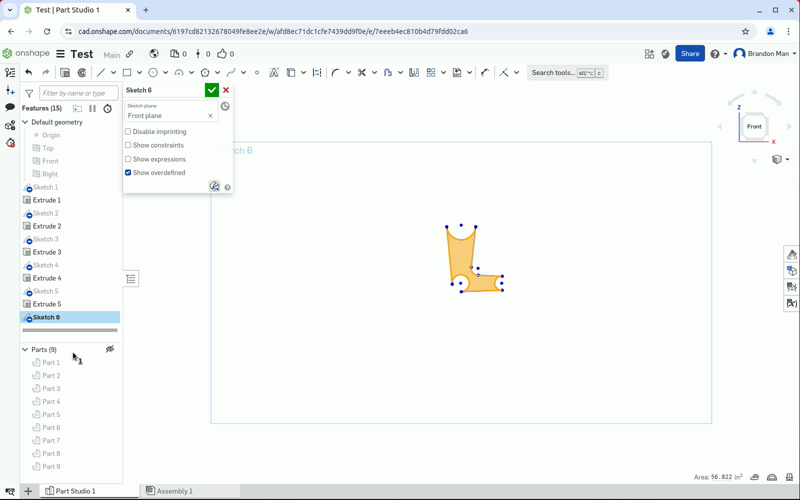
key(shift+y)
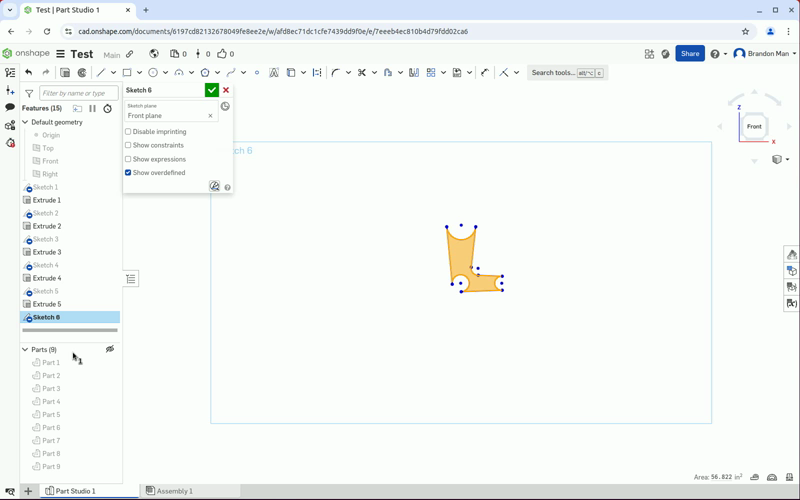
key(shift+e)
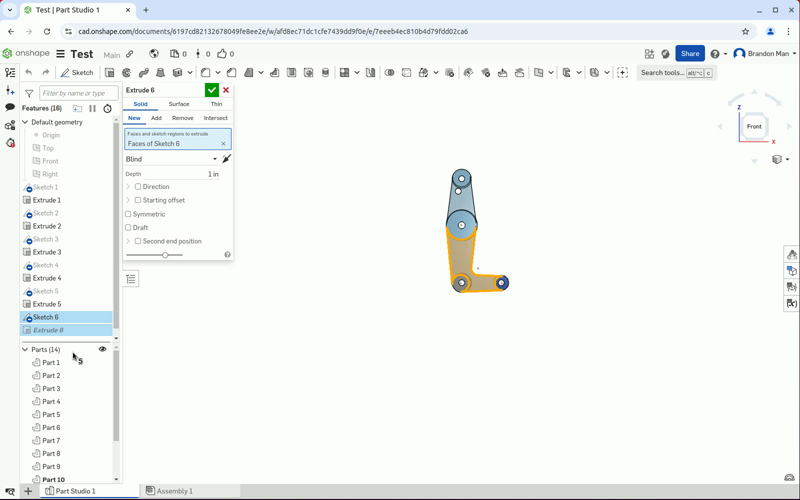
mouse_move(143, 106)
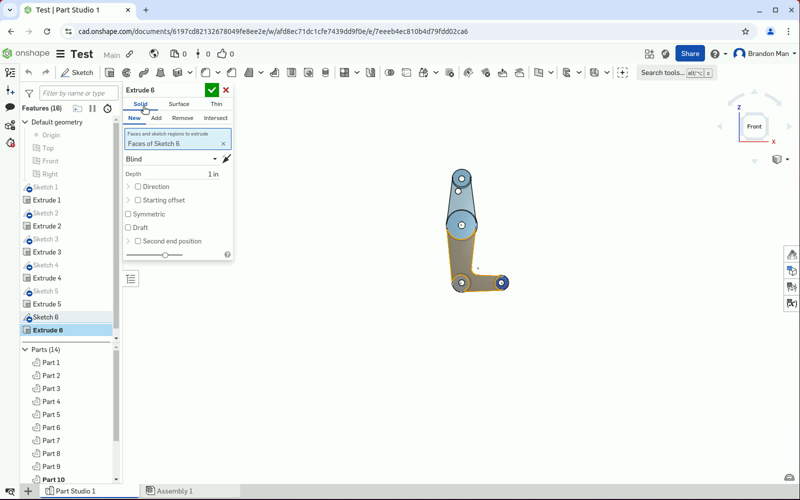
click(143, 106)
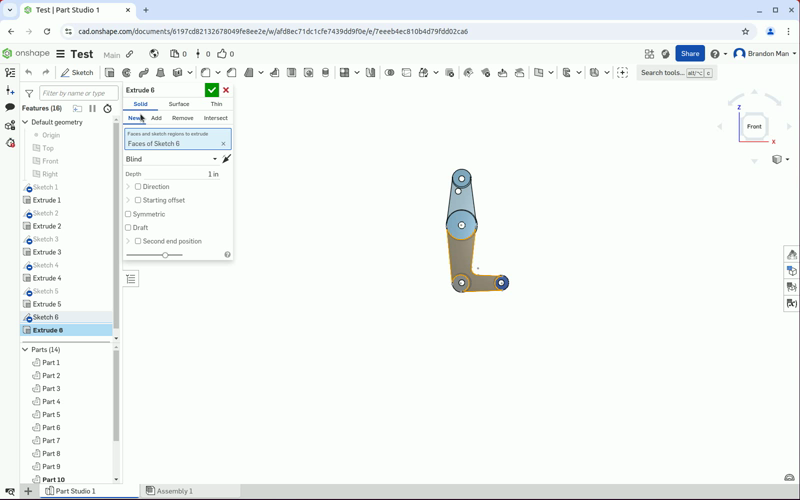
mouse_move(137, 120)
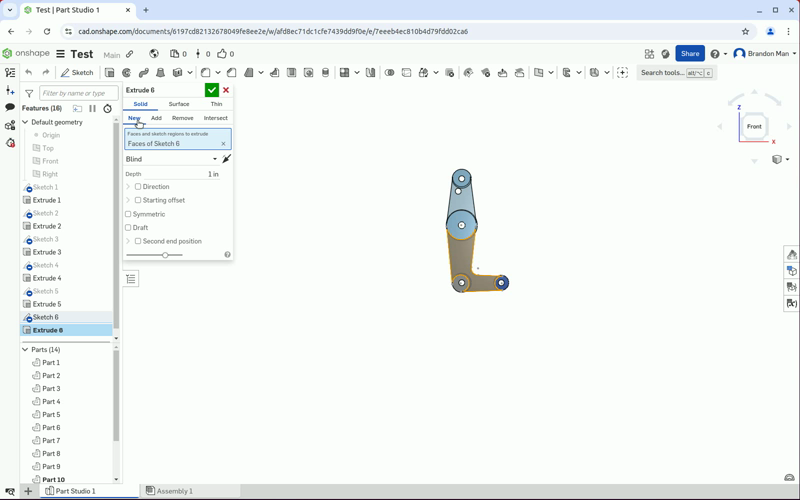
click(137, 120)
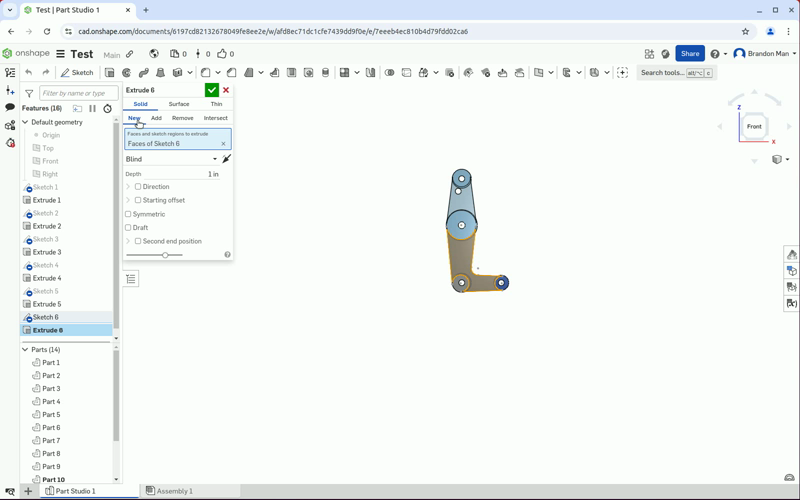
key(tab, 4)
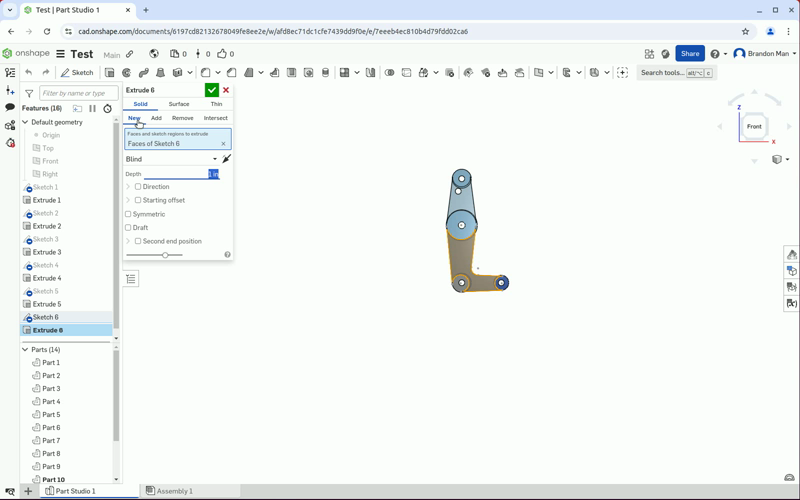
text(0.481)
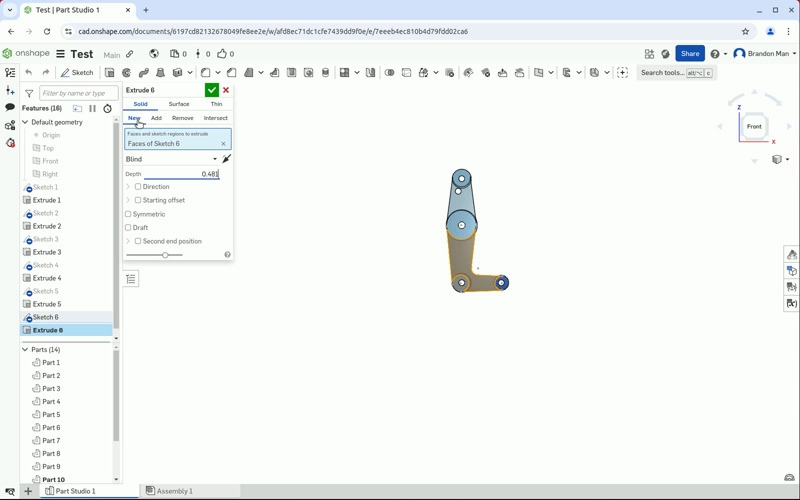
key(enter)
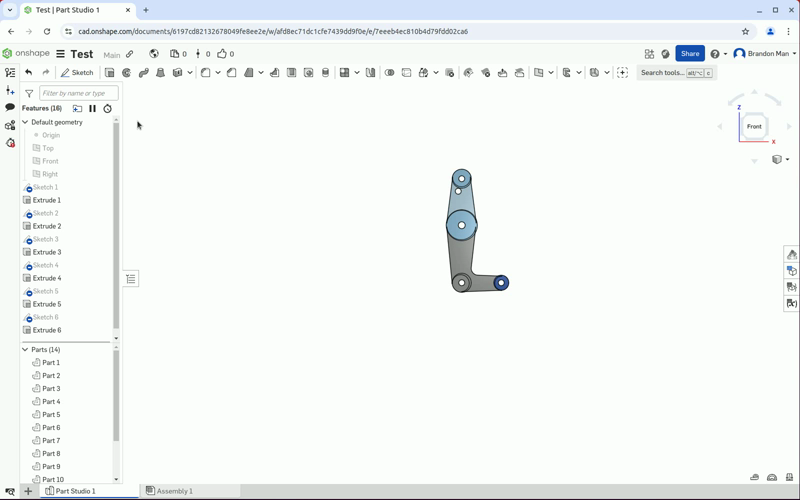
key(shift+h)
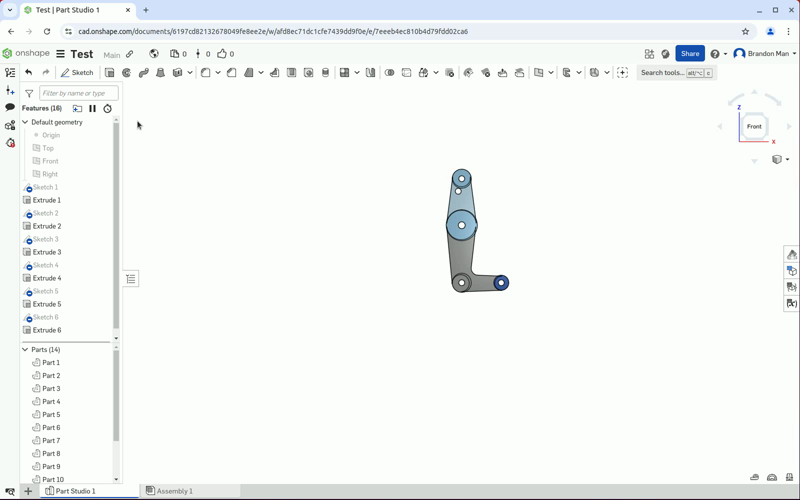
key(shift+h)
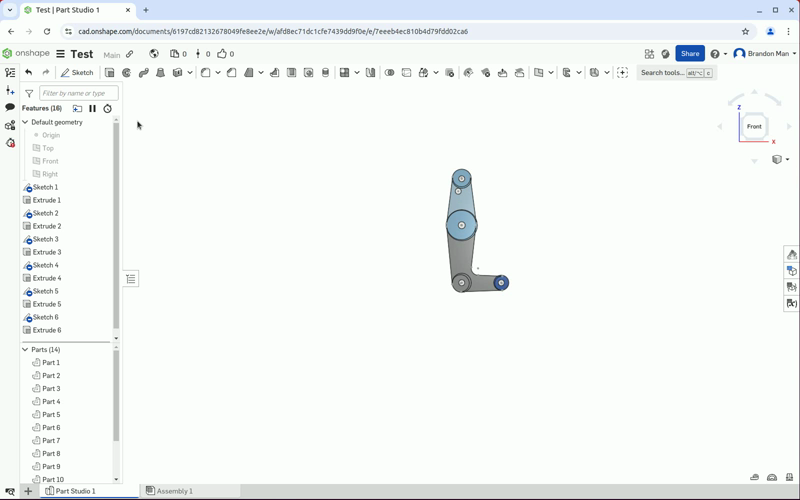
key(shift+7)
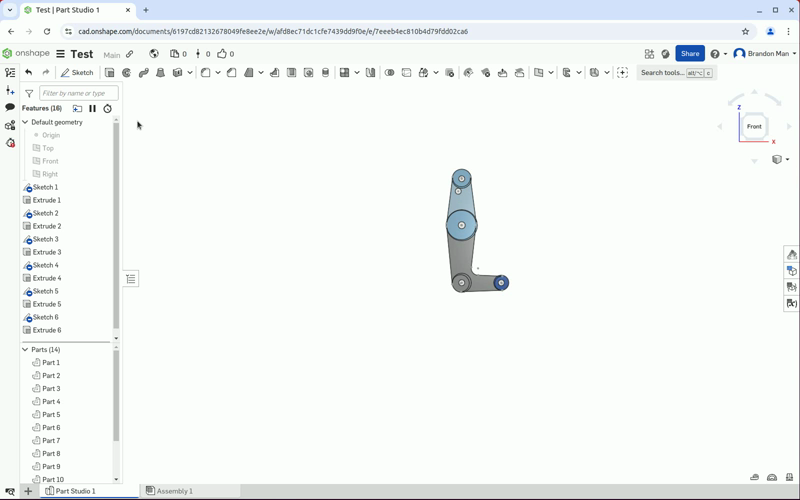
key(left, 2)
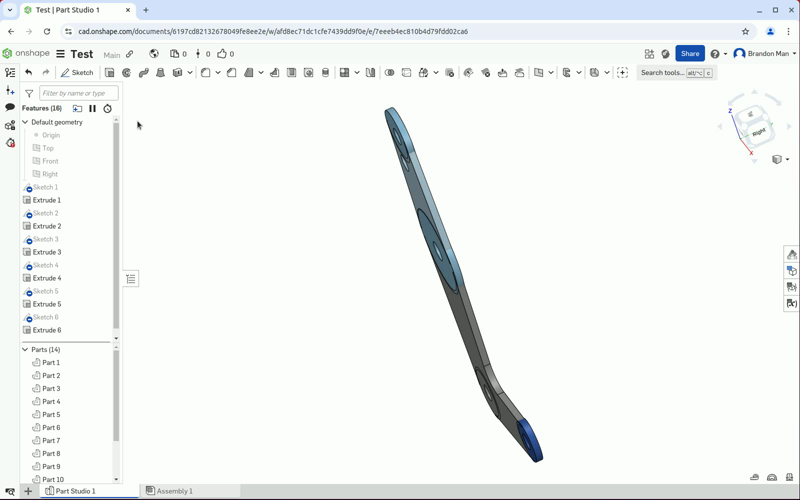
key(down, 2)
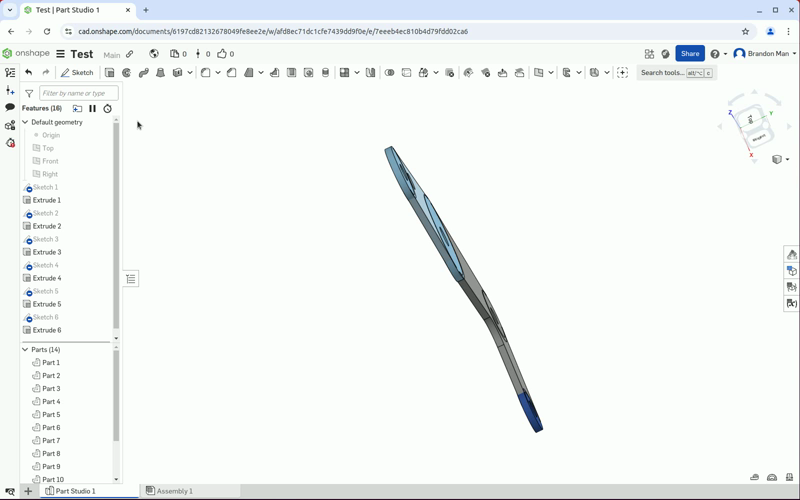
key(up, 2)
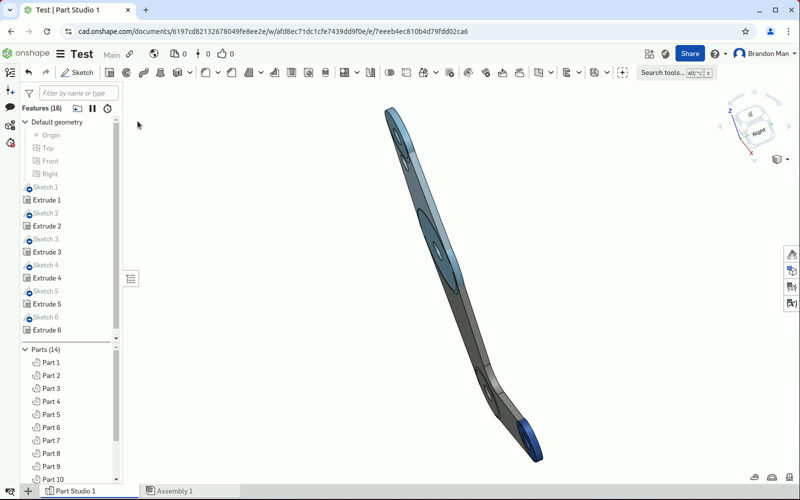
key(right, 2)
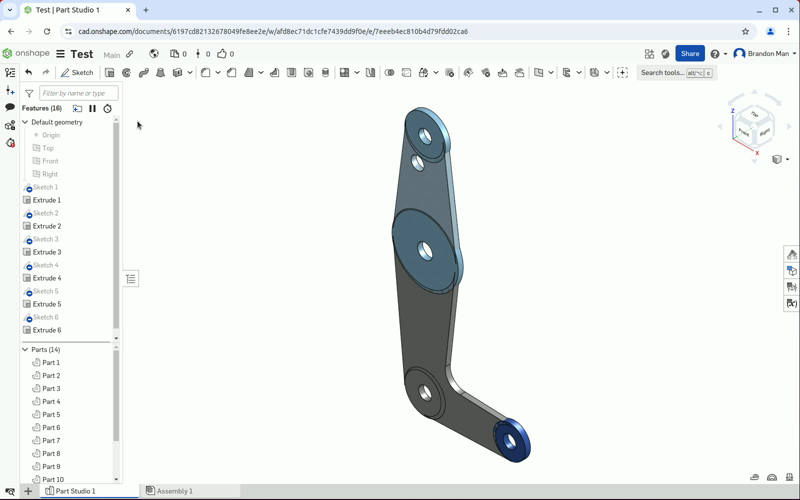
mouse_move(69, 189)
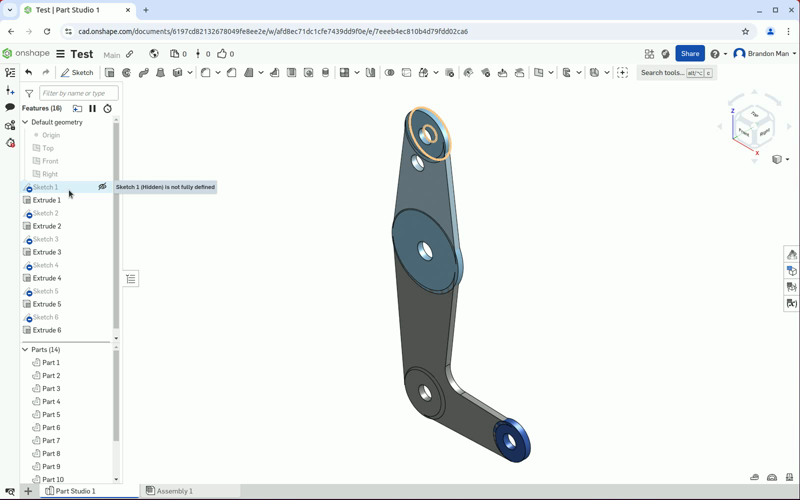
click(69, 189)